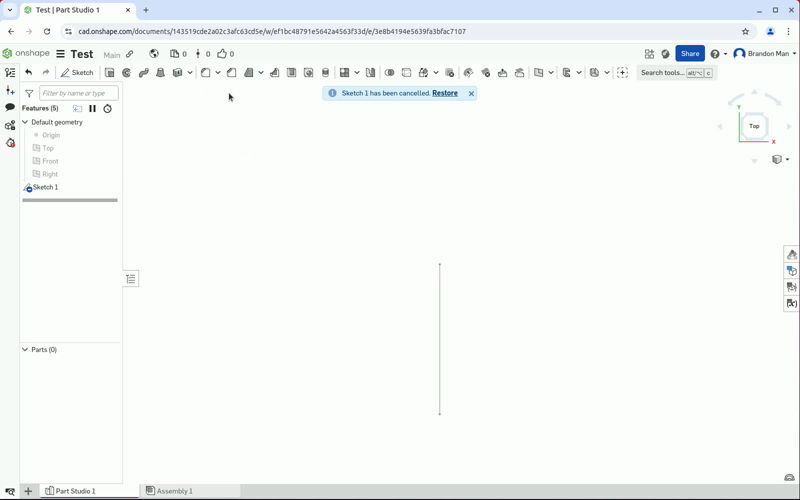
key(shift+h)
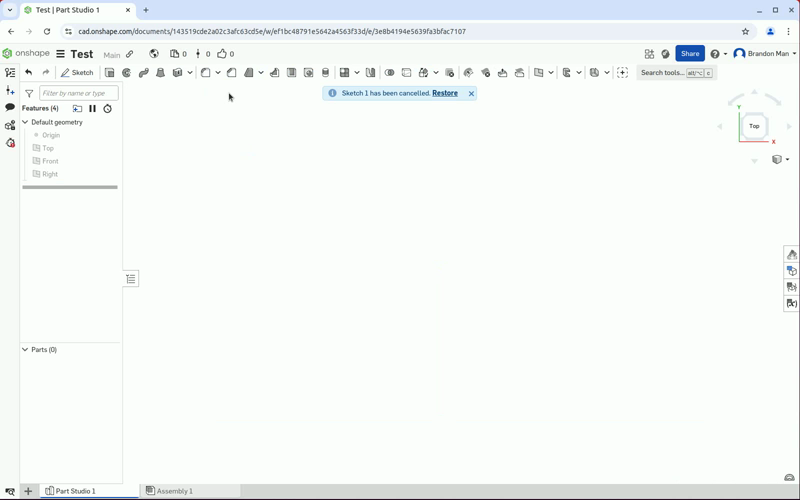
key(shift+s)
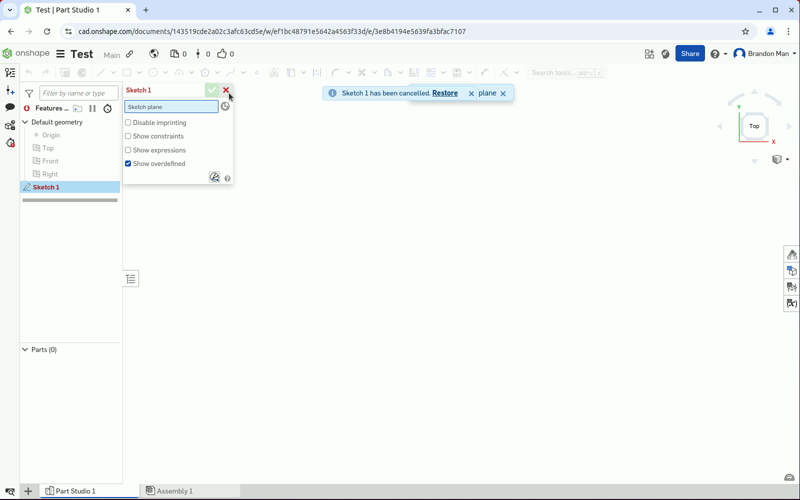
mouse_move(73, 150)
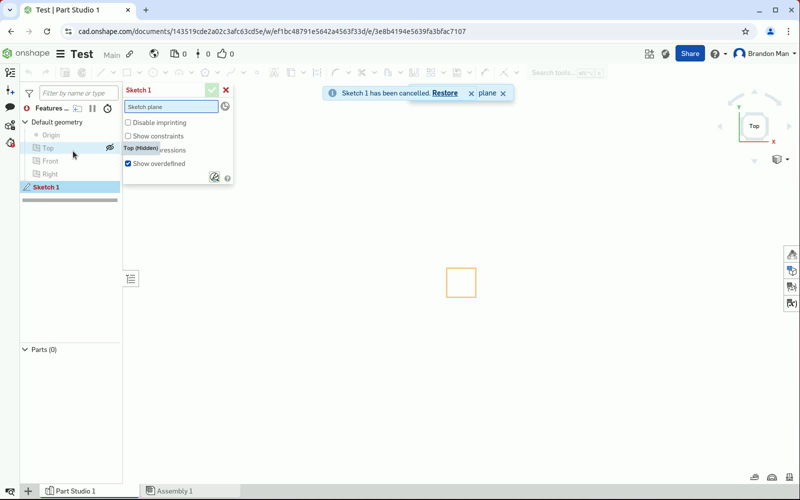
click(73, 150)
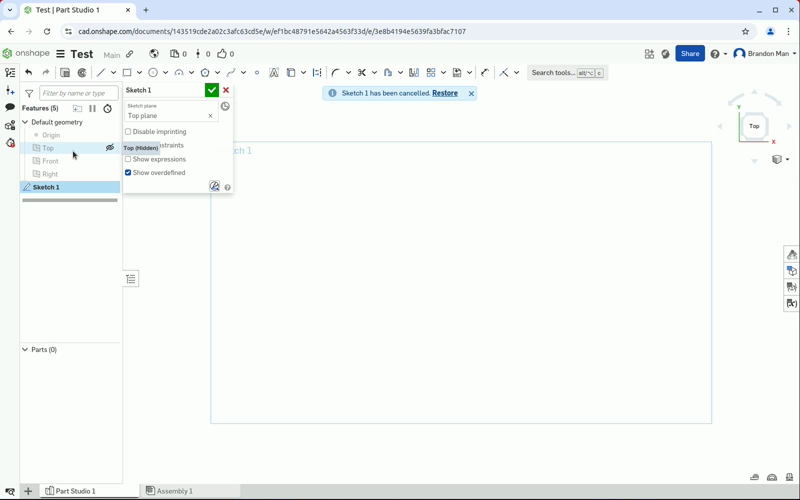
mouse_move(73, 352)
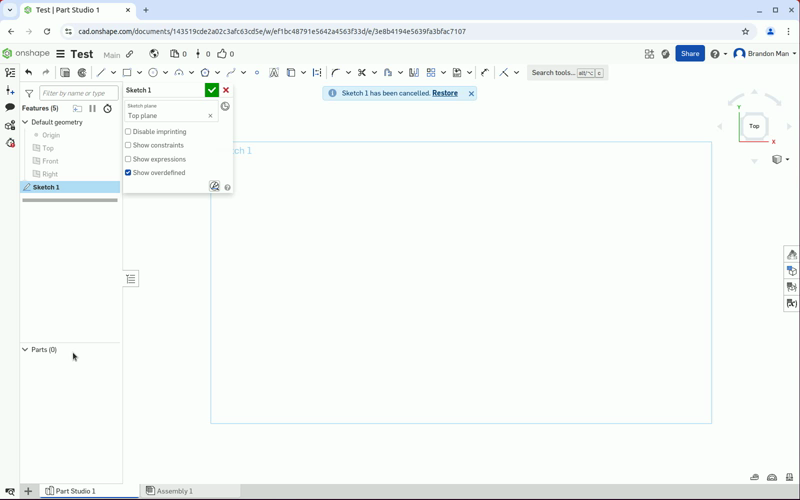
key(y)
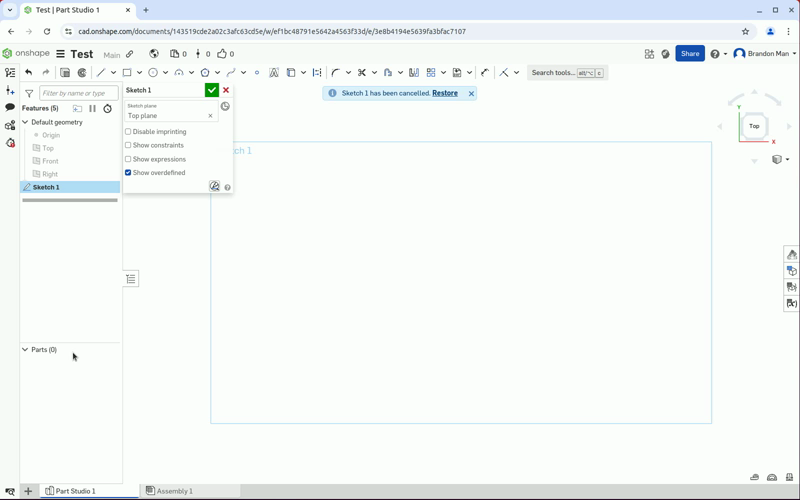
key(l)
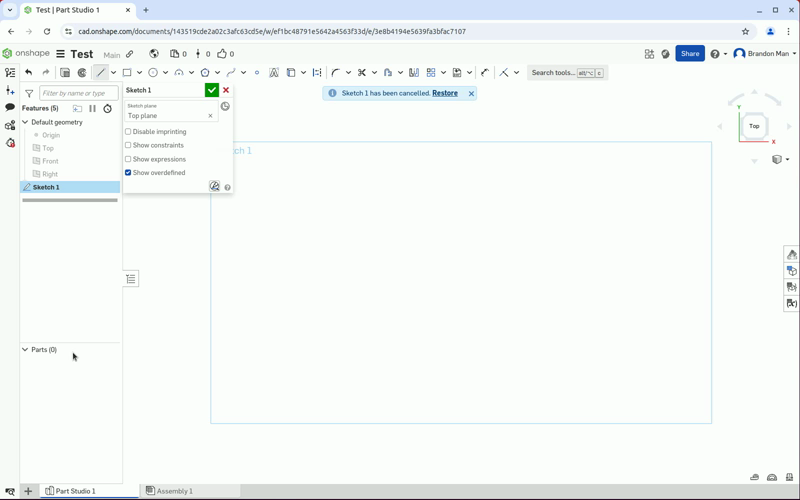
key_down(shift)
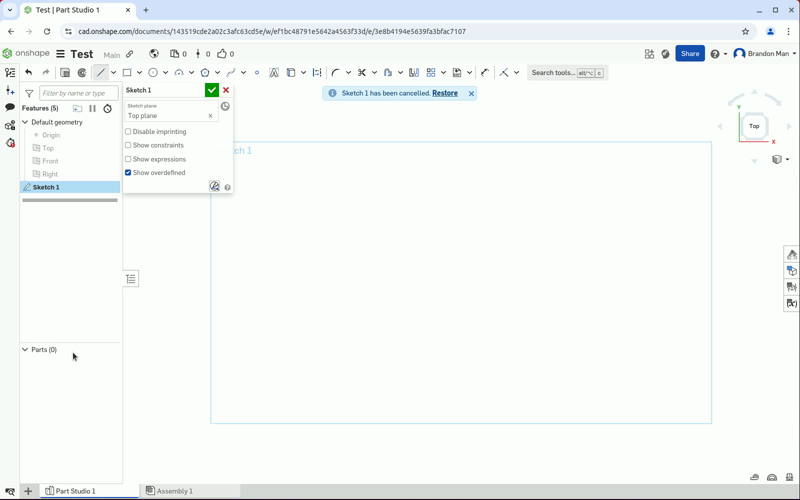
mouse_move(393, 306)
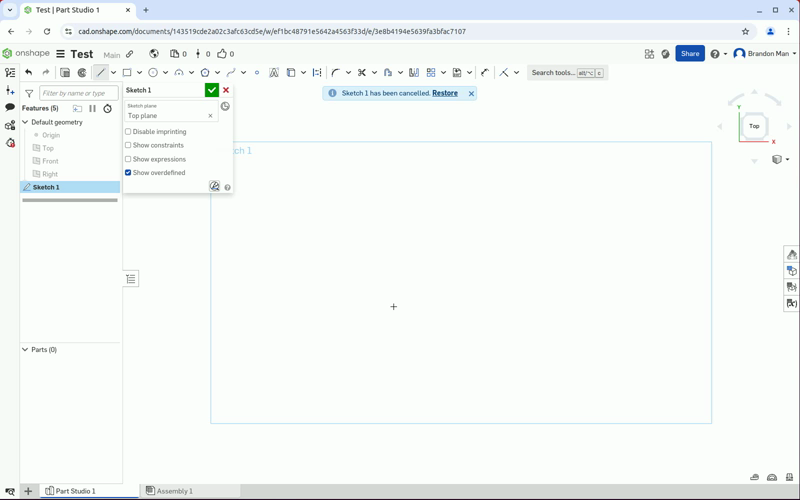
click(393, 306)
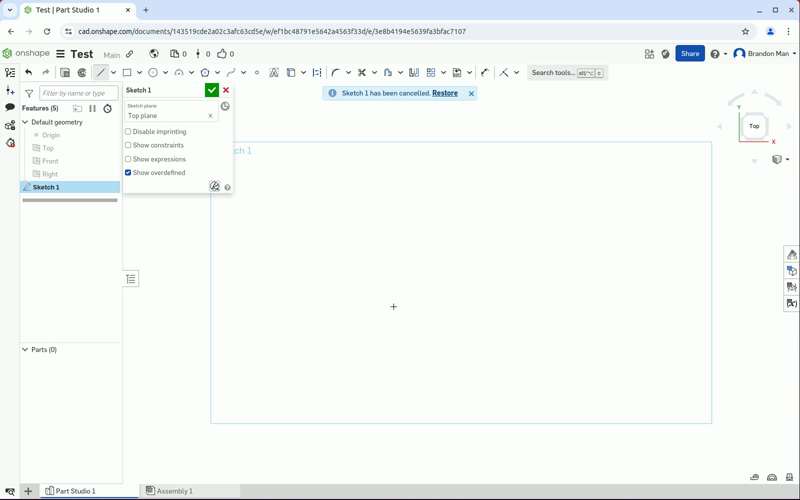
key_up(shift)
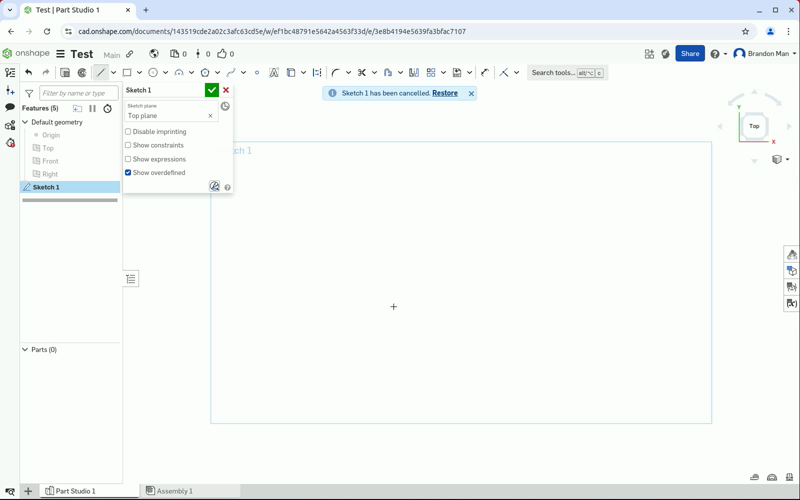
key_down(shift)
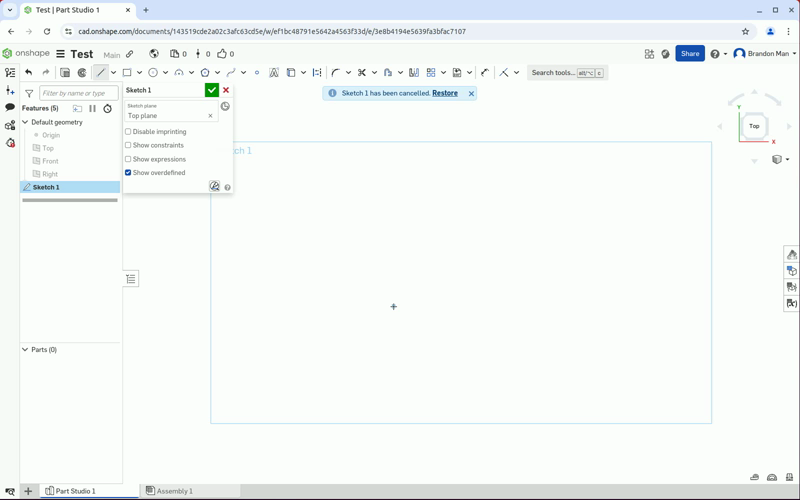
mouse_move(502, 306)
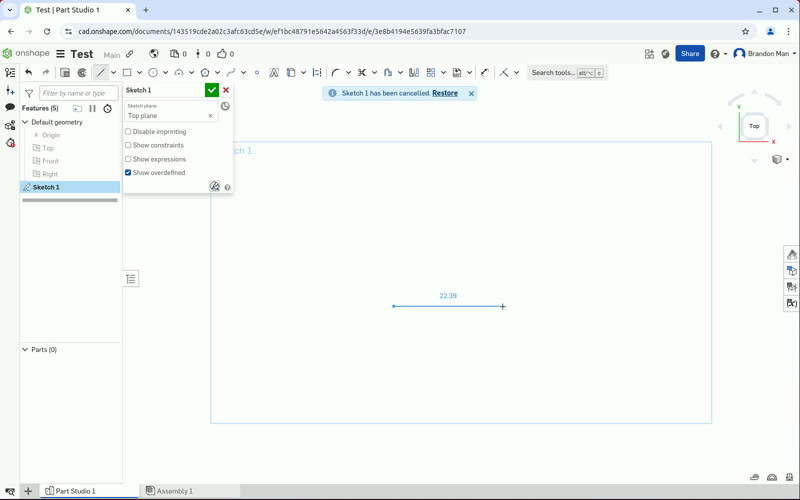
click(502, 306)
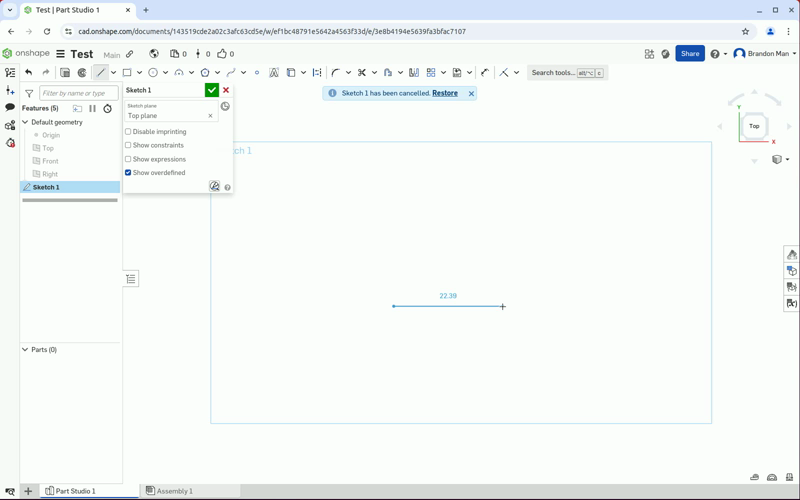
key_up(shift)
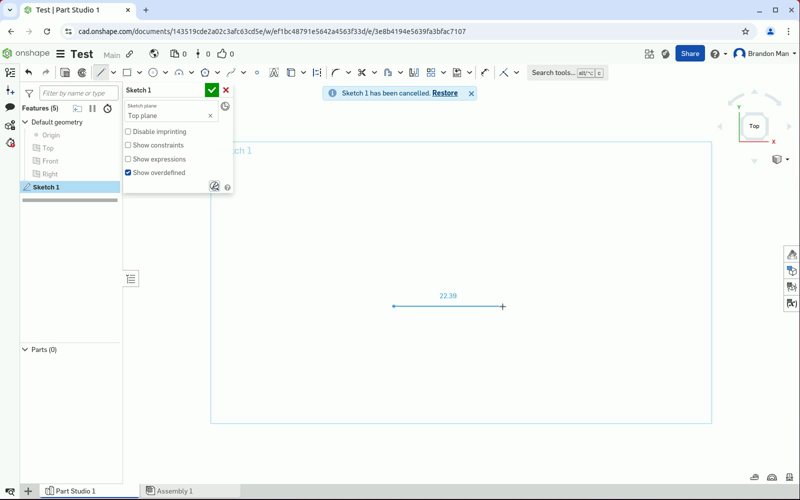
key(esc)
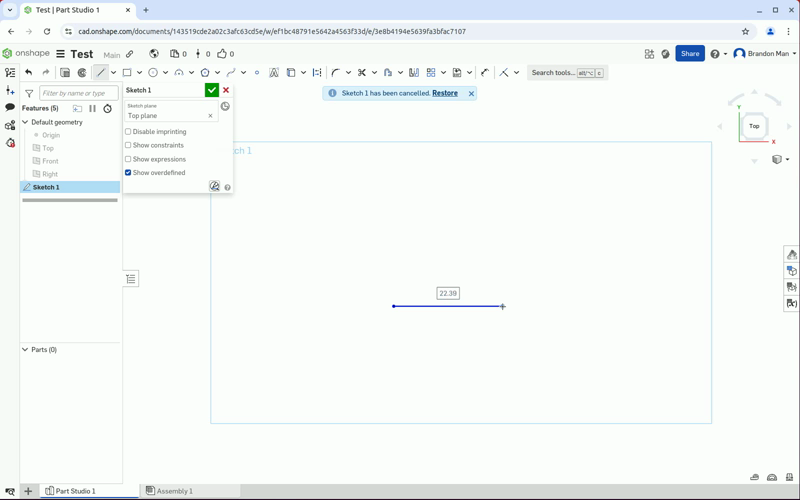
key(a)
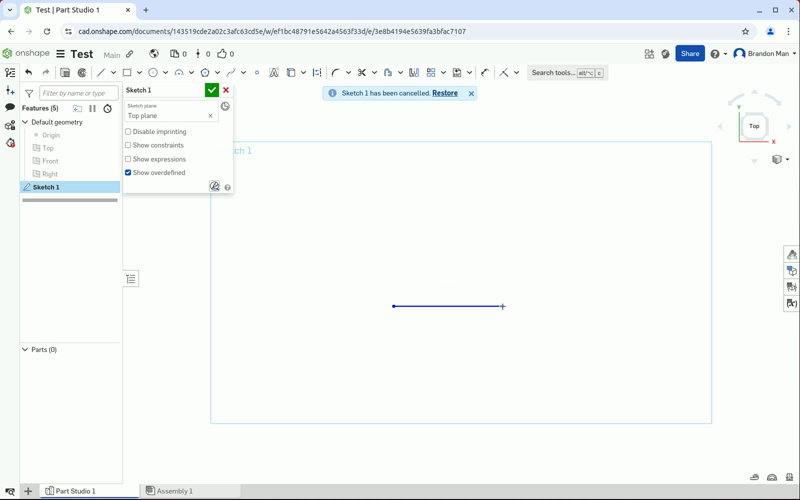
mouse_move(502, 306)
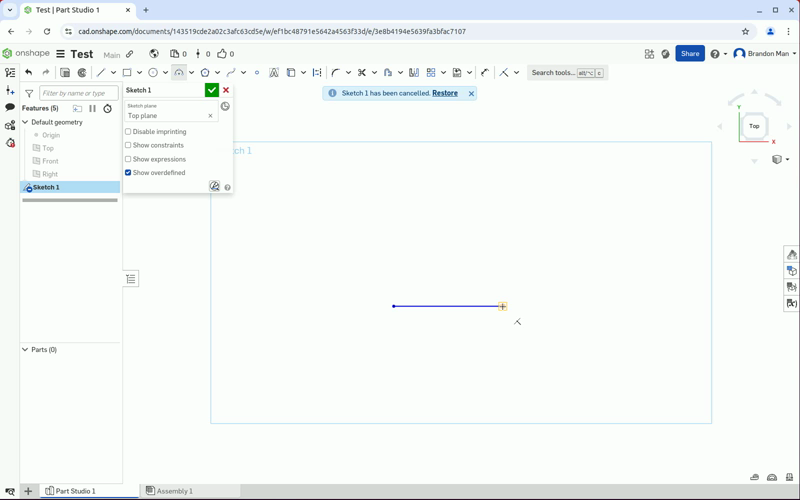
click(502, 306)
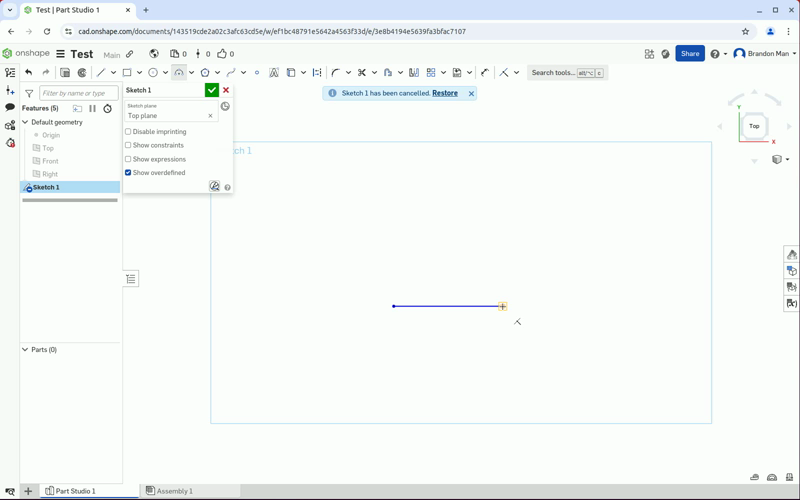
key_down(shift)
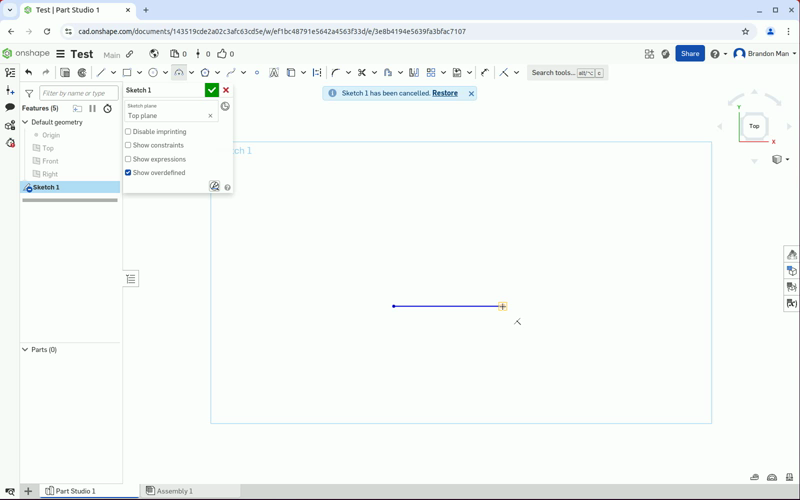
mouse_move(505, 306)
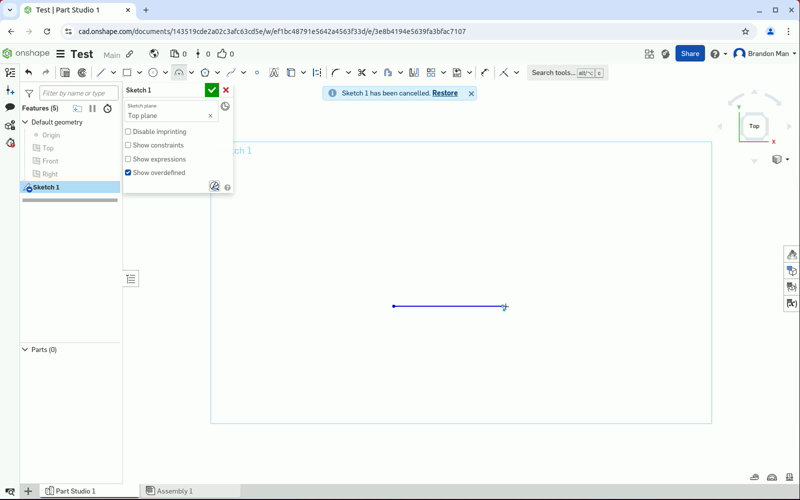
scroll(6)
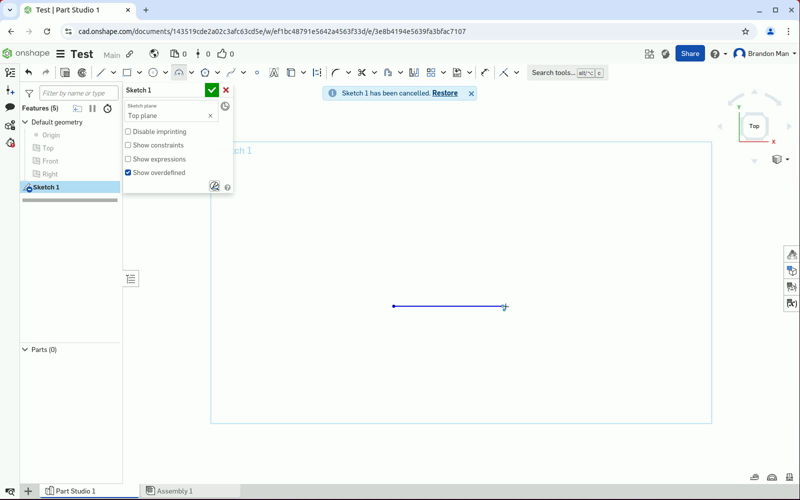
scroll(6)
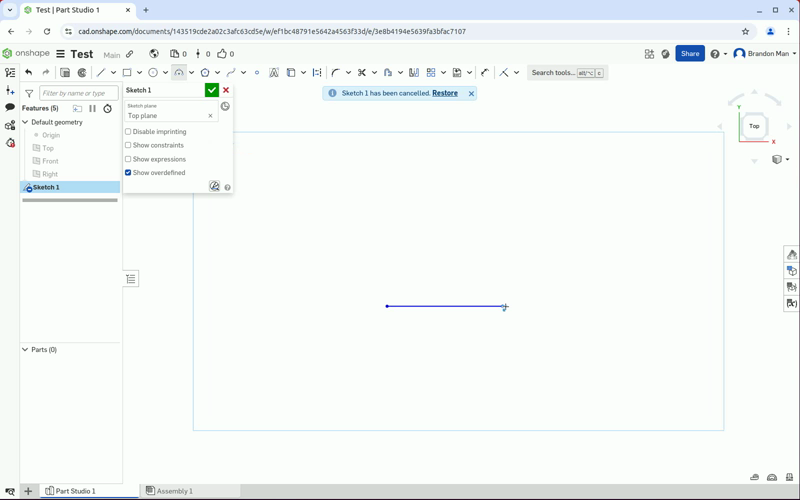
scroll(6)
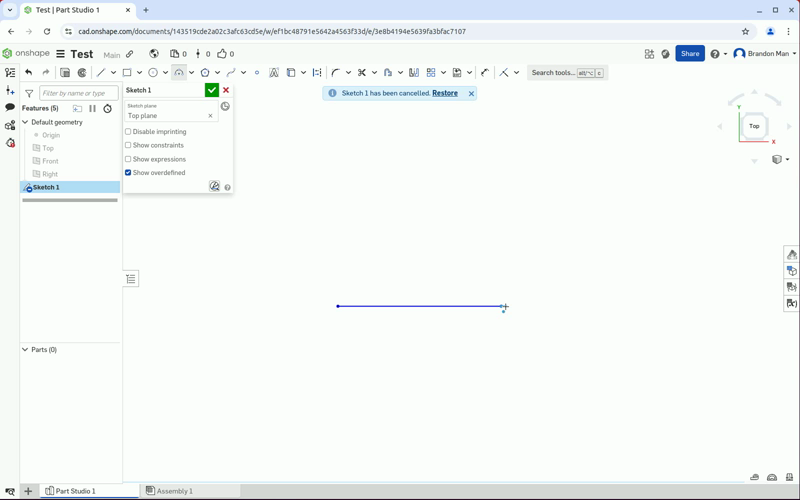
scroll(6)
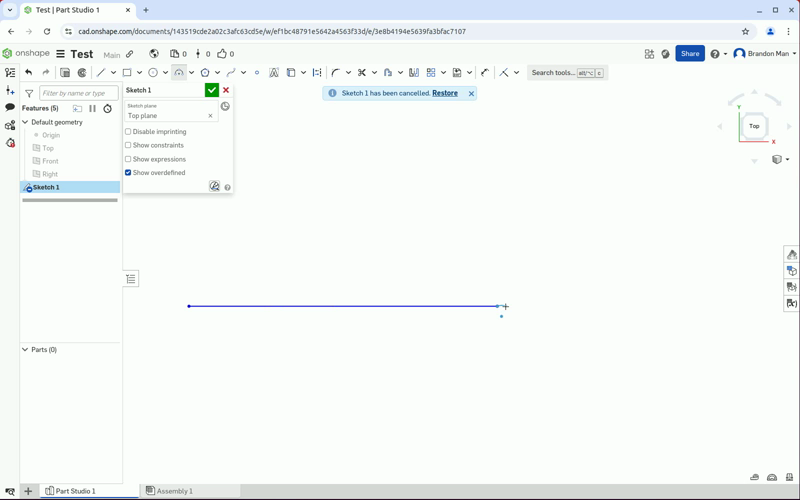
scroll(6)
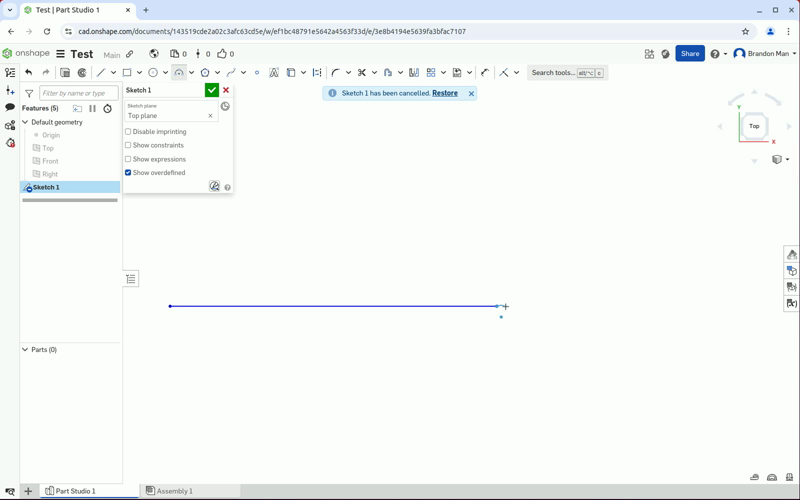
scroll(6)
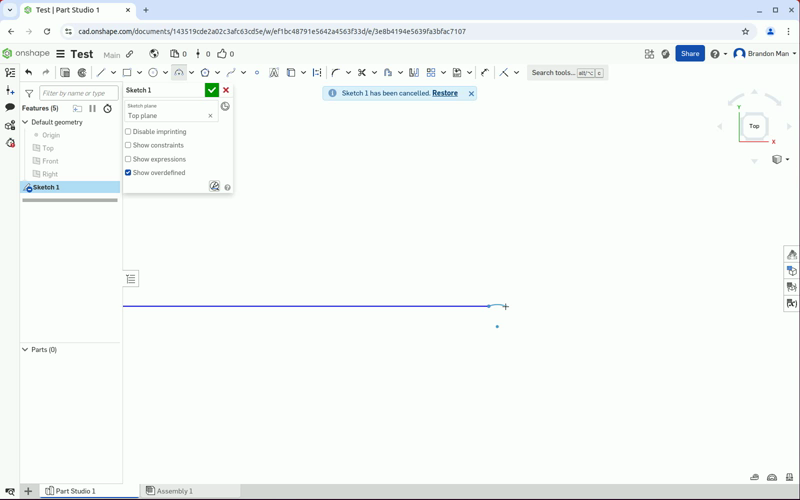
scroll(6)
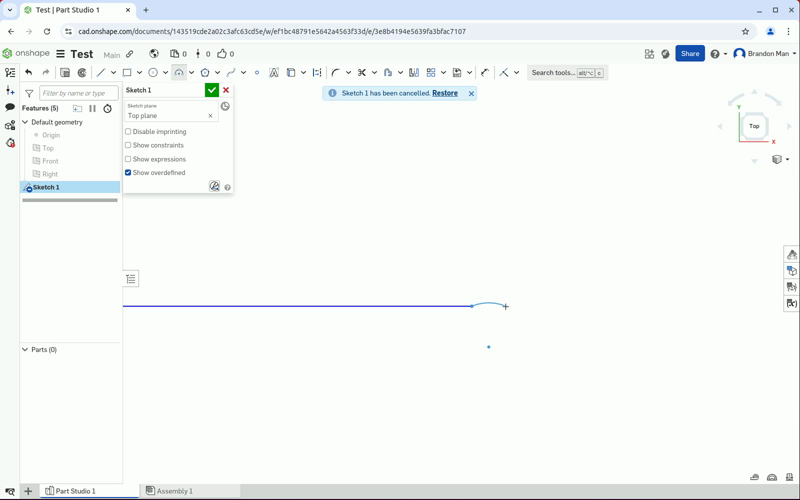
click(505, 306)
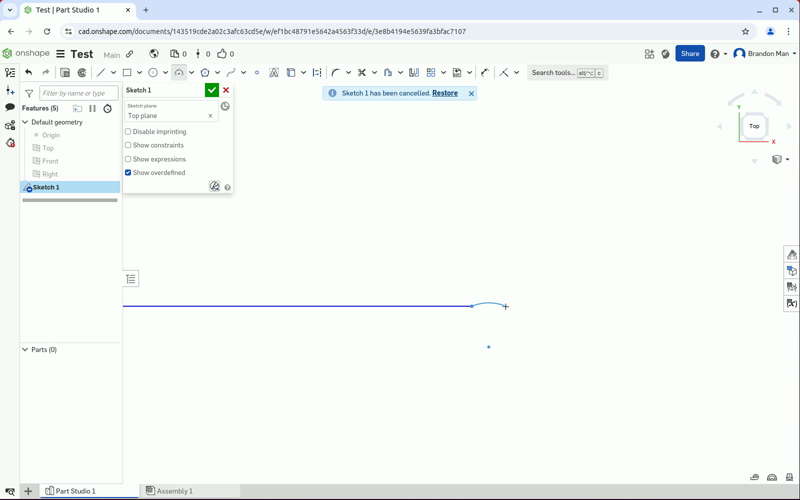
scroll(-6)
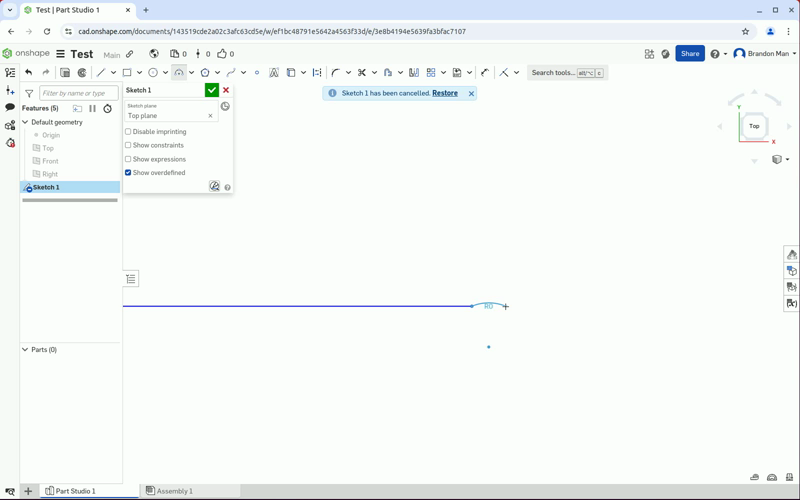
scroll(-6)
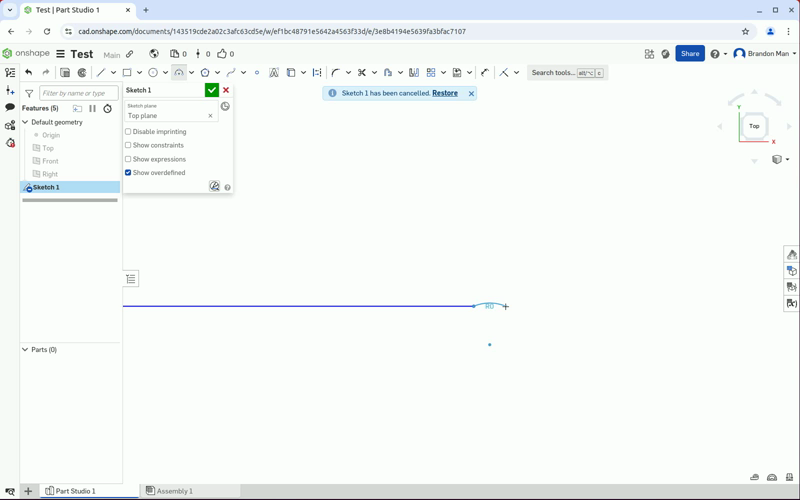
scroll(-6)
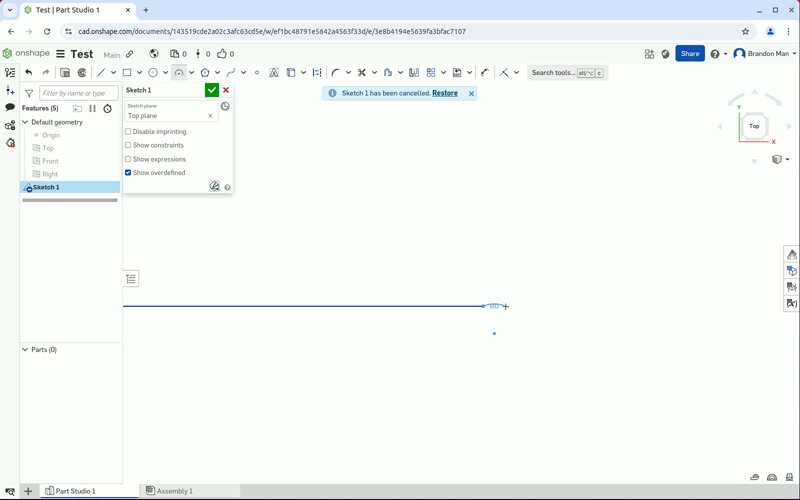
scroll(-6)
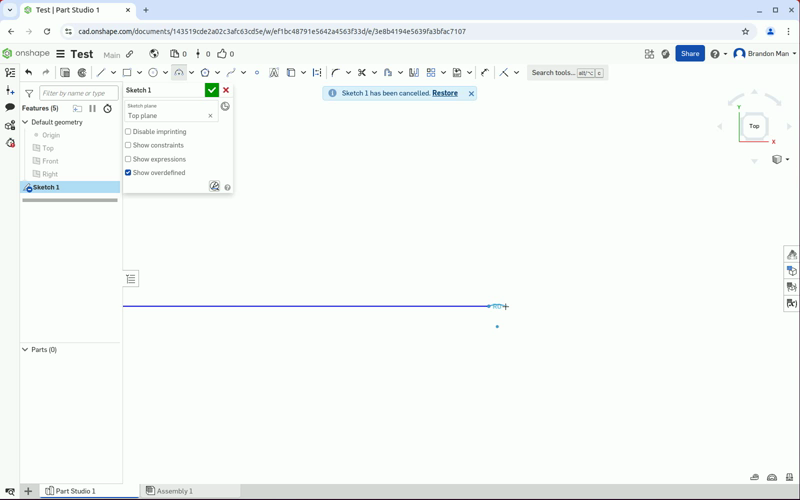
scroll(-6)
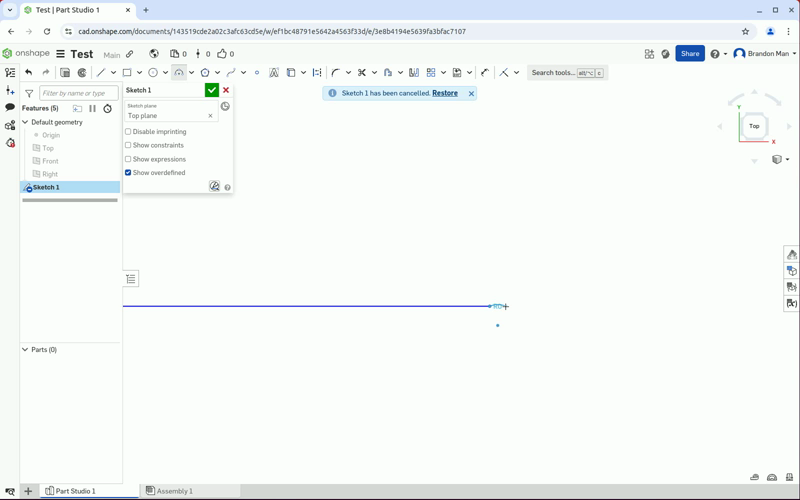
scroll(-6)
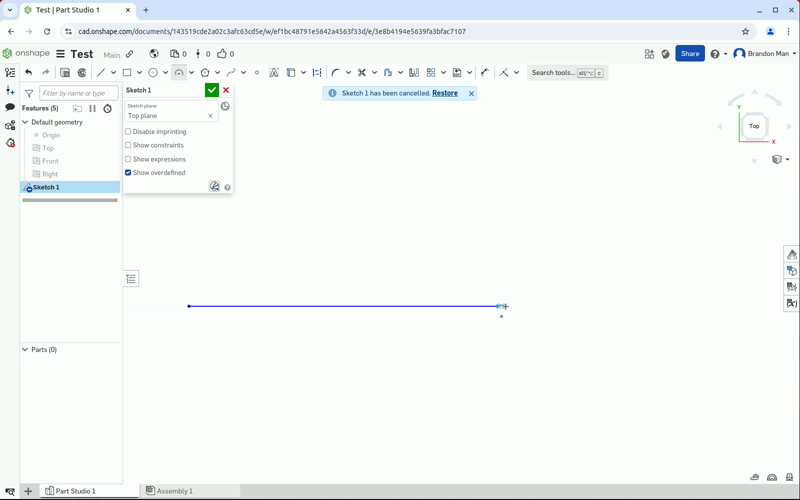
scroll(-6)
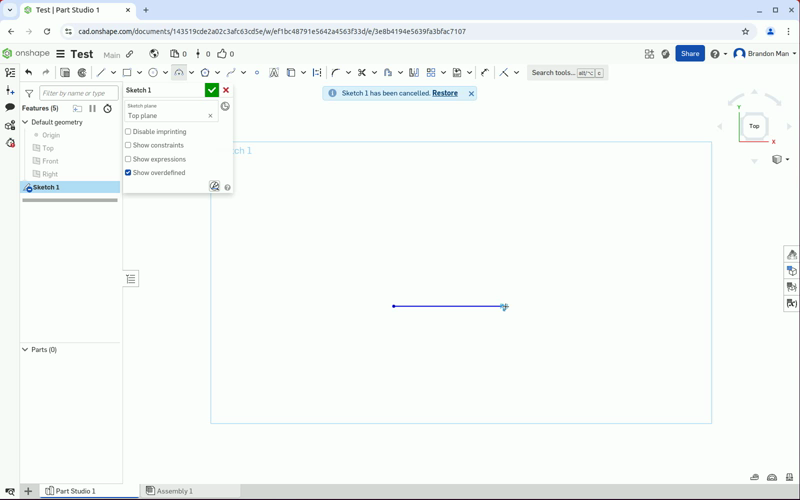
mouse_move(504, 303)
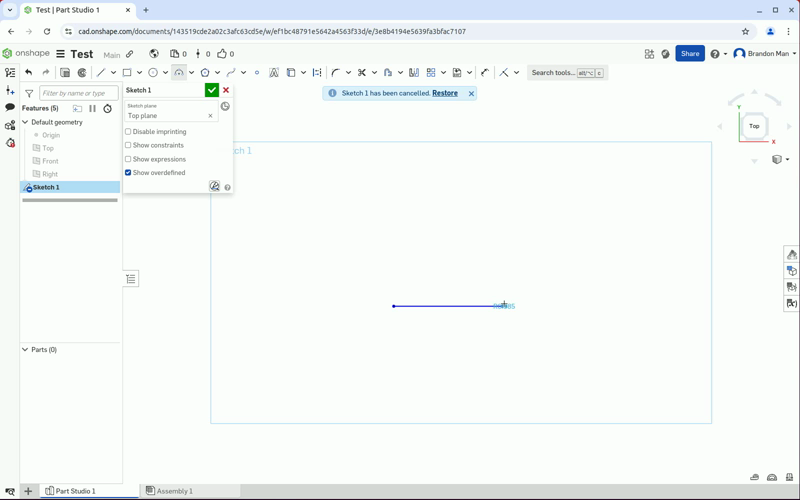
scroll(6)
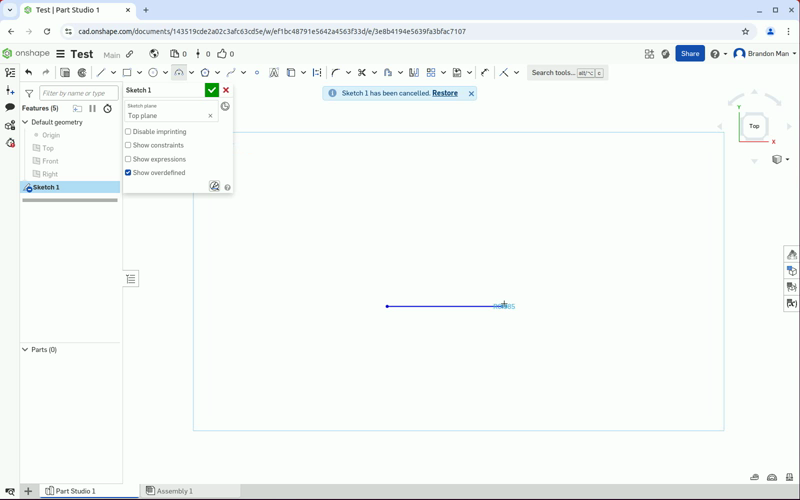
scroll(6)
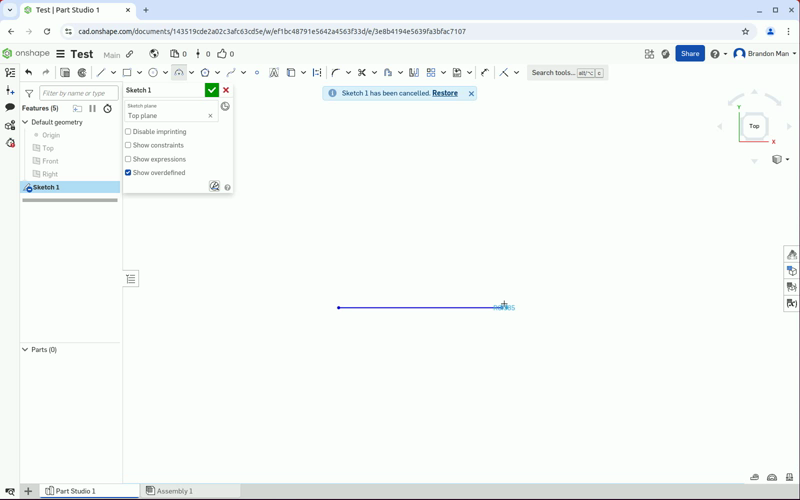
scroll(6)
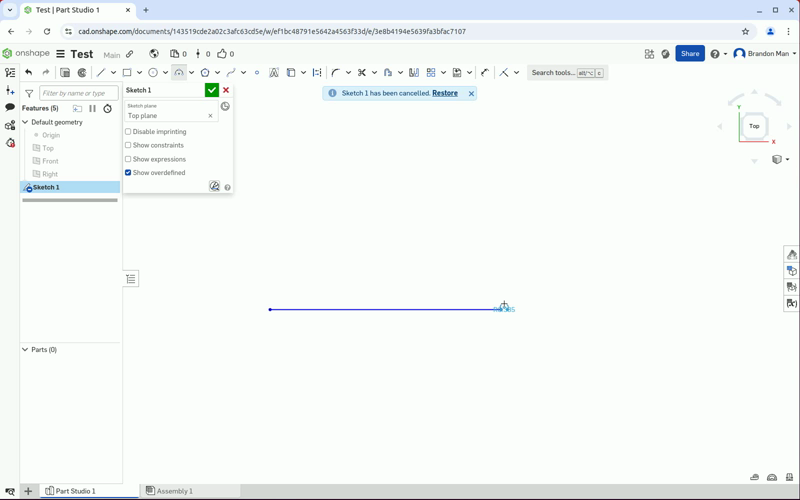
scroll(6)
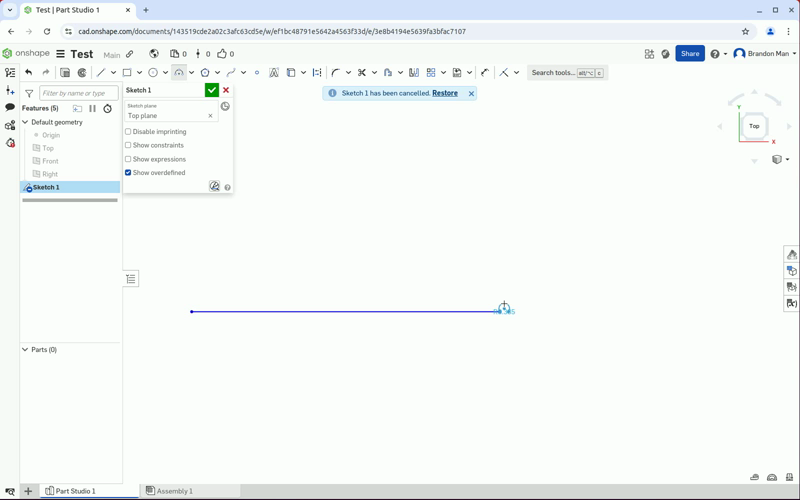
scroll(6)
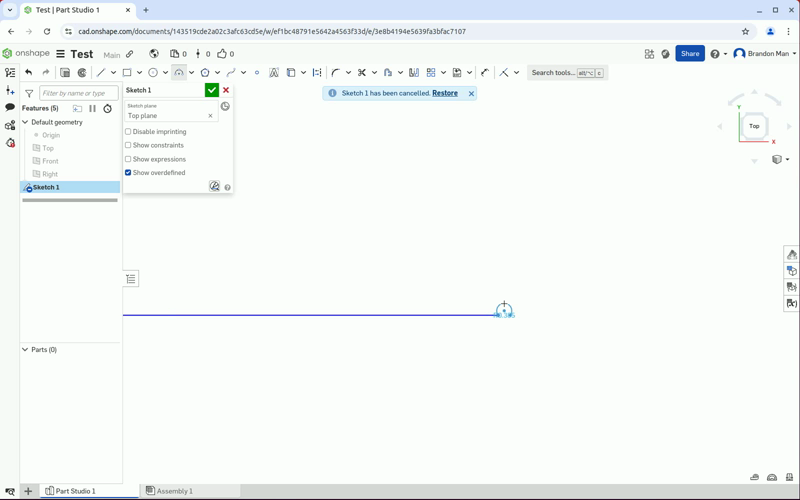
scroll(6)
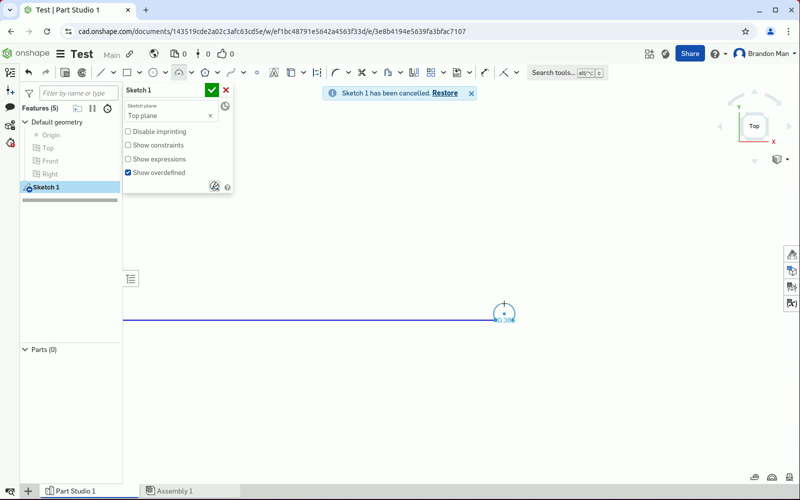
scroll(6)
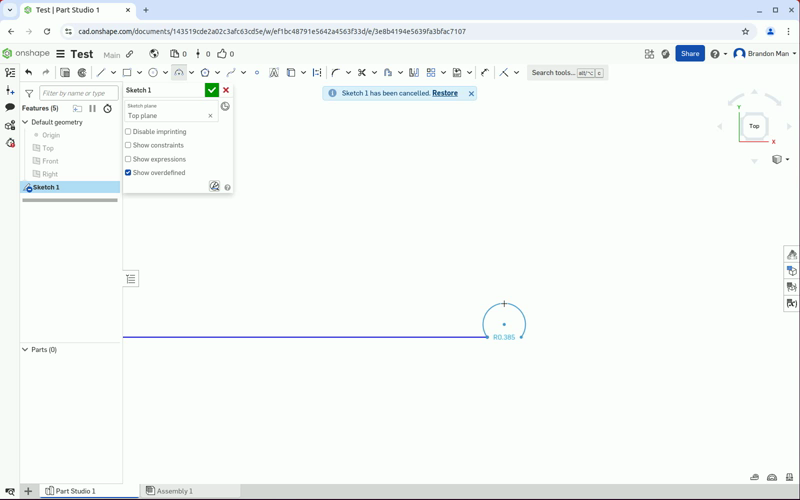
click(504, 303)
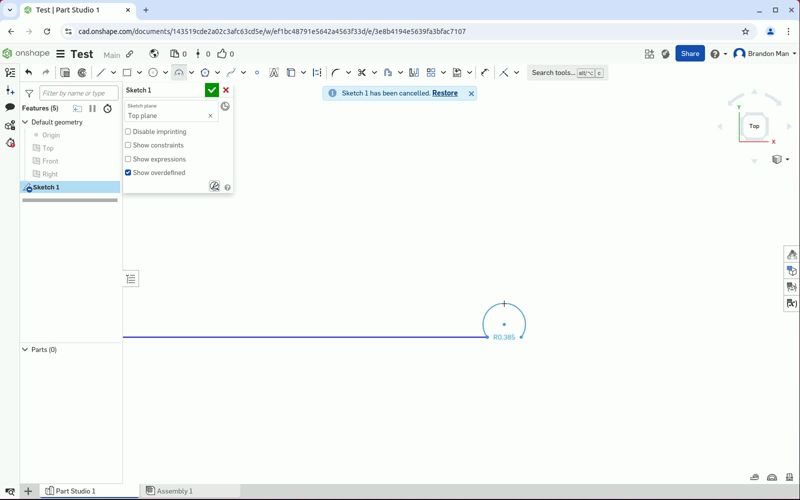
scroll(-6)
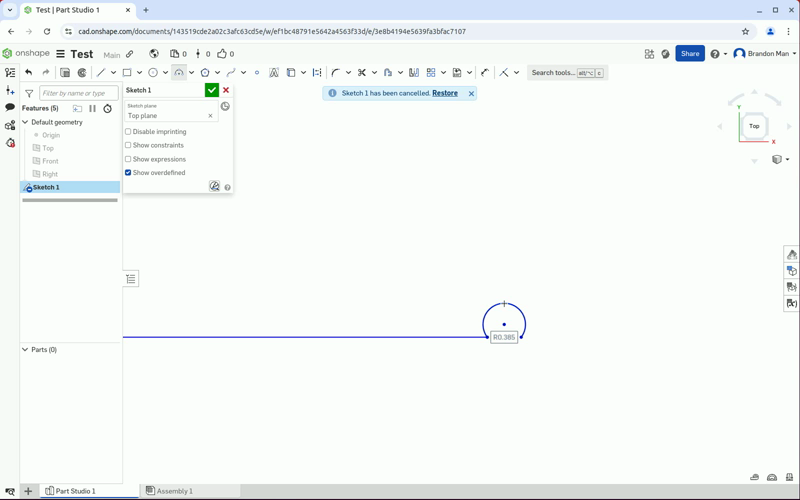
scroll(-6)
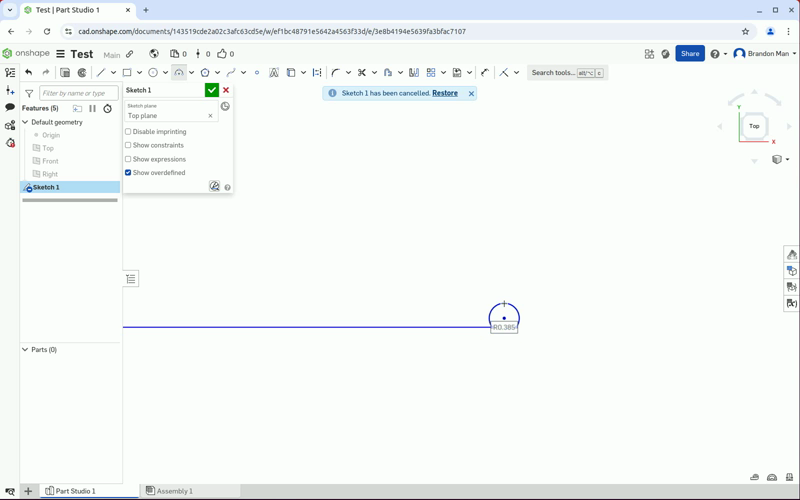
scroll(-6)
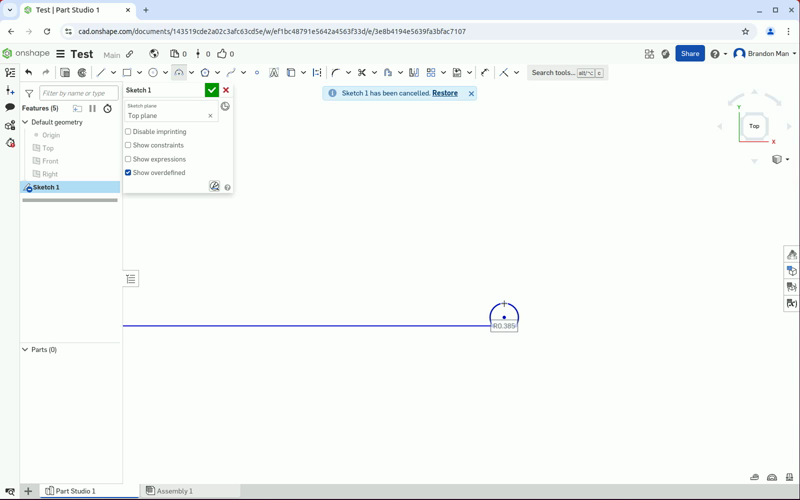
scroll(-6)
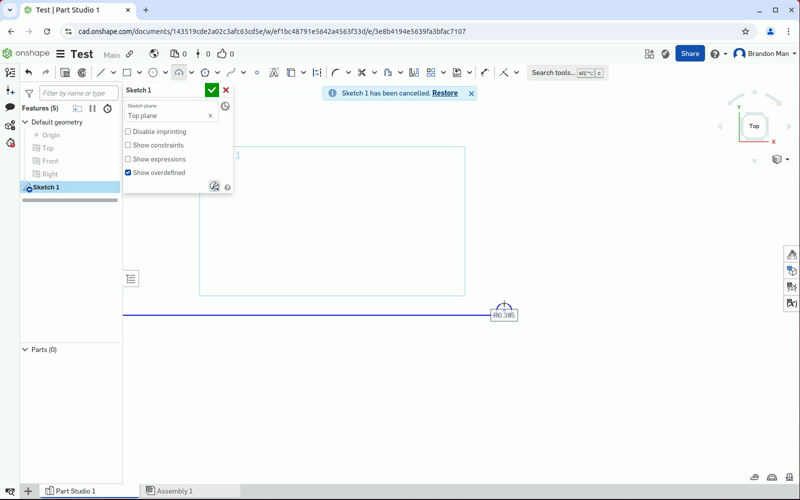
scroll(-6)
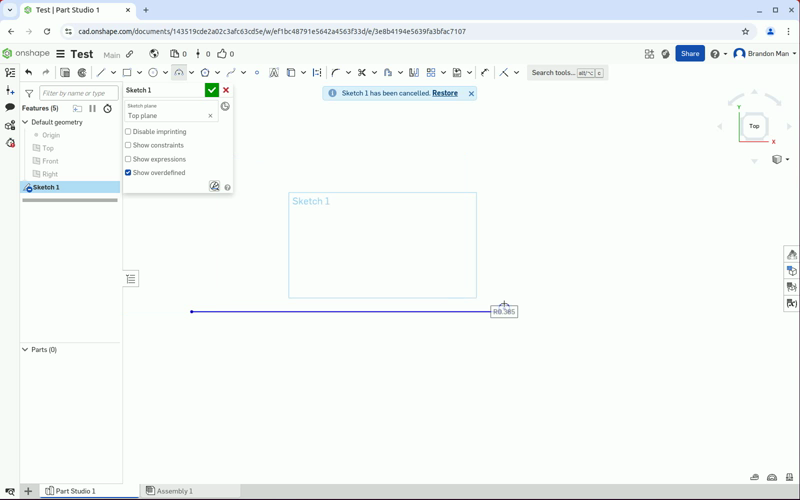
scroll(-6)
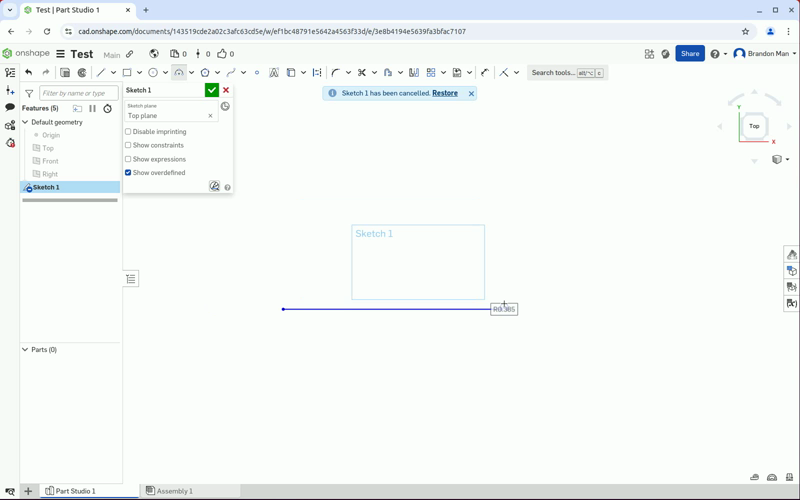
scroll(-6)
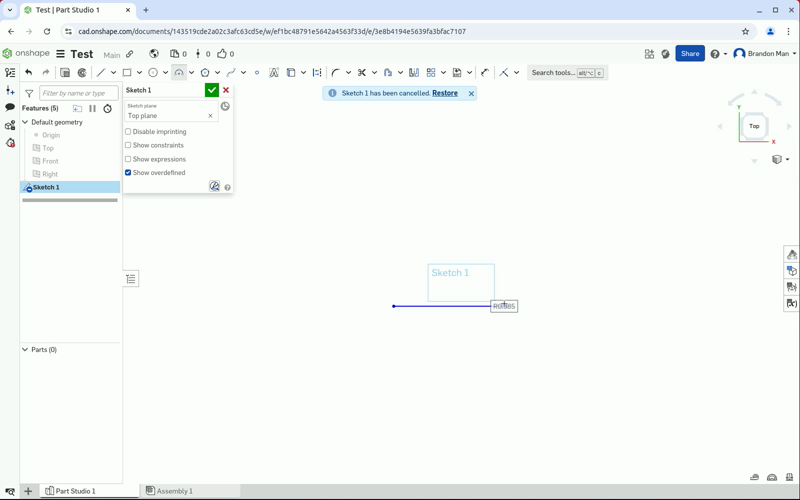
key_up(shift)
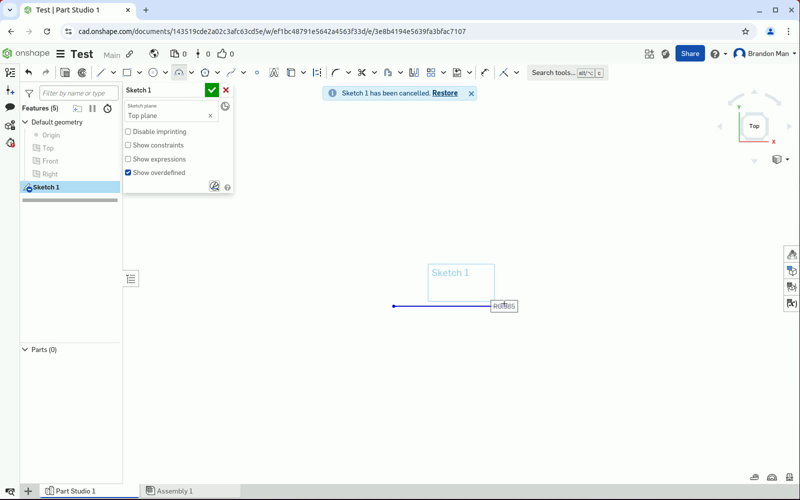
key(esc)
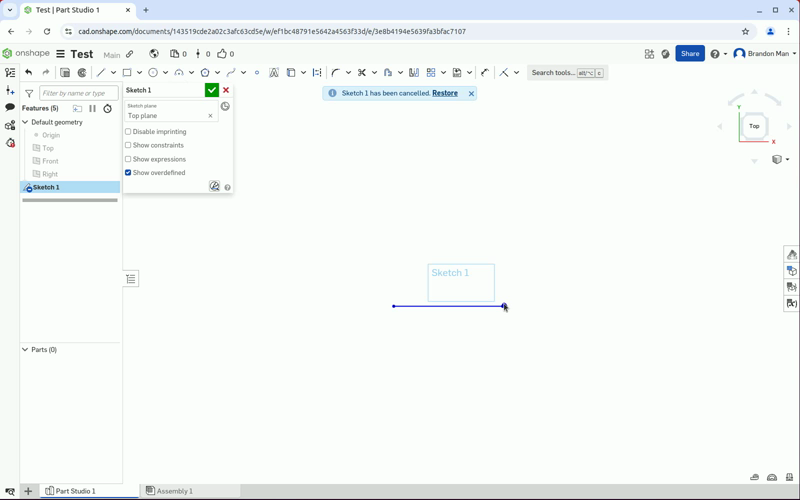
key(l)
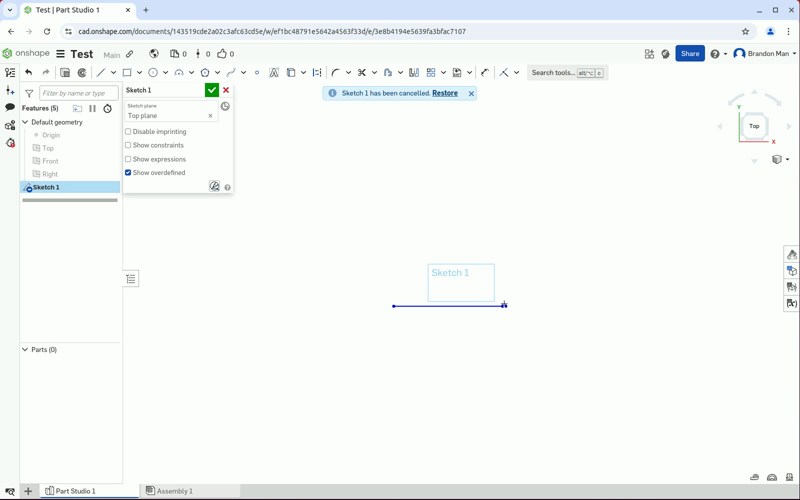
mouse_move(505, 306)
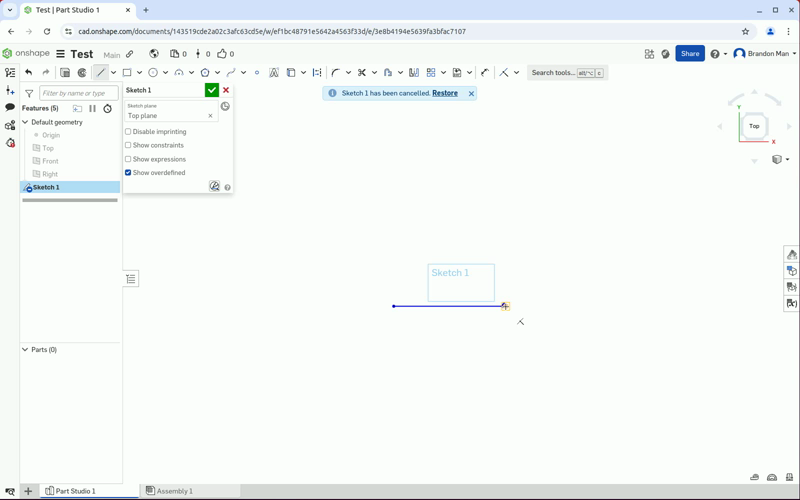
scroll(6)
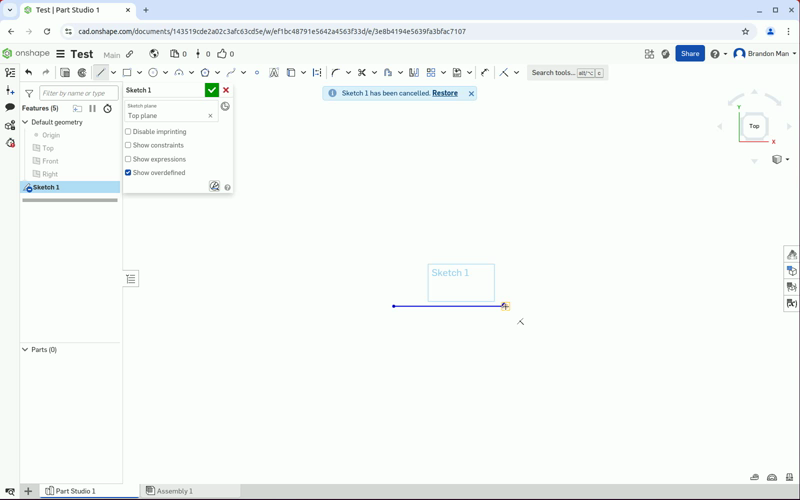
scroll(6)
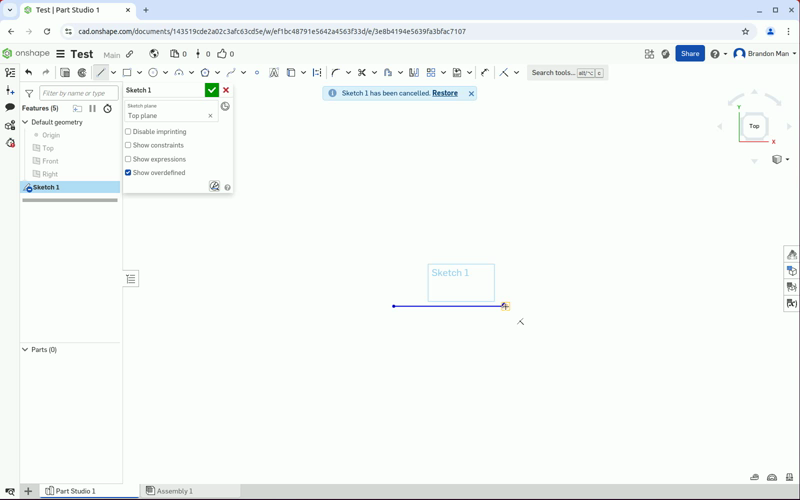
scroll(6)
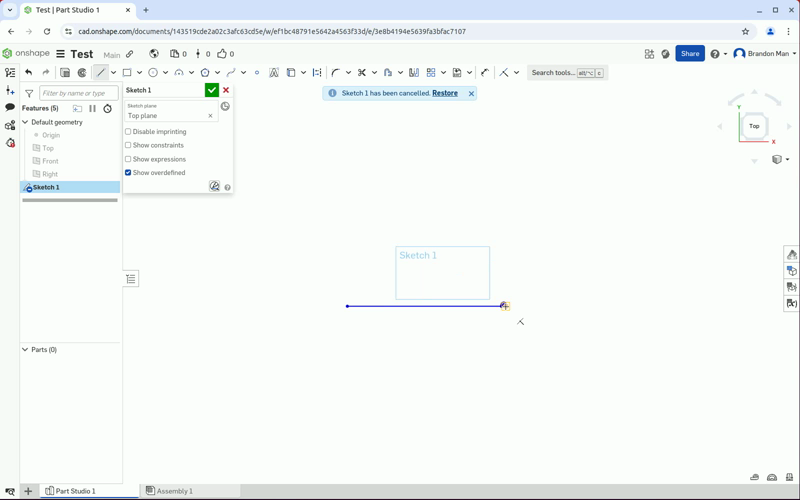
scroll(6)
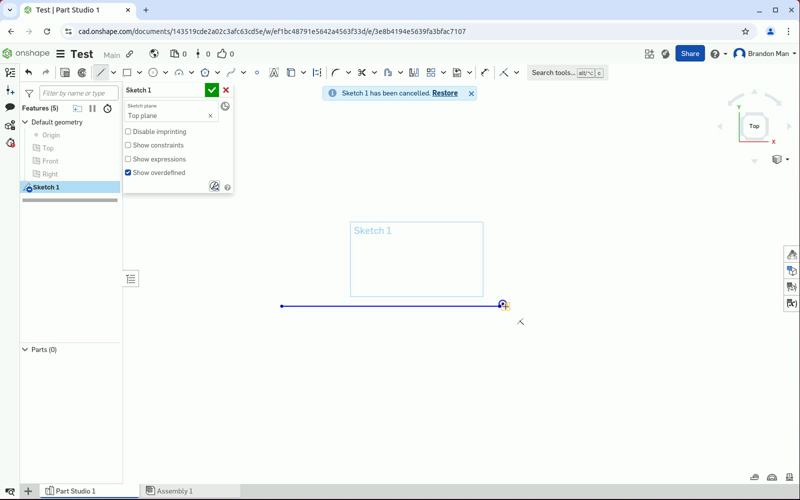
scroll(6)
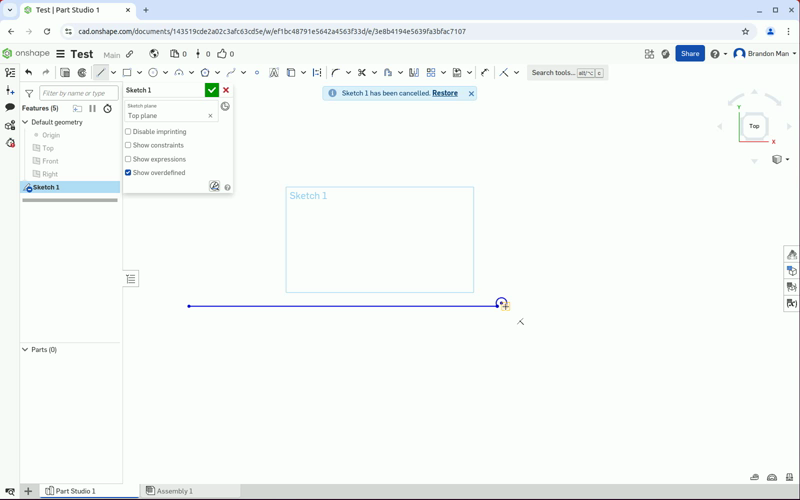
scroll(6)
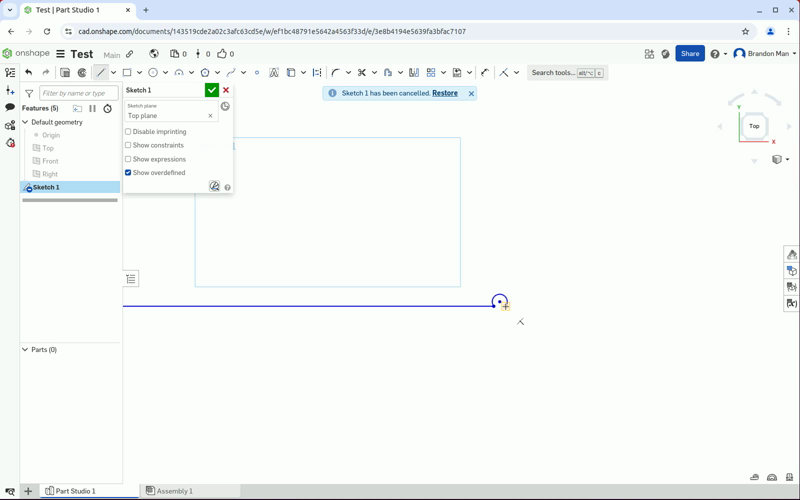
scroll(6)
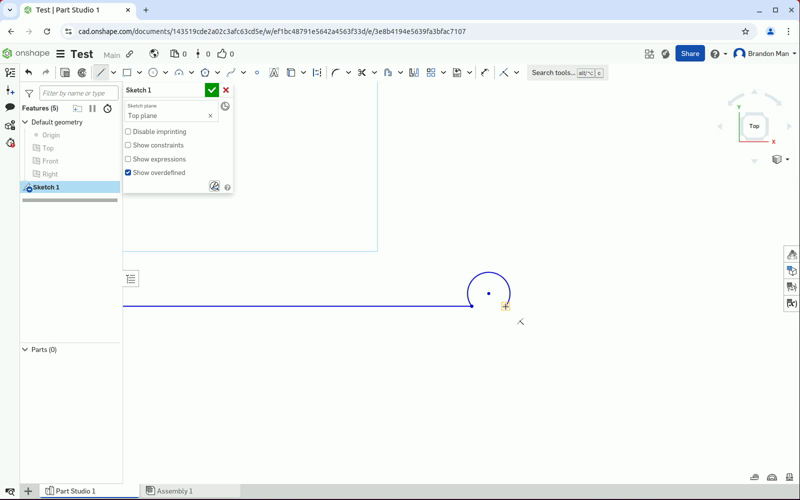
click(505, 306)
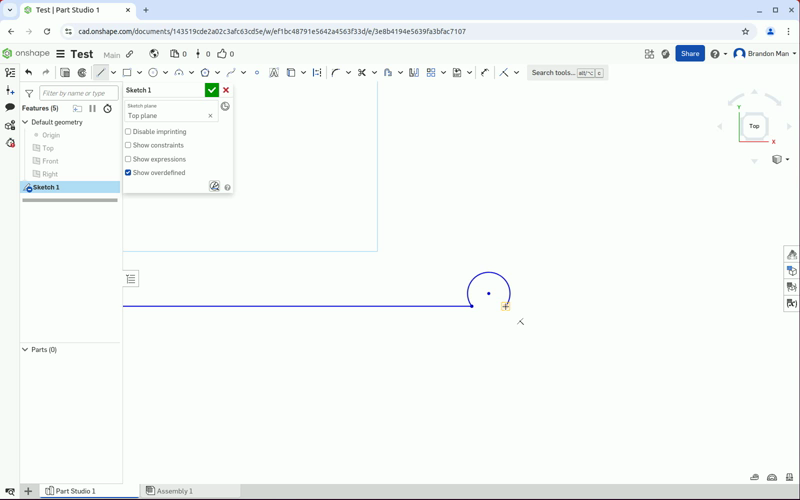
scroll(-6)
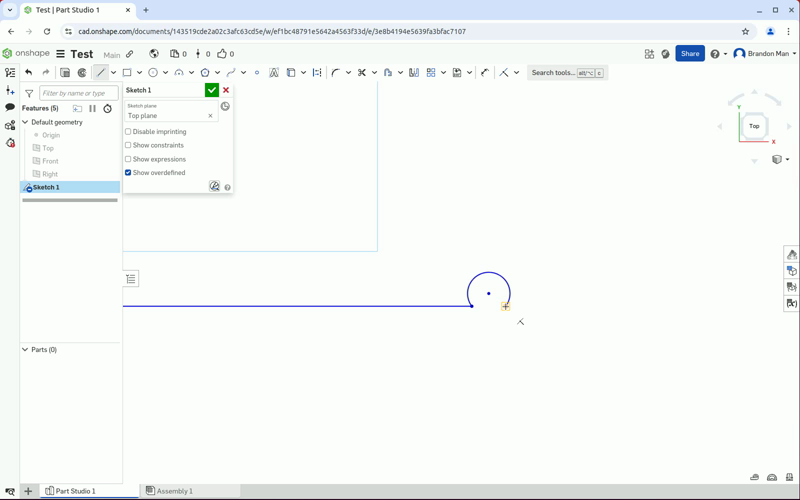
scroll(-6)
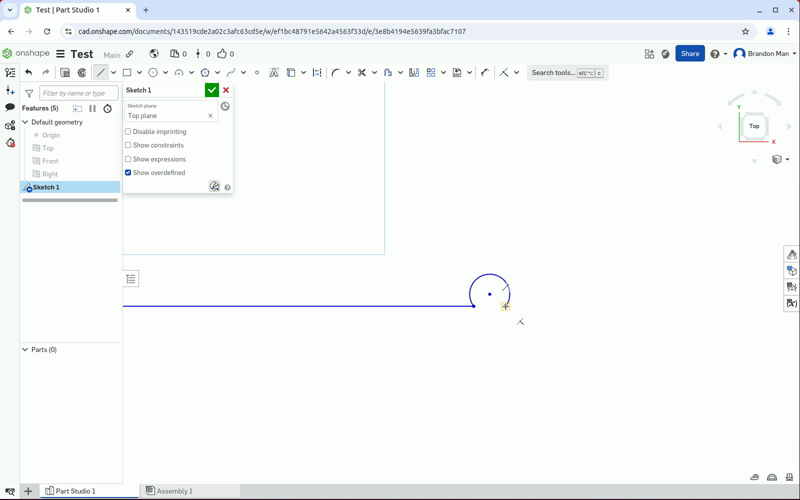
scroll(-6)
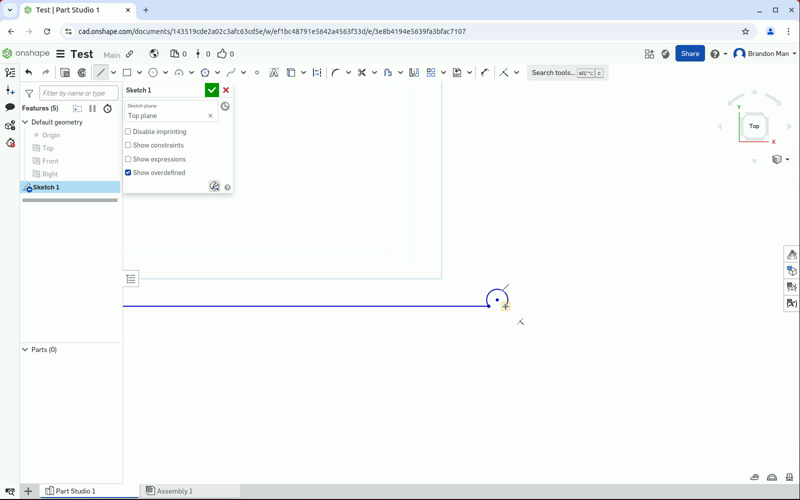
scroll(-6)
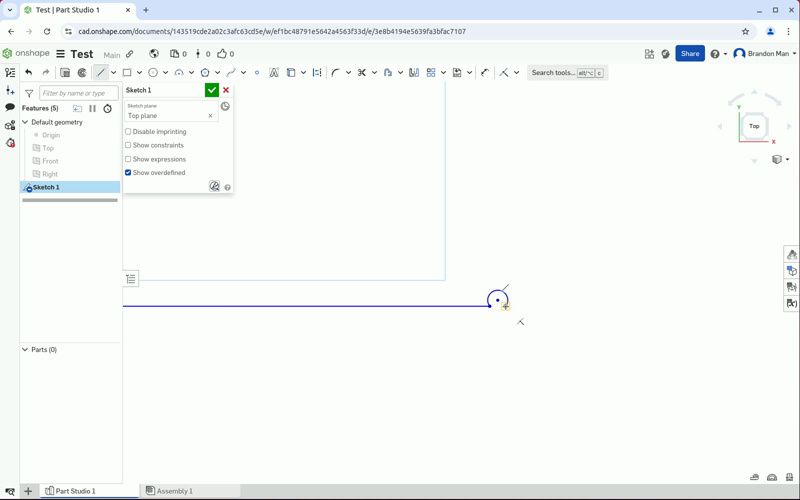
scroll(-6)
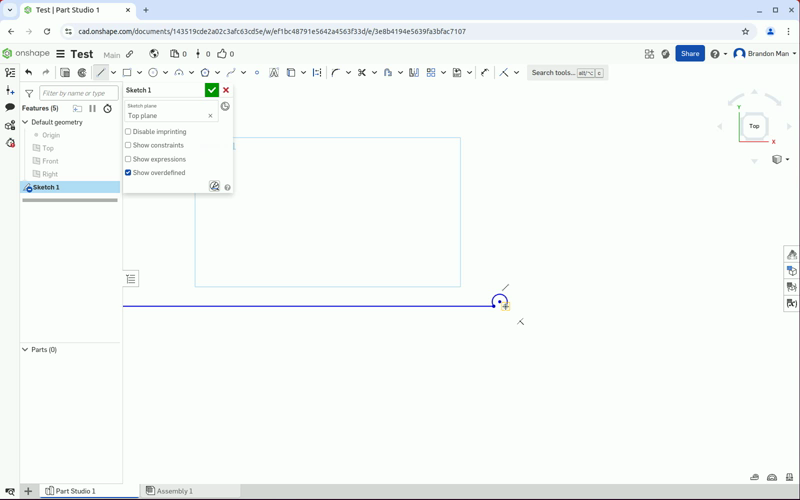
scroll(-6)
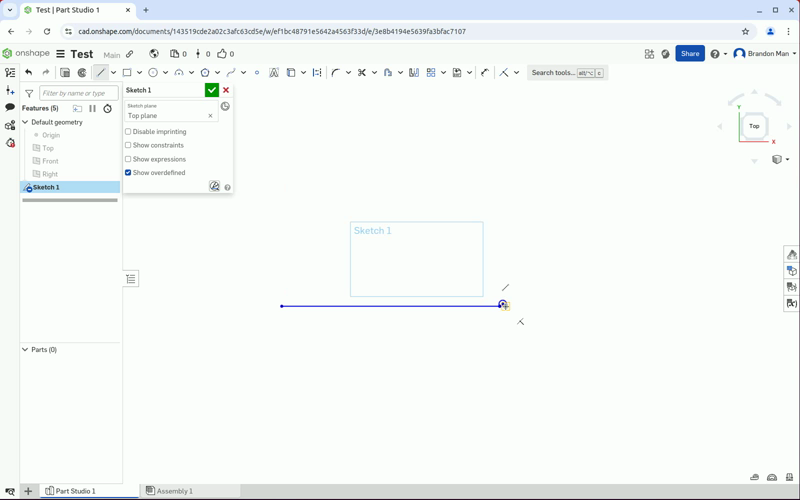
scroll(-6)
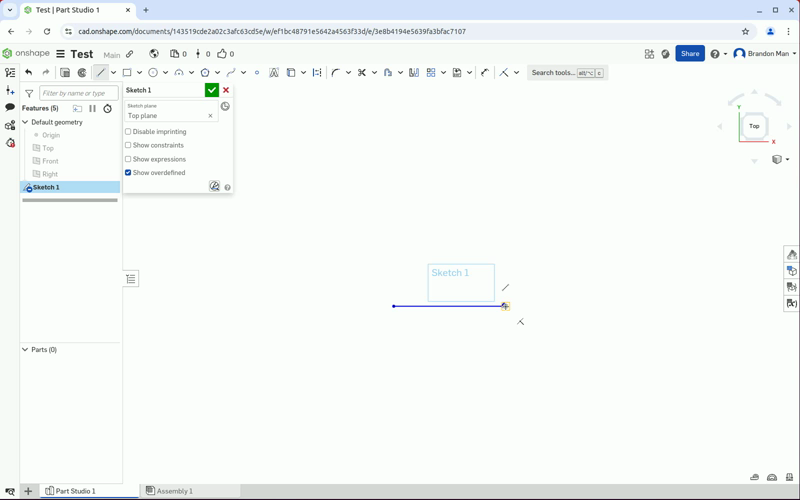
key_down(shift)
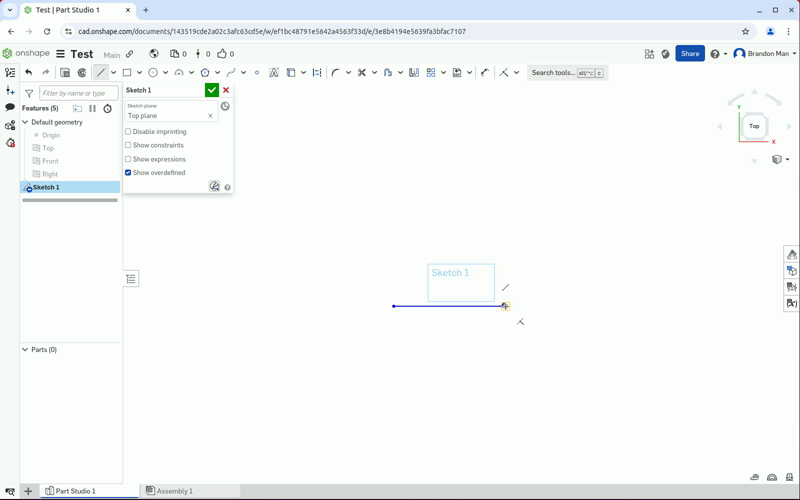
mouse_move(535, 306)
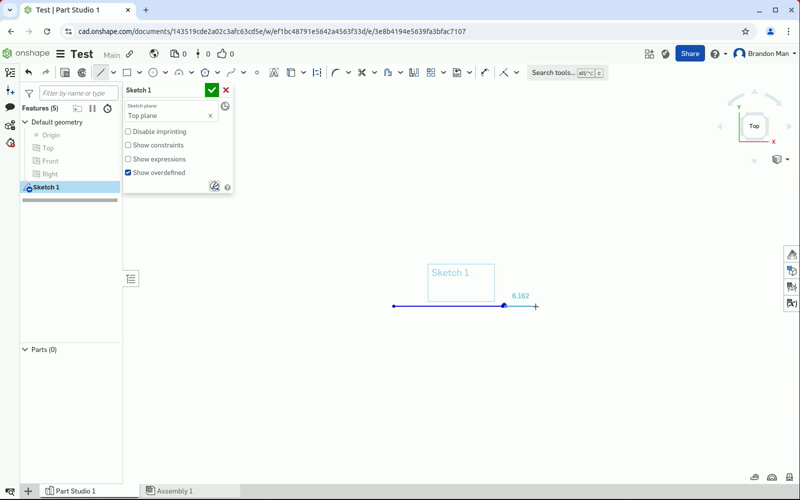
mouse_move(528, 306)
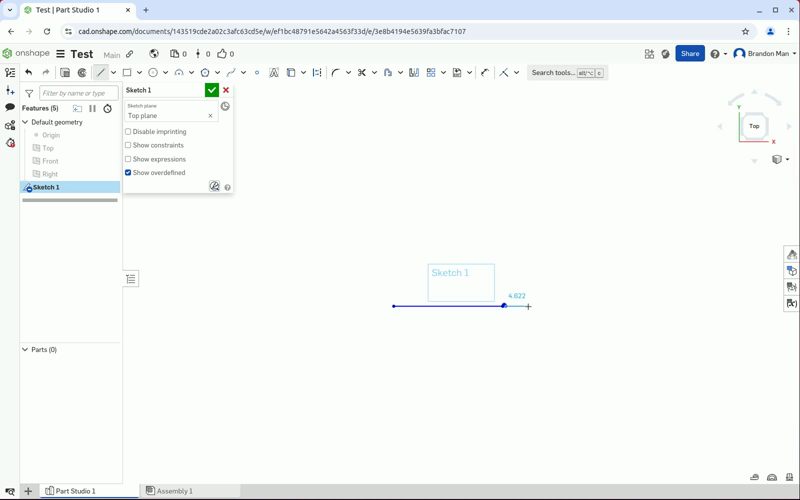
click(528, 306)
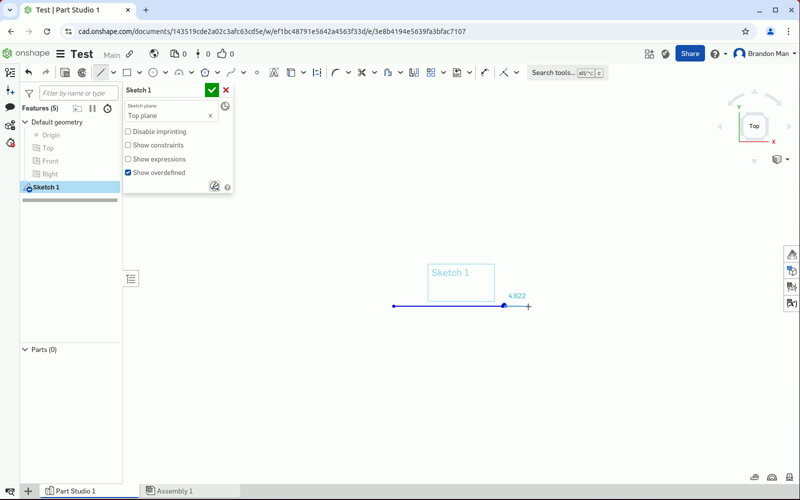
key_up(shift)
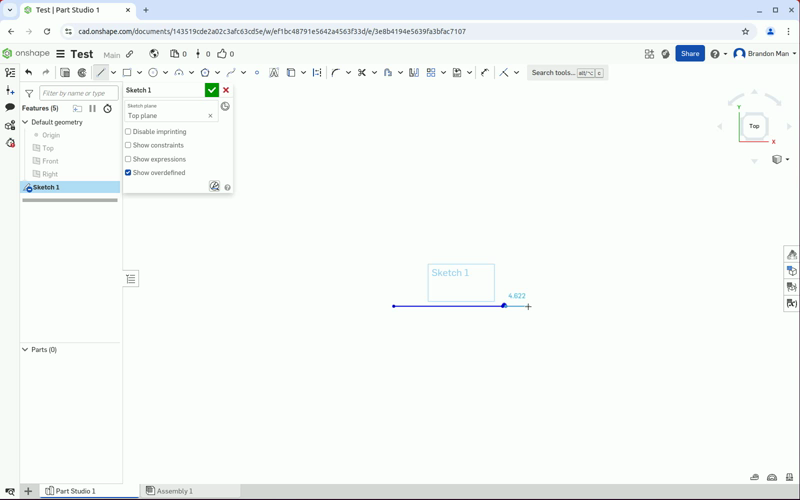
key_down(shift)
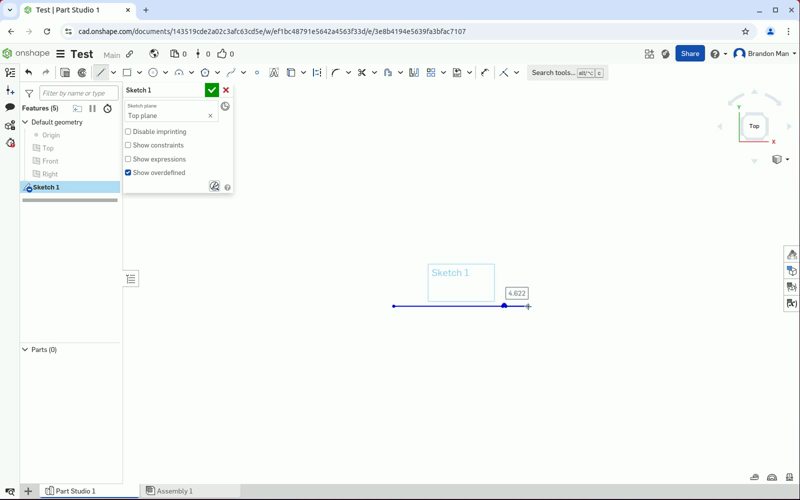
mouse_move(528, 170)
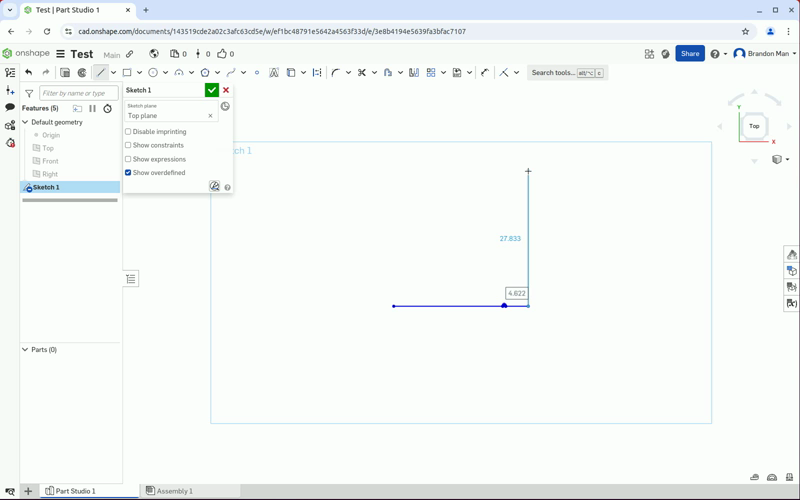
click(528, 170)
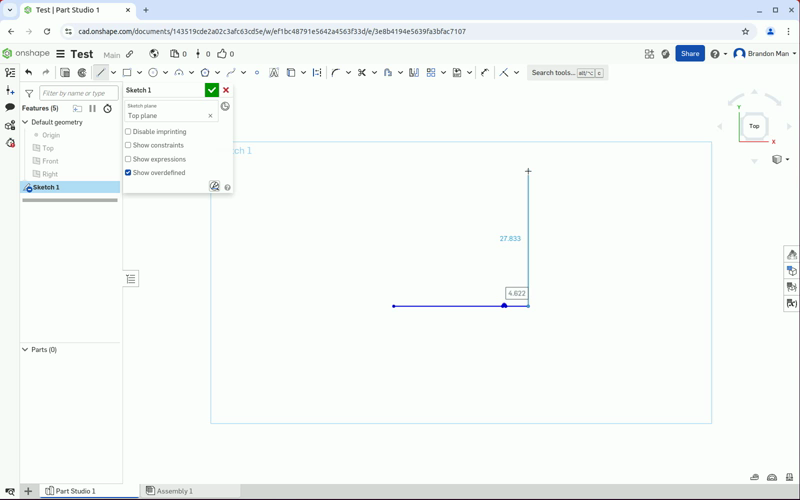
key_up(shift)
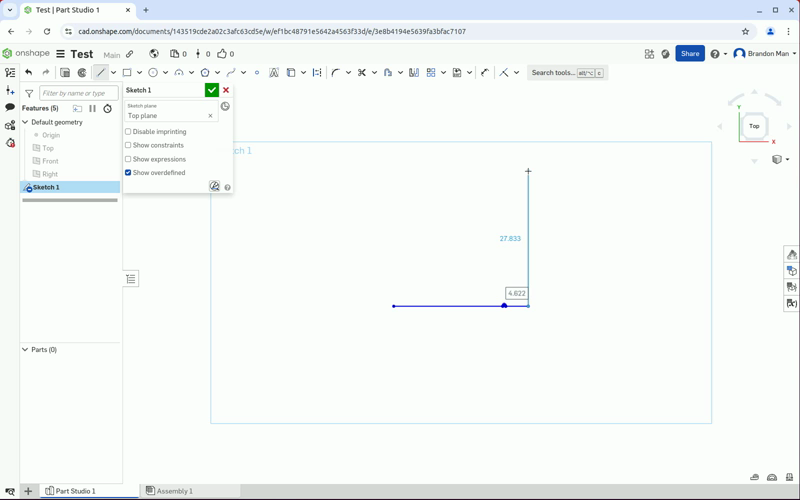
key_down(shift)
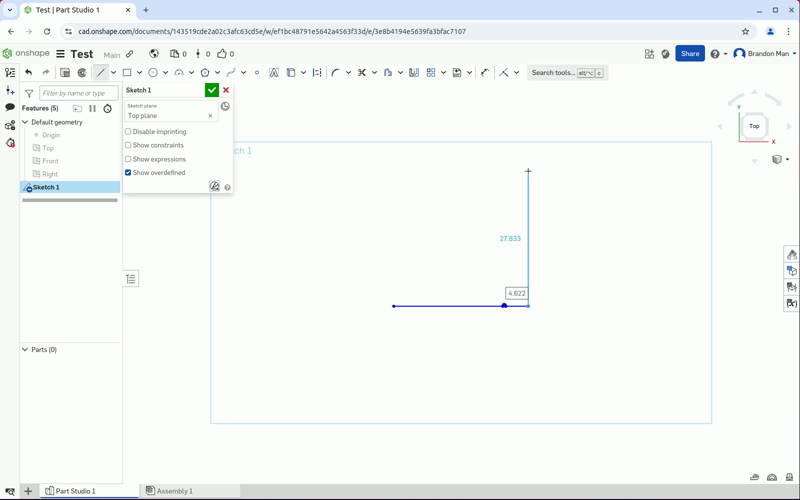
mouse_move(393, 170)
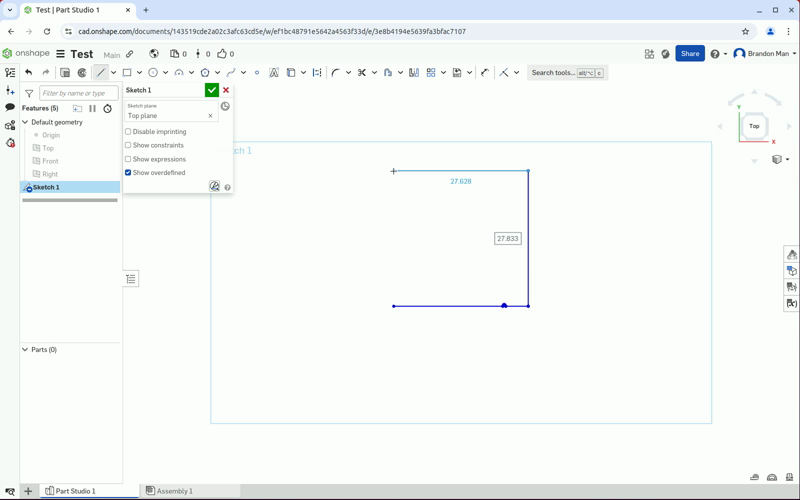
click(393, 170)
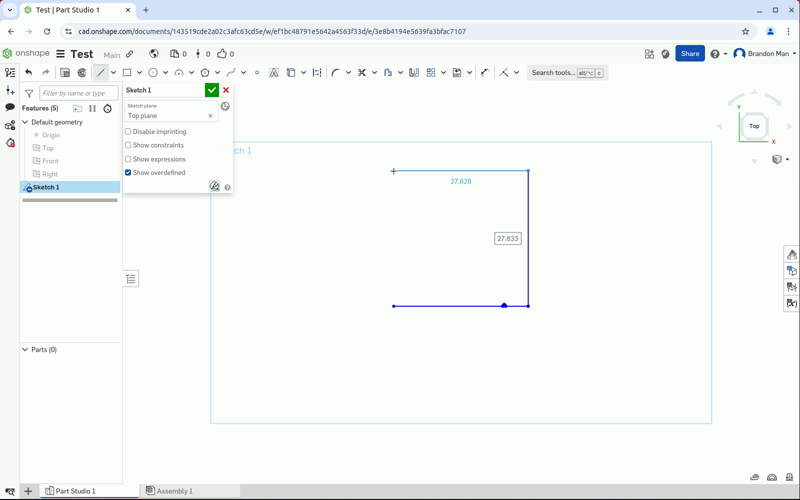
key_up(shift)
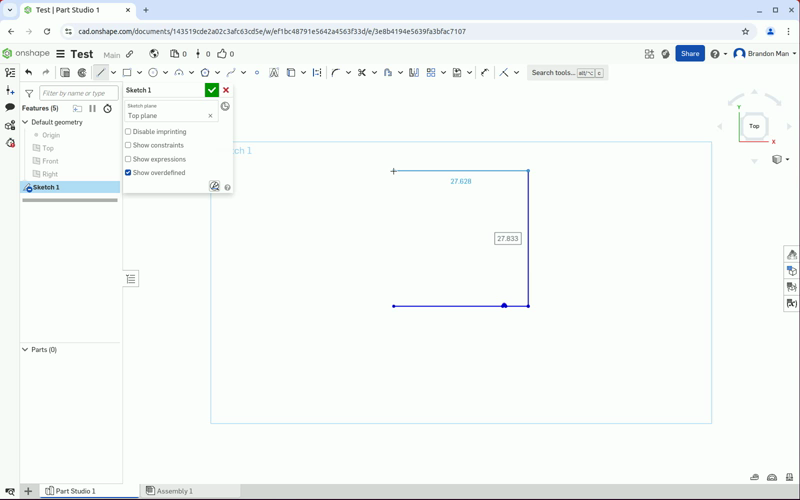
key_down(shift)
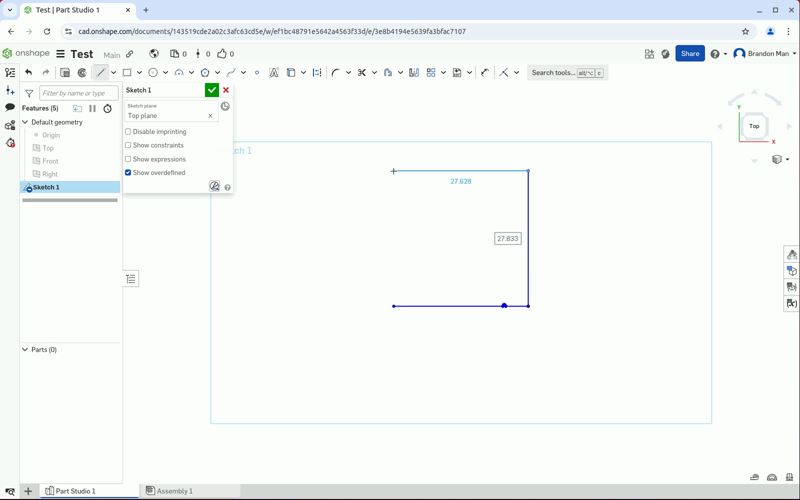
mouse_move(393, 306)
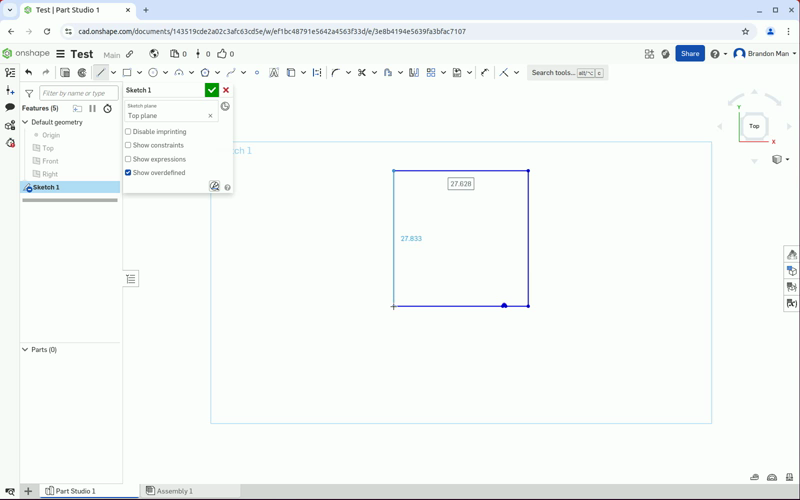
key_up(shift)
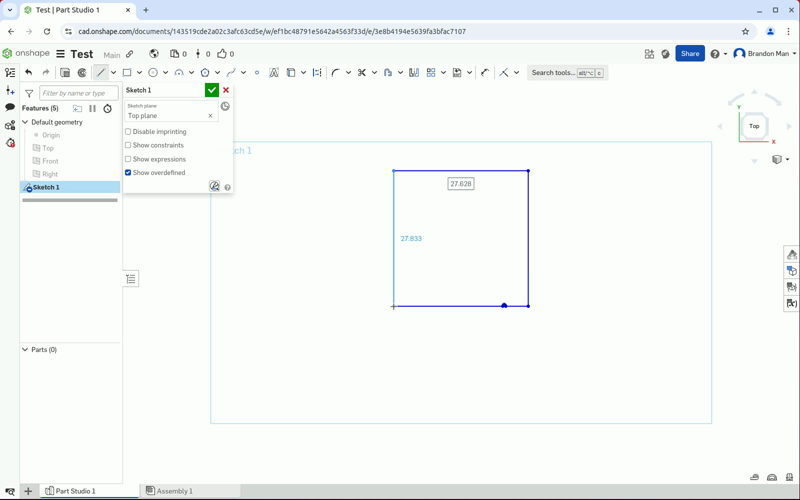
click(393, 306)
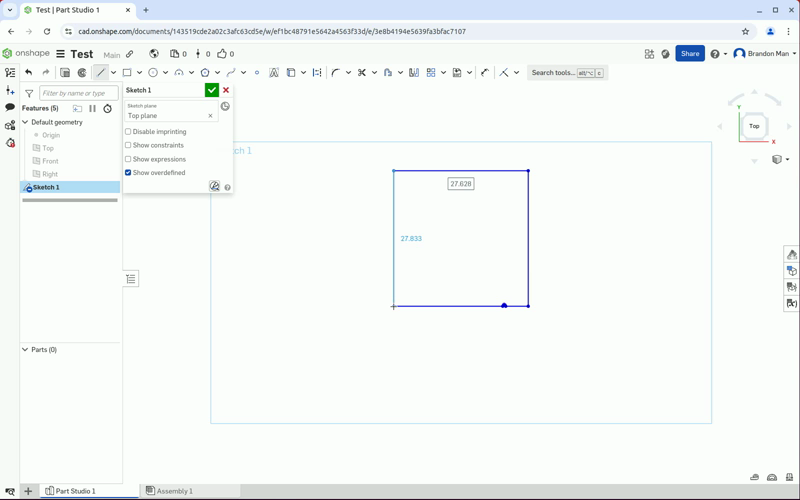
key(esc)
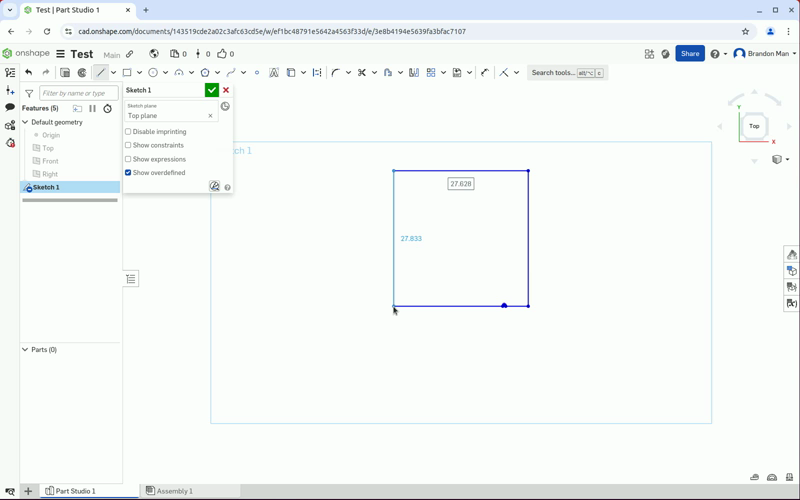
key(c)
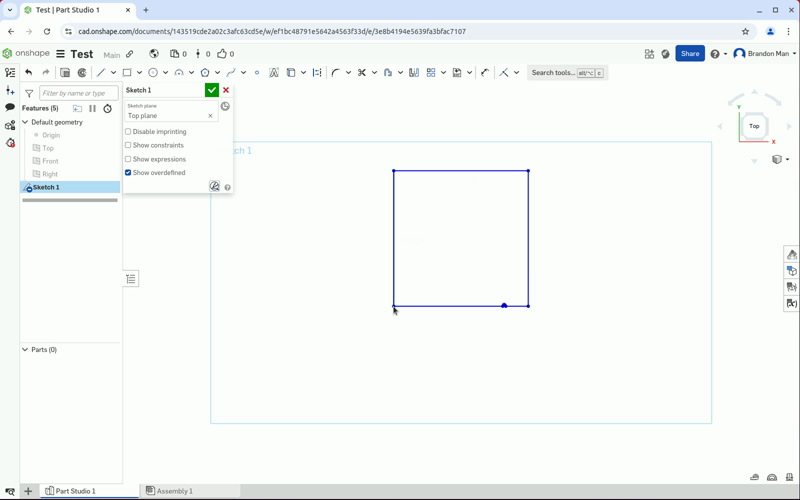
key_down(shift)
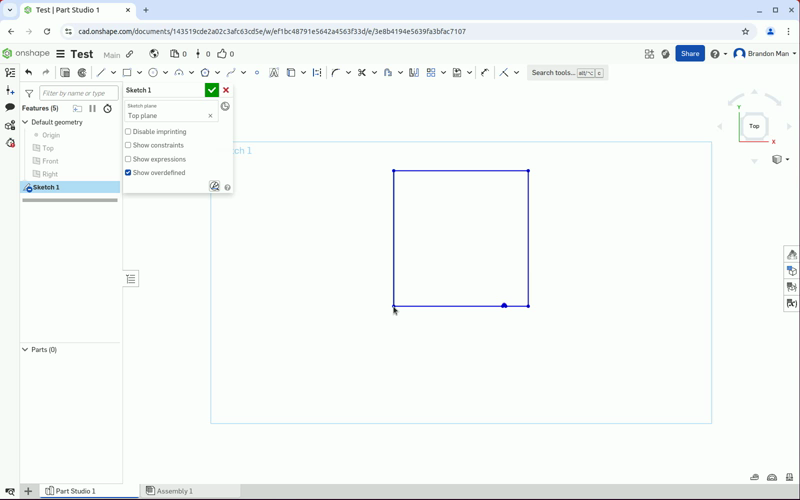
mouse_move(399, 176)
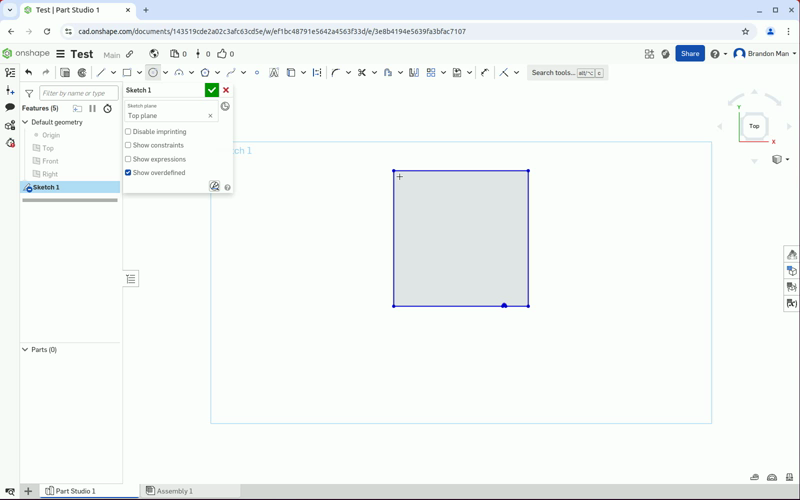
click(399, 176)
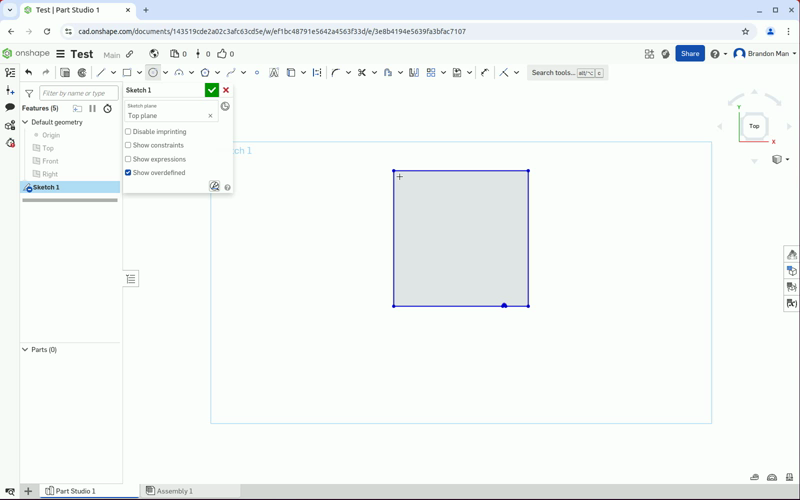
key_up(shift)
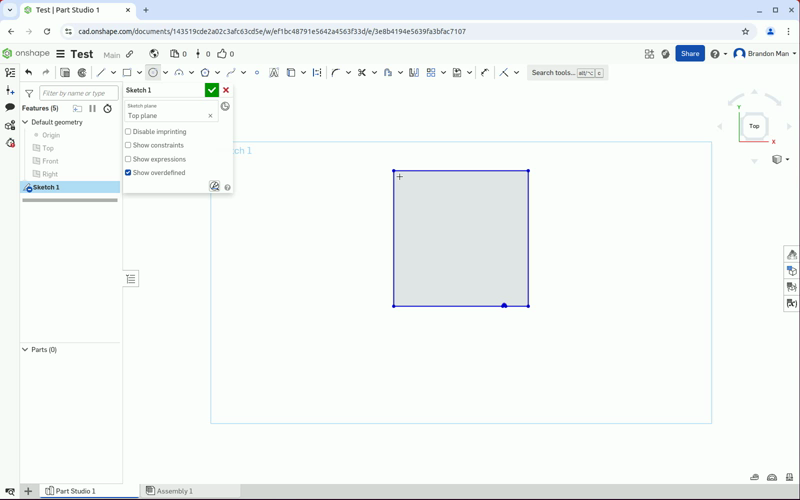
mouse_move(402, 176)
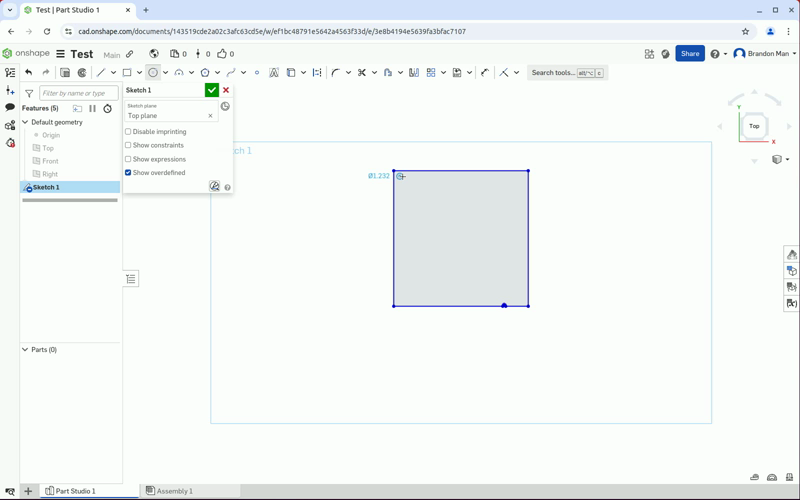
click(402, 176)
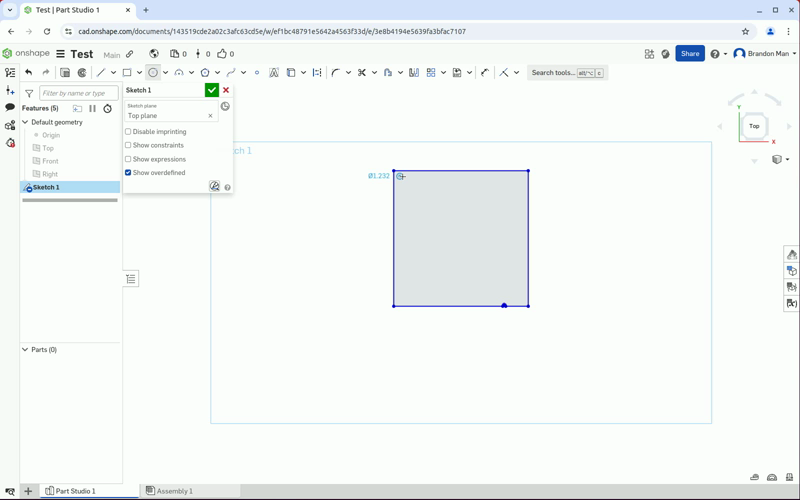
key(esc)
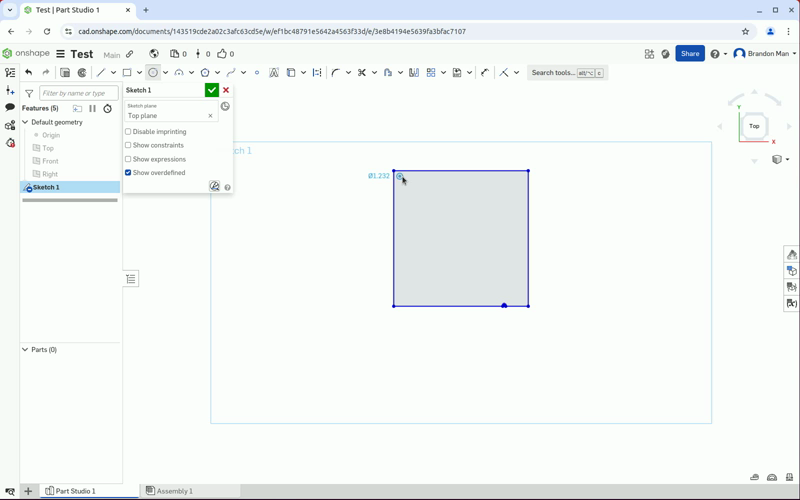
key(c)
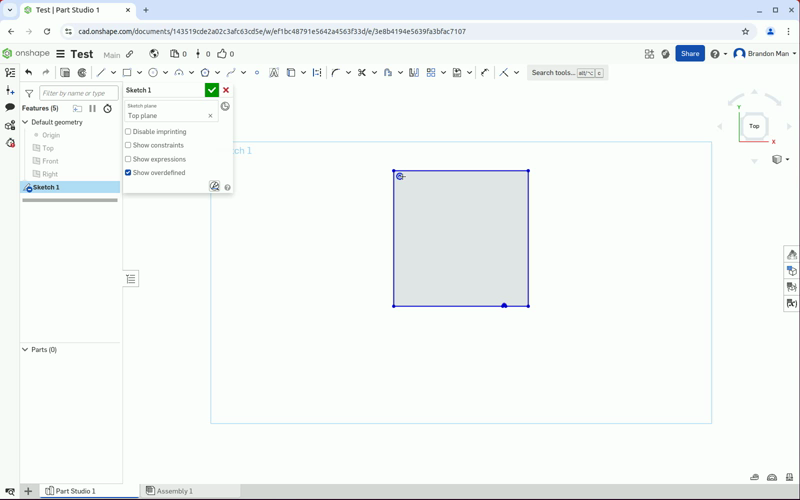
key_down(shift)
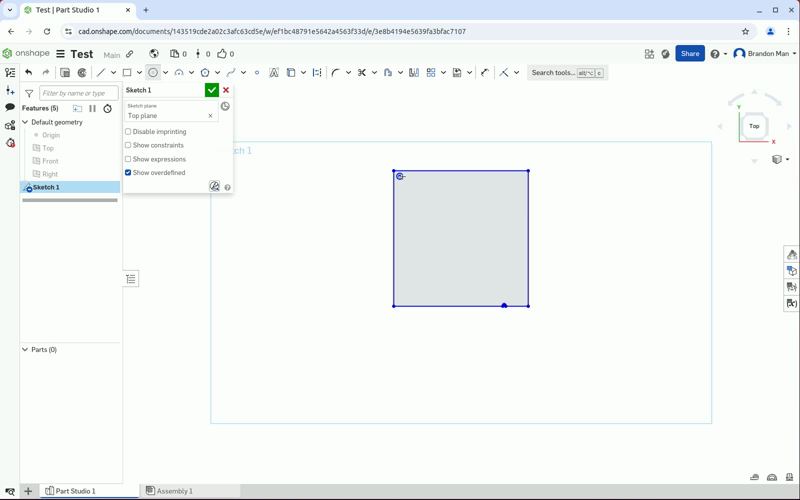
mouse_move(469, 297)
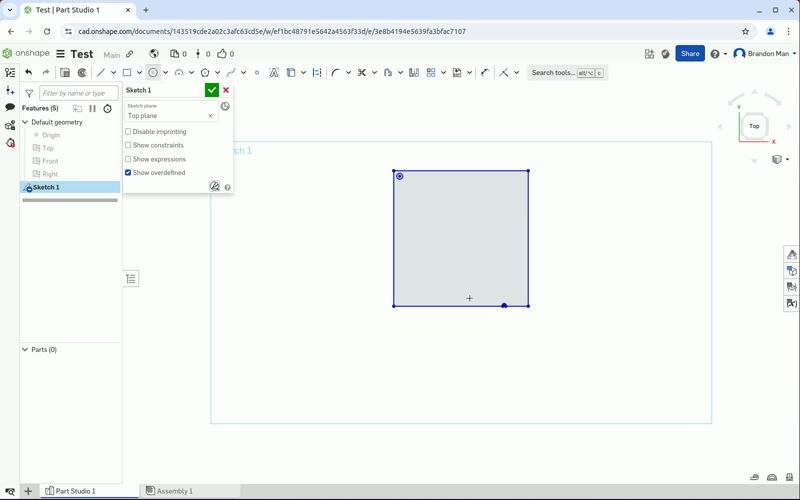
click(469, 297)
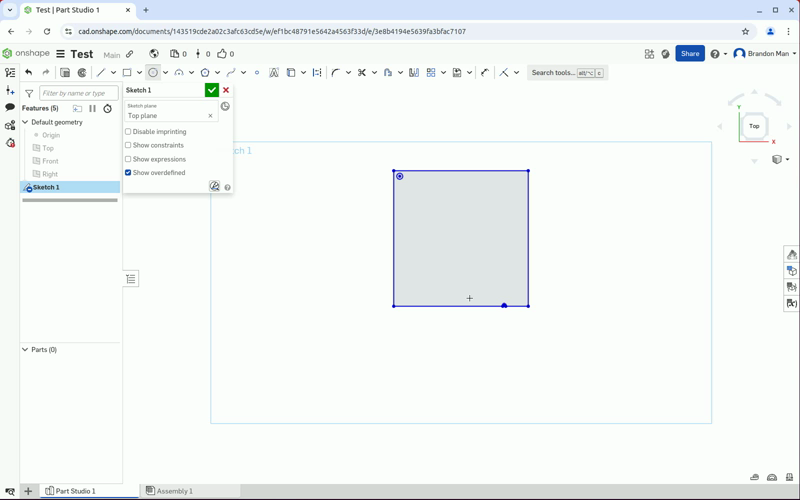
key_up(shift)
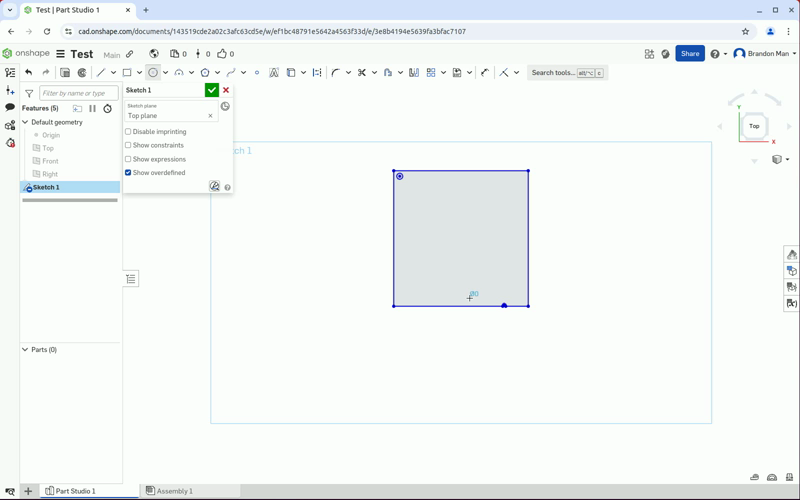
mouse_move(471, 297)
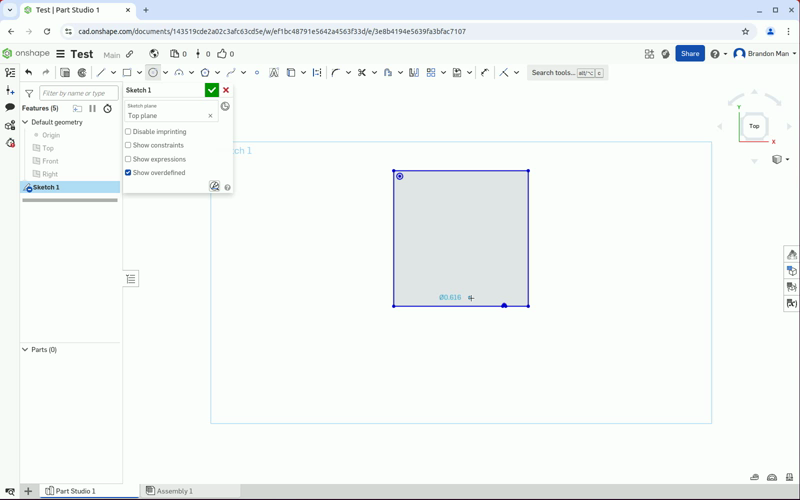
scroll(6)
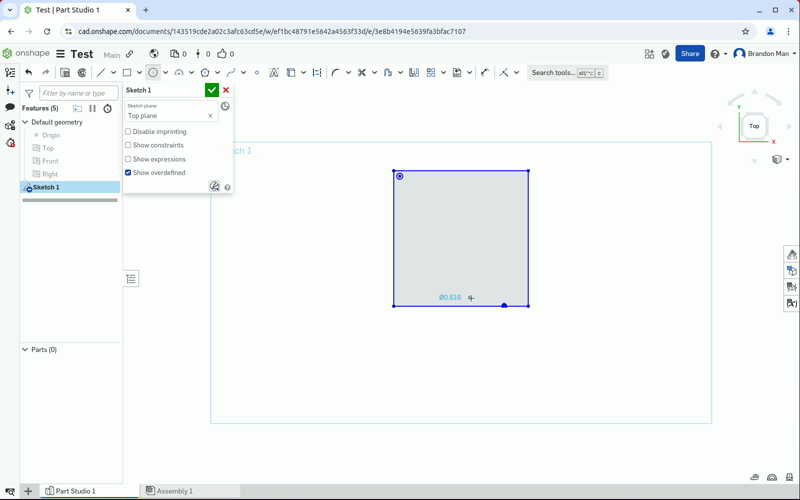
scroll(6)
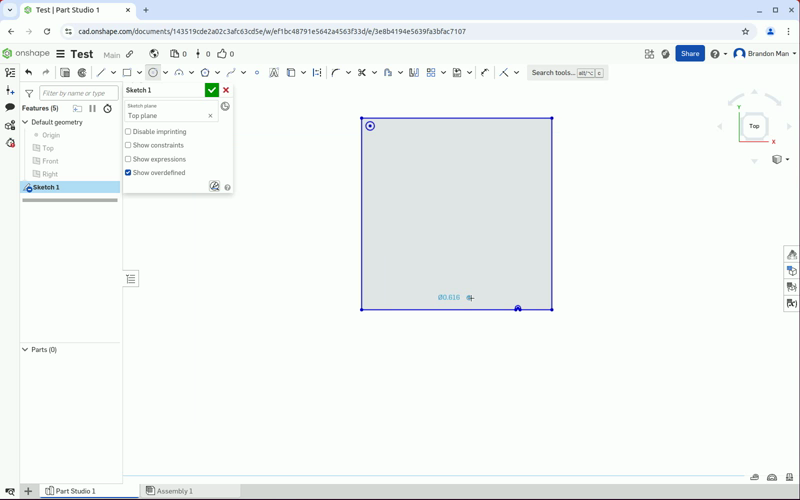
scroll(6)
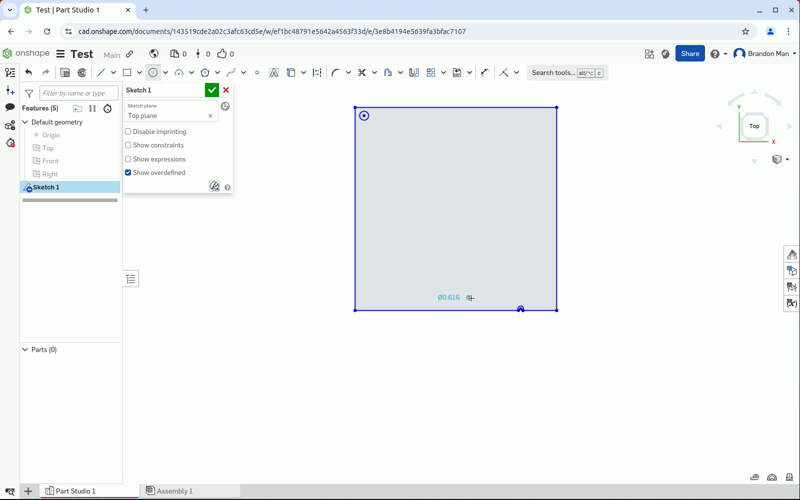
scroll(6)
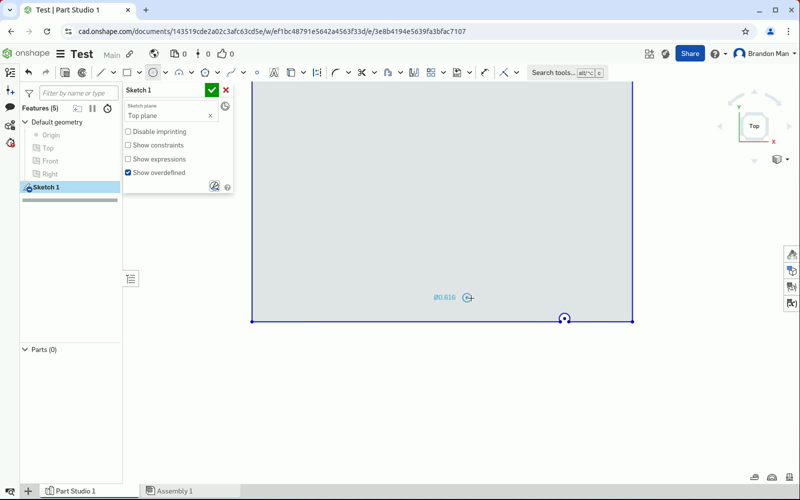
scroll(6)
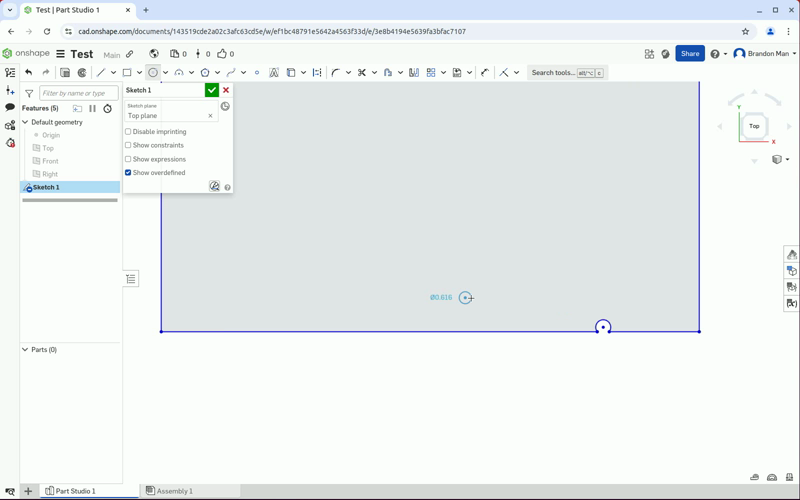
scroll(6)
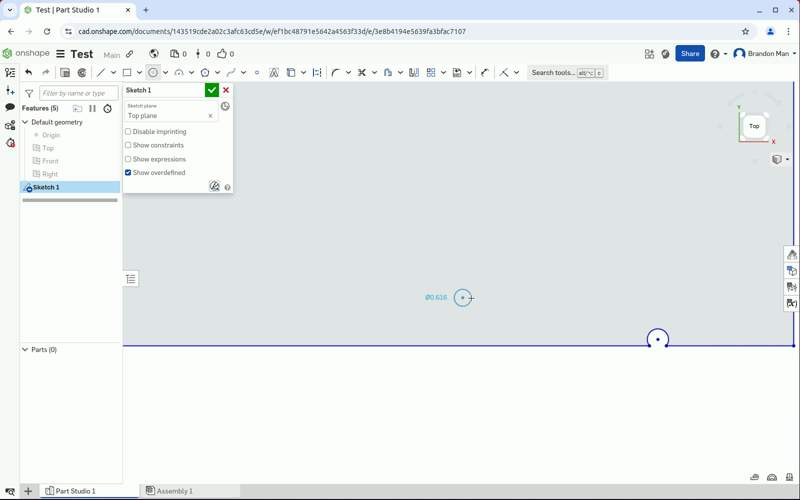
scroll(6)
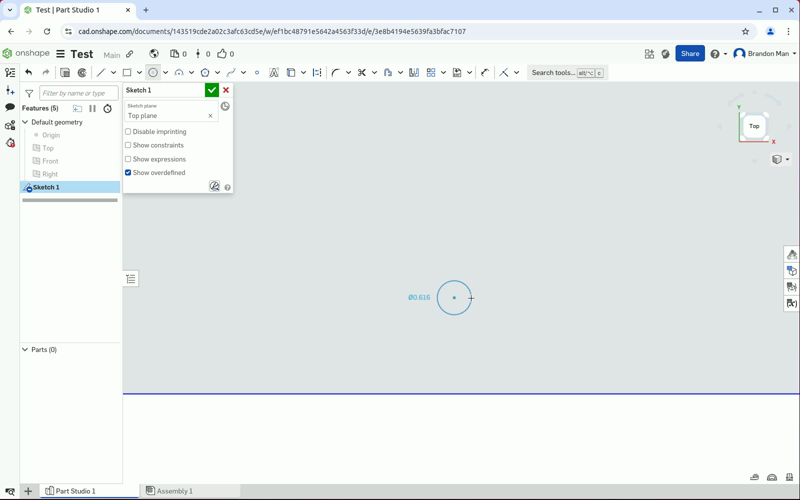
click(471, 297)
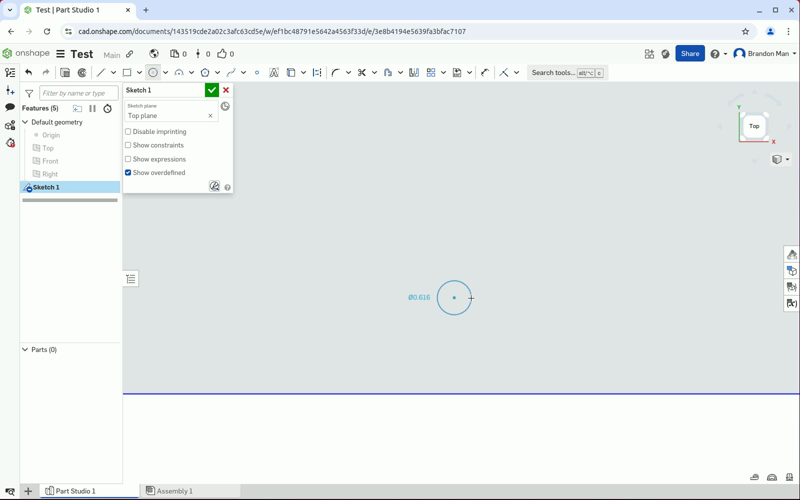
scroll(-6)
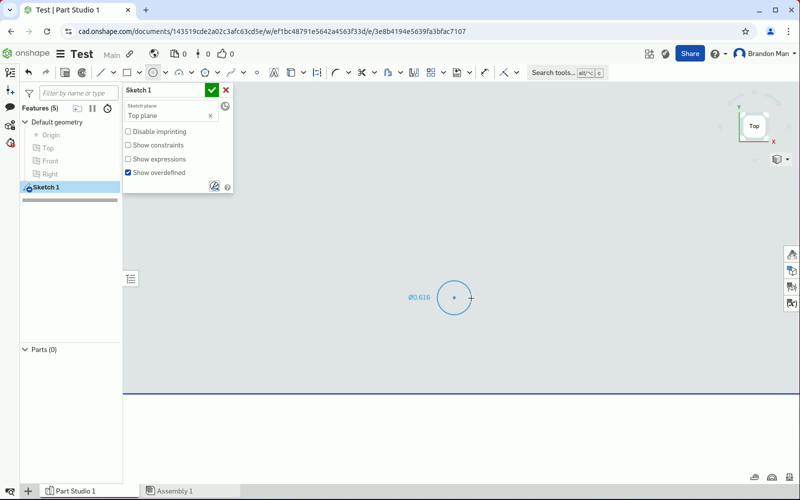
scroll(-6)
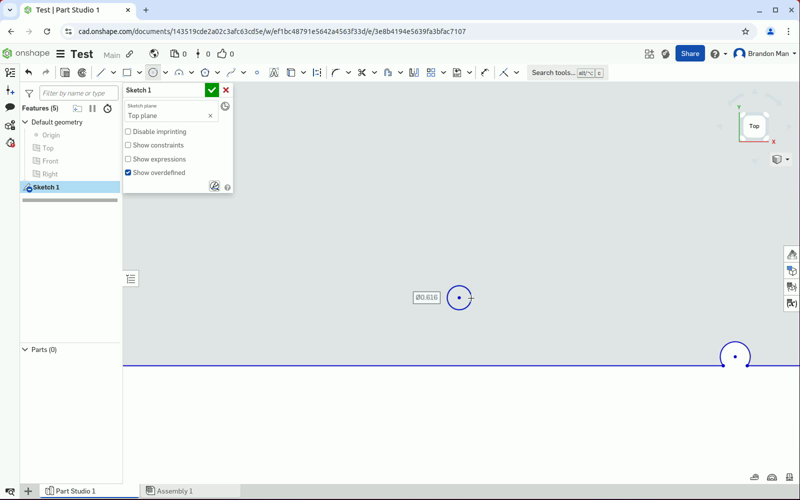
scroll(-6)
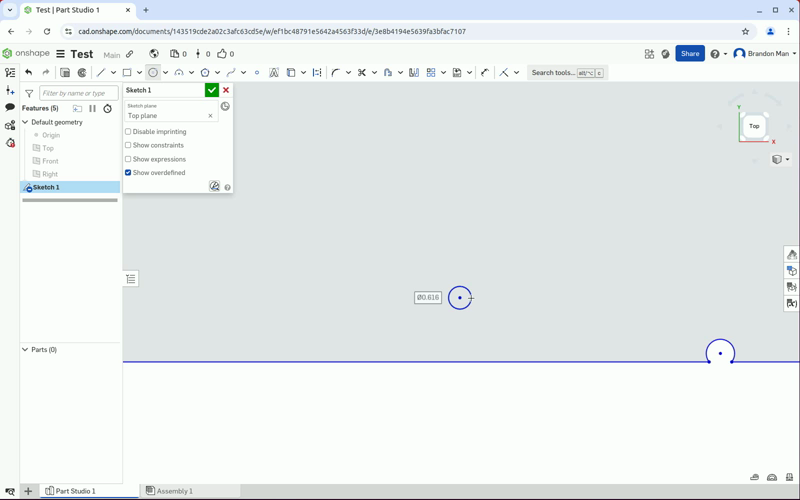
scroll(-6)
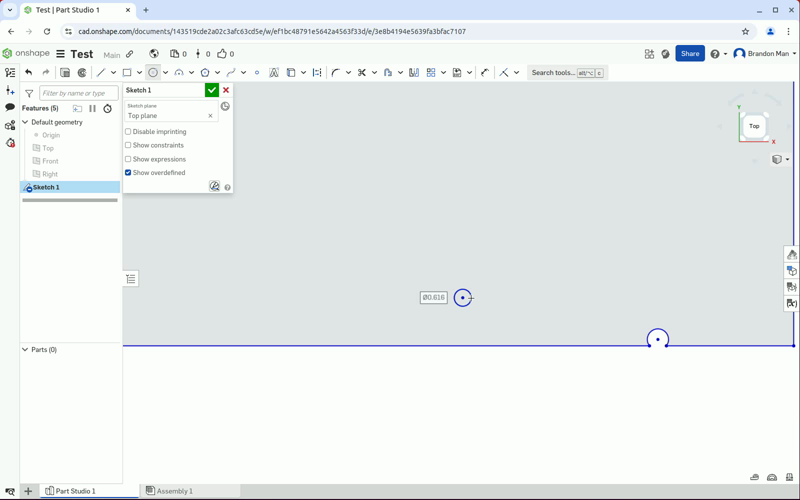
scroll(-6)
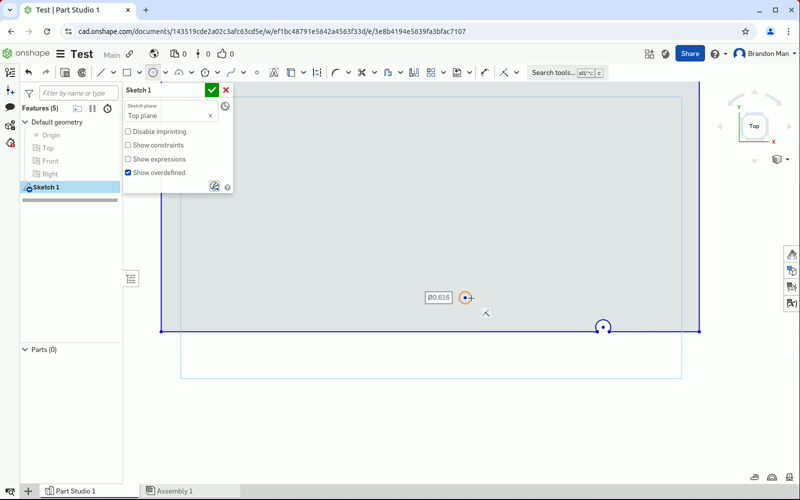
scroll(-6)
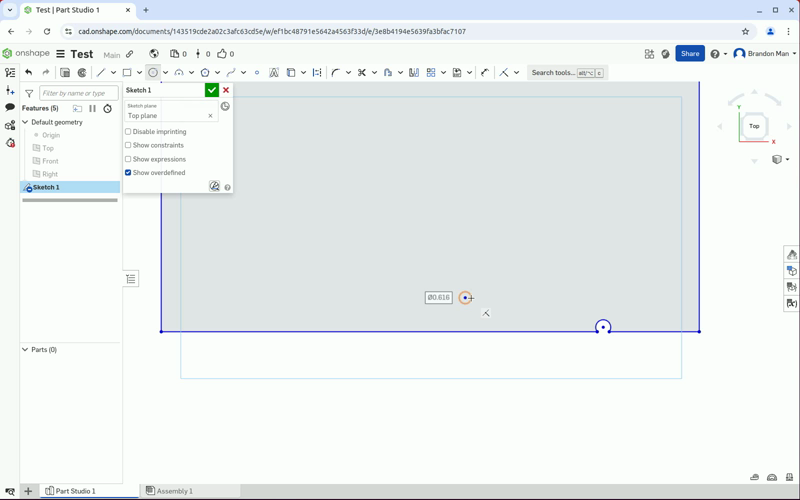
scroll(-6)
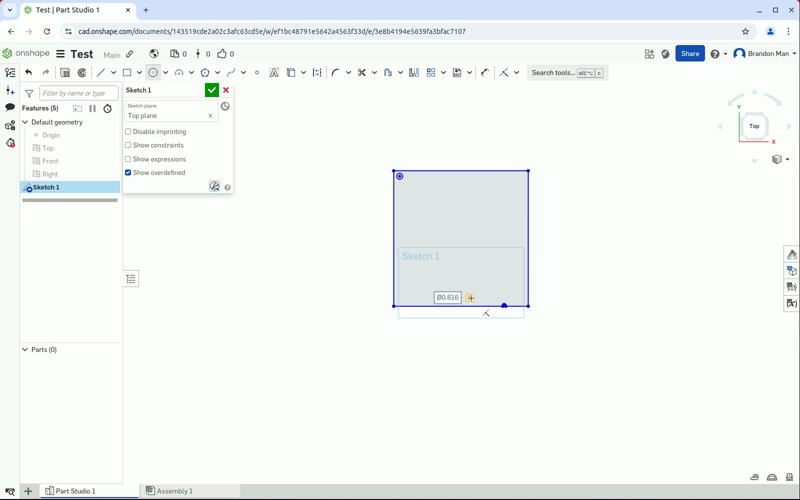
key(esc)
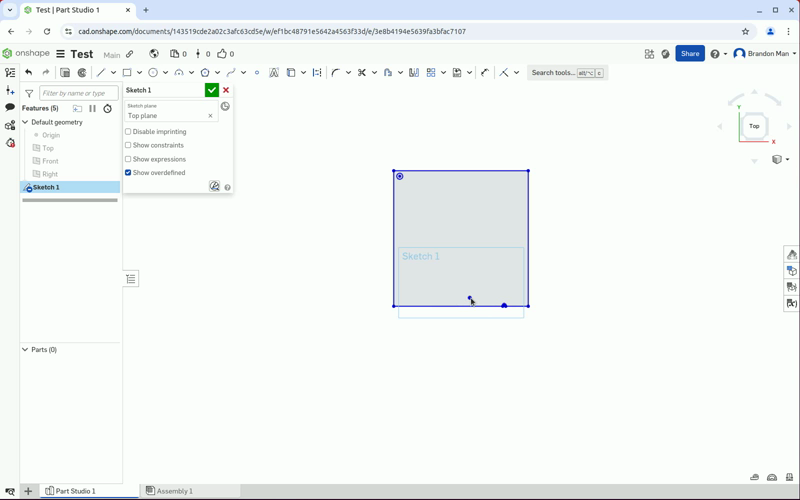
key(c)
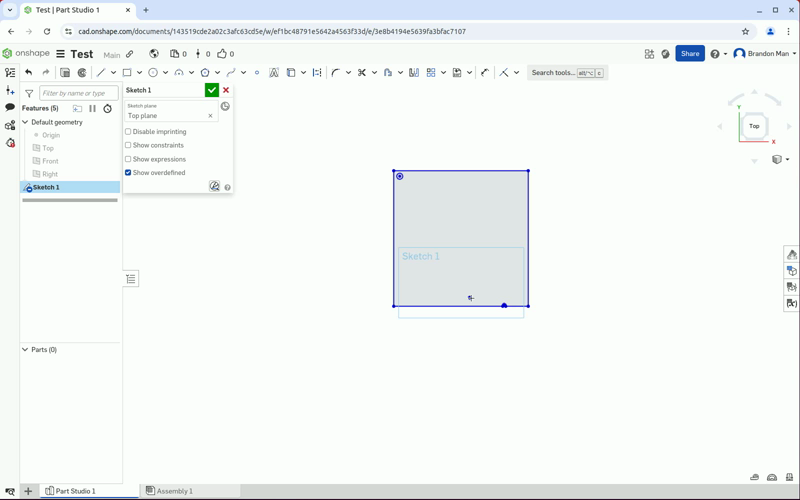
key_down(shift)
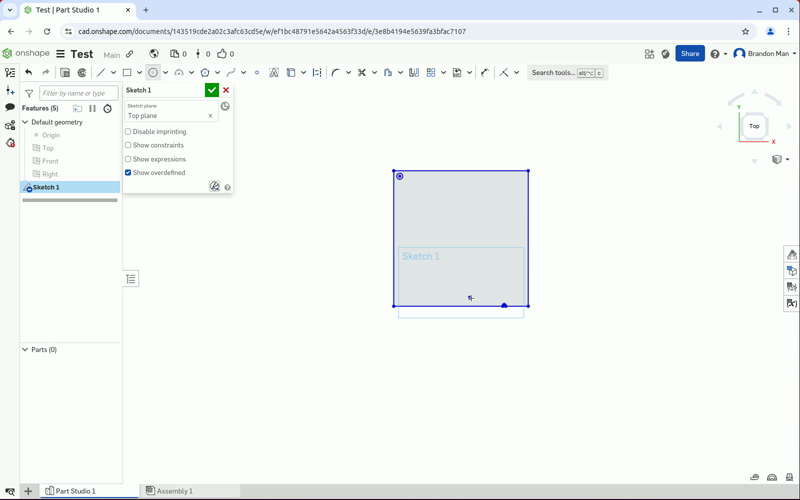
mouse_move(522, 176)
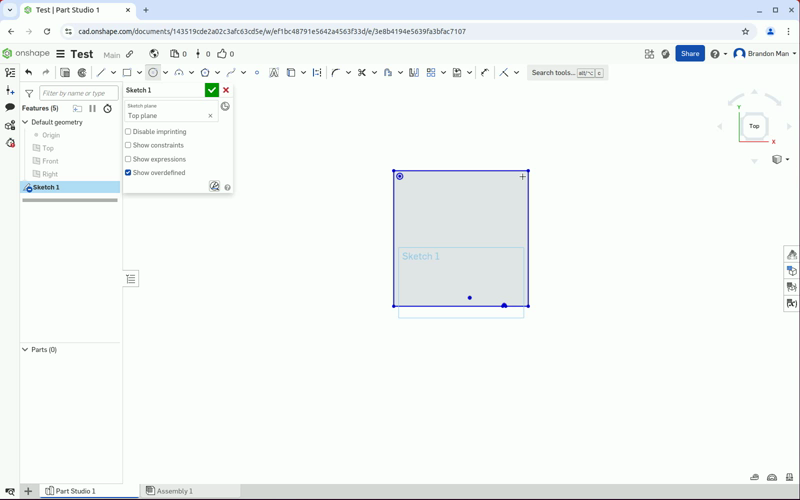
click(522, 176)
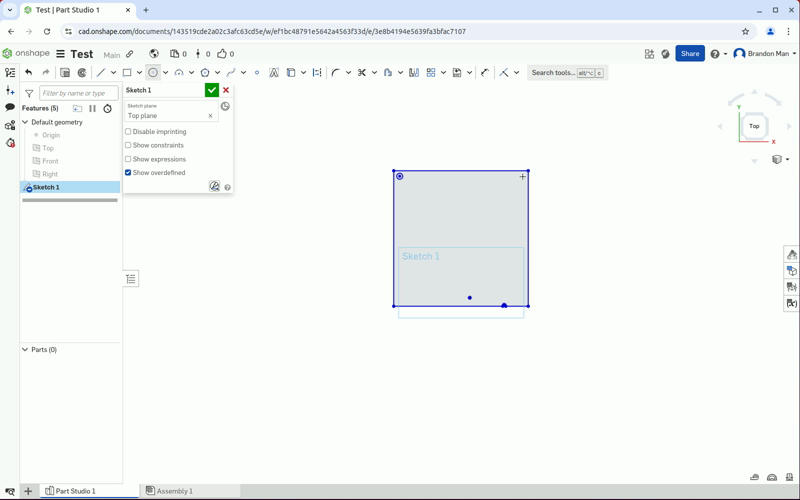
key_up(shift)
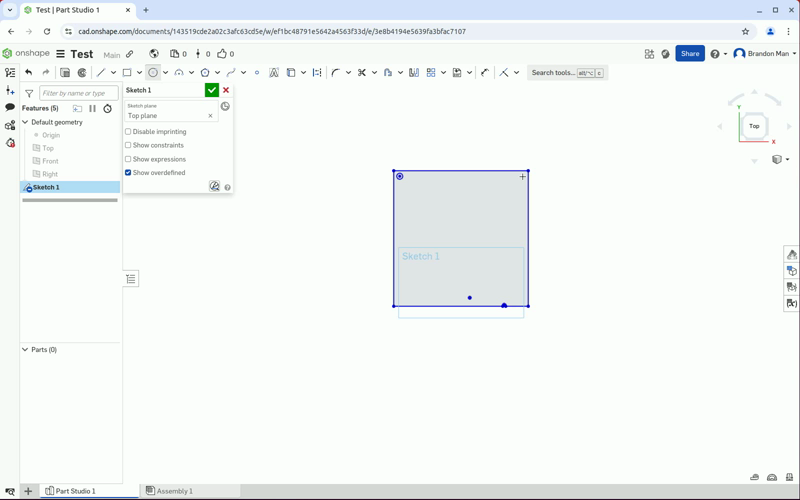
mouse_move(525, 176)
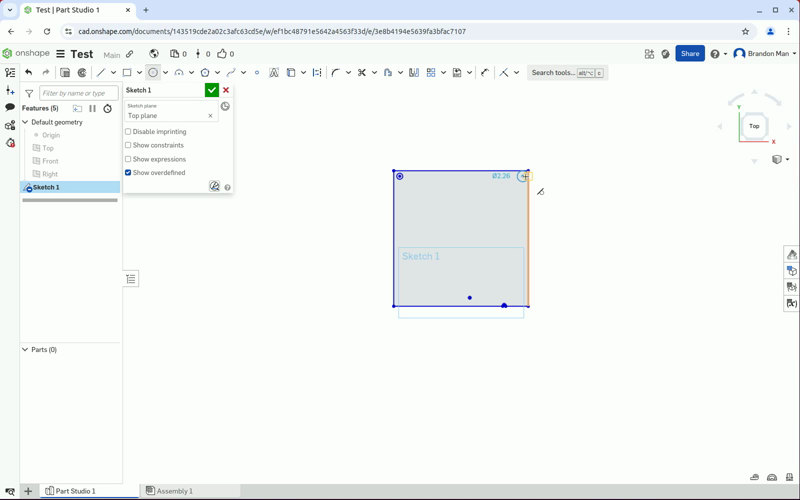
click(525, 176)
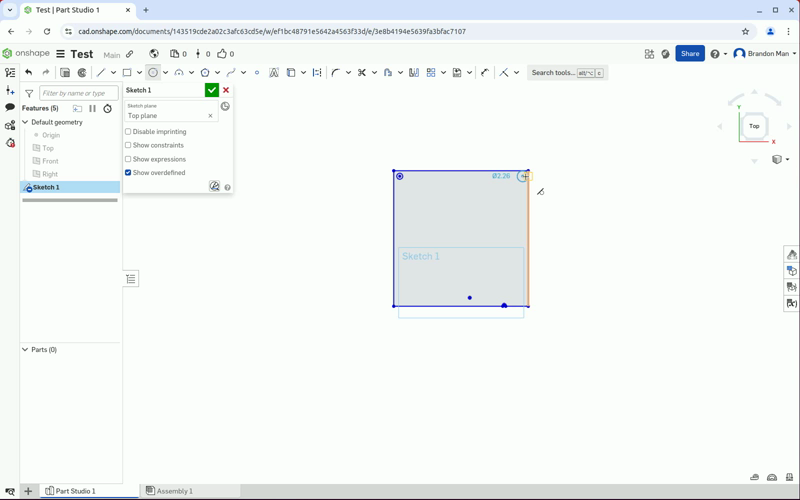
key(esc)
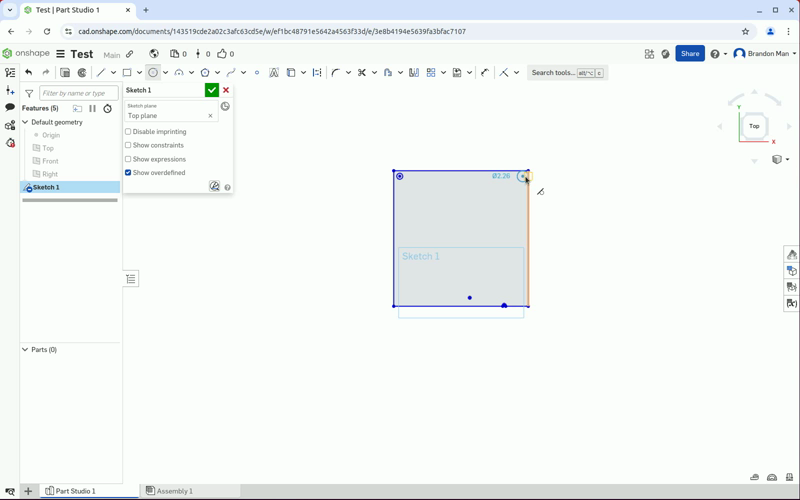
mouse_move(410, 265)
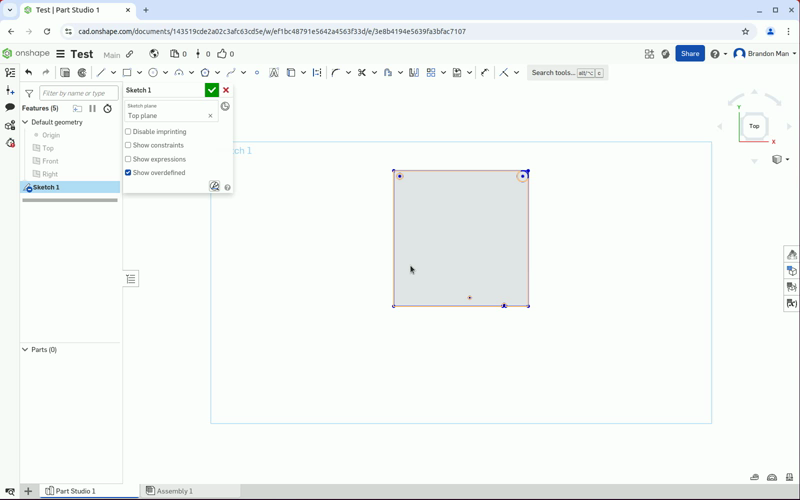
click(410, 265)
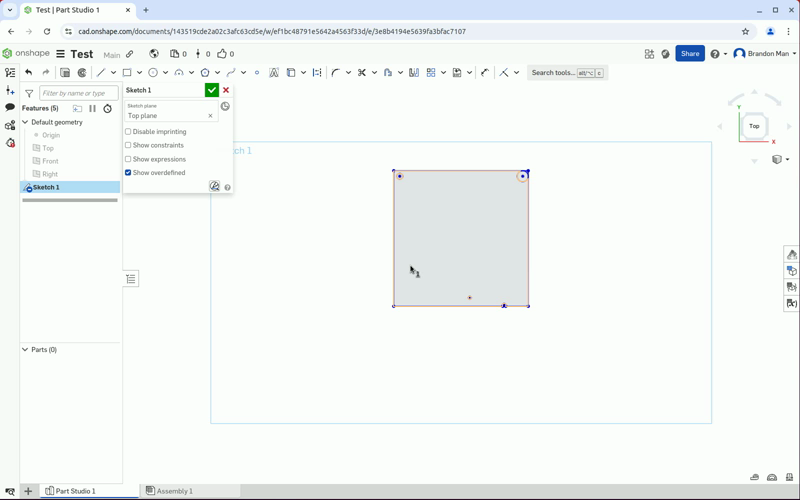
mouse_move(73, 352)
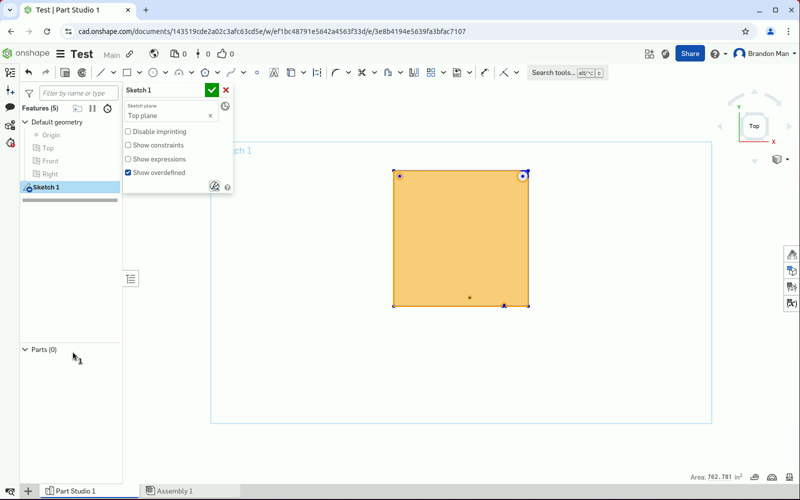
key(shift+y)
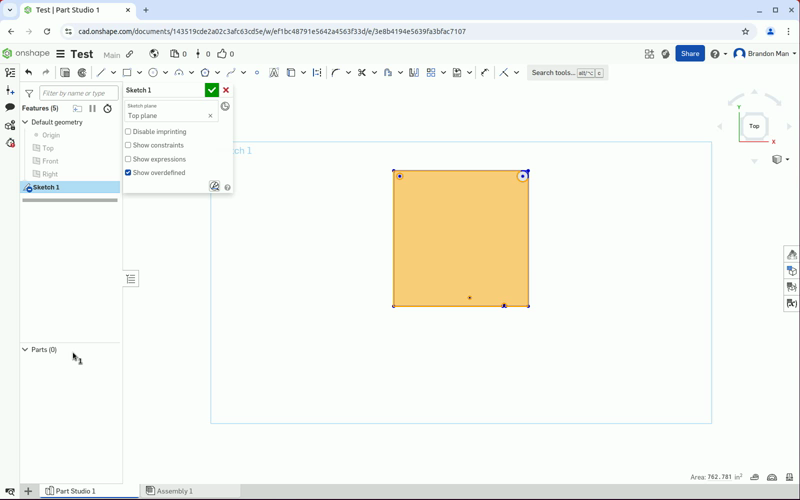
key(shift+e)
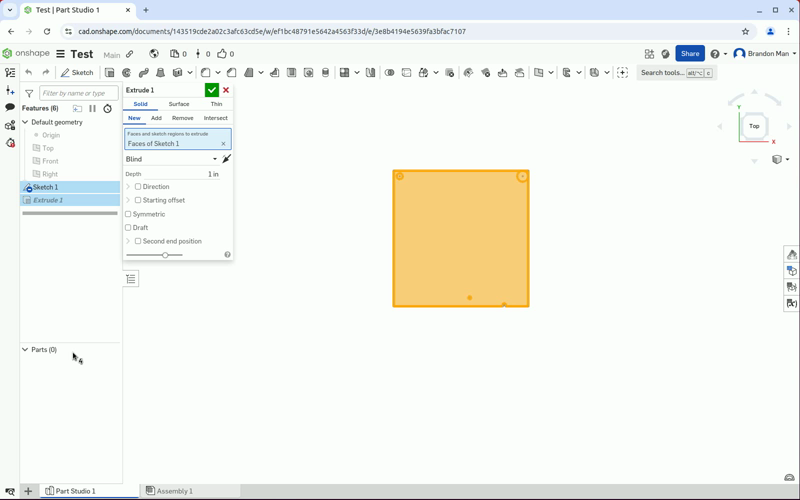
mouse_move(143, 106)
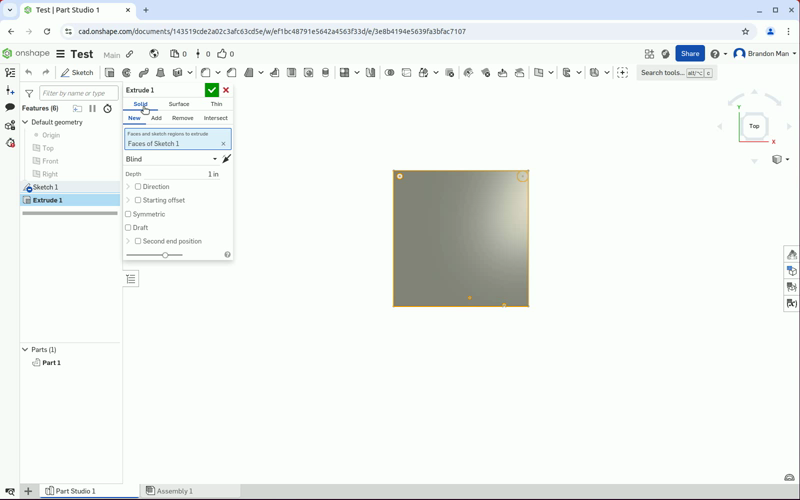
click(143, 106)
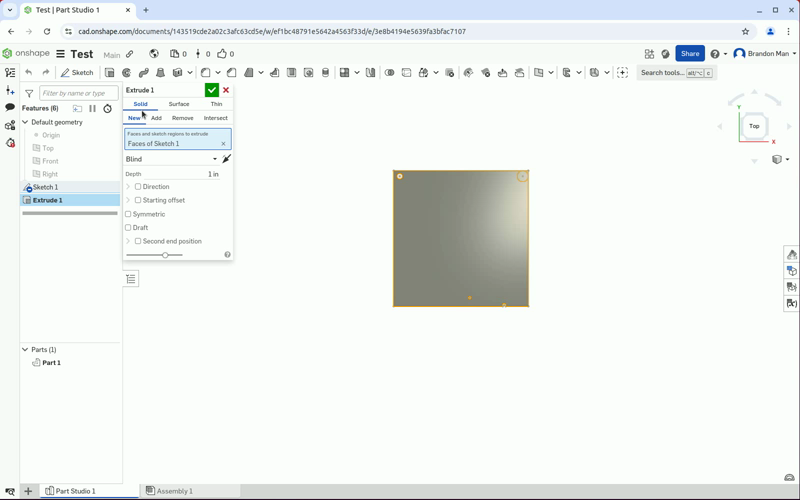
mouse_move(137, 120)
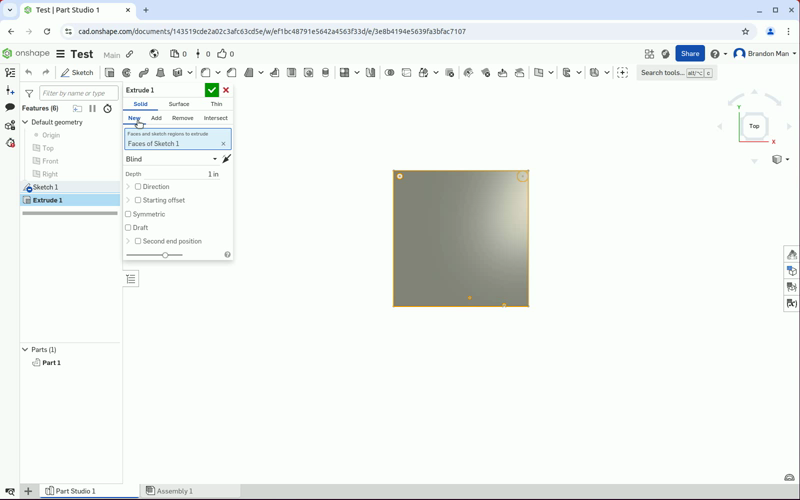
click(137, 120)
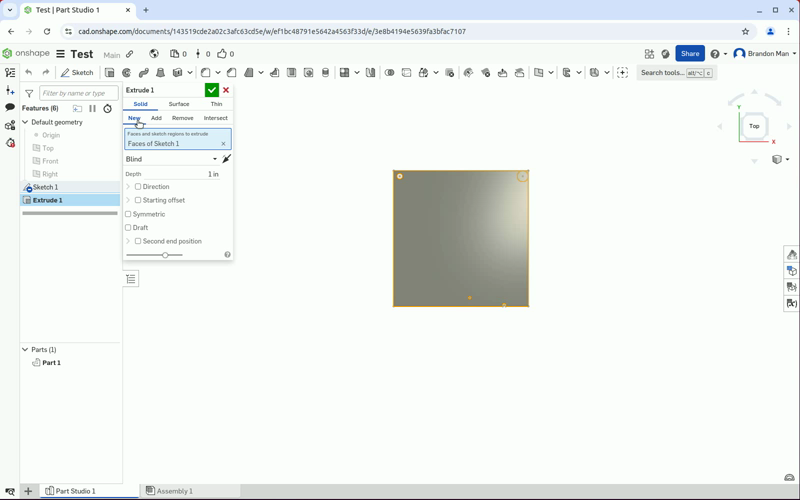
key(tab, 4)
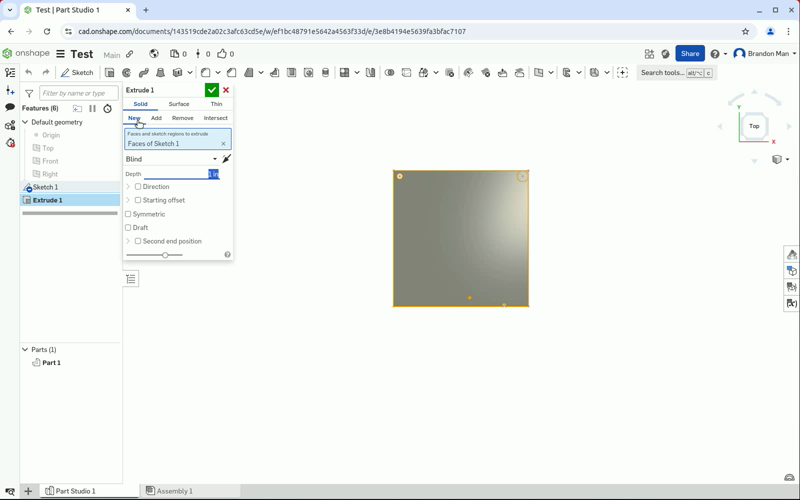
text(8.425)
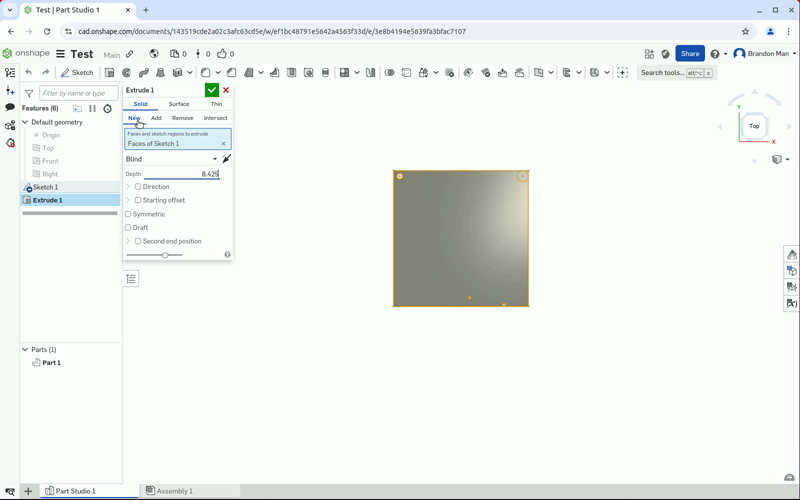
key(enter)
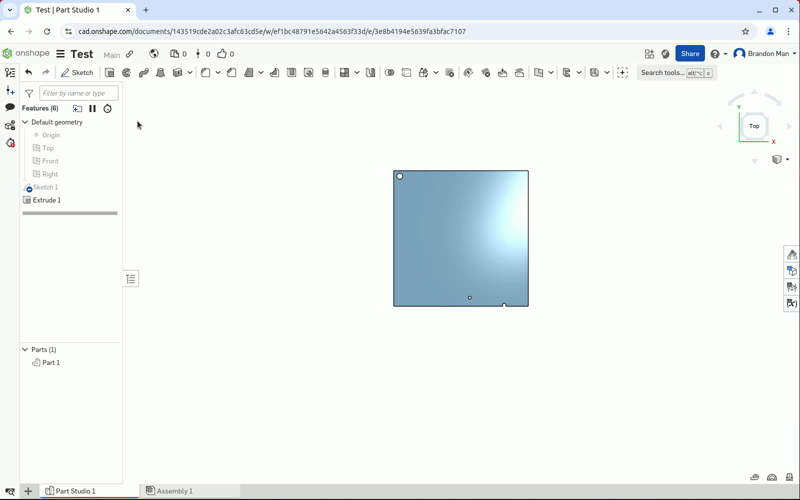
key(shift+h)
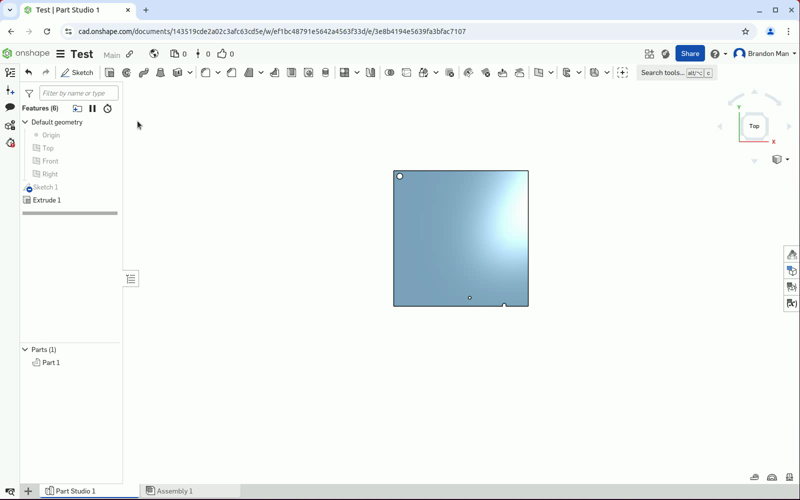
key(shift+h)
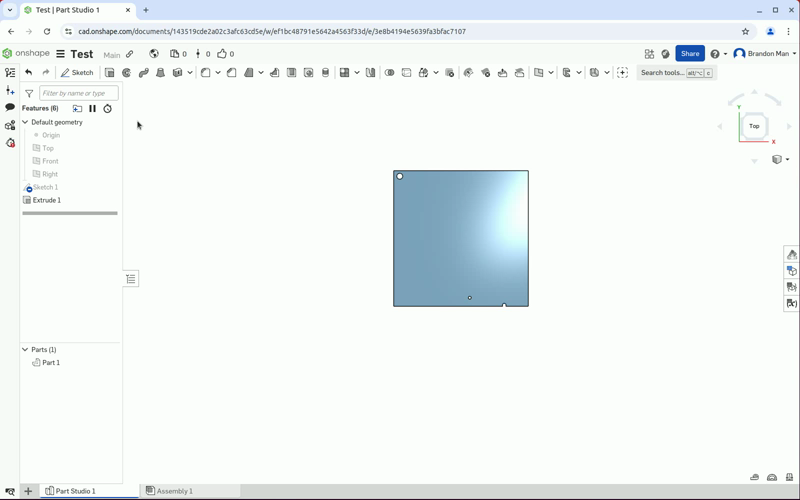
mouse_move(73, 189)
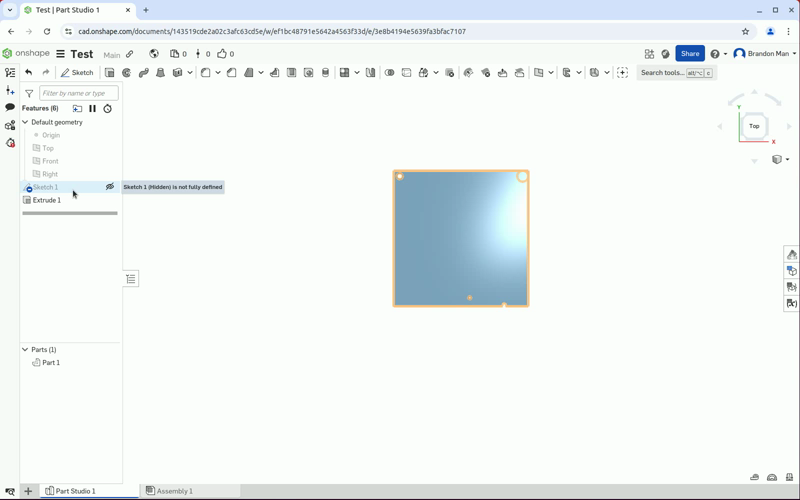
click(73, 189)
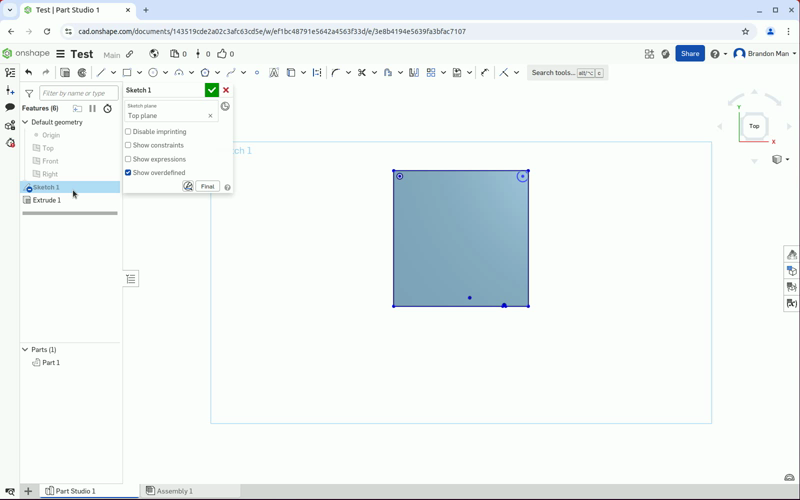
mouse_move(229, 92)
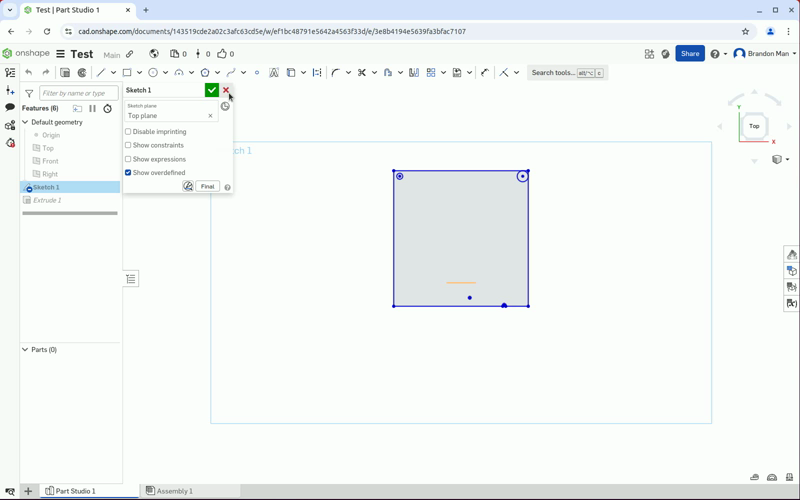
click(229, 92)
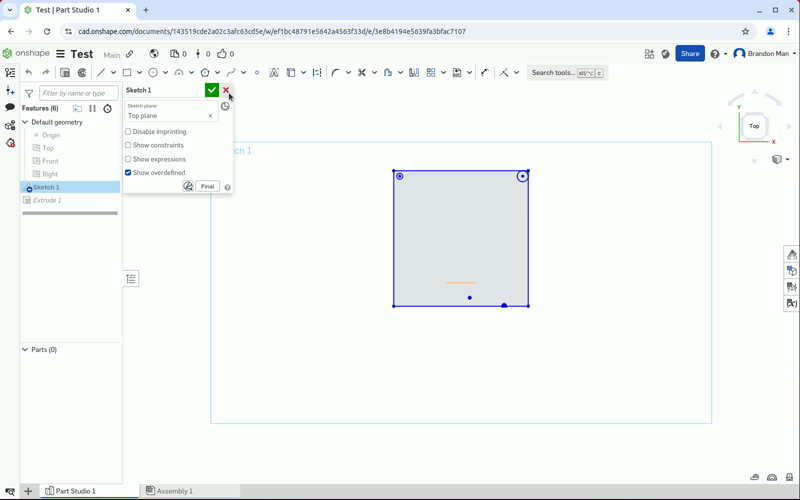
key(shift+s)
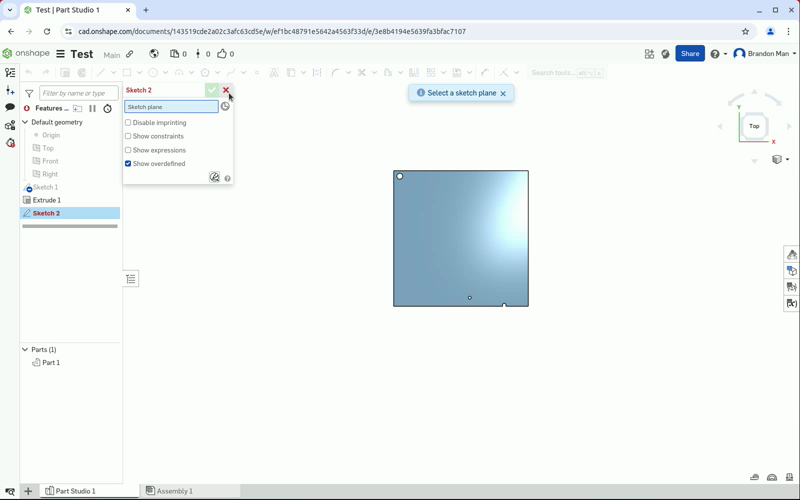
mouse_move(73, 150)
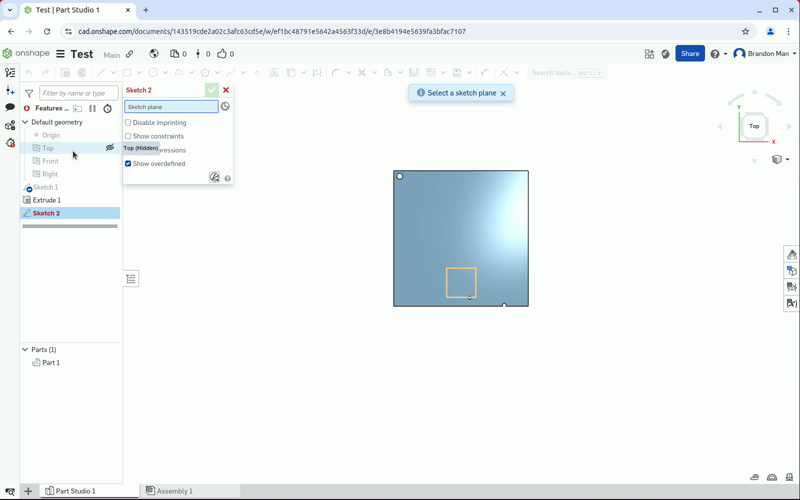
click(73, 150)
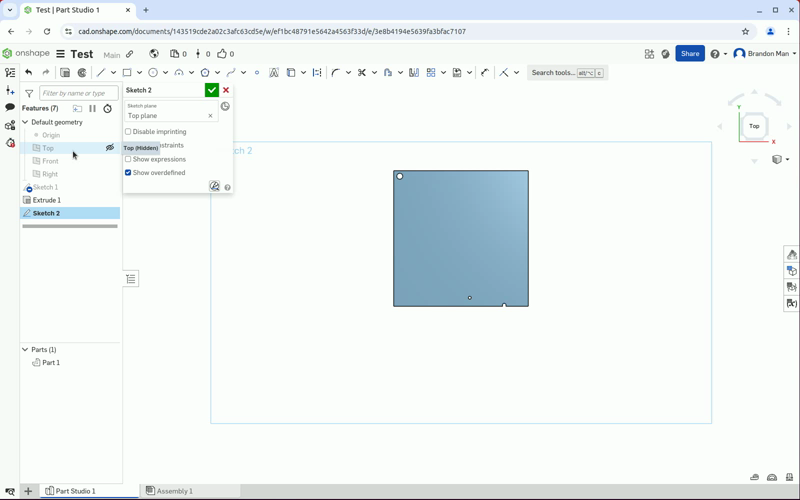
mouse_move(73, 352)
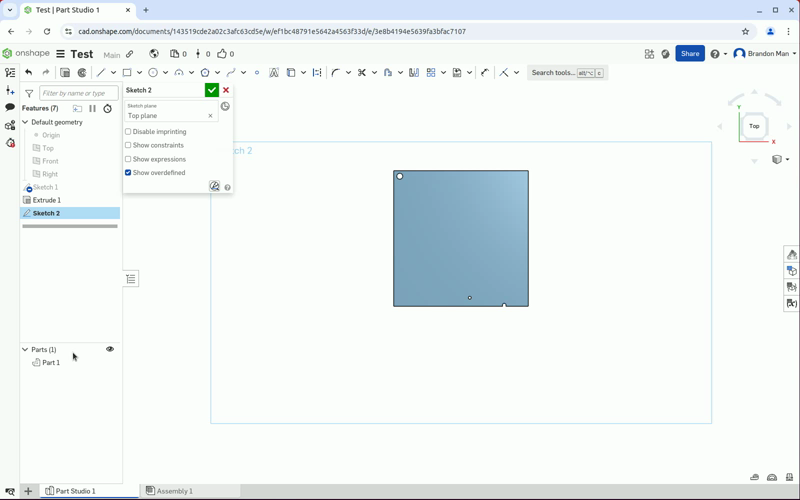
key(y)
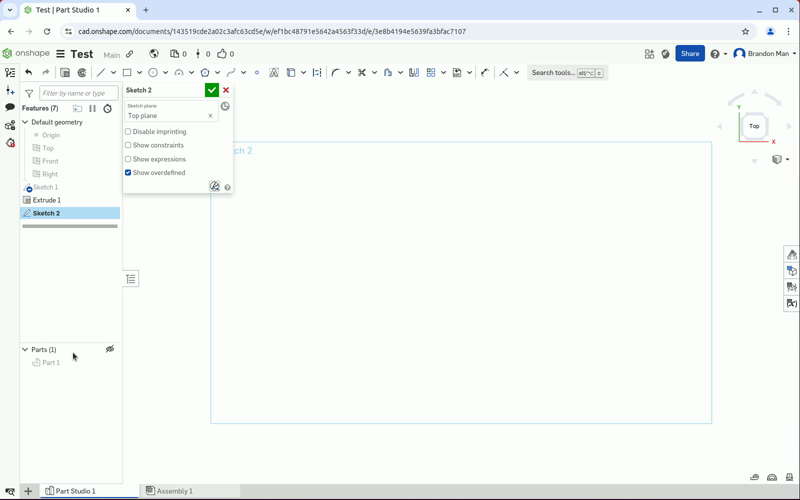
key(l)
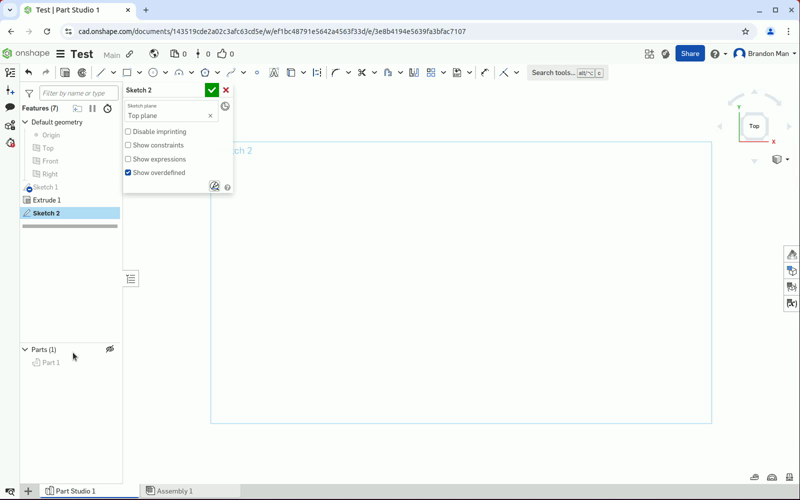
key_down(shift)
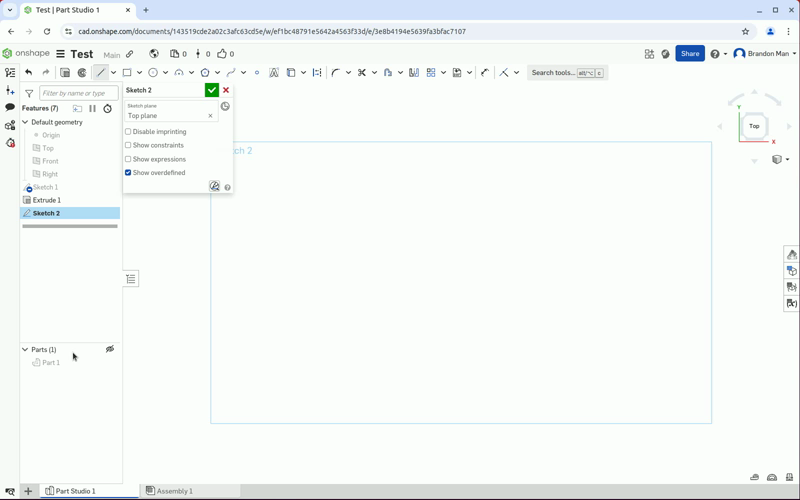
mouse_move(393, 336)
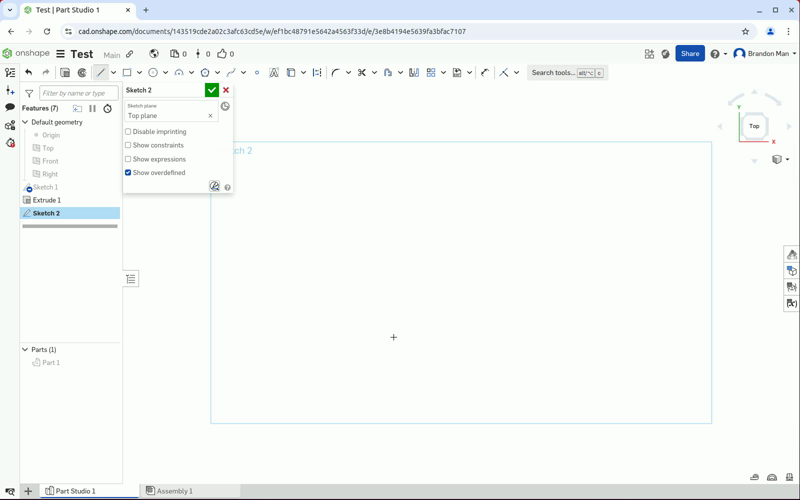
click(393, 336)
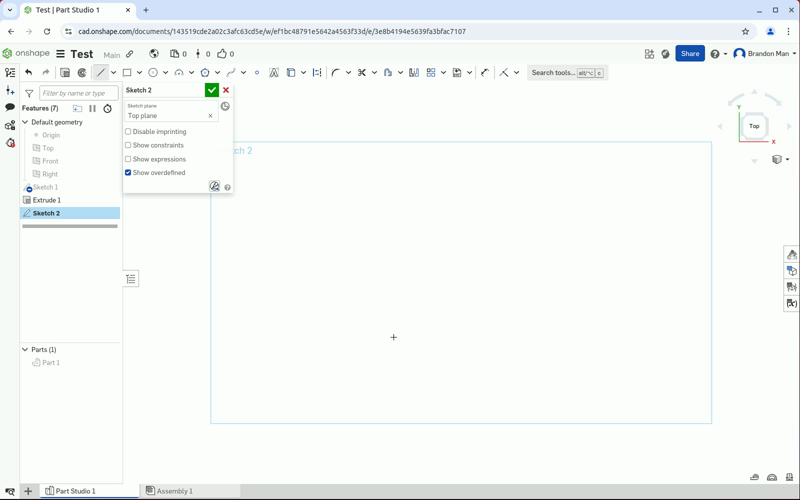
key_up(shift)
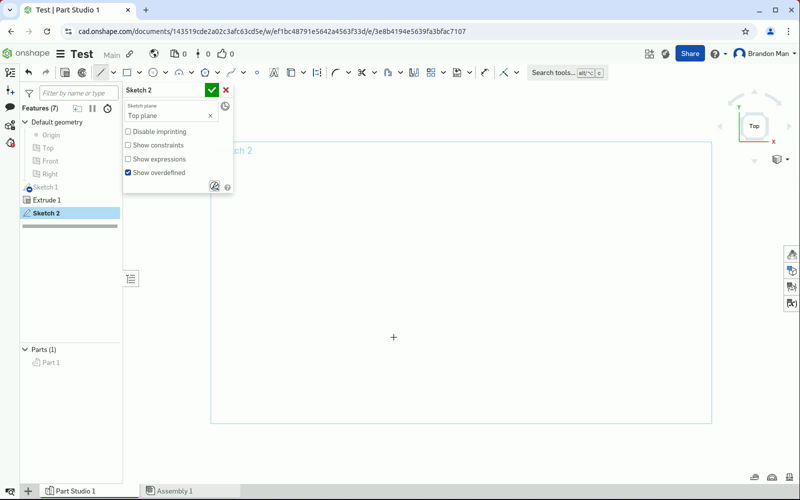
key_down(shift)
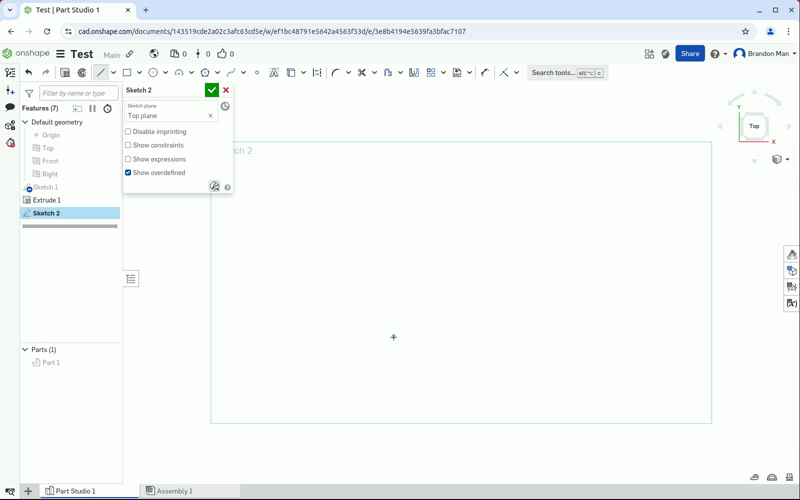
mouse_move(493, 336)
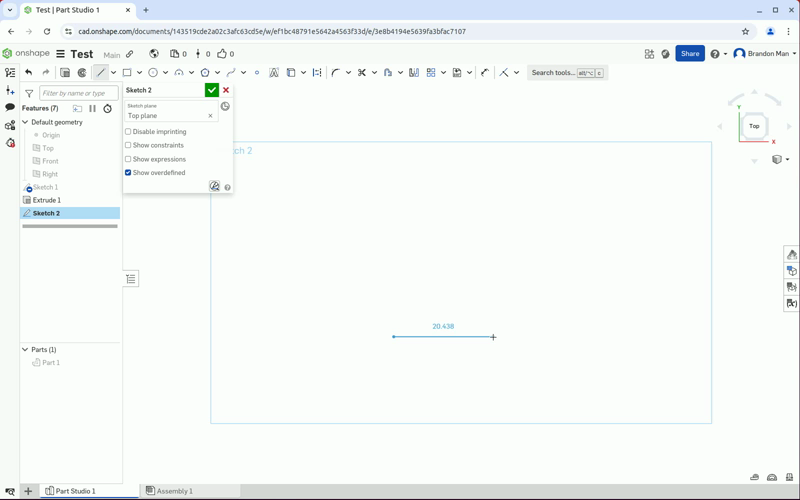
click(493, 336)
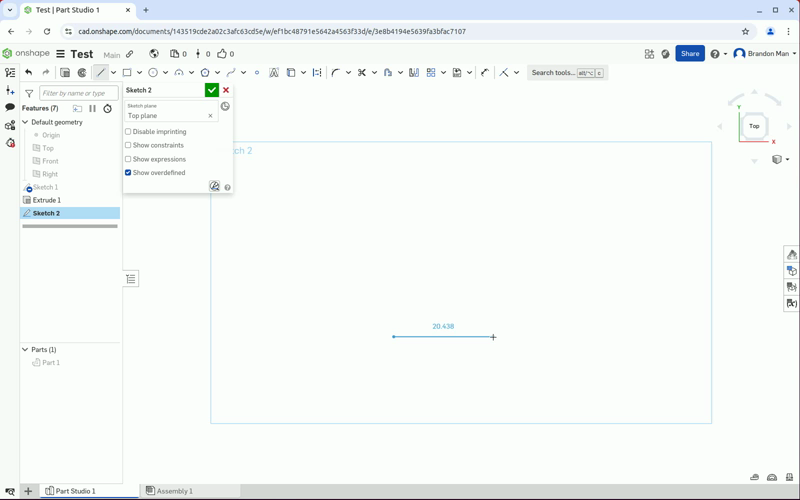
key_up(shift)
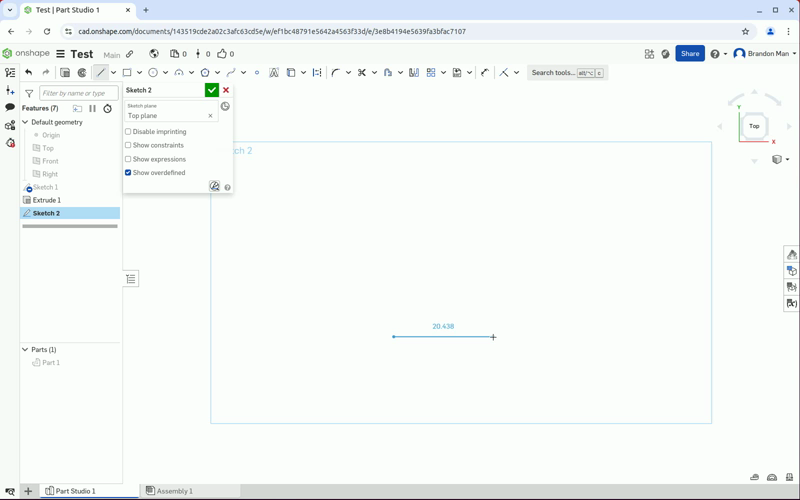
key_down(shift)
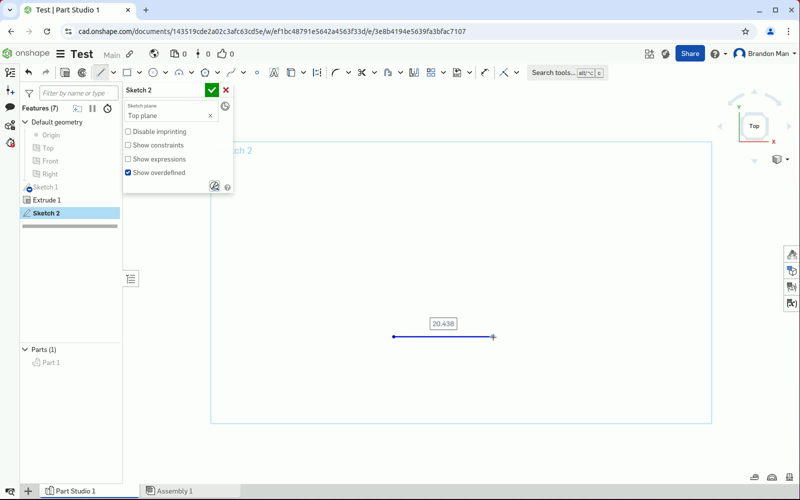
mouse_move(523, 336)
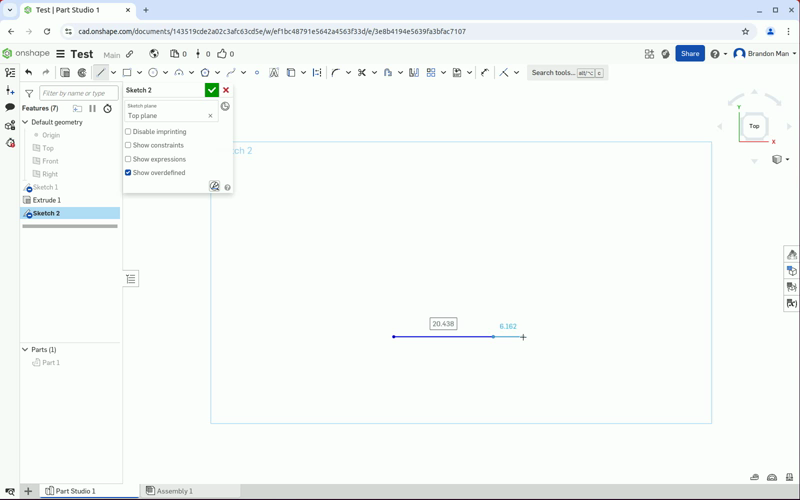
mouse_move(514, 336)
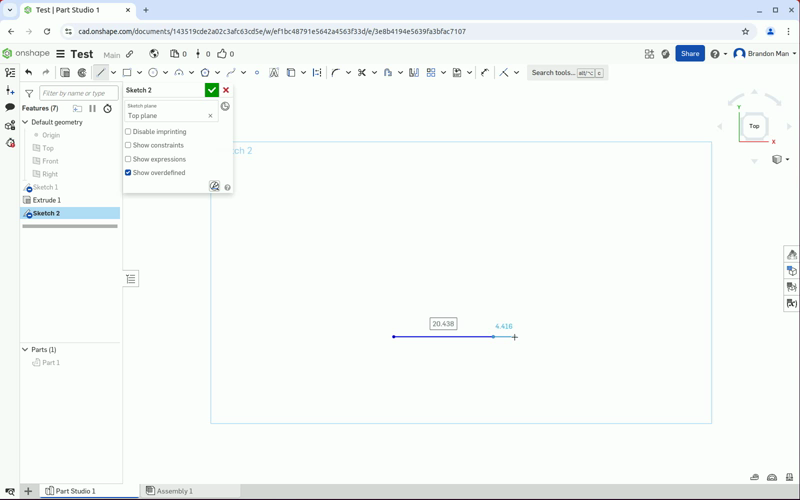
click(514, 336)
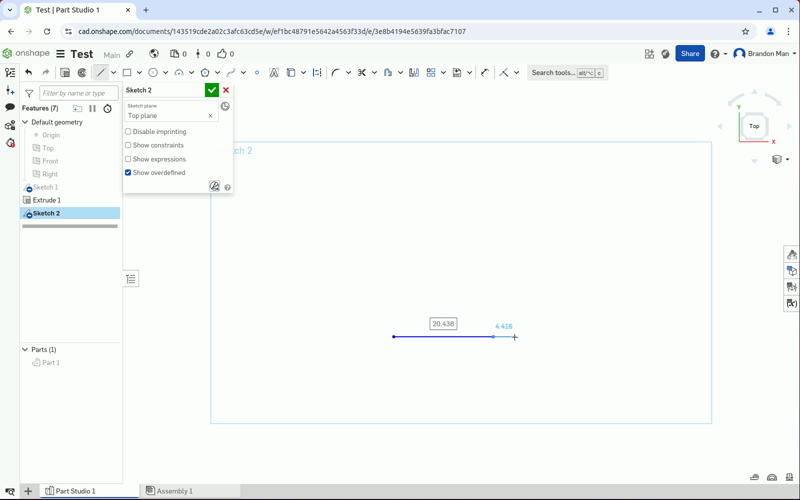
key_up(shift)
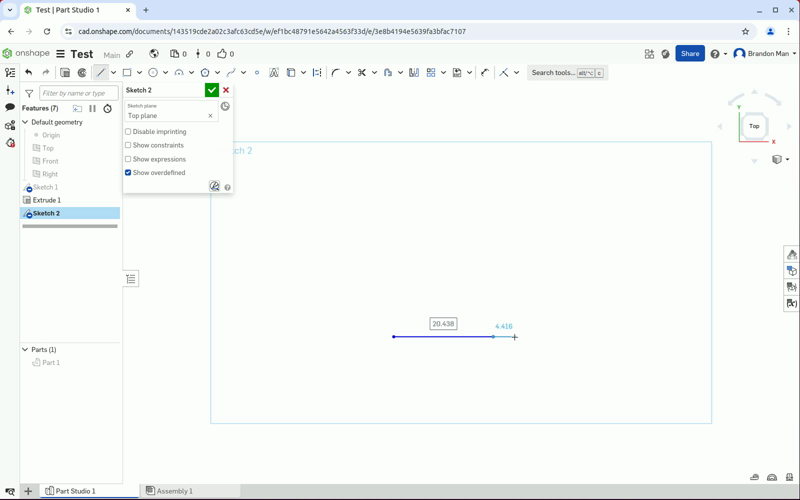
key_down(shift)
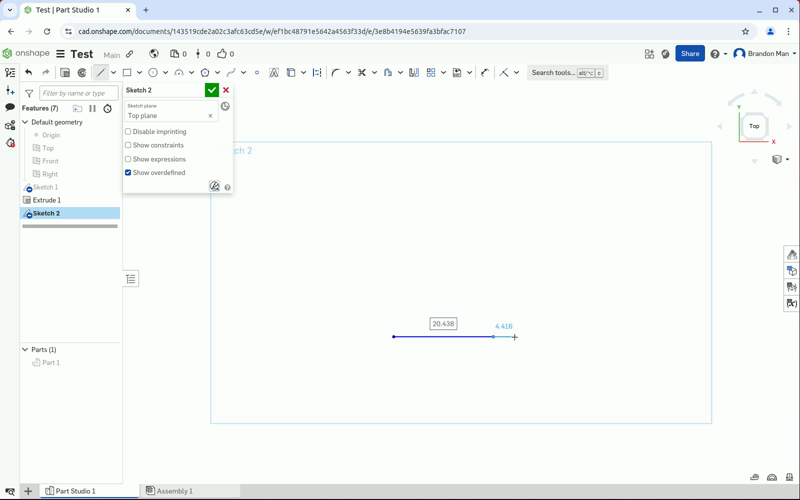
mouse_move(544, 336)
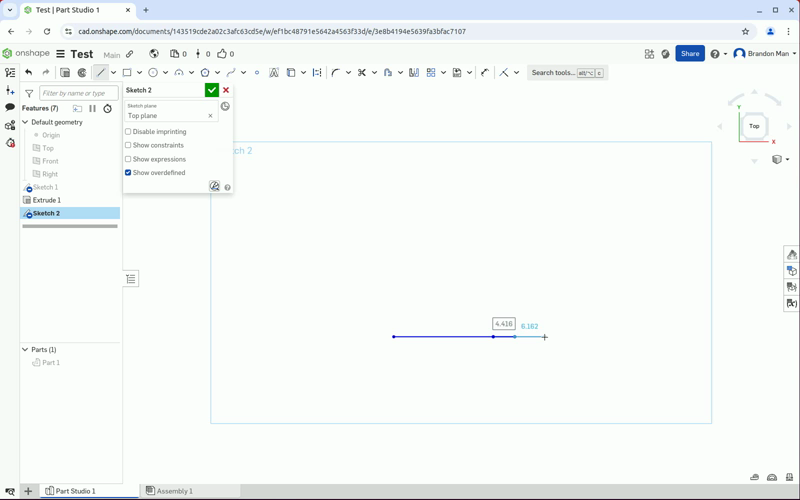
mouse_move(528, 336)
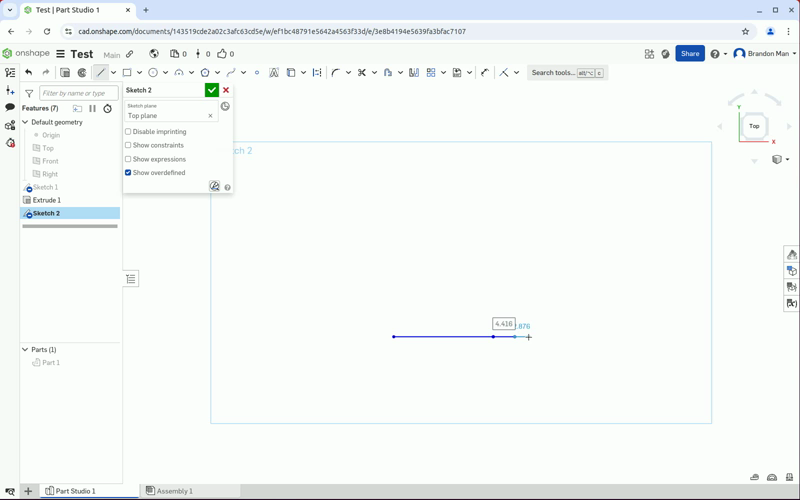
click(528, 336)
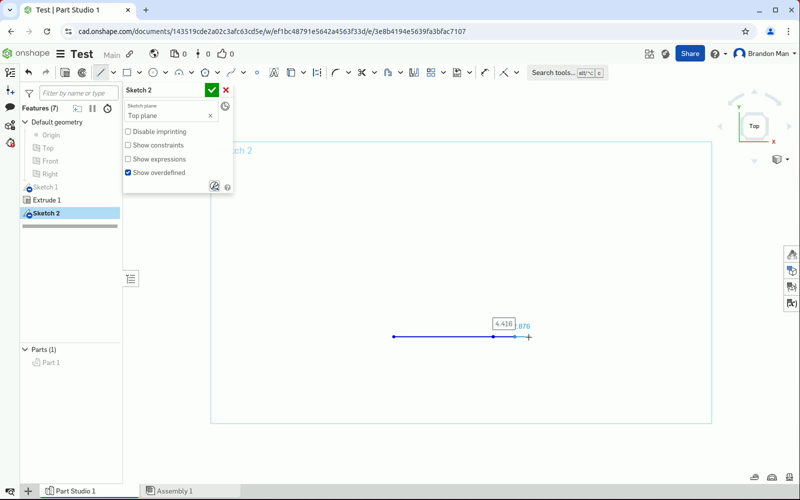
key_up(shift)
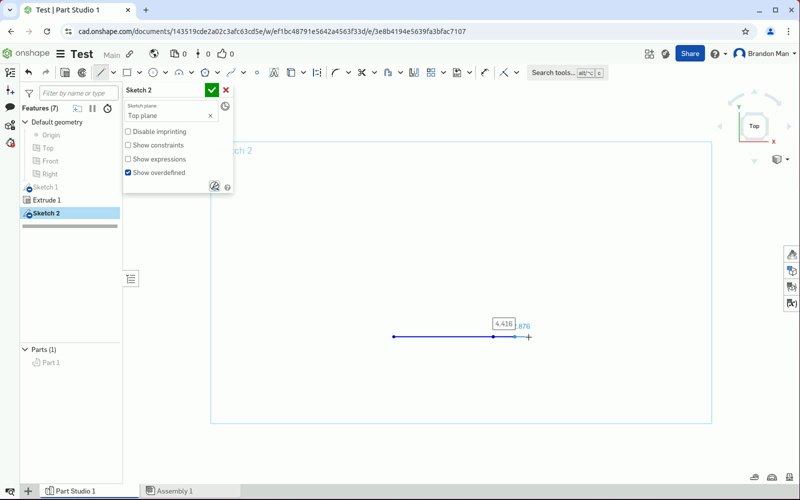
key_down(shift)
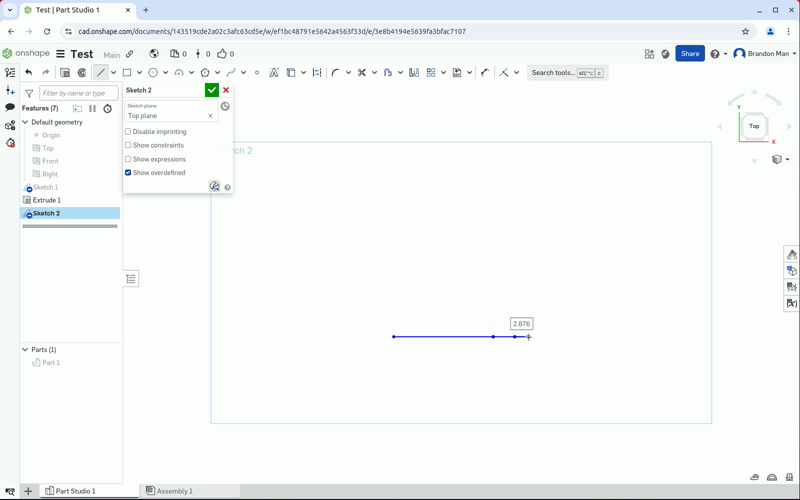
mouse_move(558, 336)
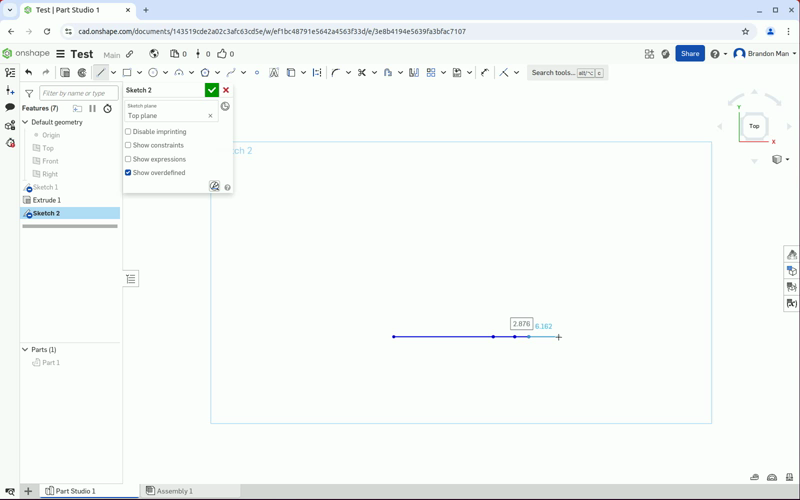
mouse_move(528, 306)
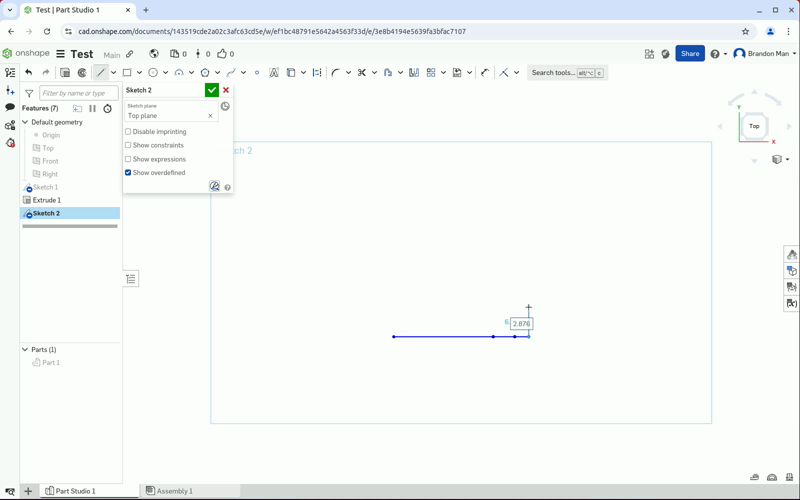
click(528, 306)
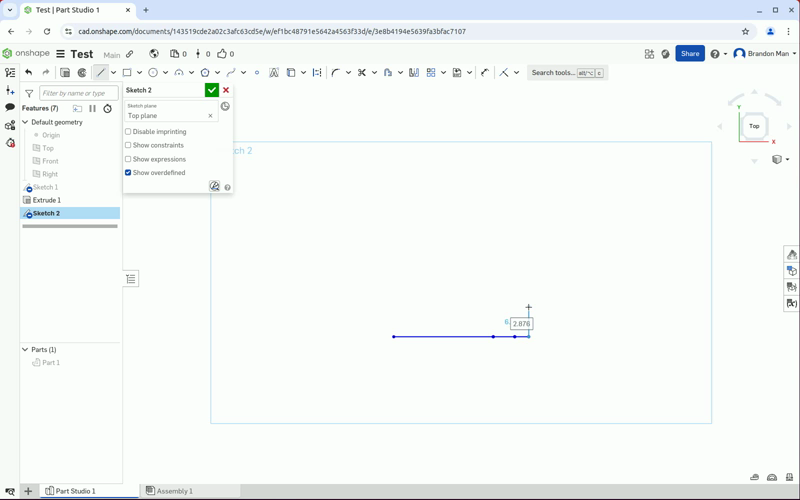
key_up(shift)
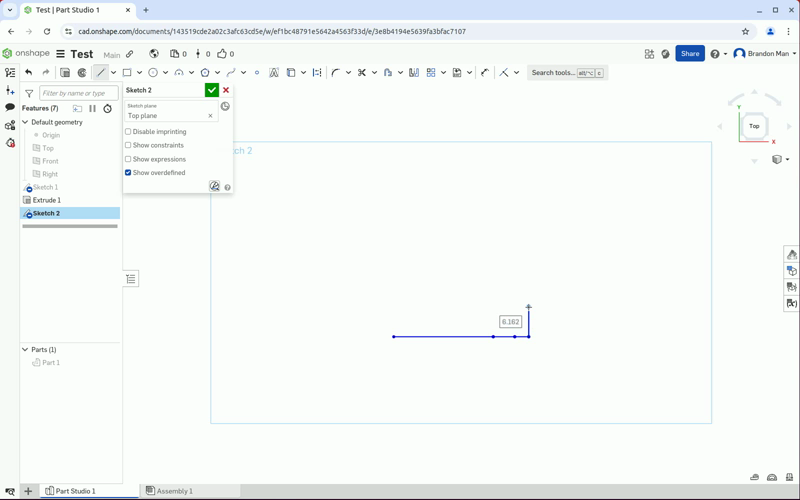
key_down(shift)
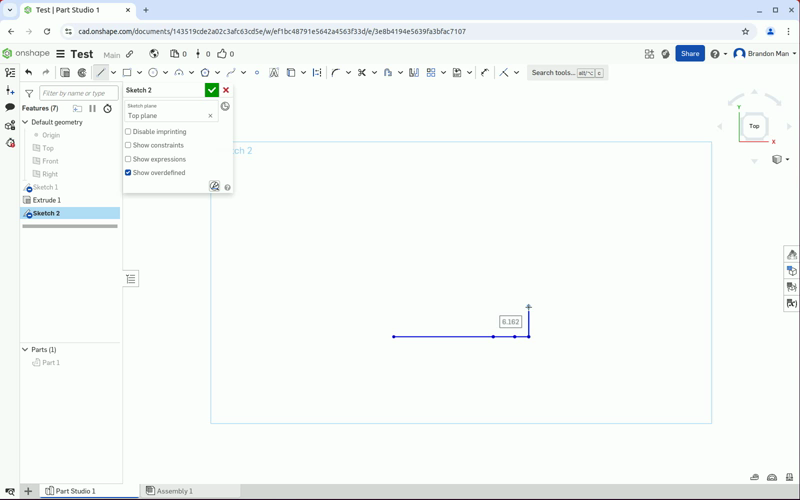
mouse_move(558, 306)
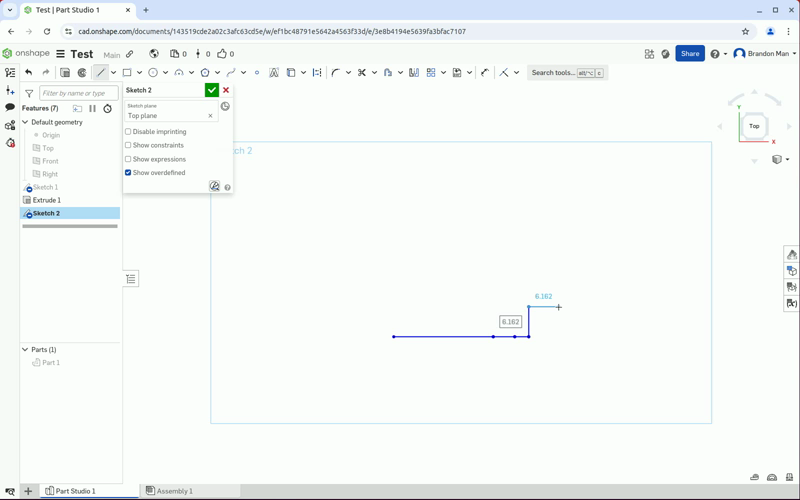
mouse_move(504, 306)
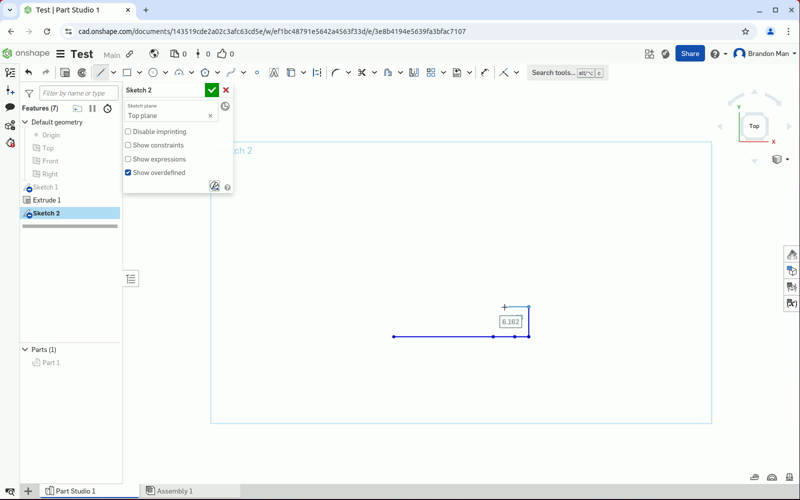
click(504, 306)
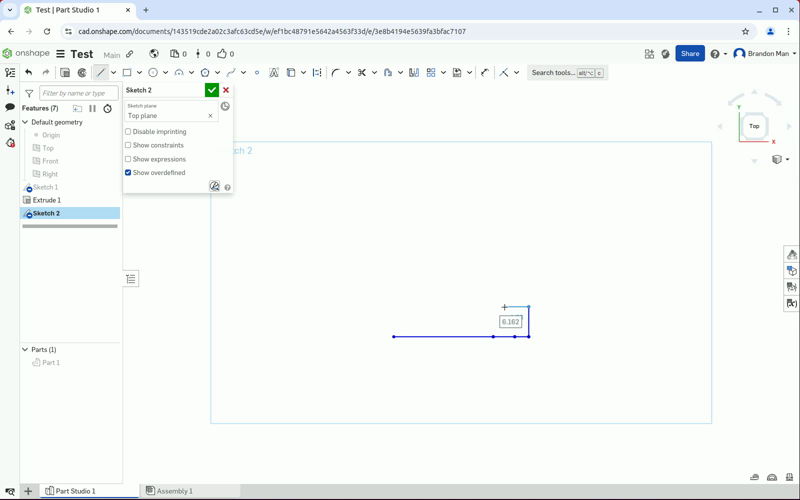
key_up(shift)
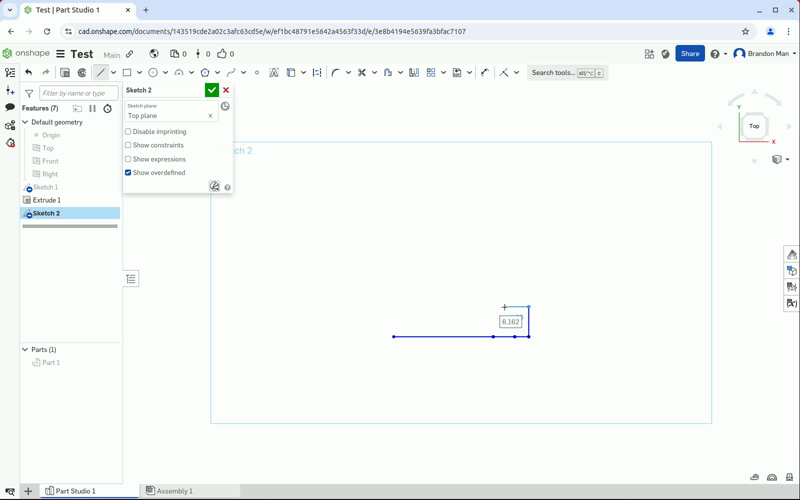
key(esc)
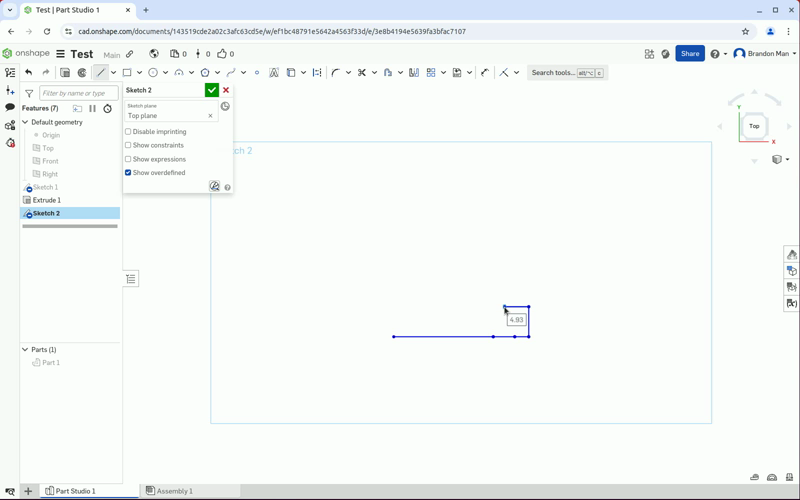
key(a)
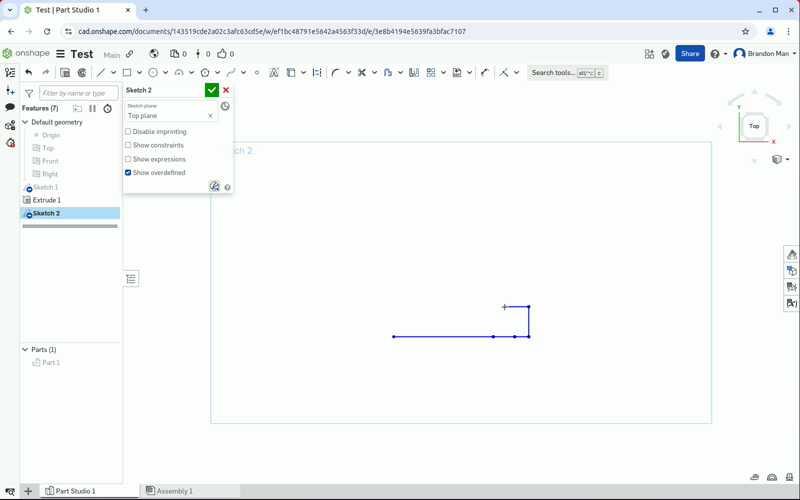
mouse_move(504, 306)
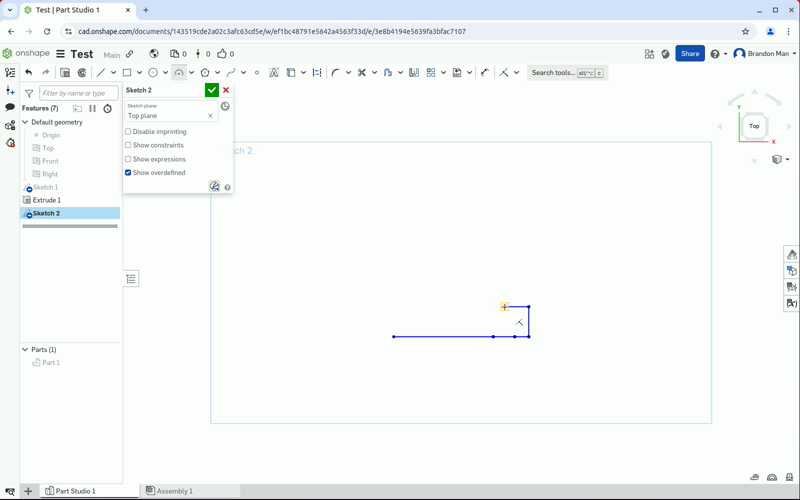
click(504, 306)
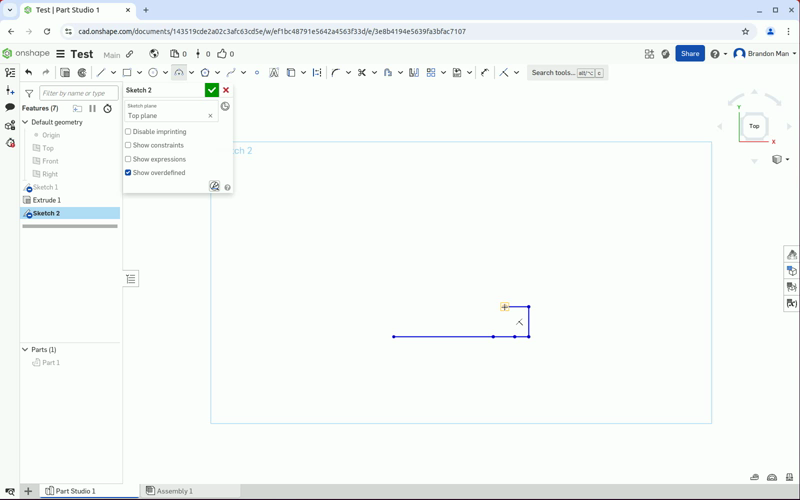
key_down(shift)
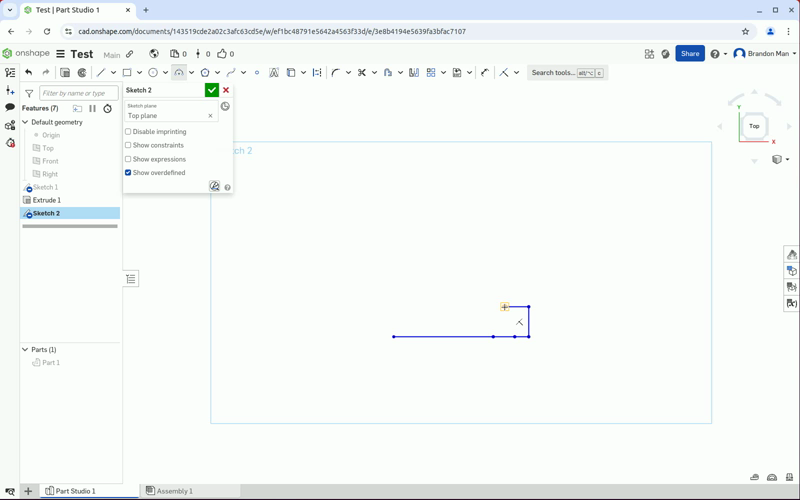
mouse_move(503, 306)
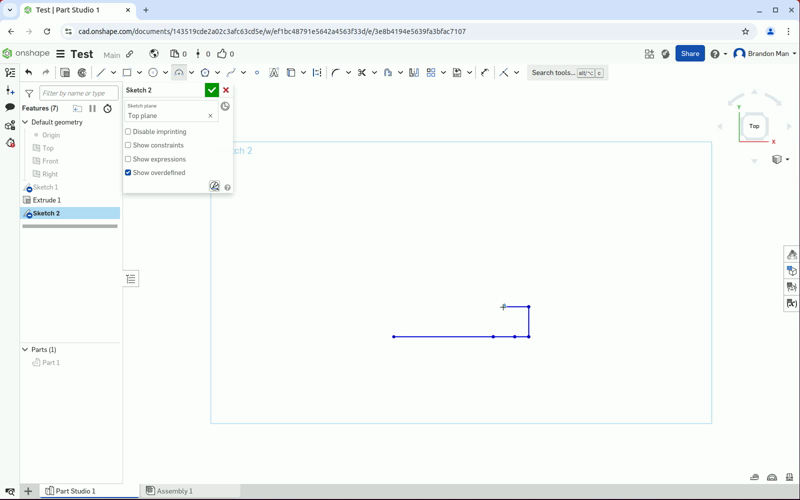
scroll(6)
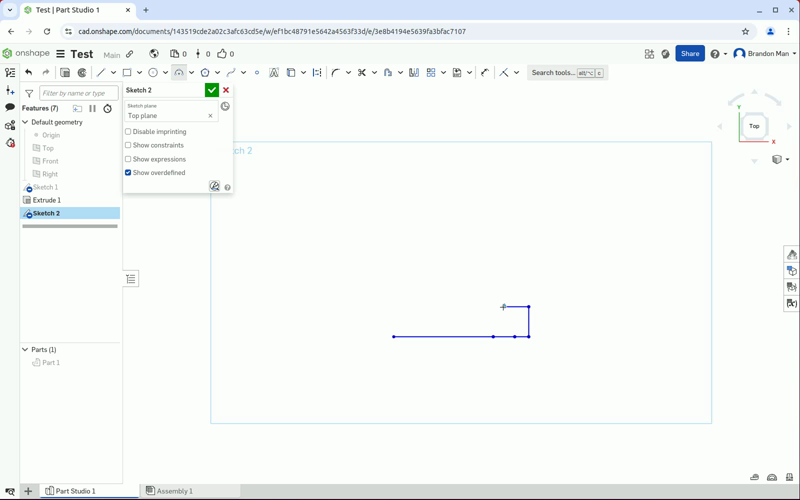
scroll(6)
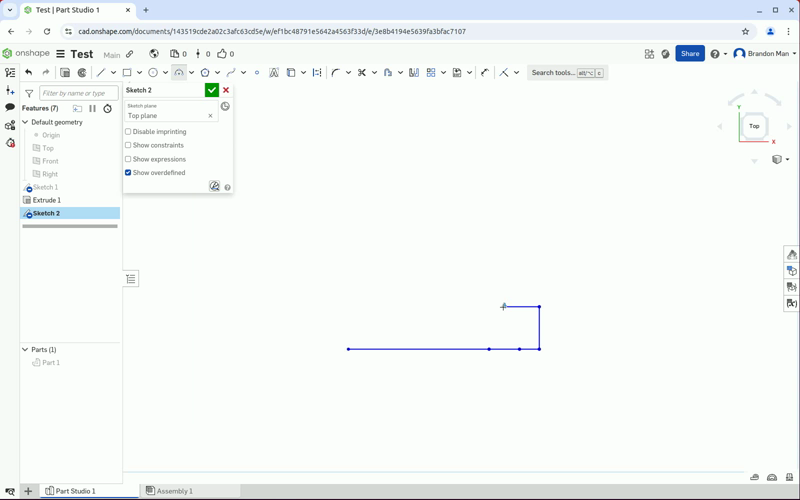
scroll(6)
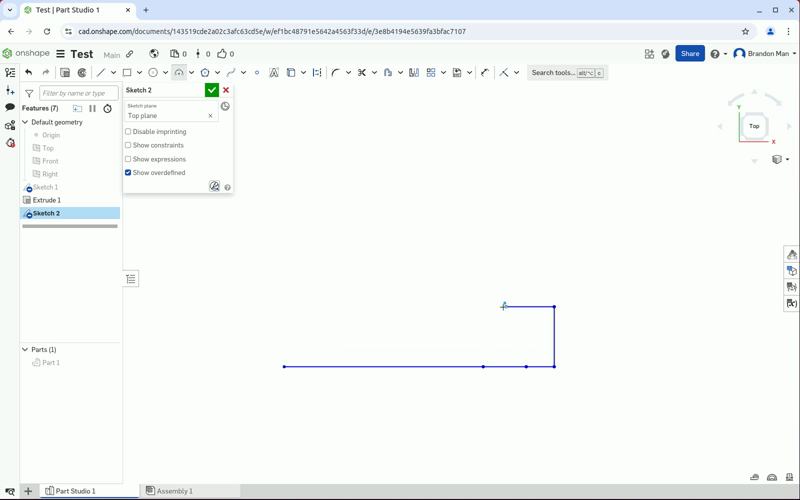
scroll(6)
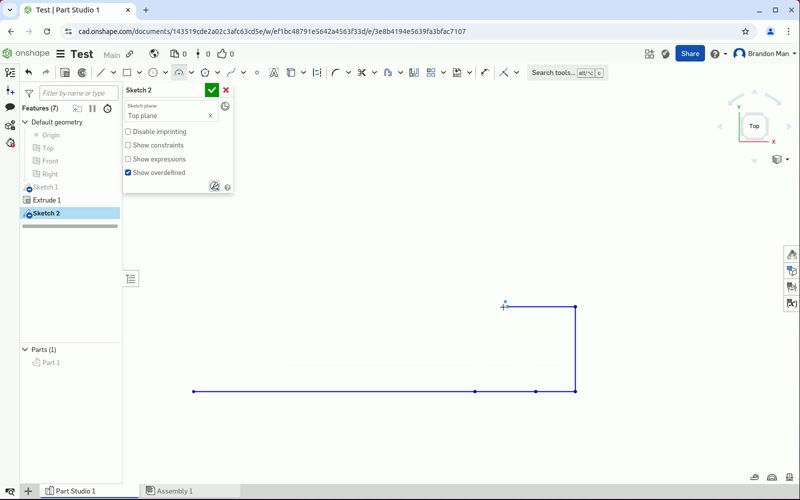
scroll(6)
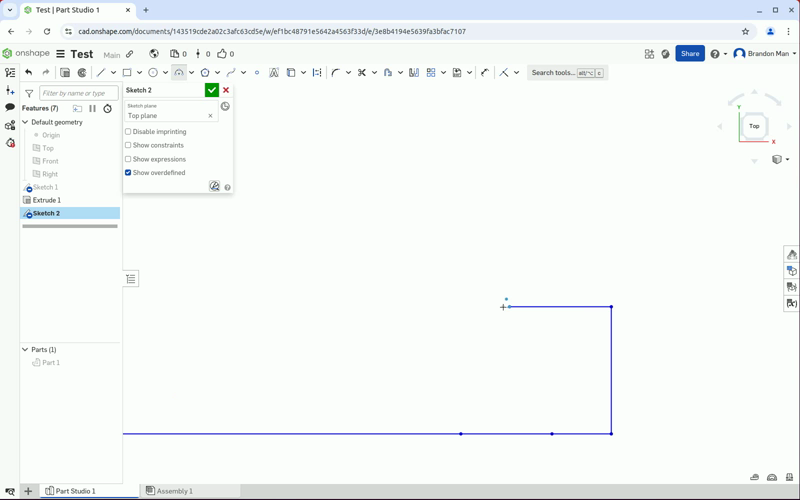
scroll(6)
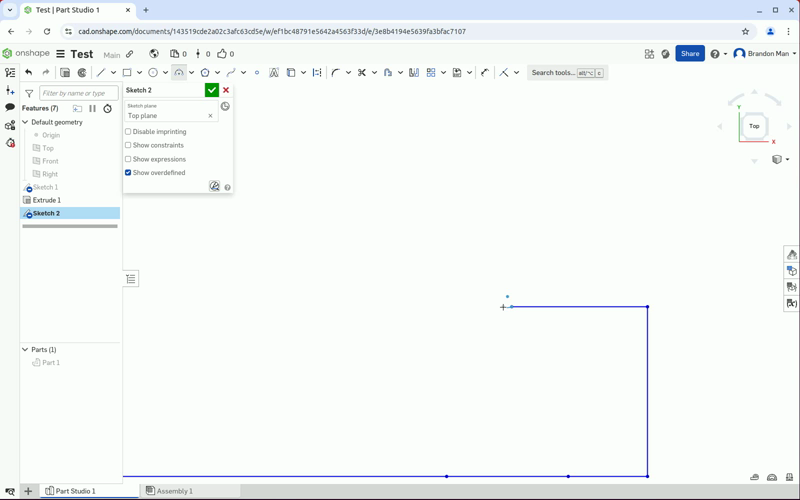
scroll(6)
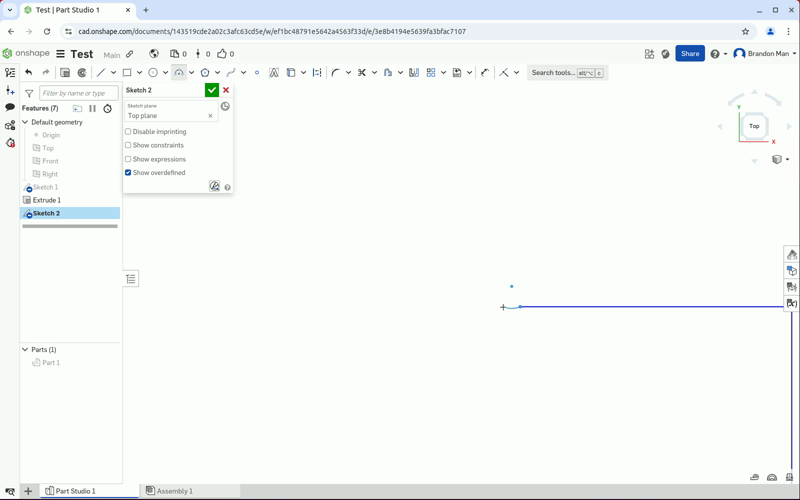
click(503, 306)
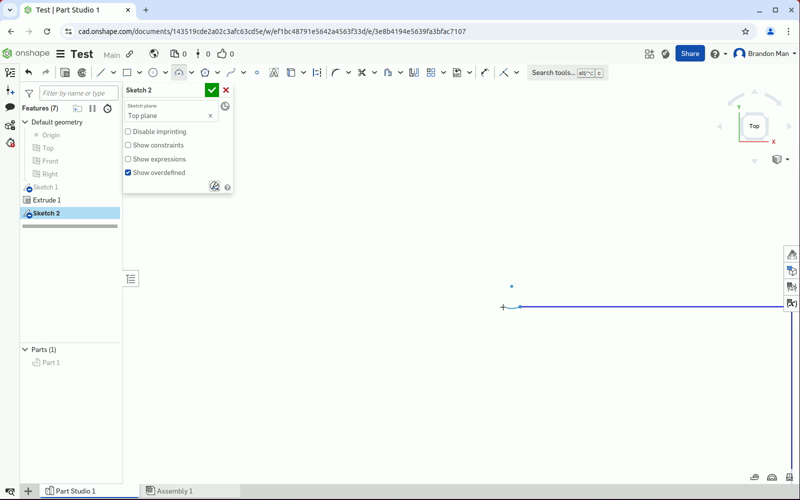
scroll(-6)
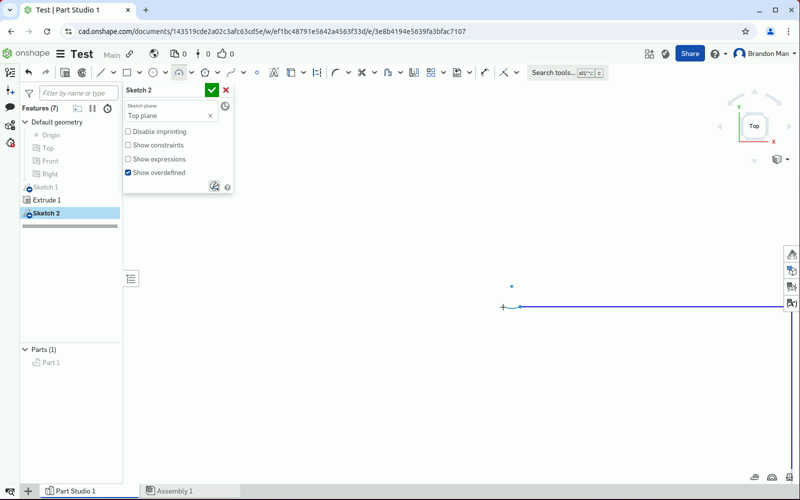
scroll(-6)
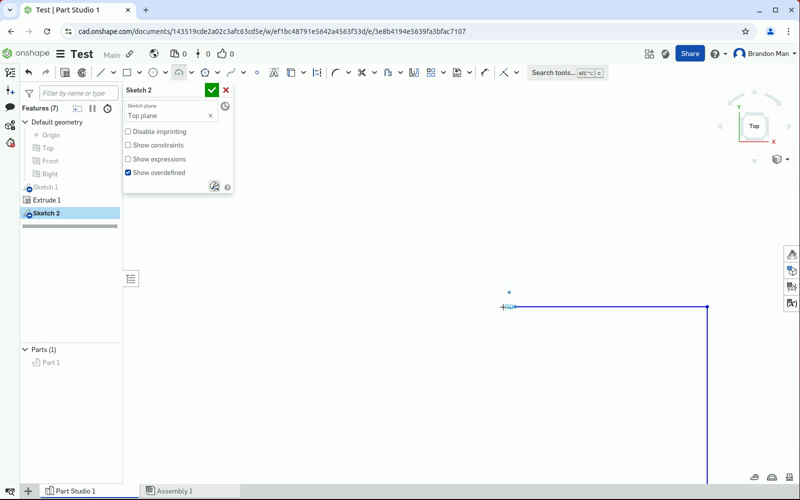
scroll(-6)
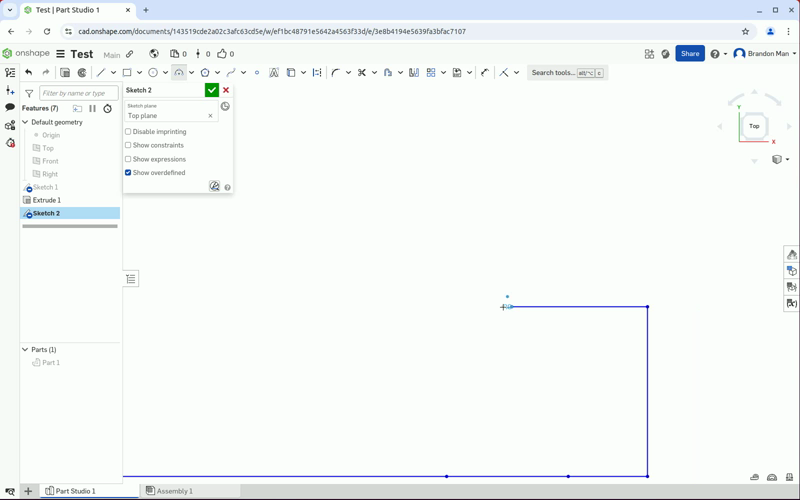
scroll(-6)
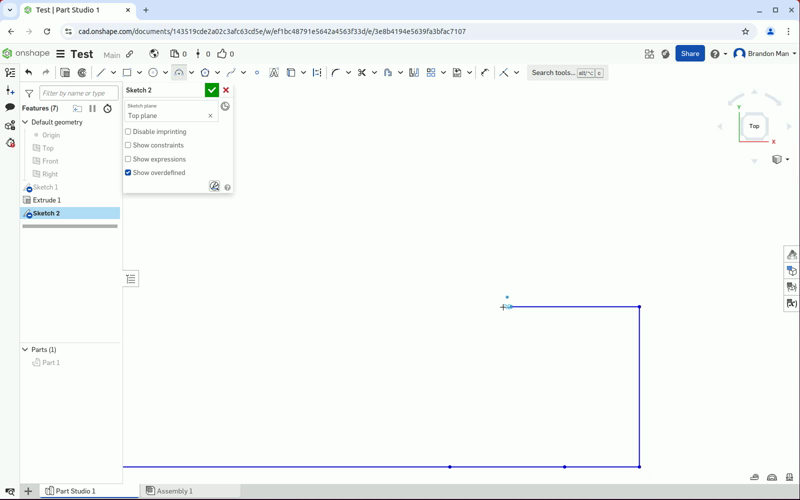
scroll(-6)
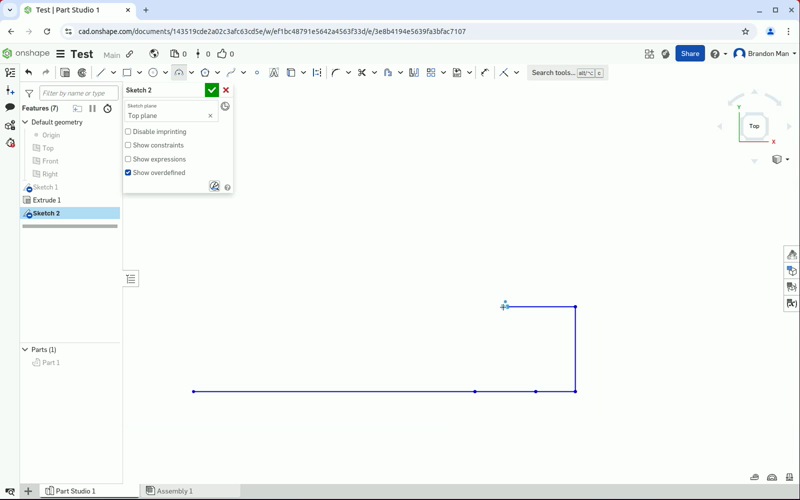
scroll(-6)
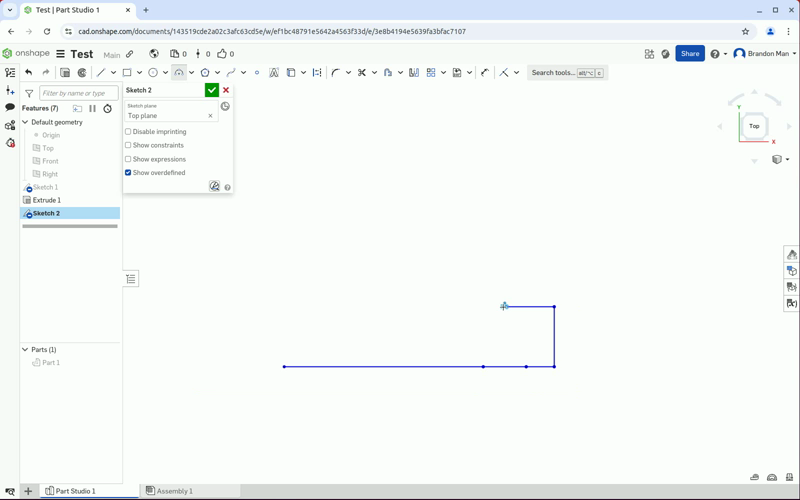
scroll(-6)
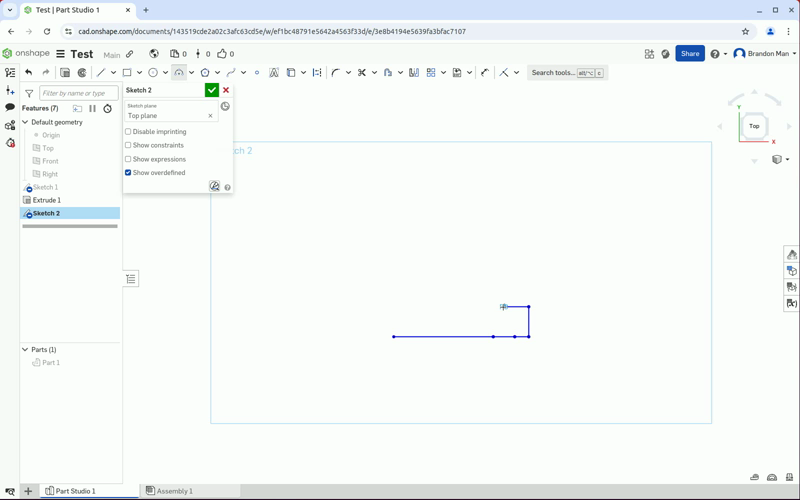
mouse_move(503, 306)
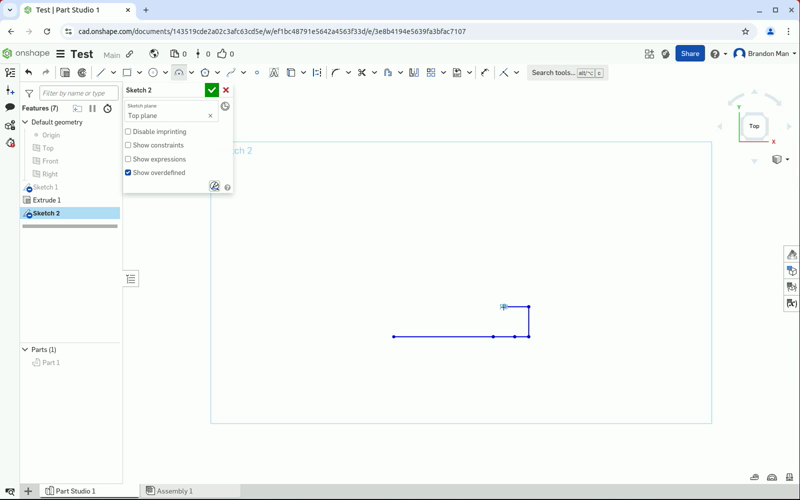
scroll(6)
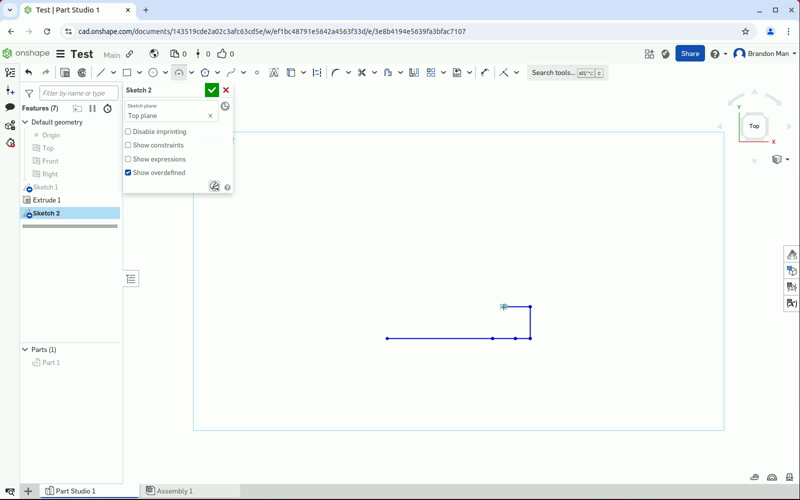
scroll(6)
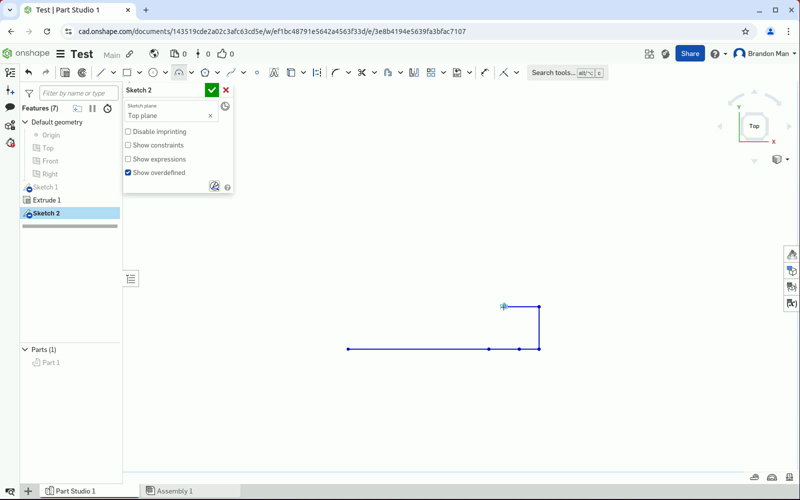
scroll(6)
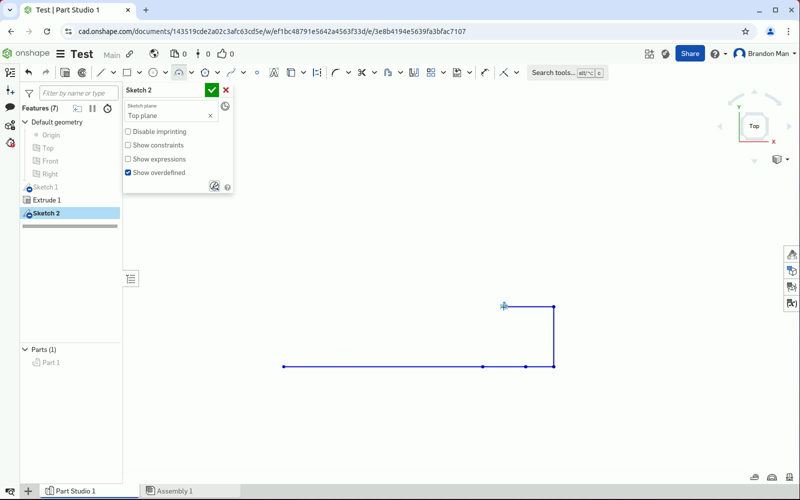
scroll(6)
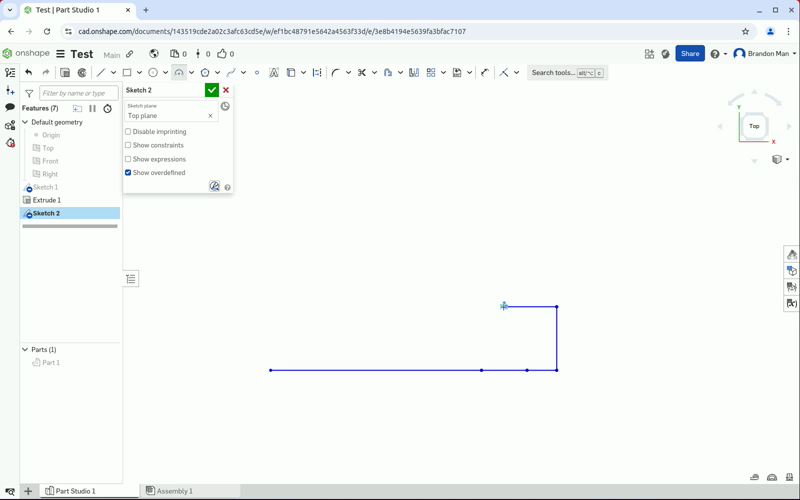
scroll(6)
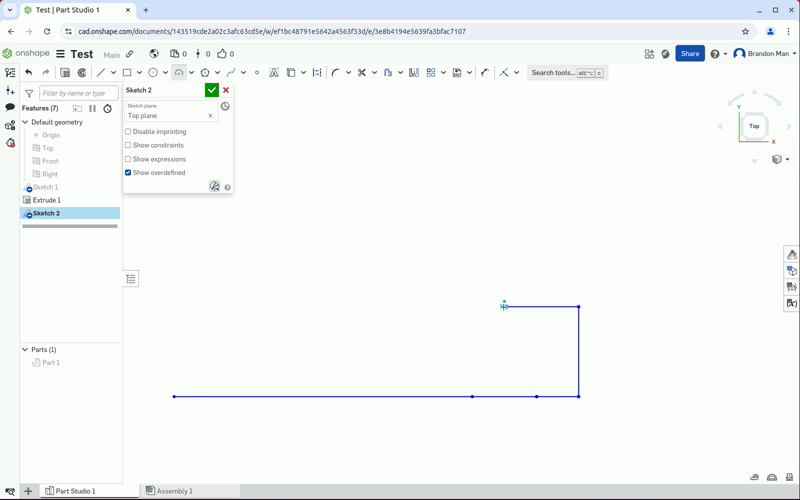
scroll(6)
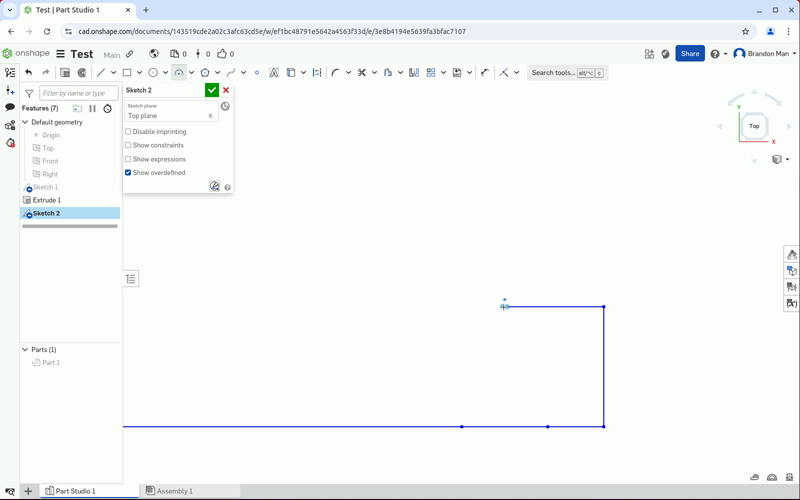
scroll(6)
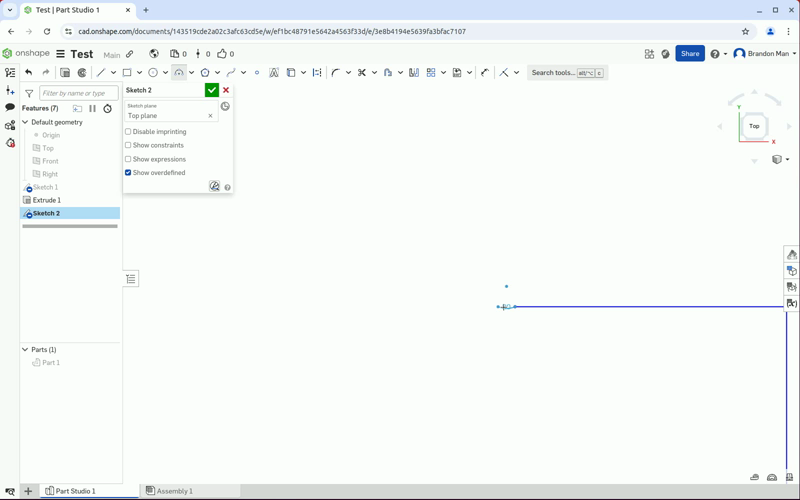
click(503, 306)
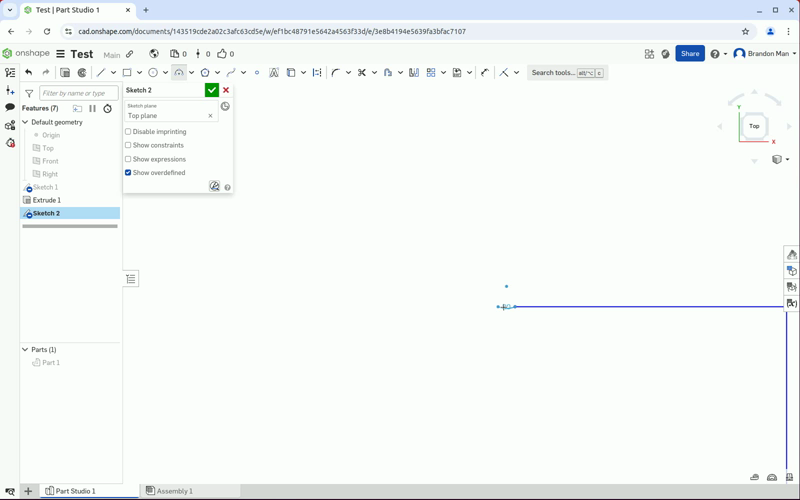
scroll(-6)
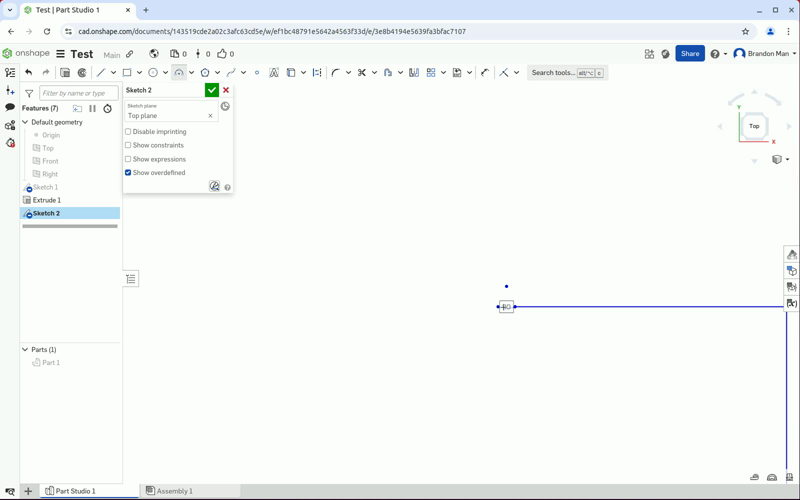
scroll(-6)
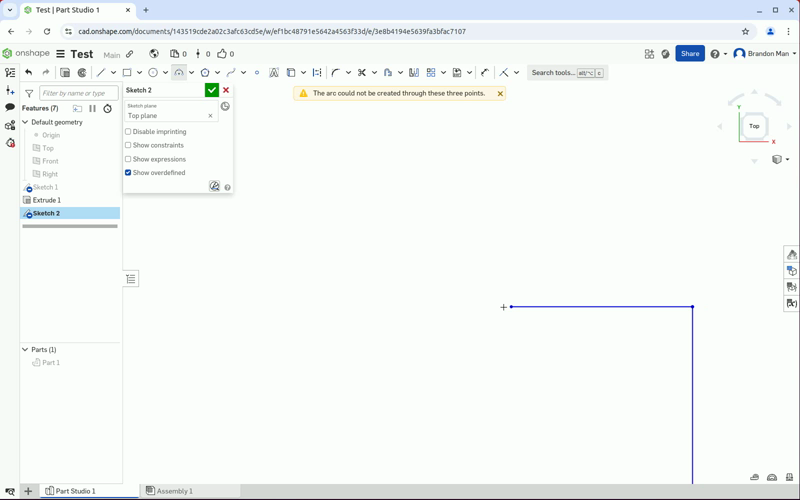
scroll(-6)
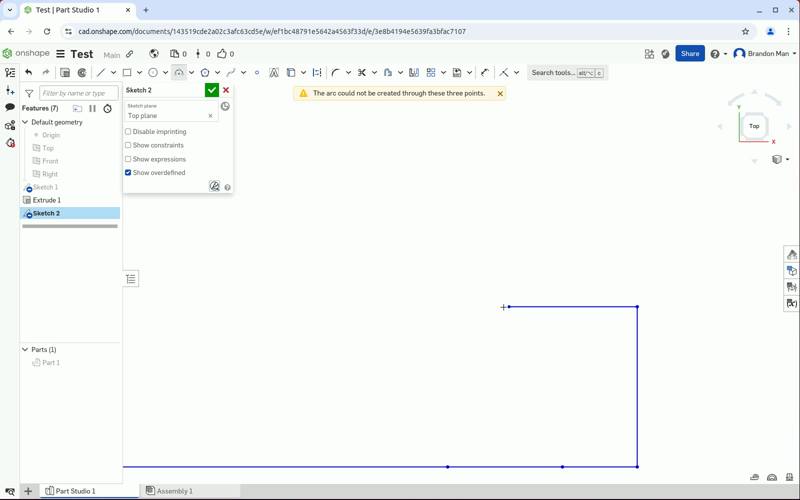
scroll(-6)
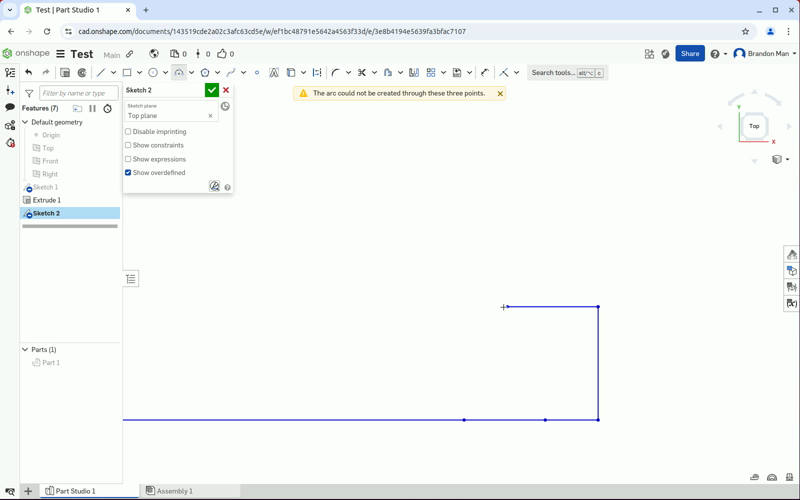
scroll(-6)
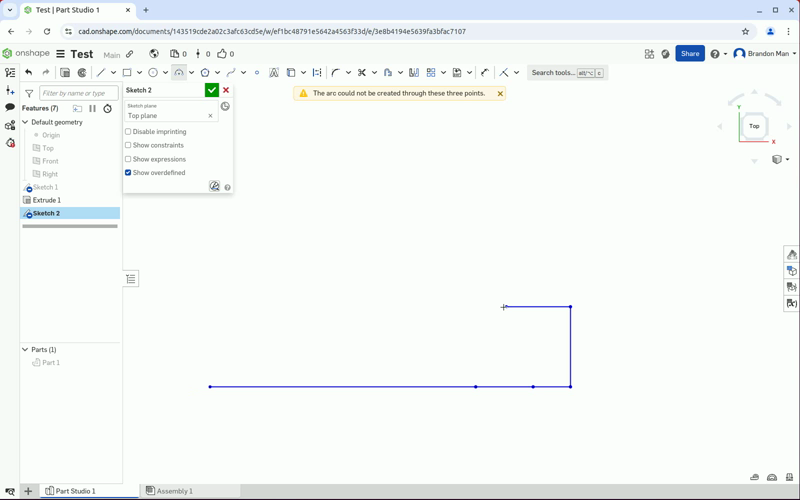
scroll(-6)
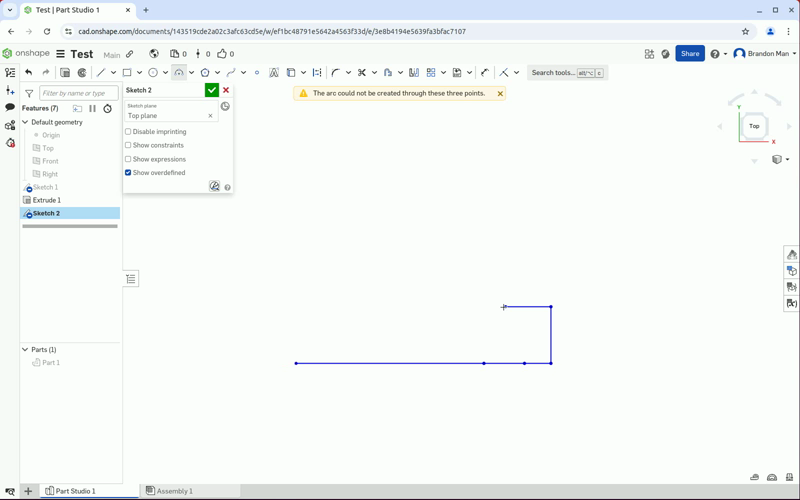
scroll(-6)
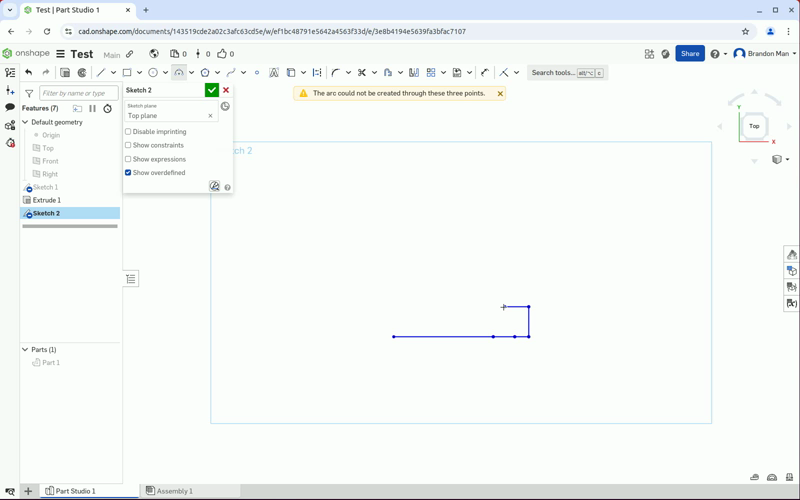
key_up(shift)
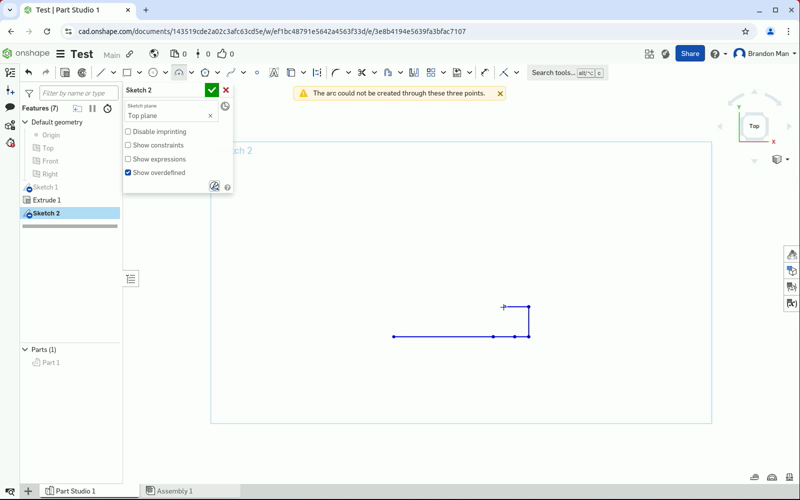
key(esc)
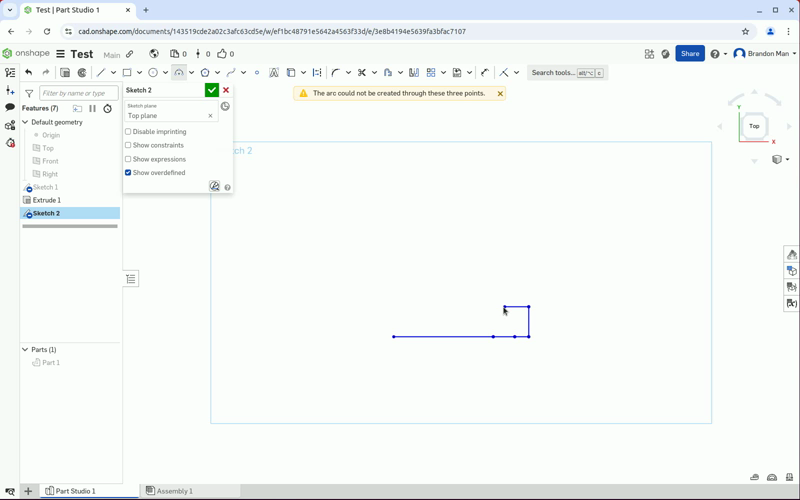
key(l)
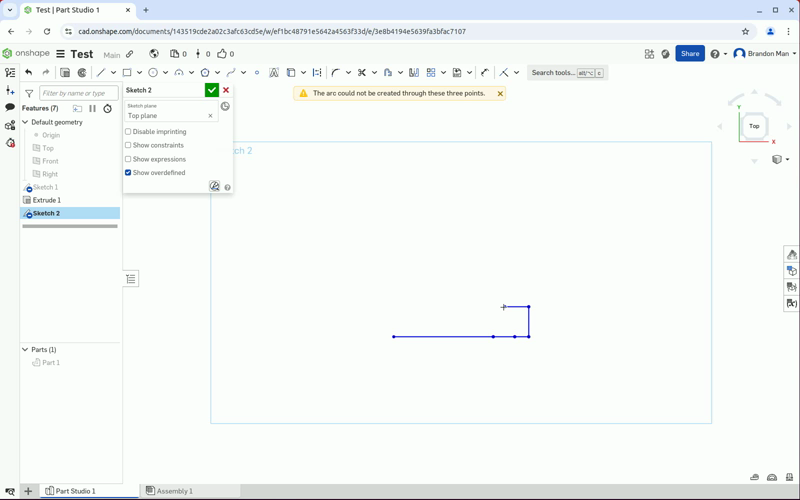
mouse_move(503, 306)
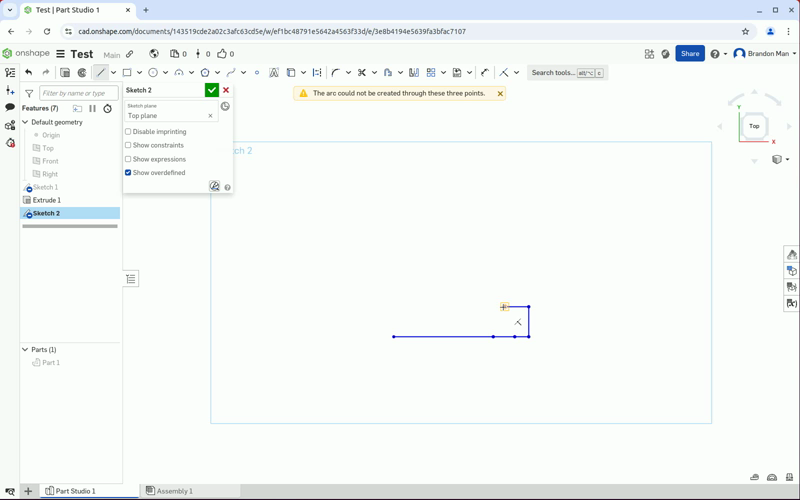
scroll(6)
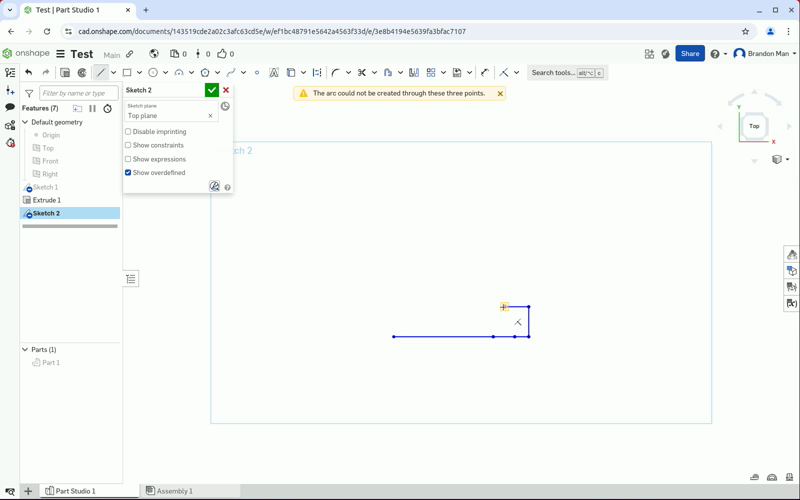
scroll(6)
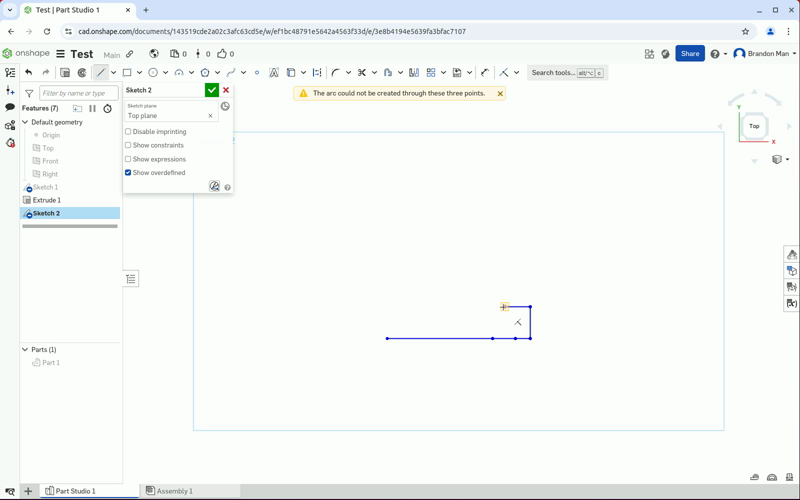
scroll(6)
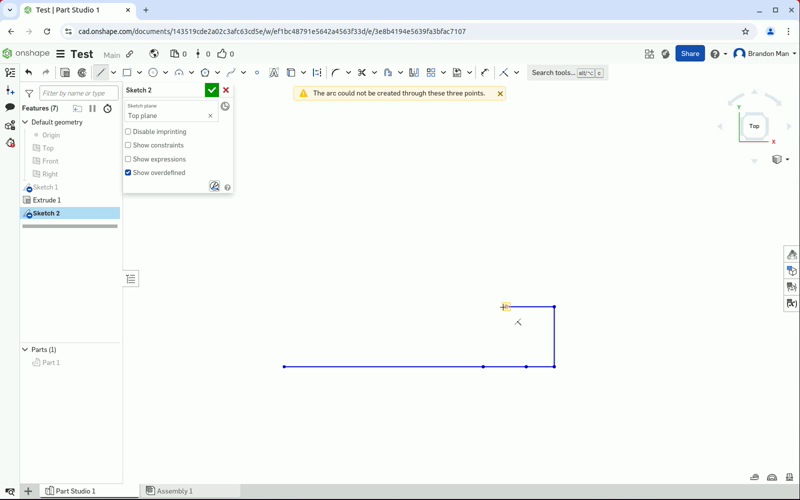
scroll(6)
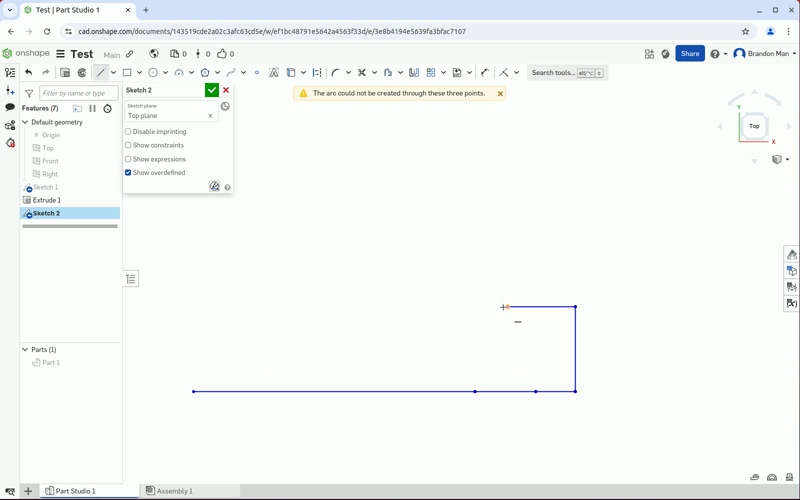
scroll(6)
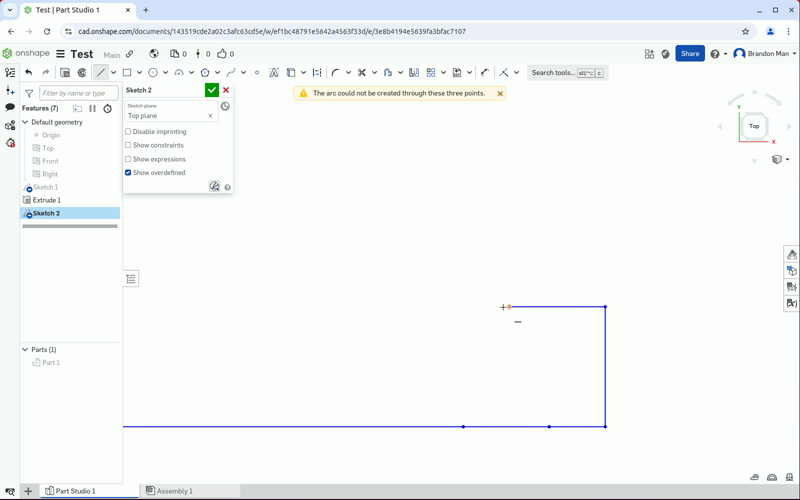
scroll(6)
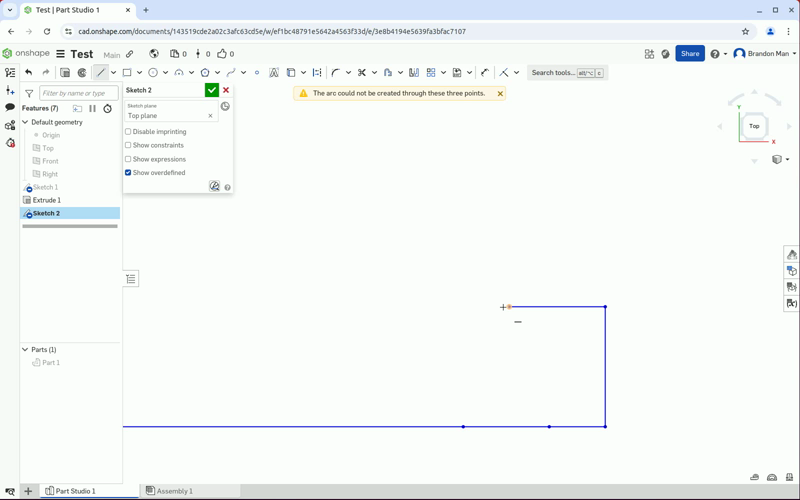
scroll(6)
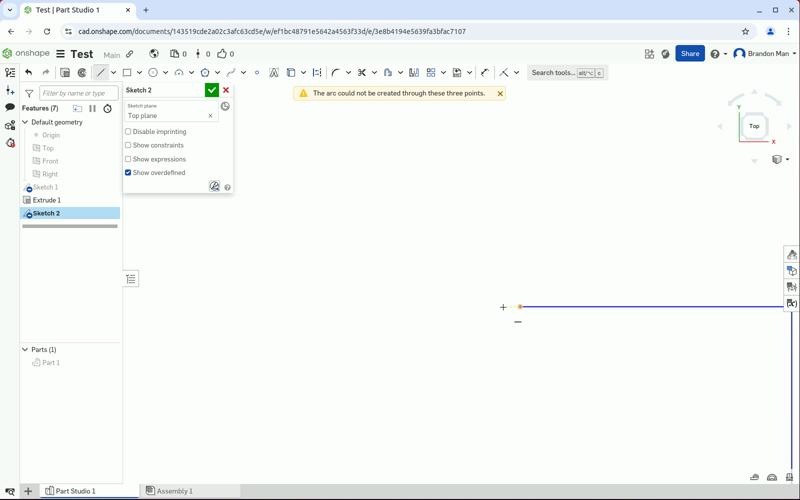
click(503, 306)
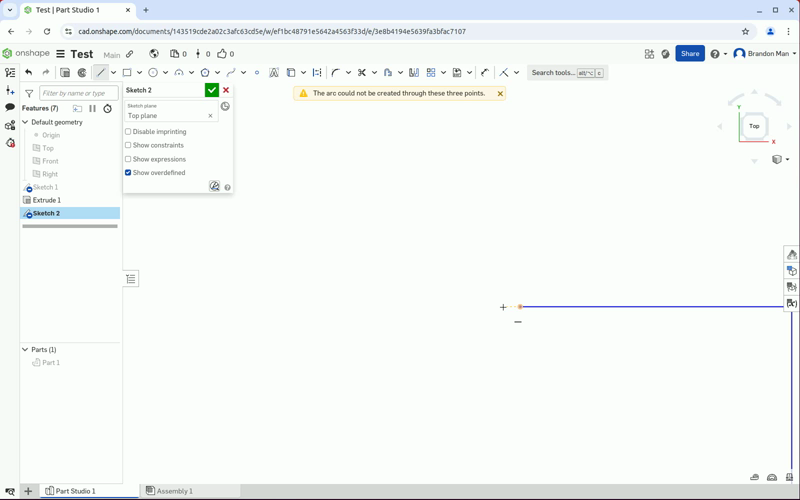
scroll(-6)
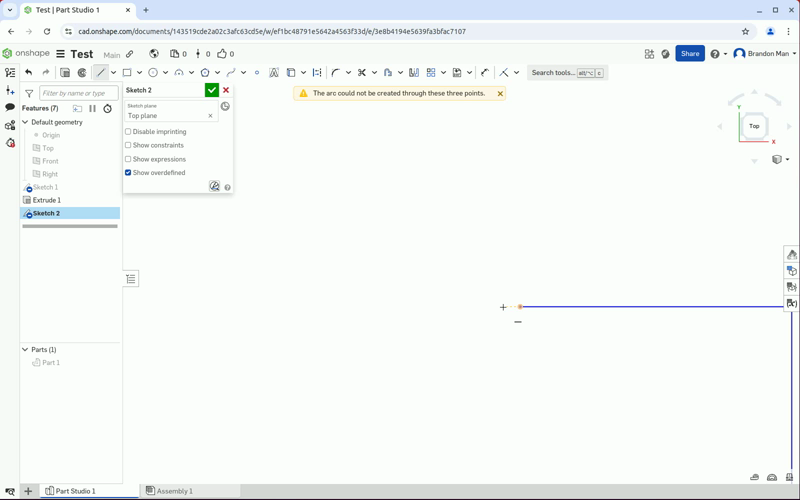
scroll(-6)
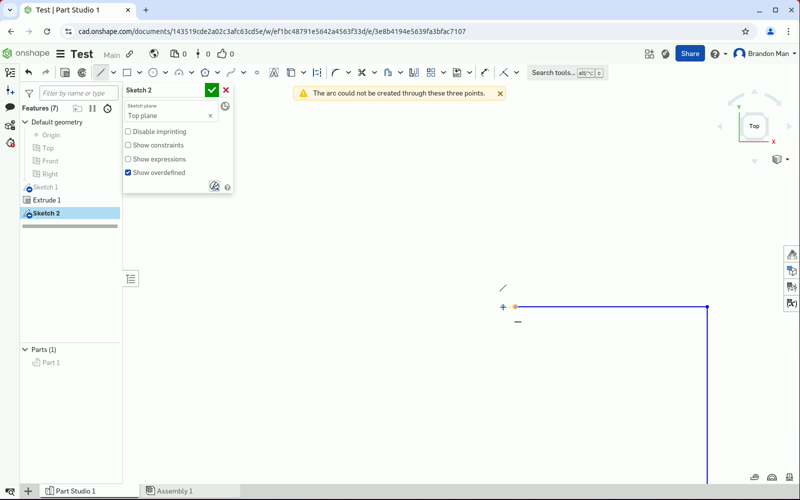
scroll(-6)
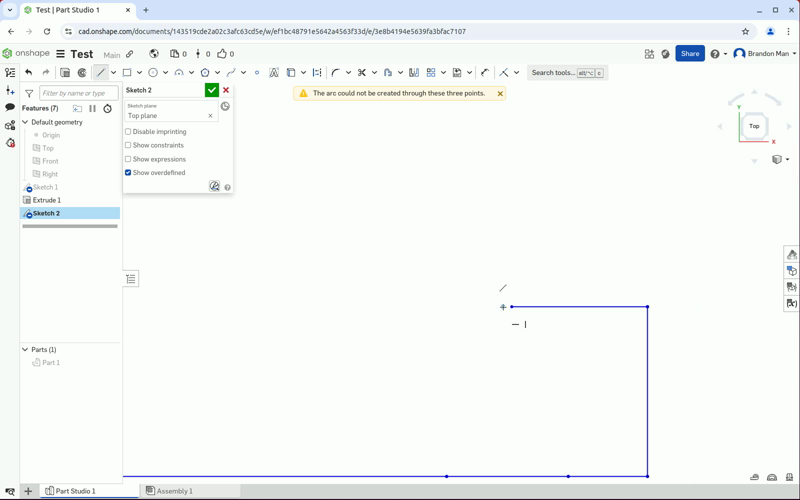
scroll(-6)
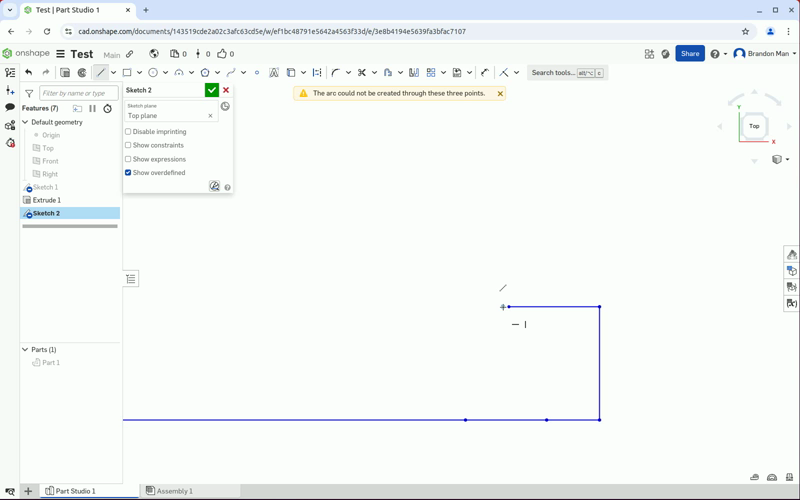
scroll(-6)
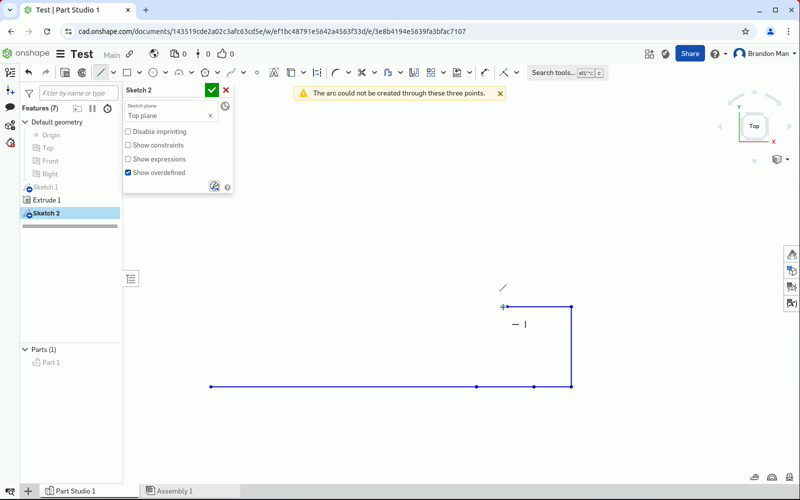
scroll(-6)
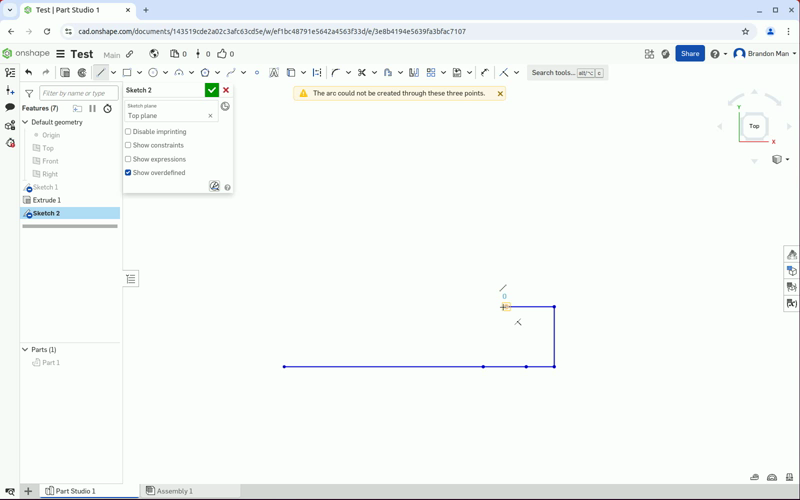
scroll(-6)
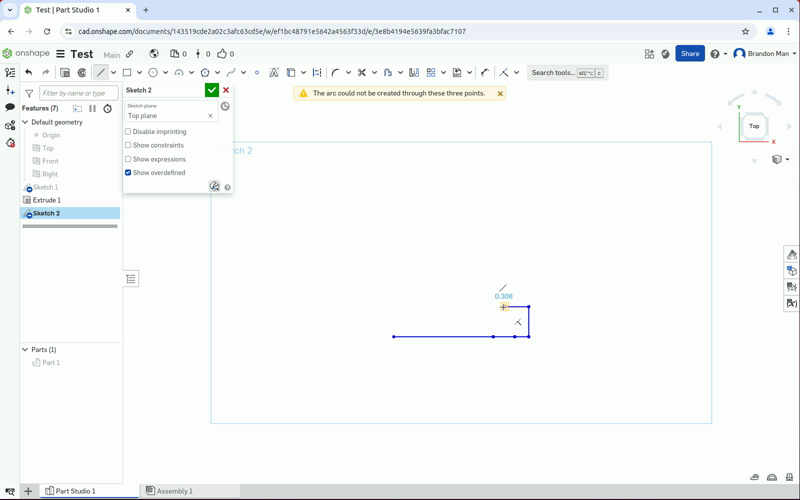
key_down(shift)
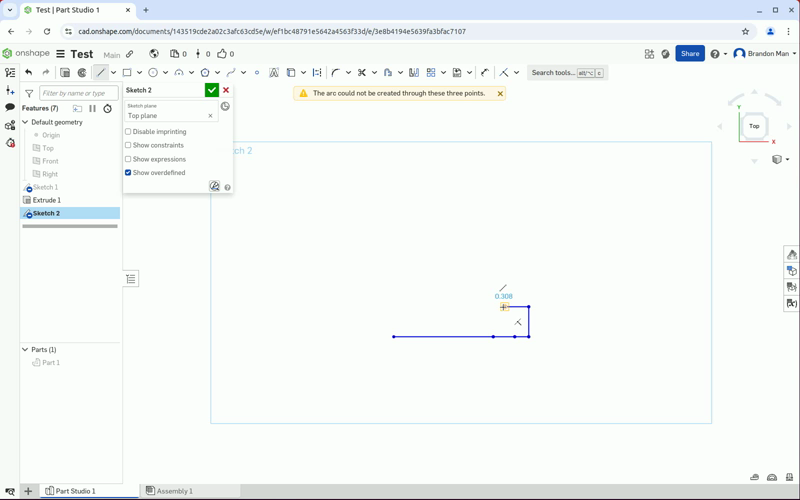
mouse_move(393, 306)
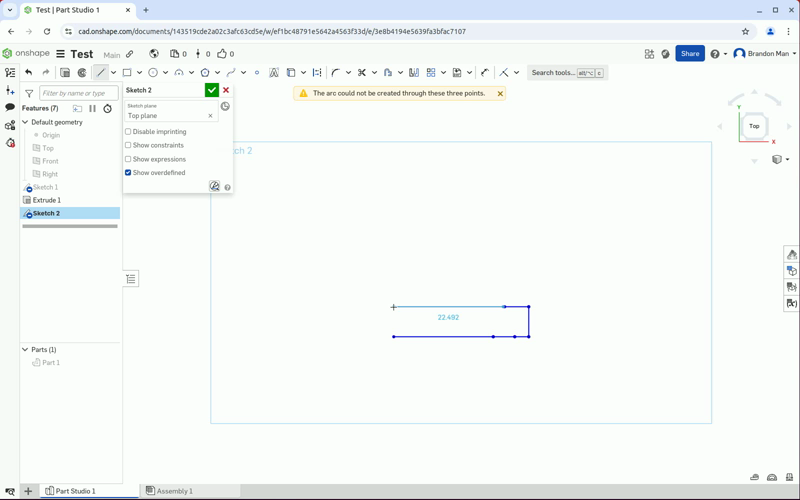
click(393, 306)
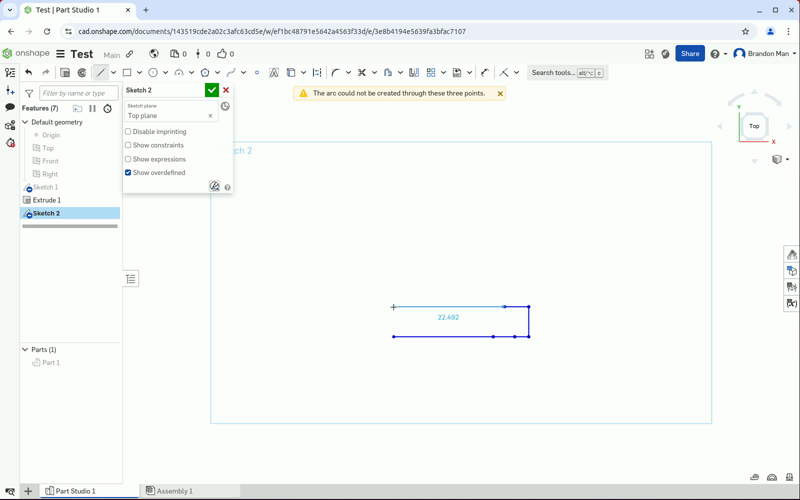
key_up(shift)
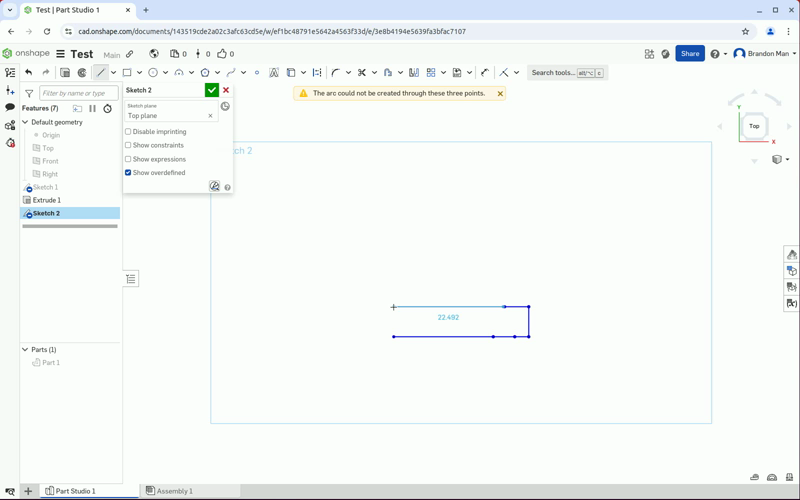
mouse_move(423, 306)
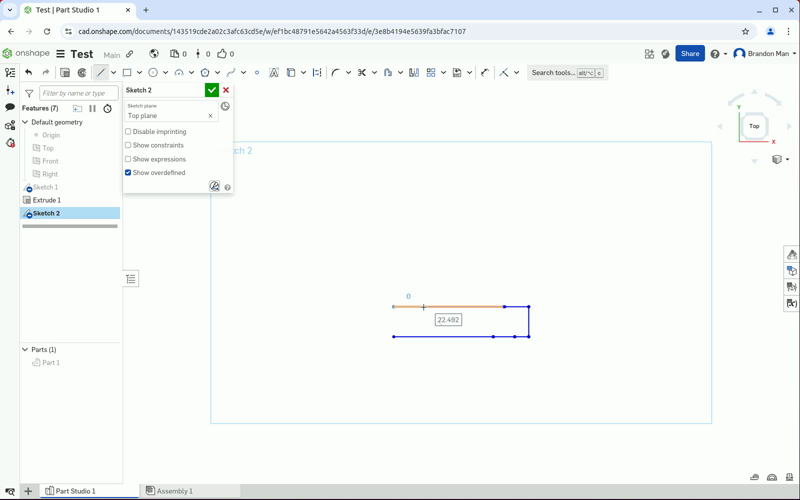
key_down(shift)
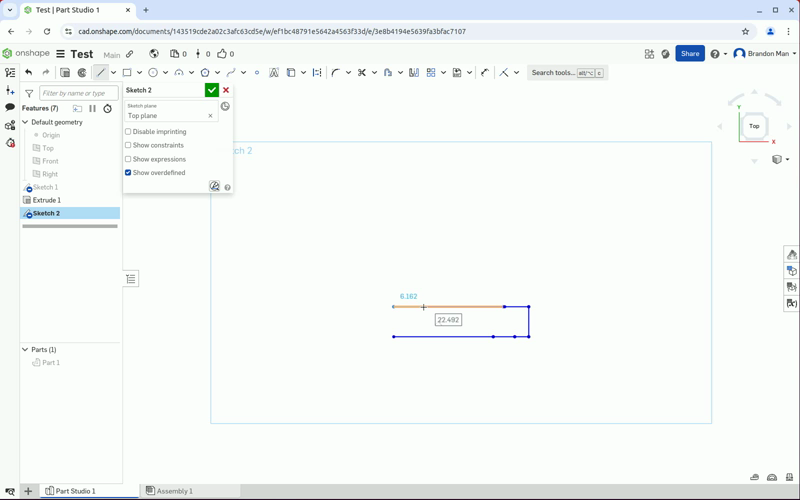
mouse_move(393, 336)
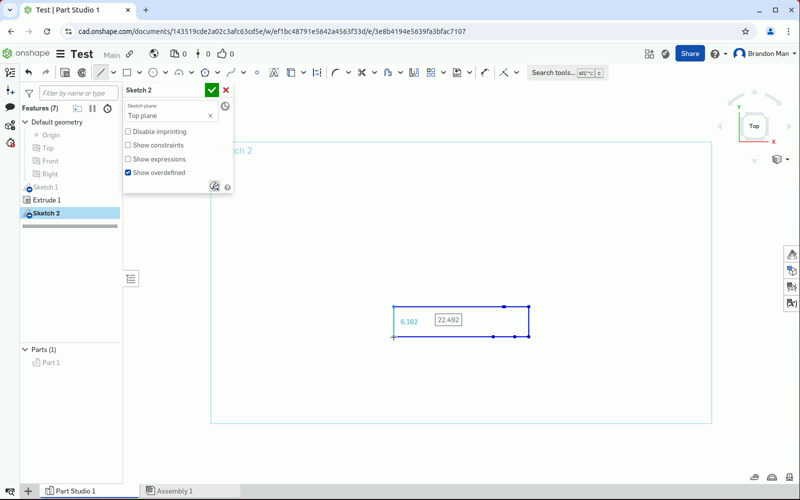
key_up(shift)
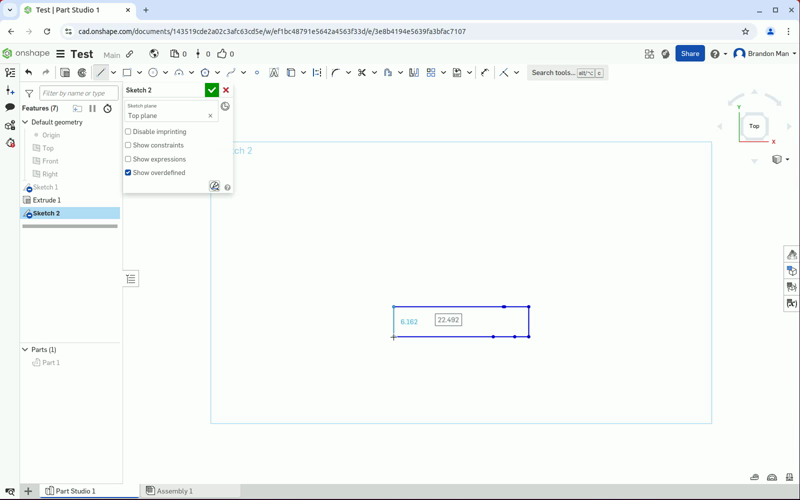
click(393, 336)
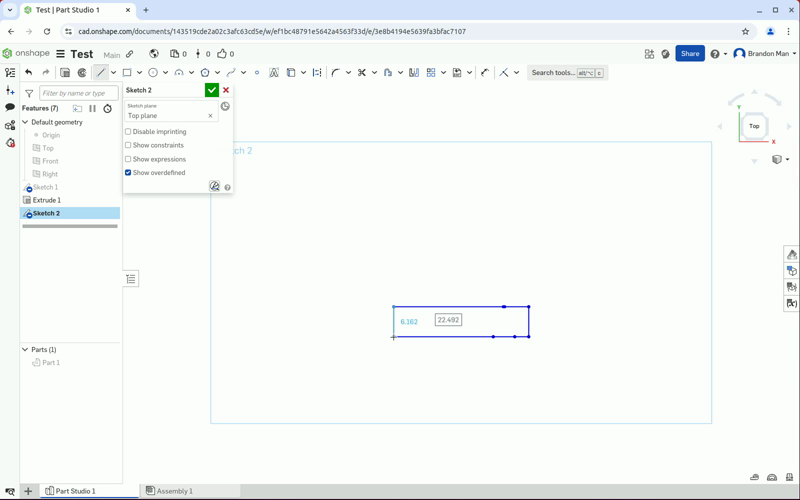
key(esc)
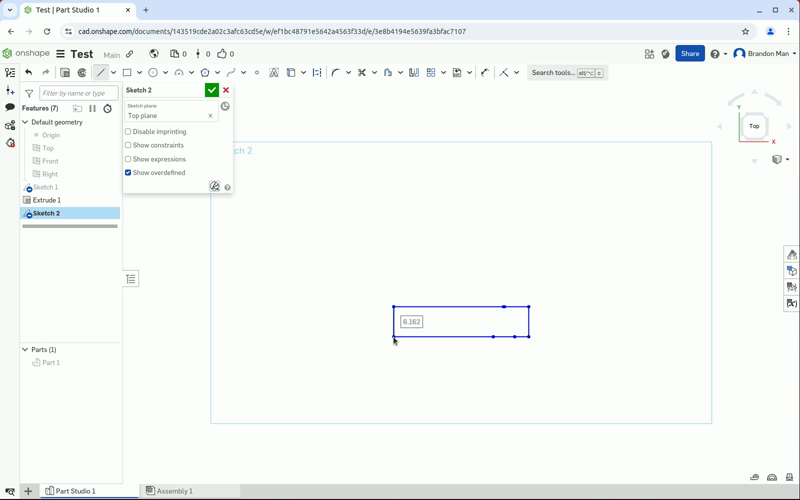
key(c)
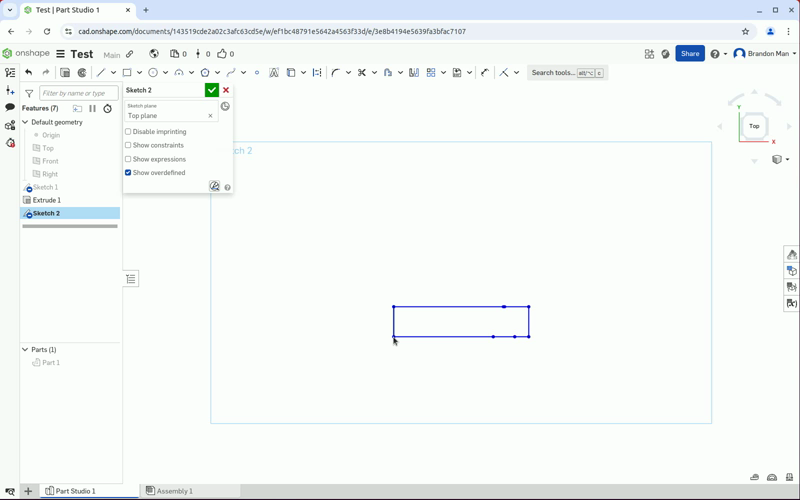
key_down(shift)
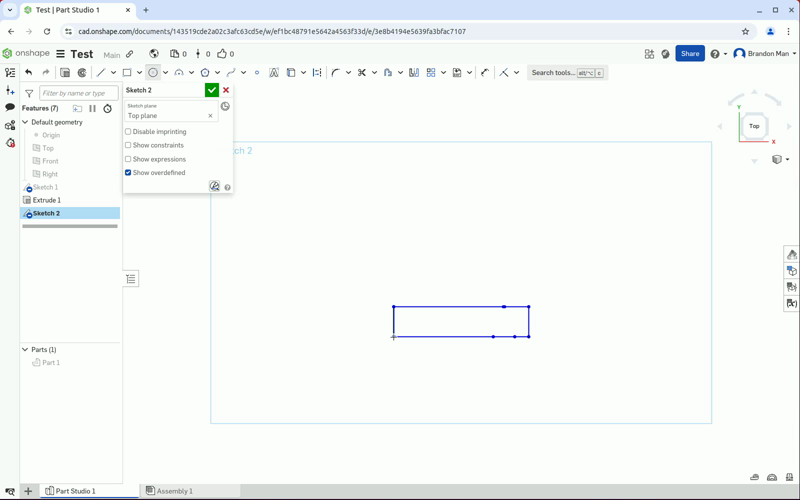
mouse_move(399, 331)
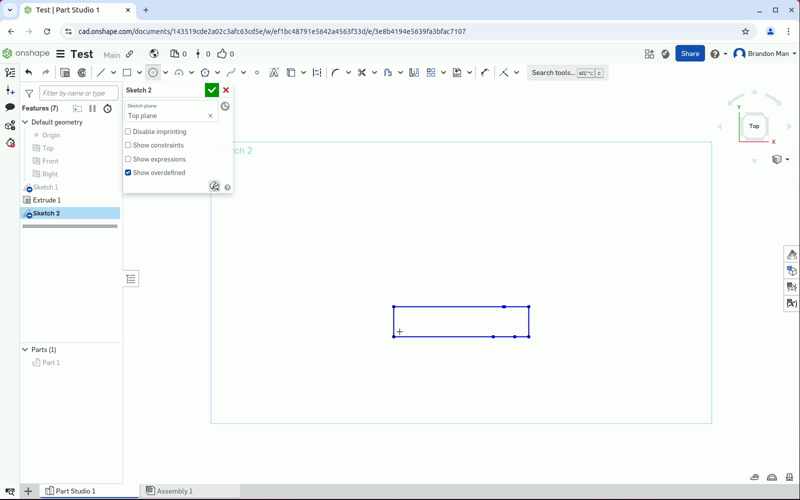
click(399, 331)
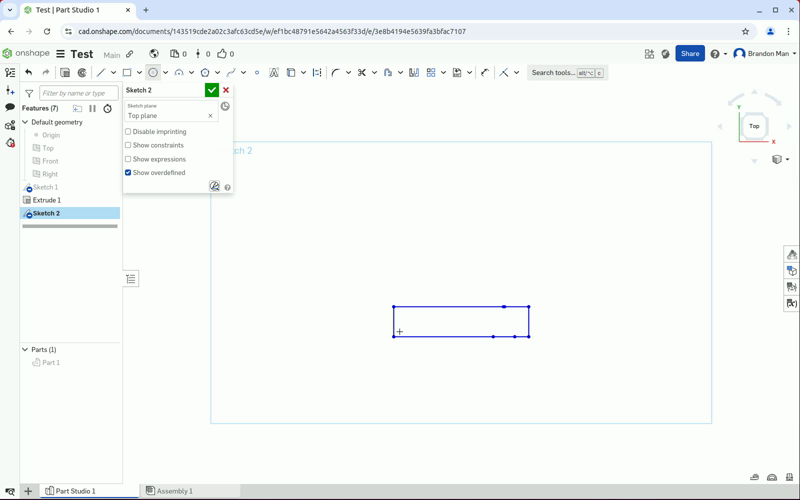
key_up(shift)
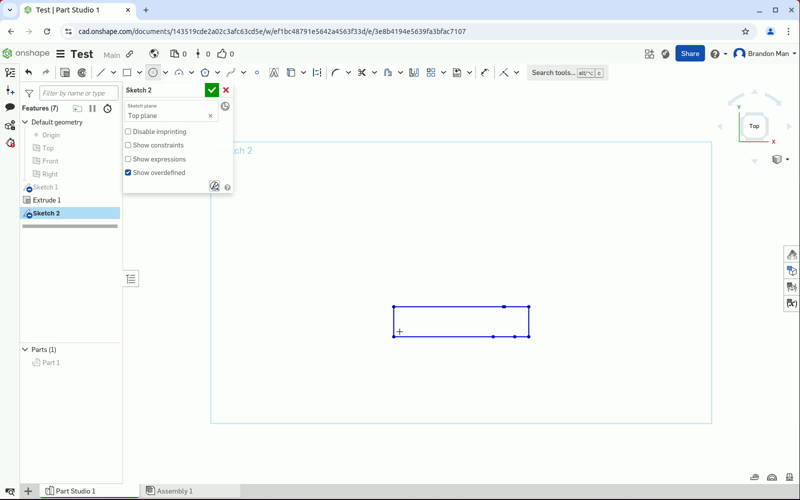
mouse_move(402, 331)
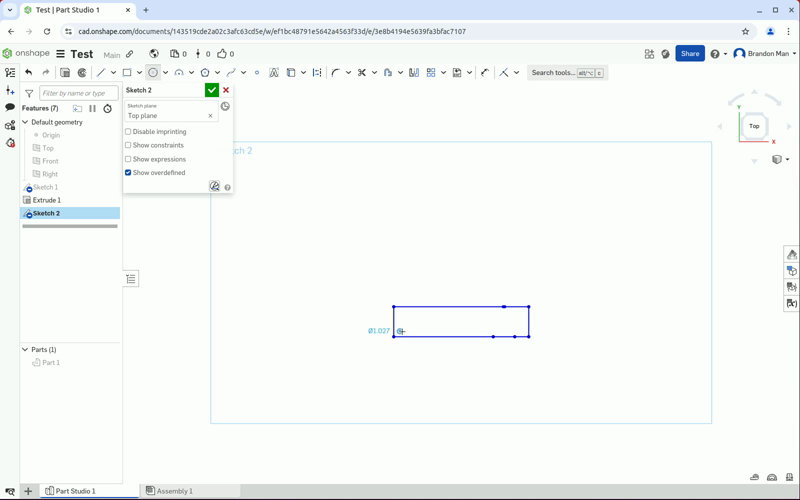
scroll(6)
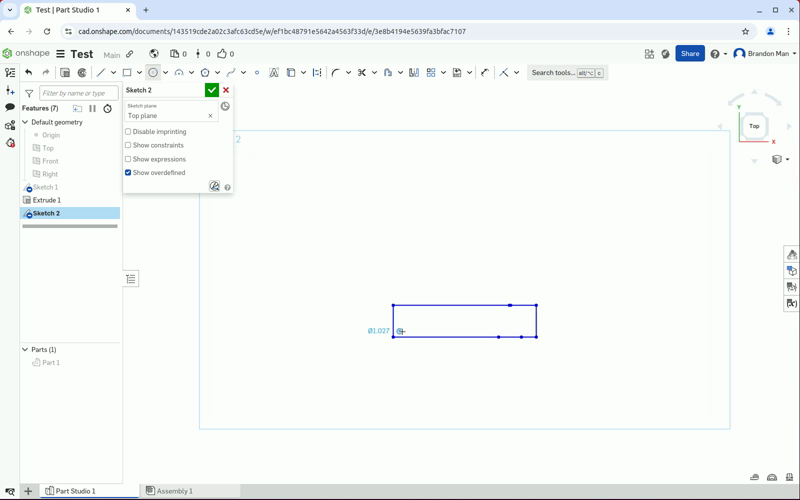
scroll(6)
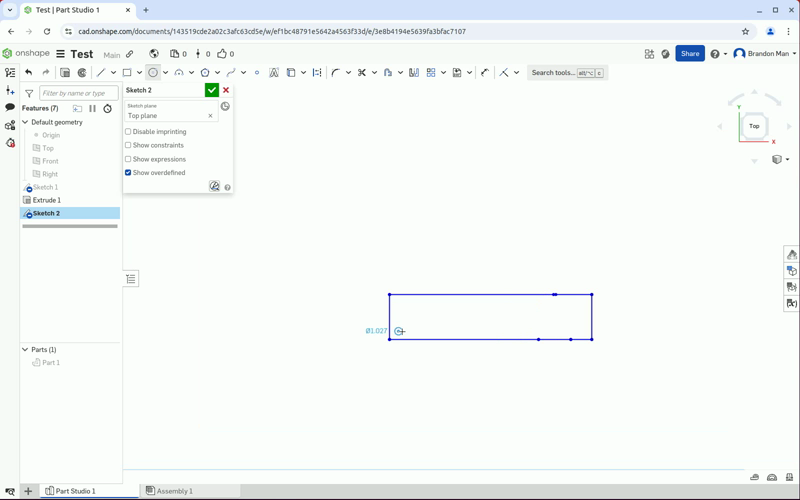
scroll(6)
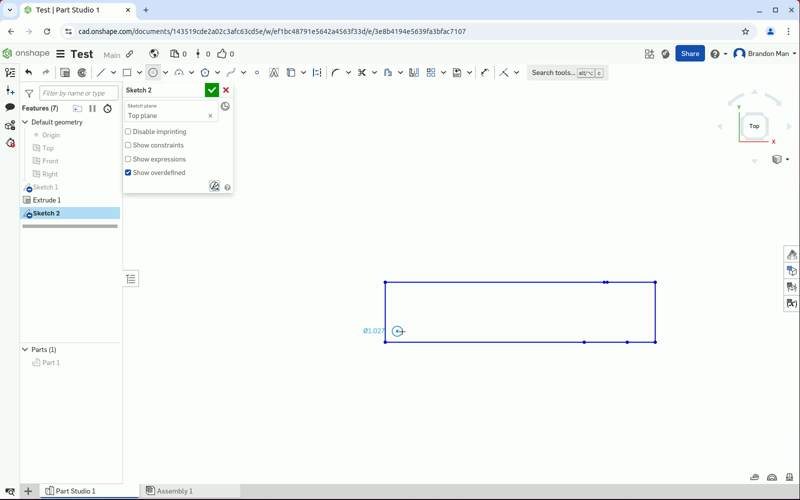
scroll(6)
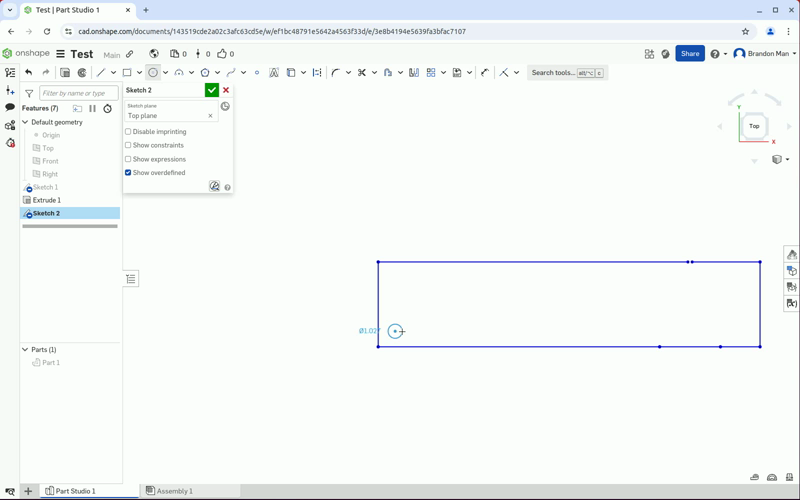
scroll(6)
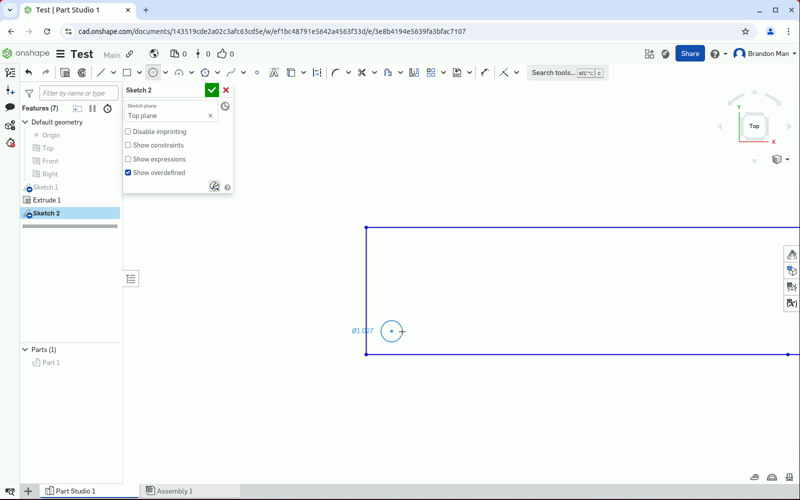
scroll(6)
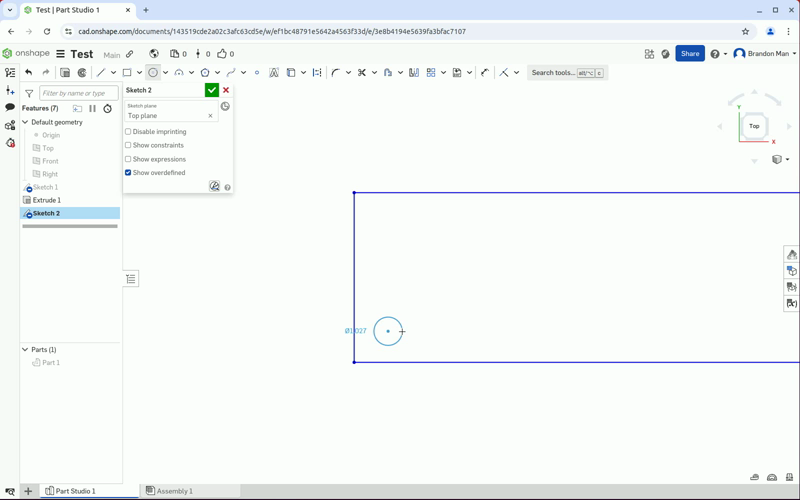
scroll(6)
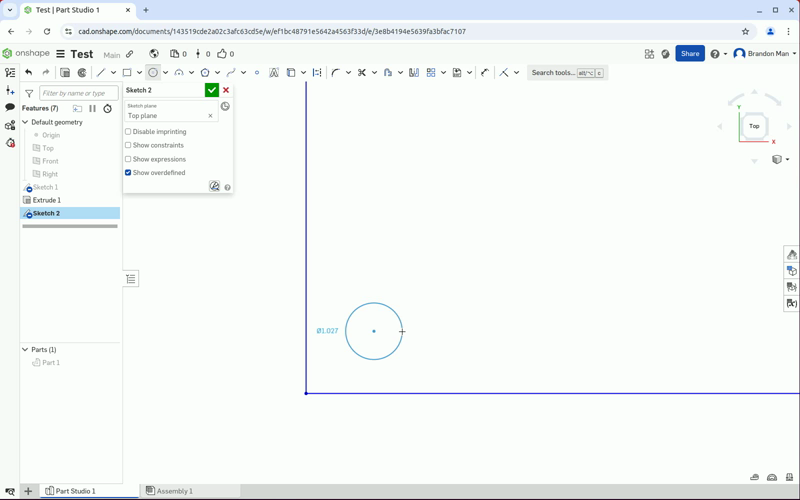
click(402, 331)
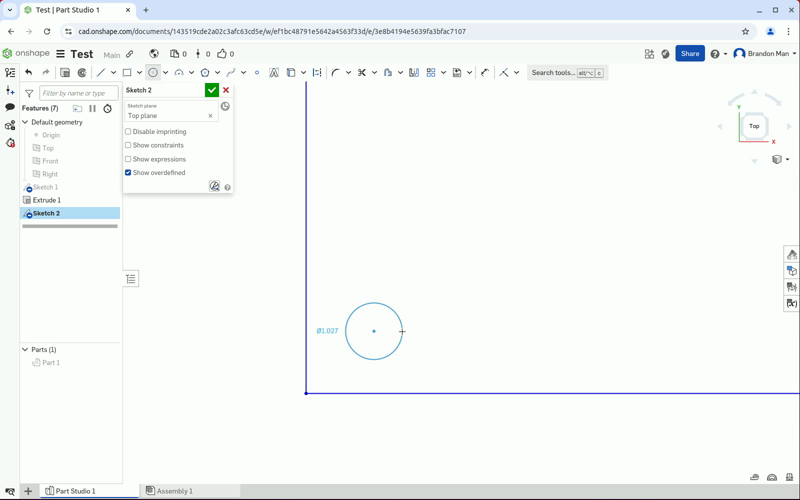
scroll(-6)
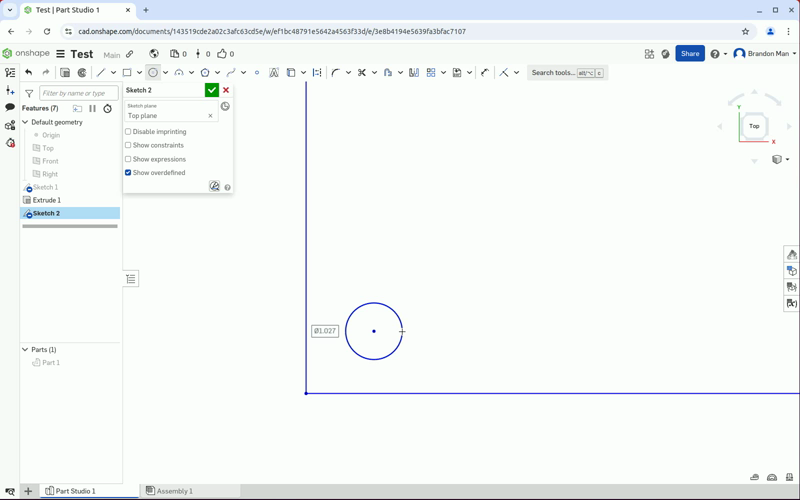
scroll(-6)
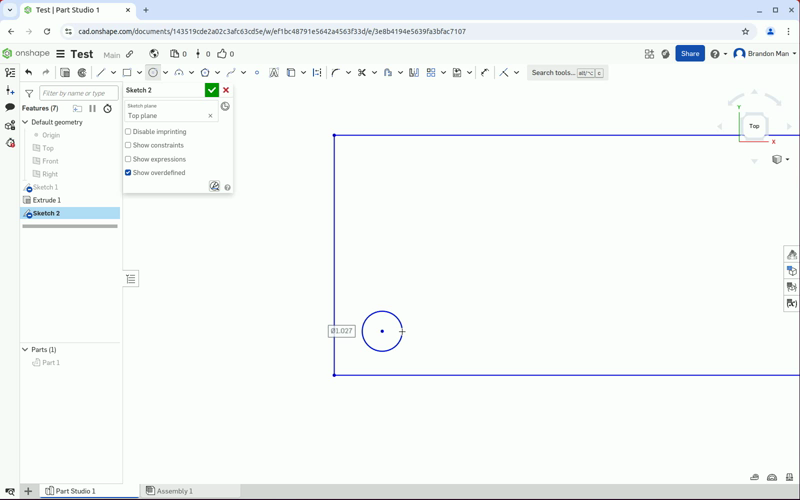
scroll(-6)
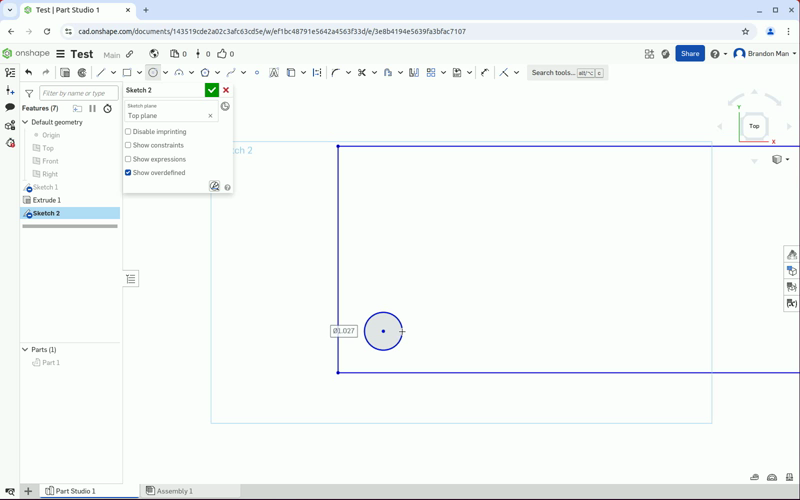
scroll(-6)
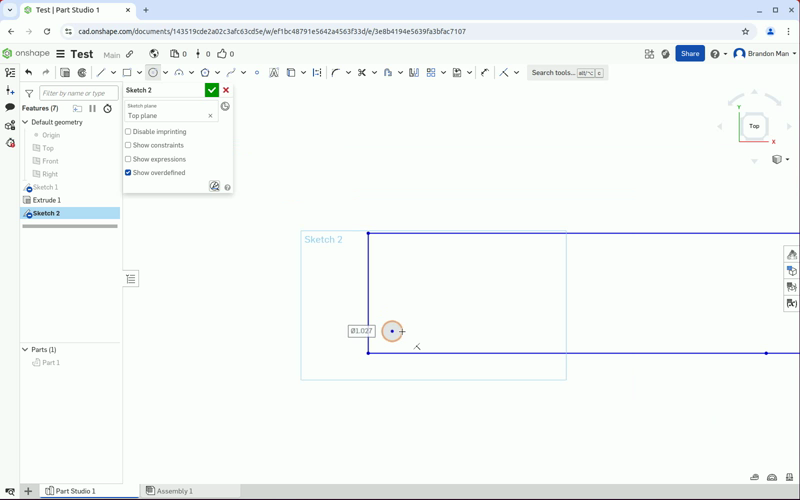
scroll(-6)
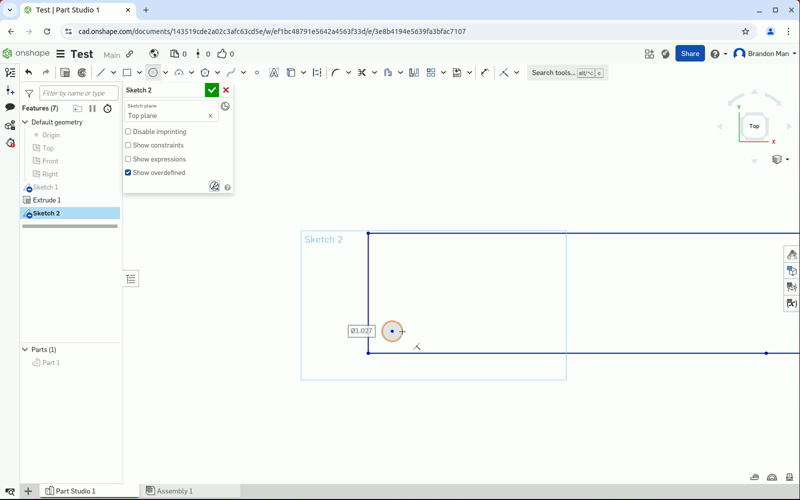
scroll(-6)
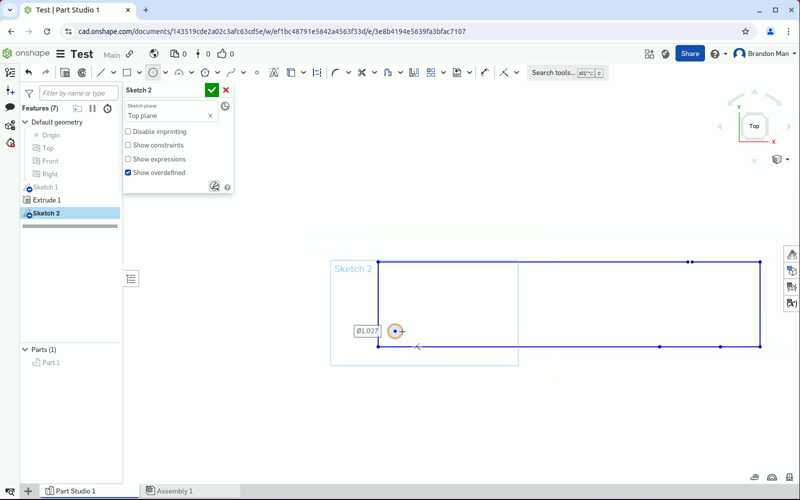
scroll(-6)
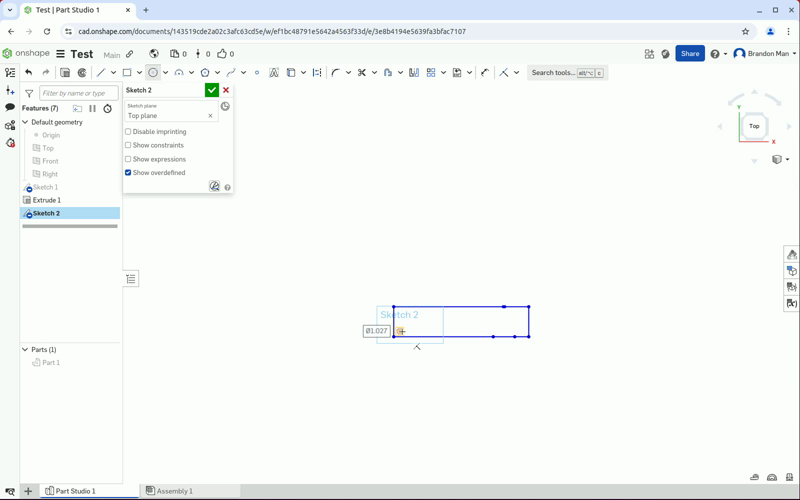
key(esc)
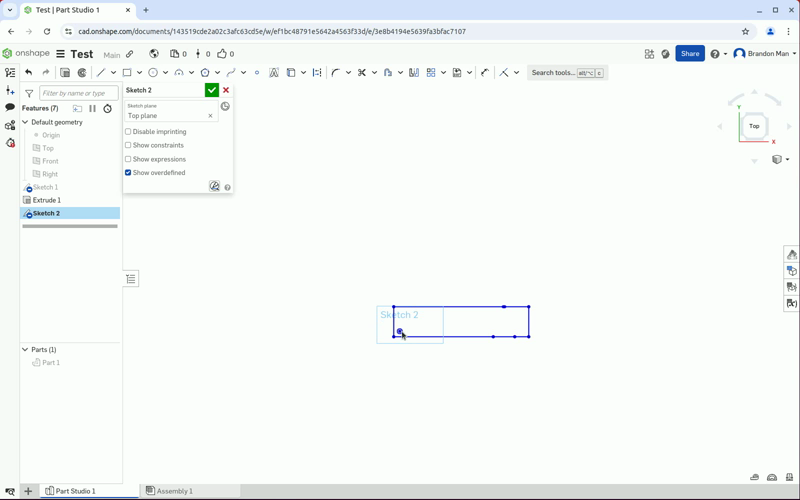
key(c)
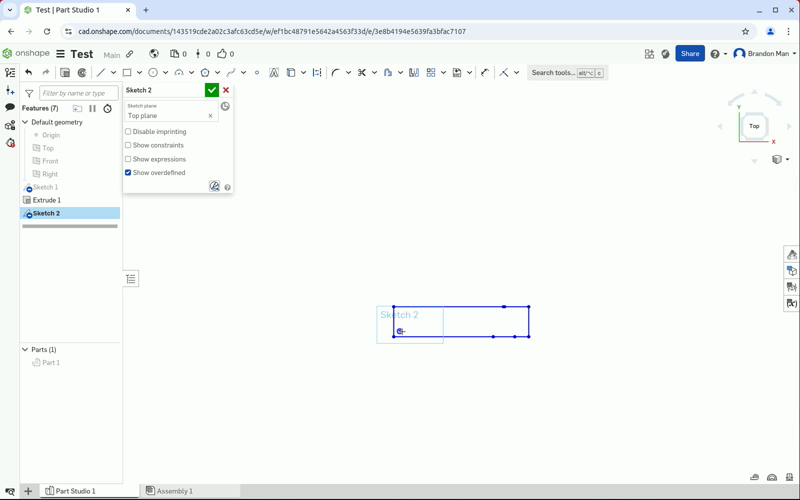
key_down(shift)
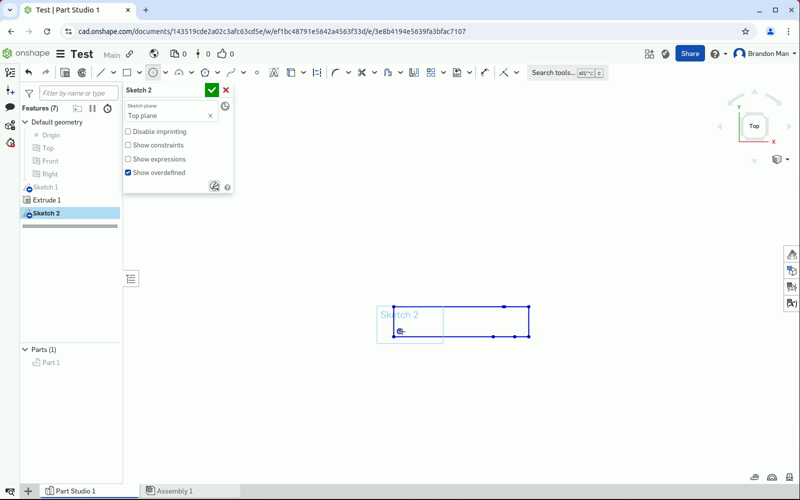
mouse_move(464, 324)
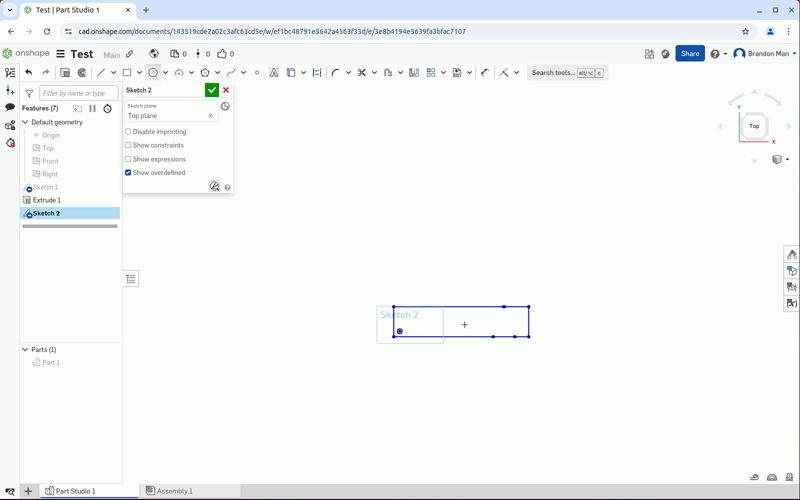
click(464, 324)
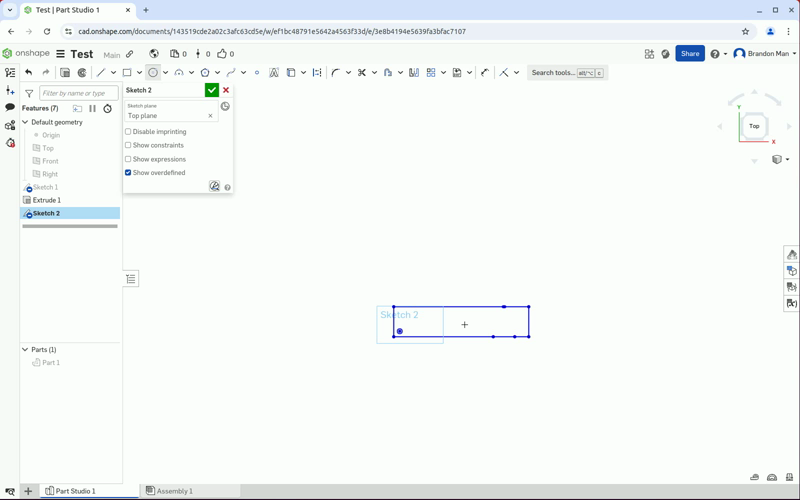
key_up(shift)
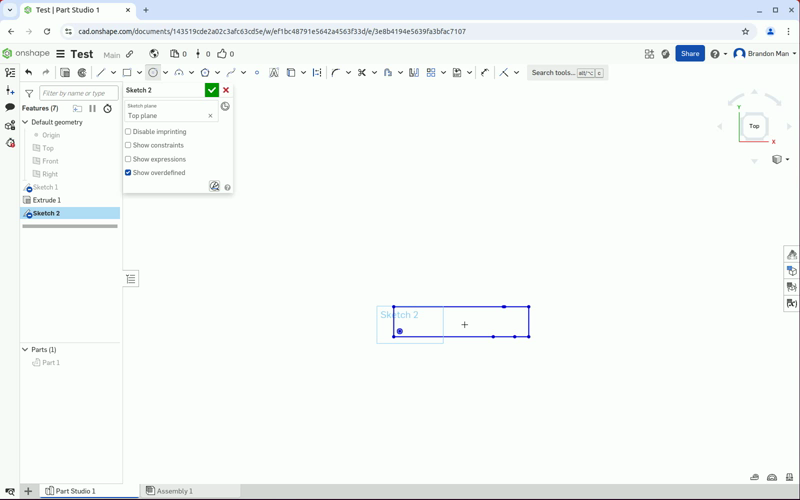
mouse_move(466, 324)
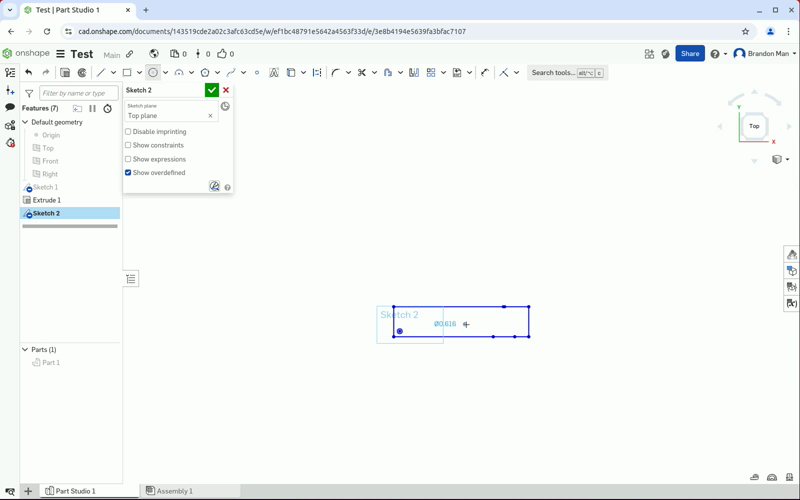
scroll(6)
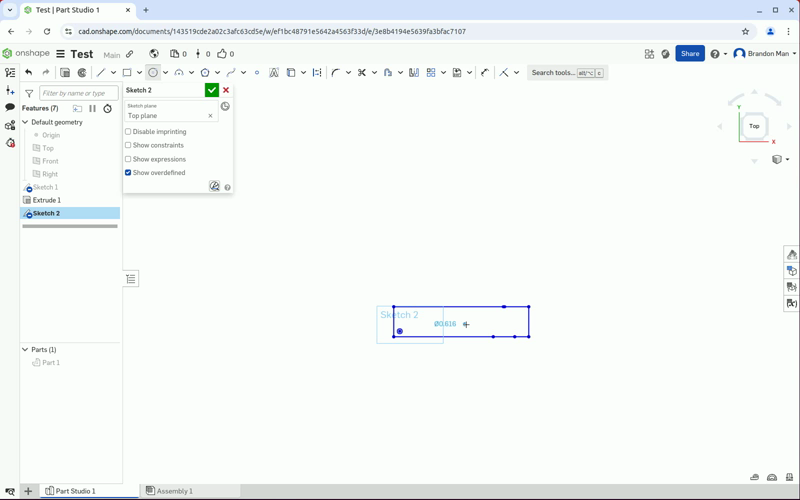
scroll(6)
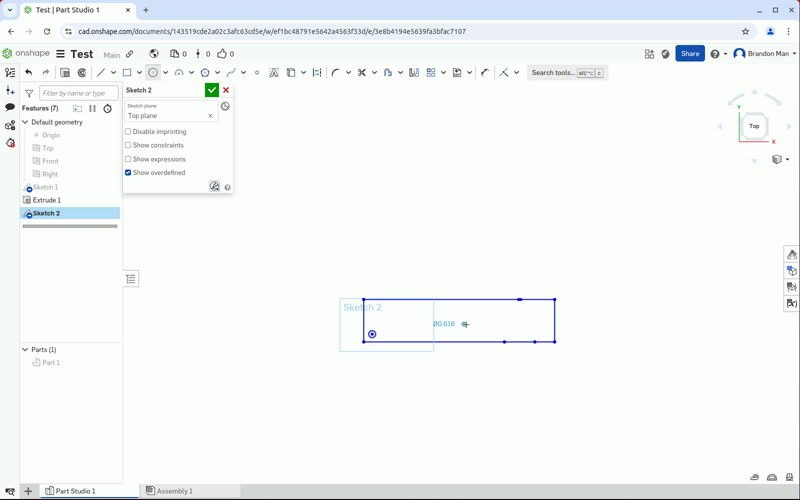
scroll(6)
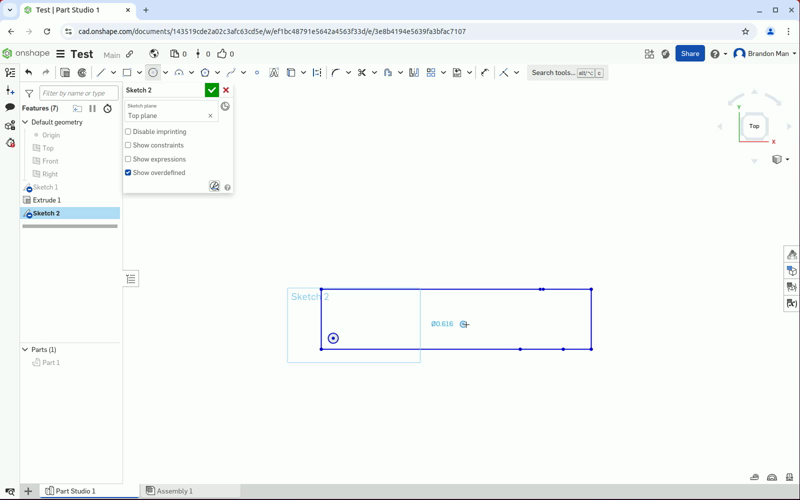
scroll(6)
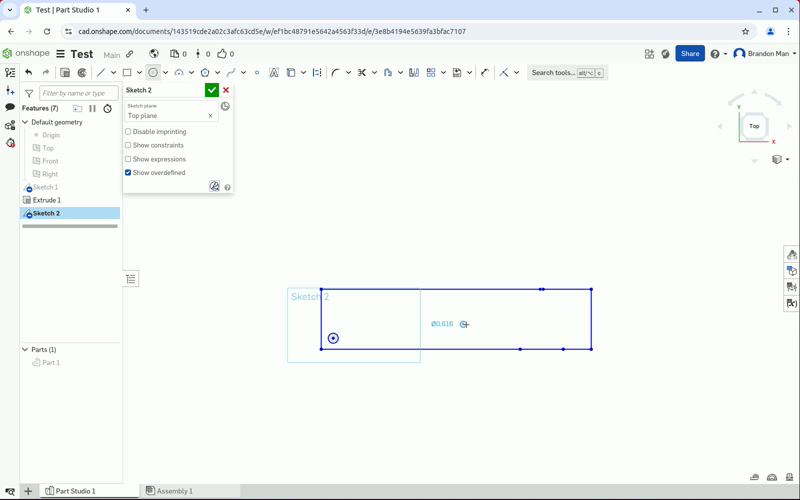
scroll(6)
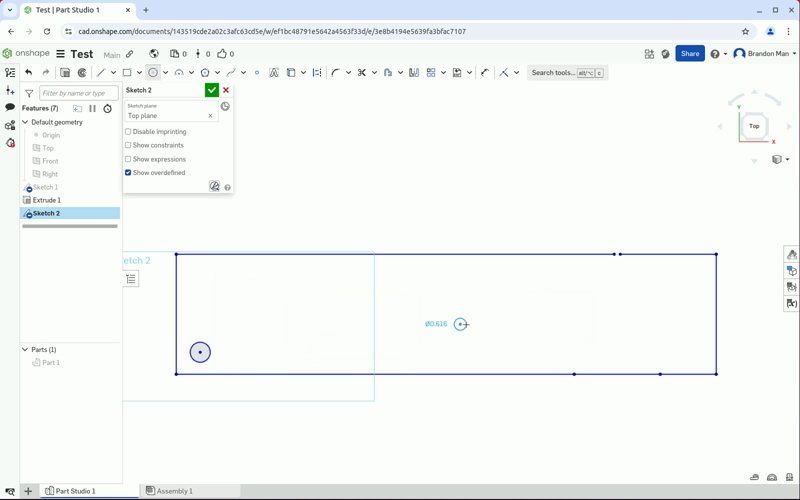
scroll(6)
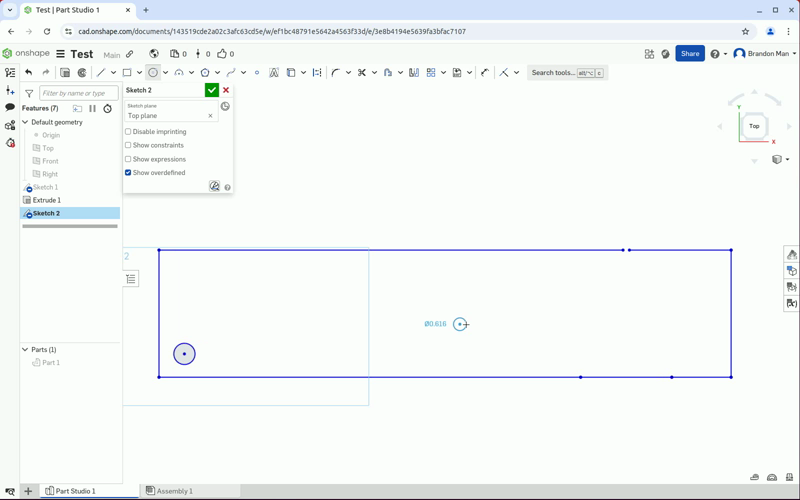
scroll(6)
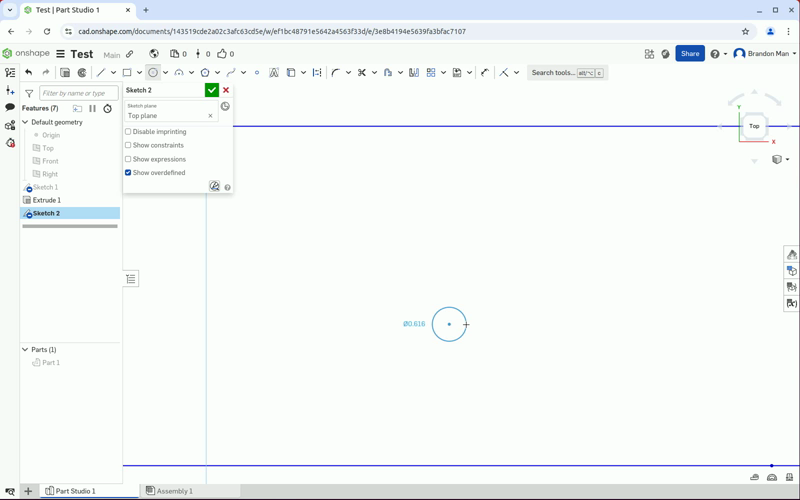
click(466, 324)
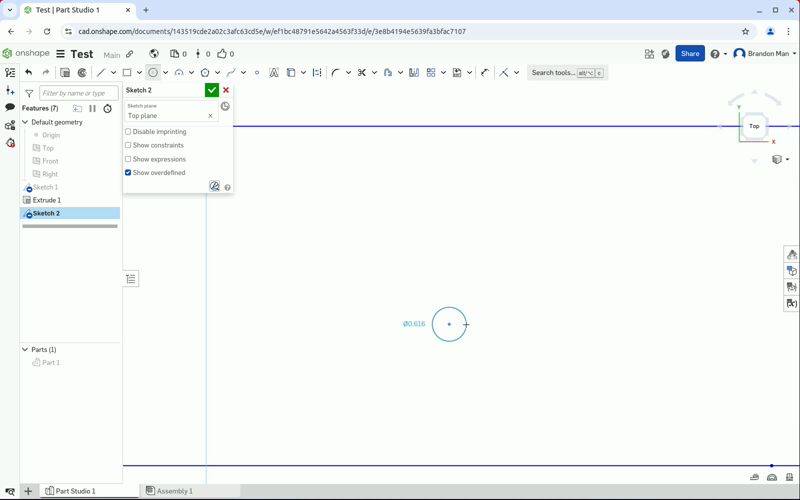
scroll(-6)
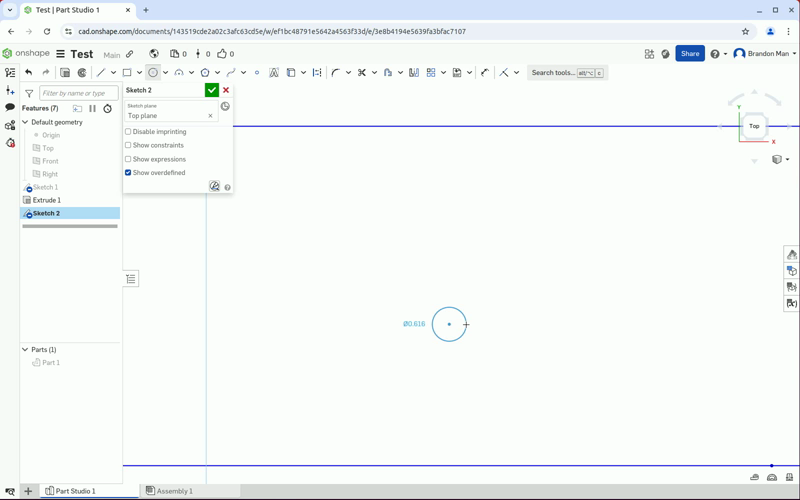
scroll(-6)
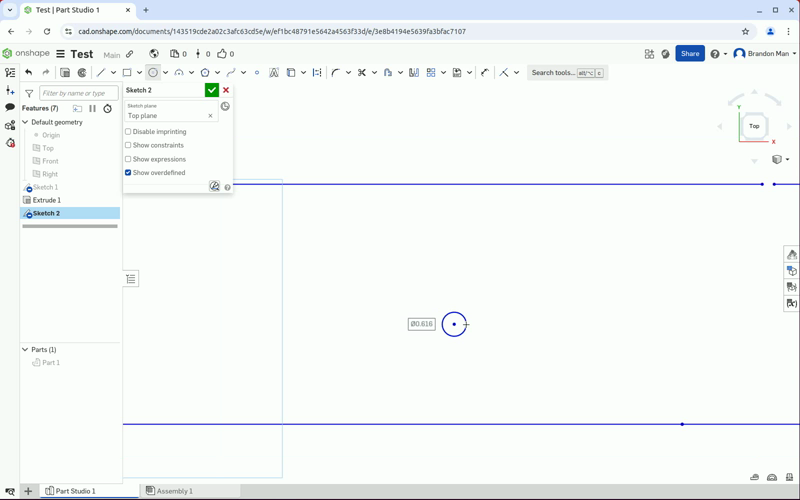
scroll(-6)
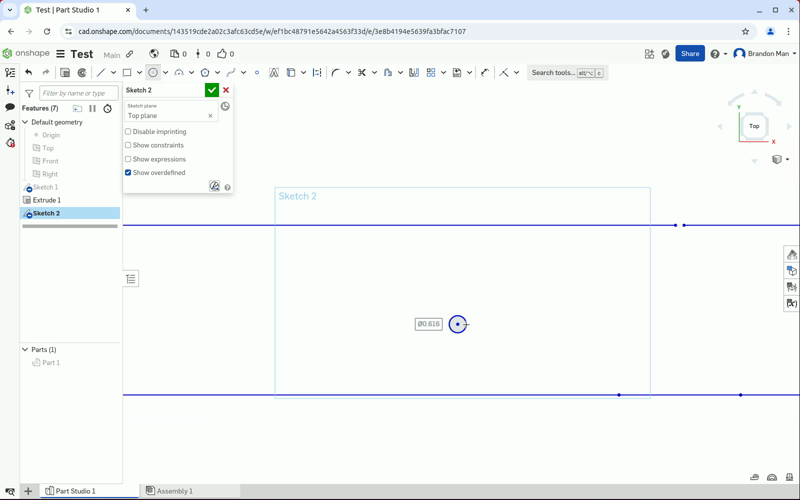
scroll(-6)
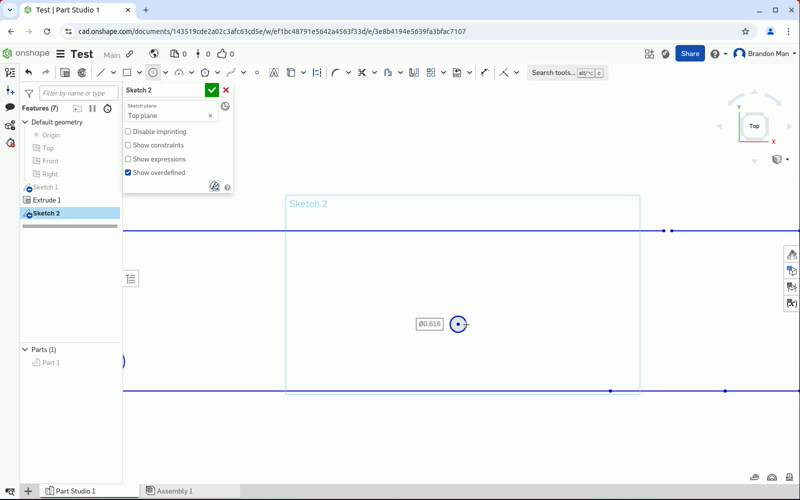
scroll(-6)
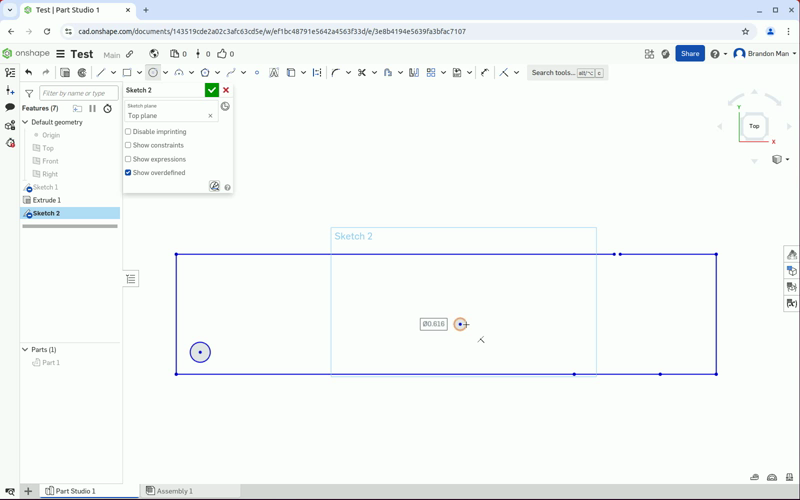
scroll(-6)
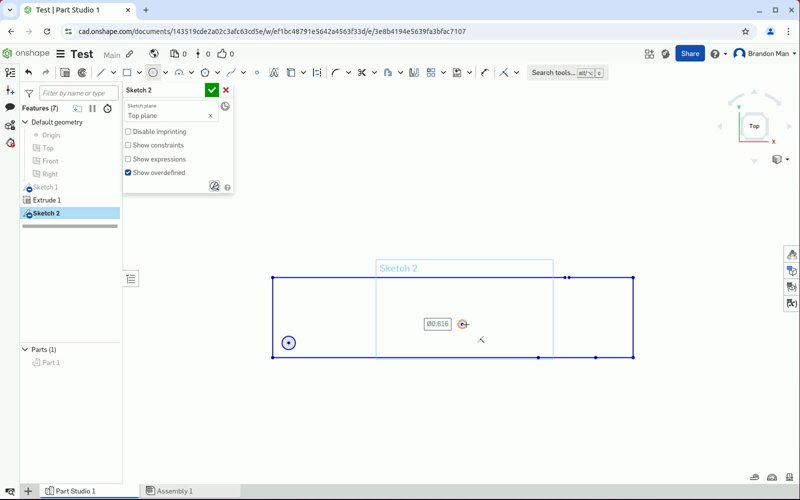
scroll(-6)
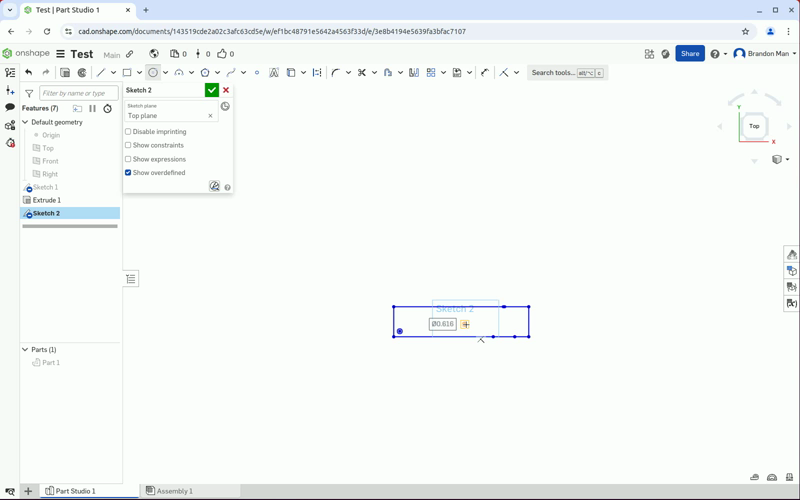
key(esc)
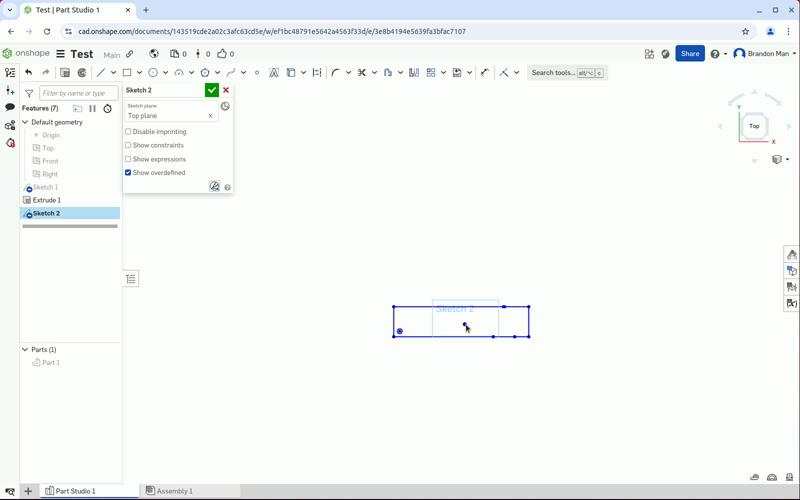
key(c)
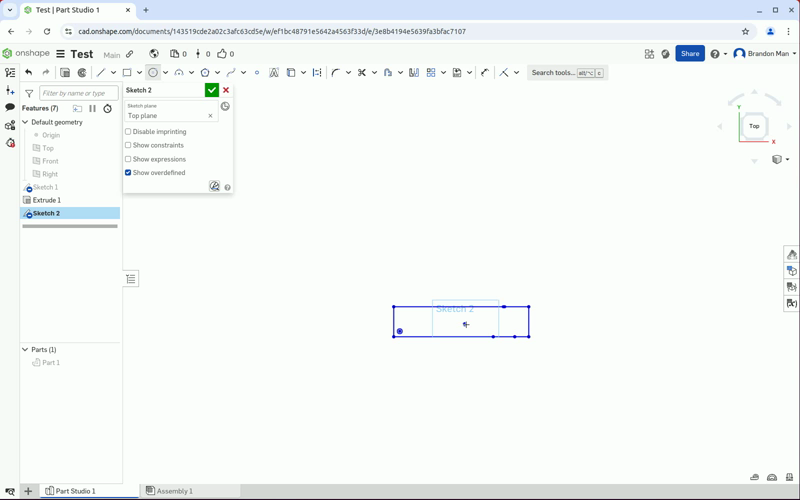
key_down(shift)
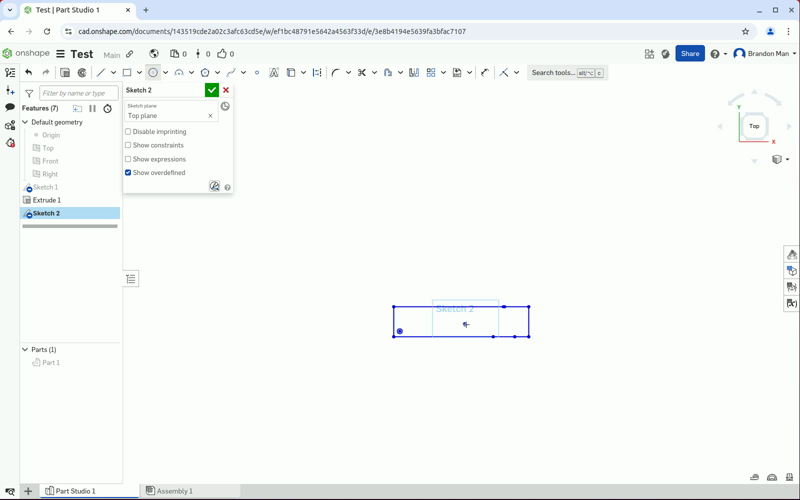
mouse_move(522, 331)
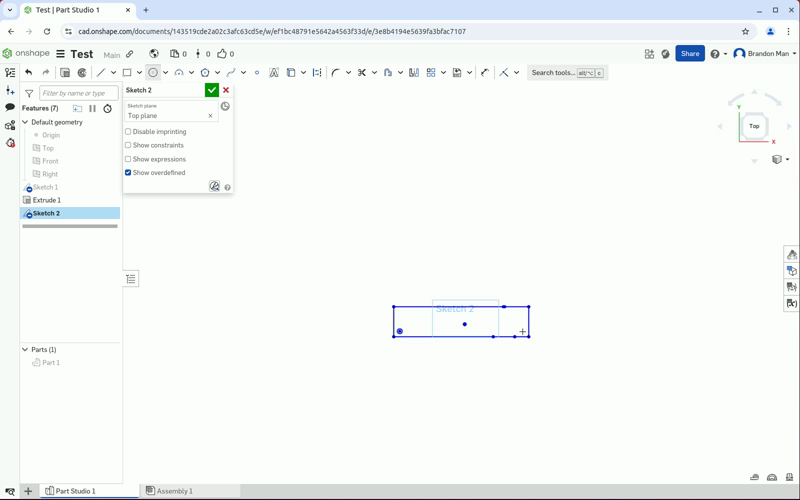
click(522, 331)
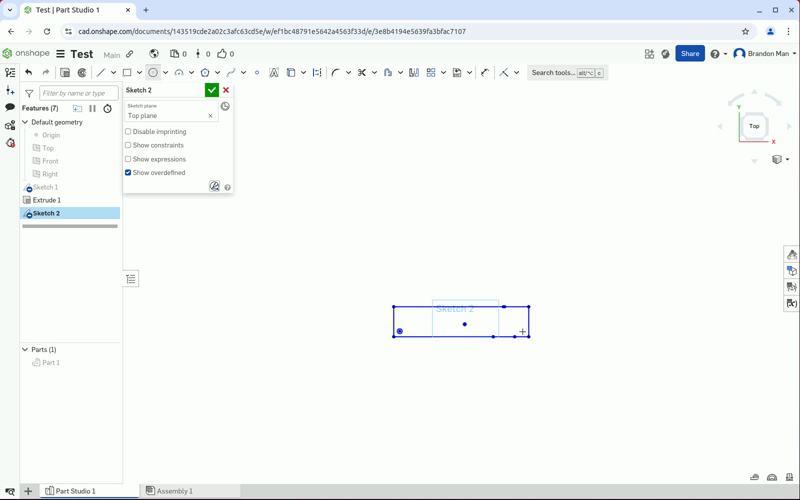
key_up(shift)
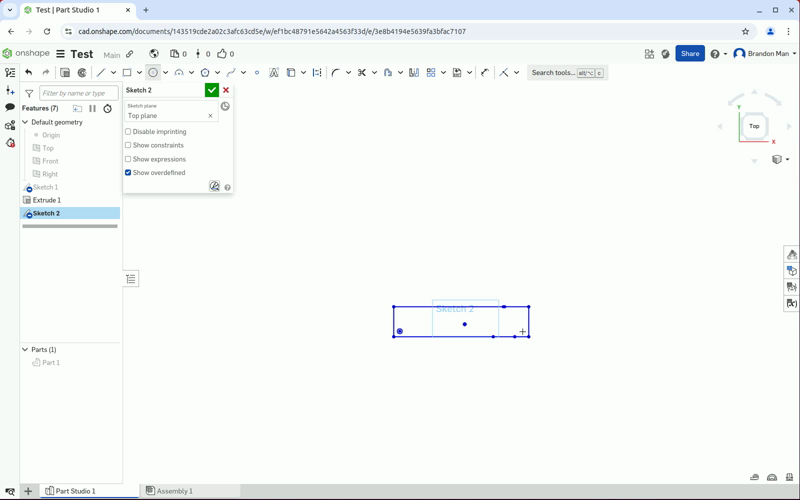
mouse_move(525, 331)
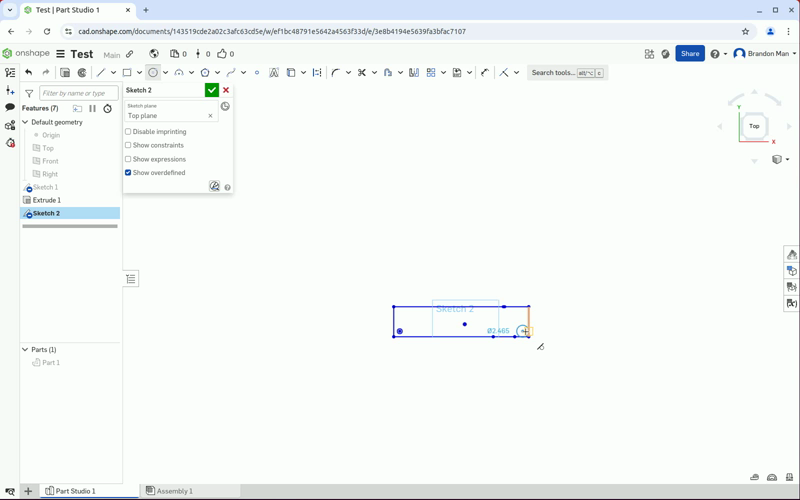
scroll(6)
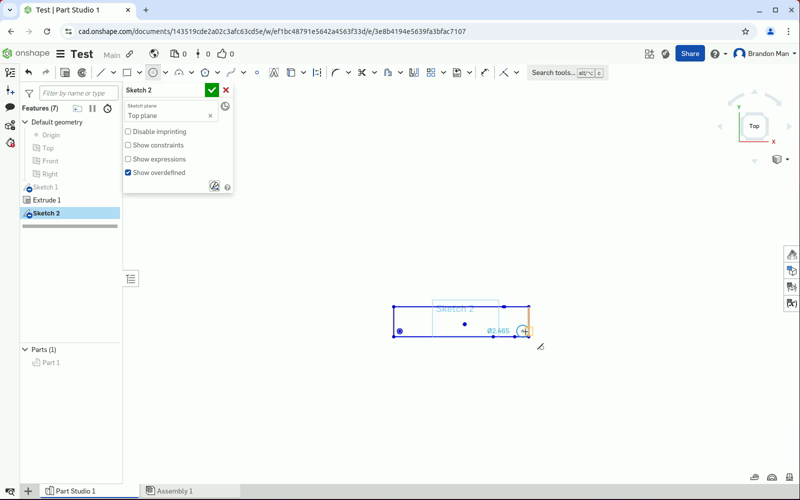
scroll(6)
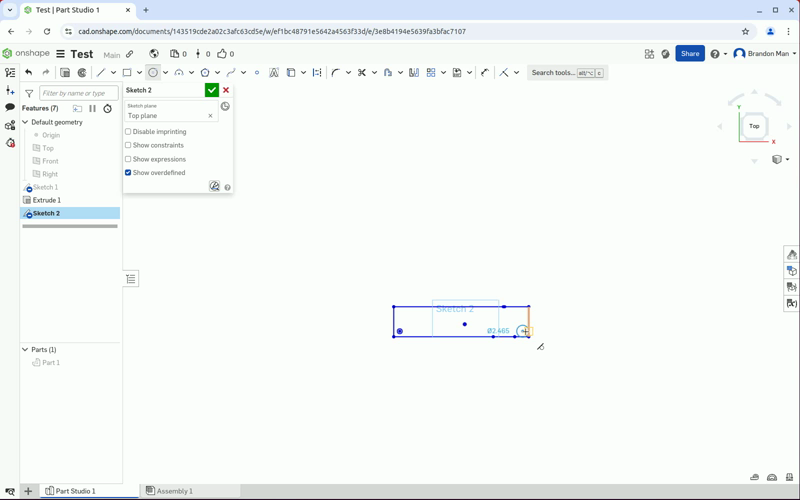
scroll(6)
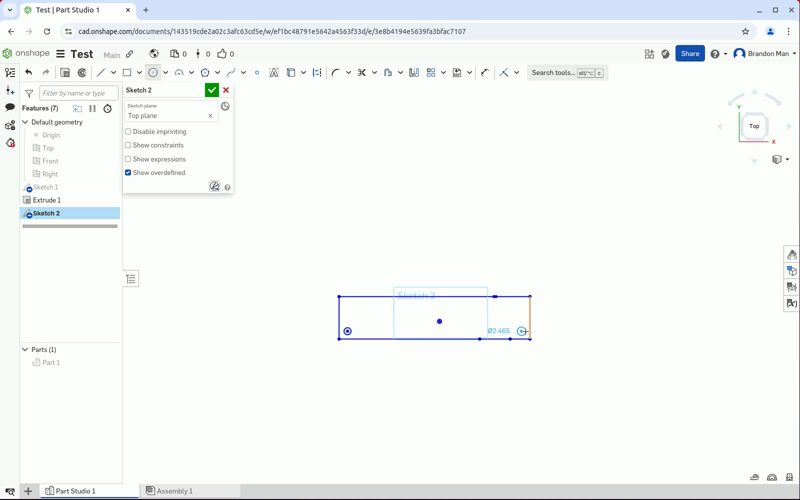
scroll(6)
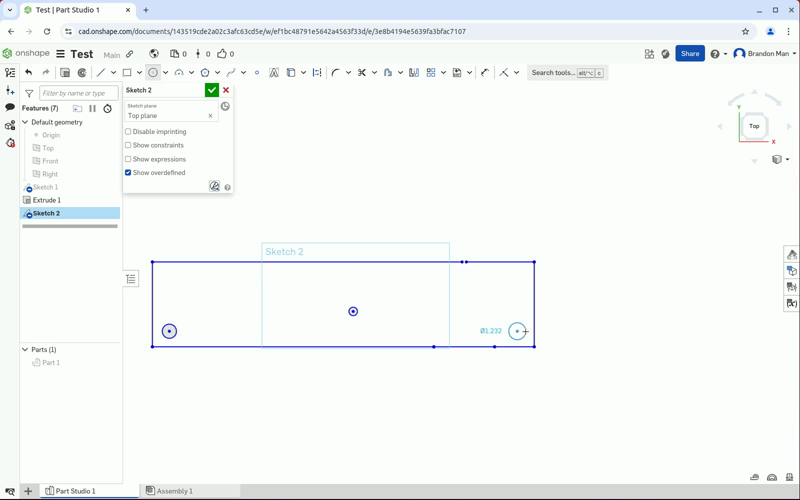
scroll(6)
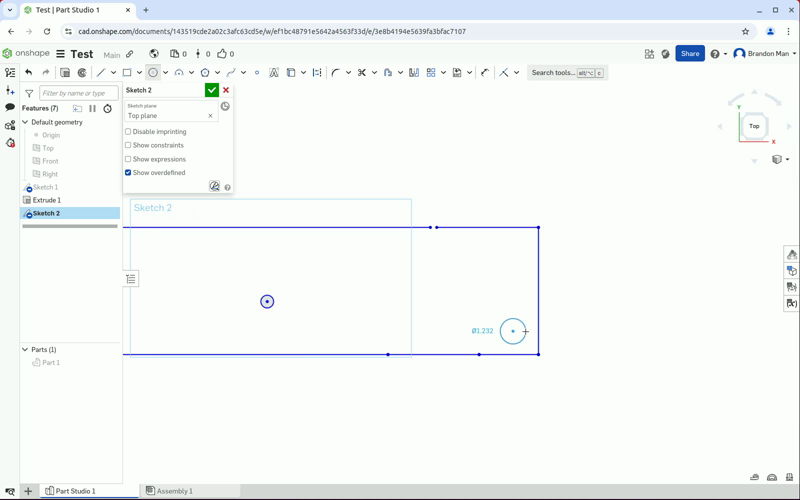
scroll(6)
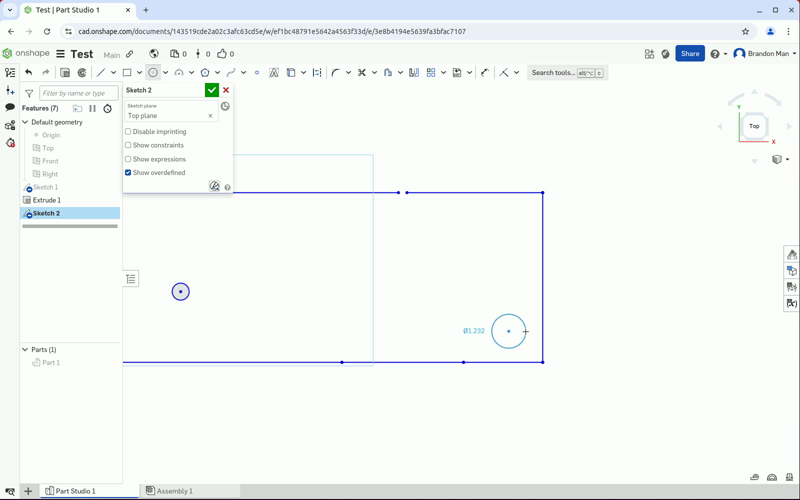
scroll(6)
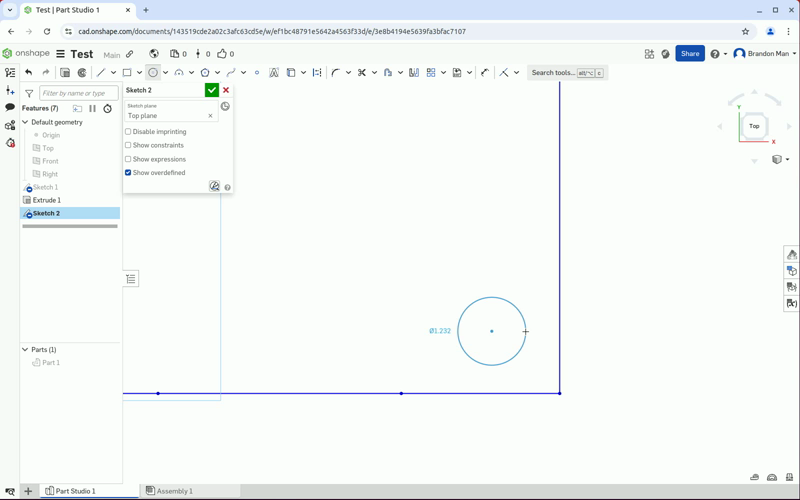
click(525, 331)
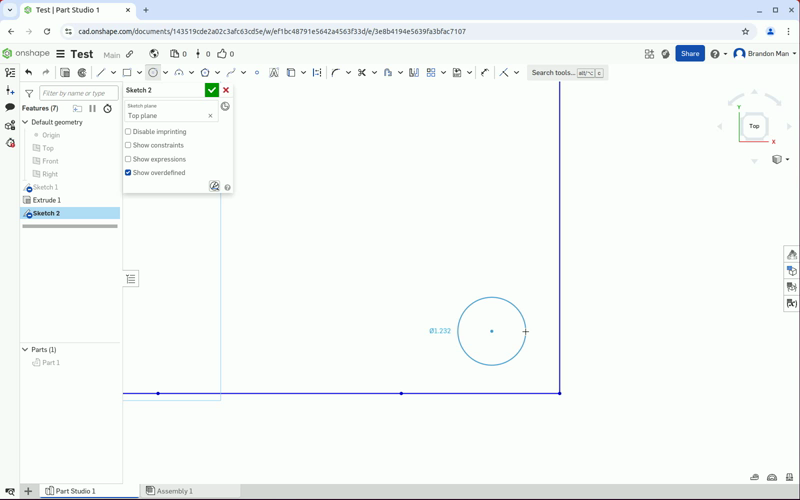
scroll(-6)
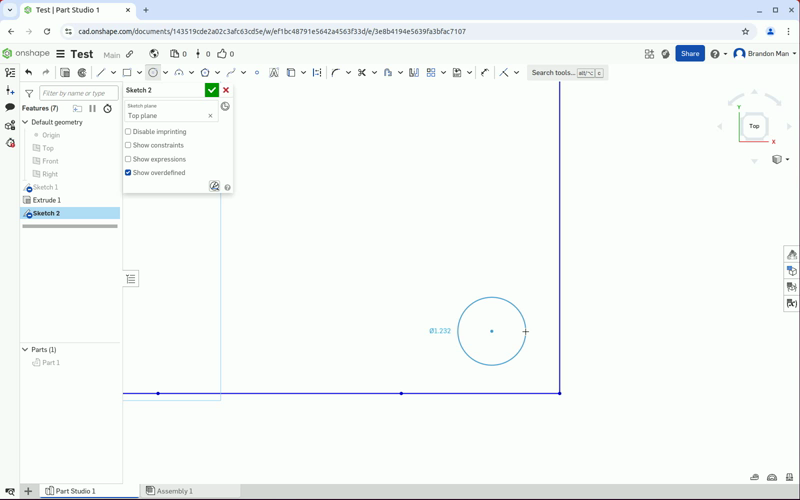
scroll(-6)
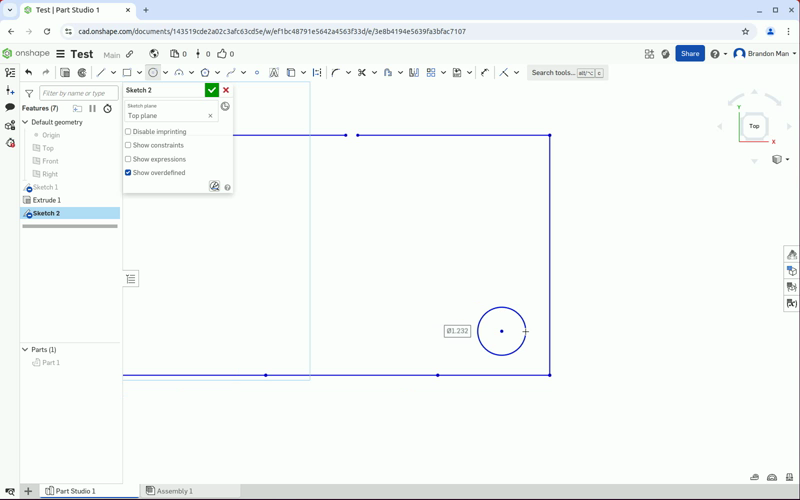
scroll(-6)
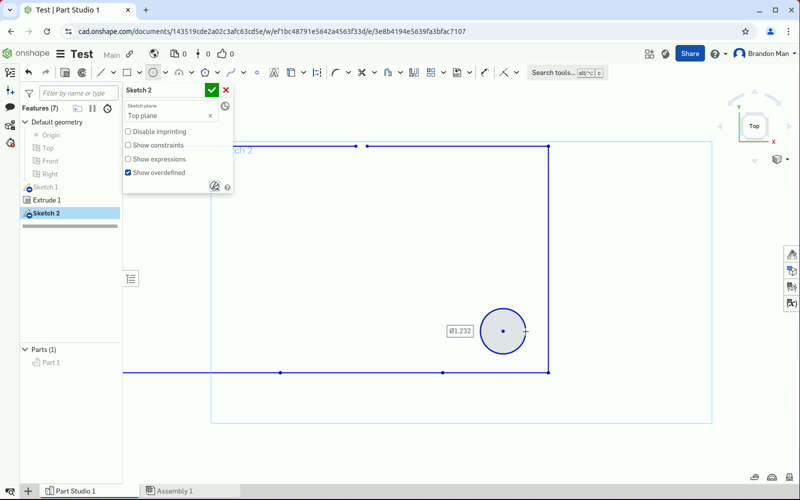
scroll(-6)
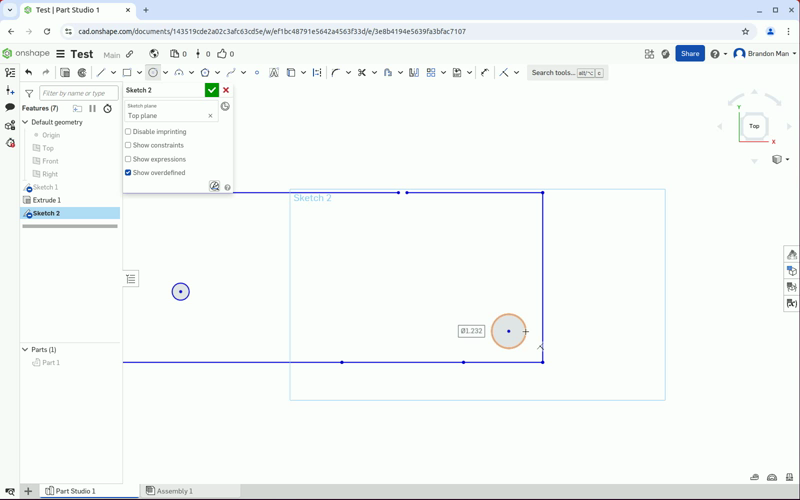
scroll(-6)
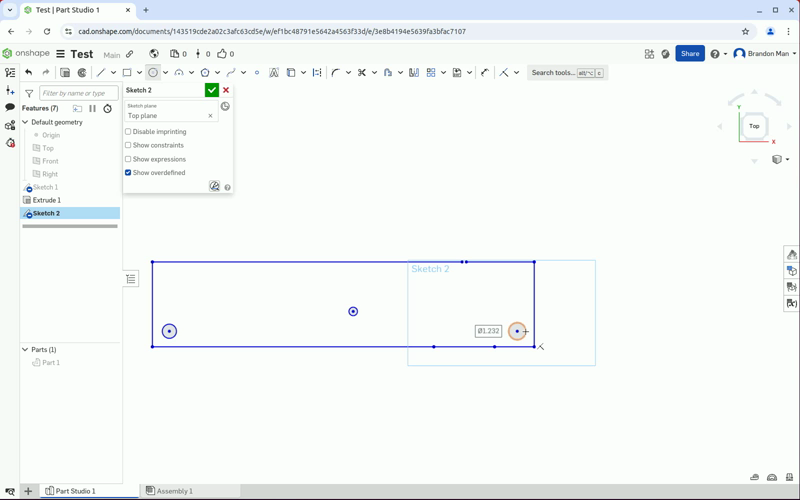
scroll(-6)
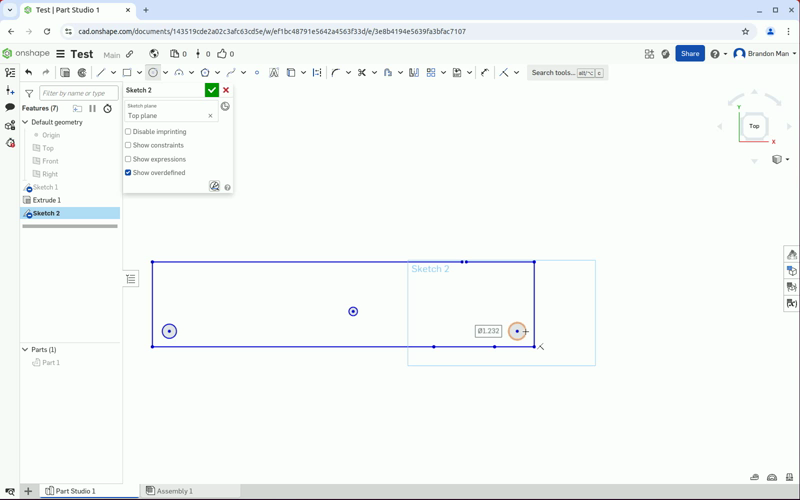
scroll(-6)
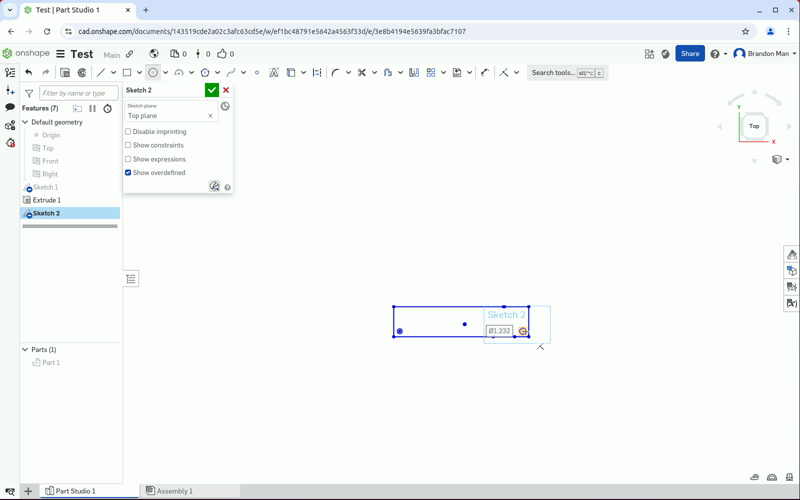
key(esc)
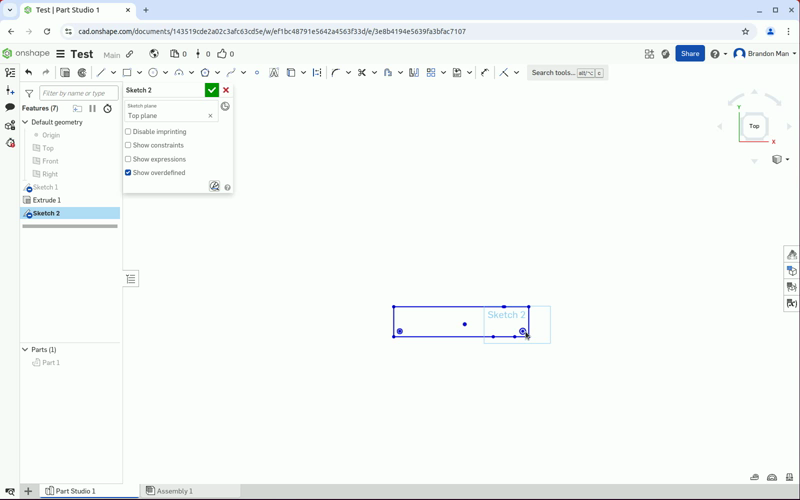
mouse_move(464, 318)
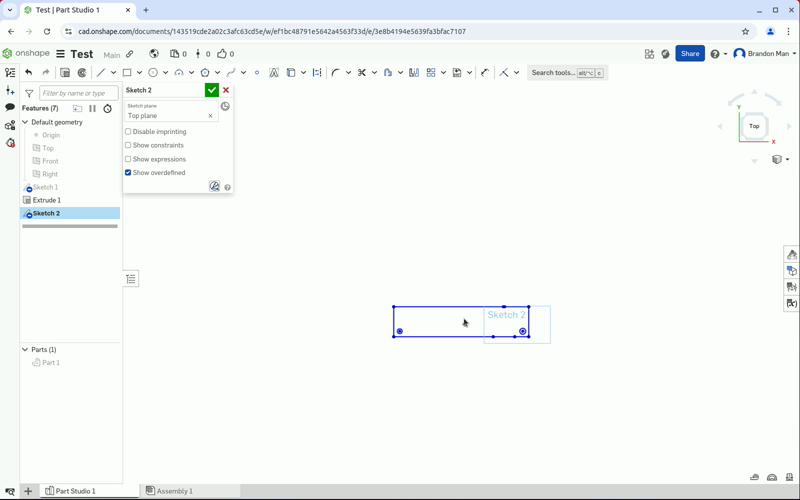
click(464, 318)
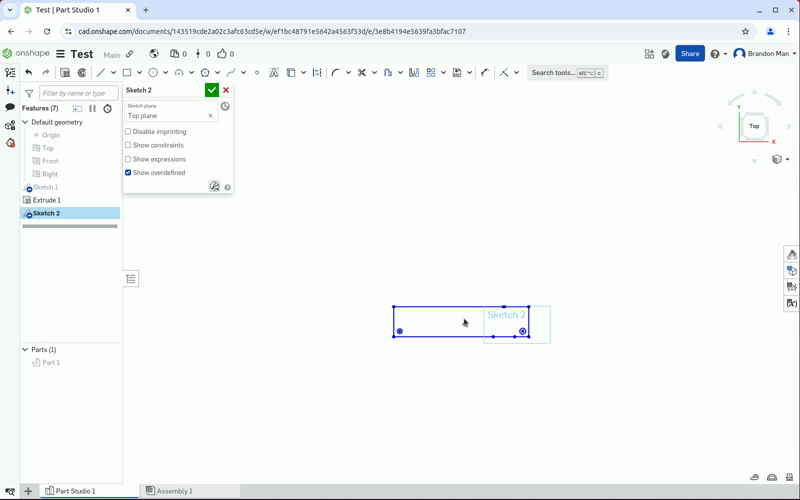
mouse_move(73, 352)
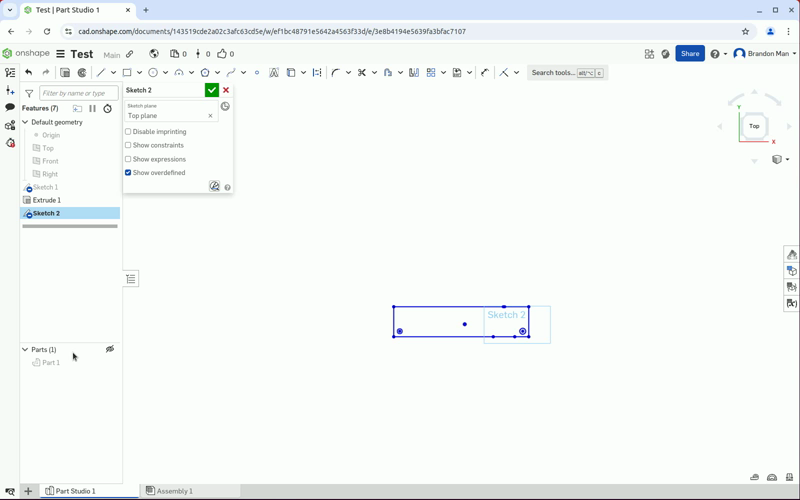
key(shift+y)
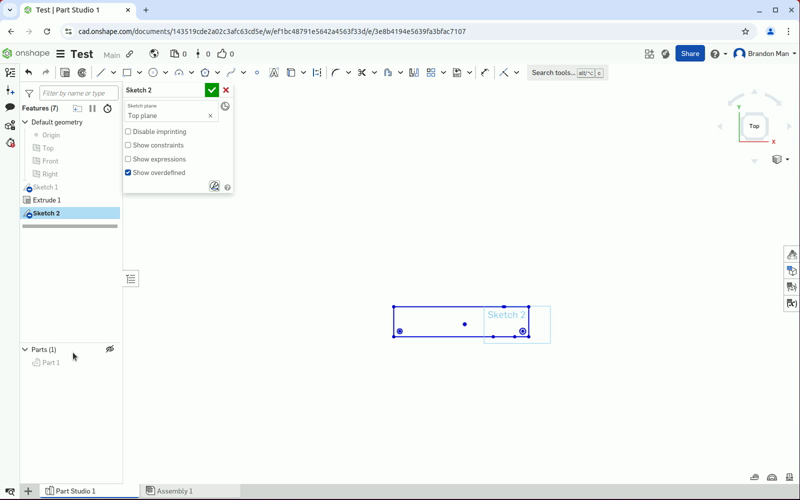
key(shift+e)
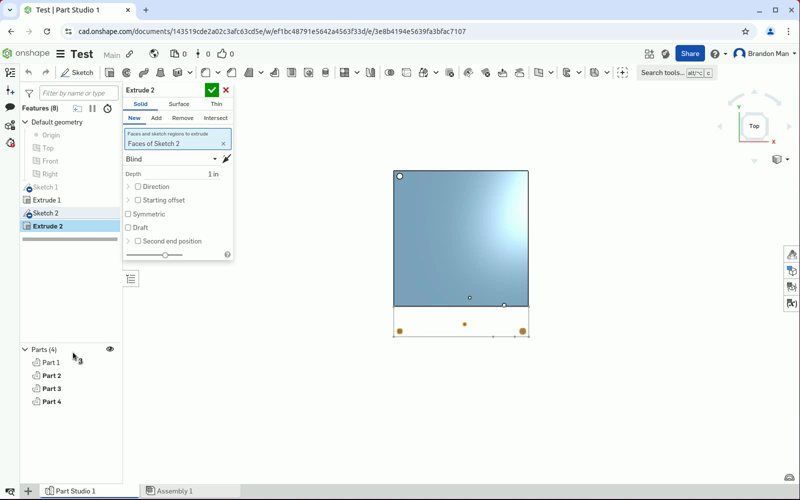
mouse_move(143, 106)
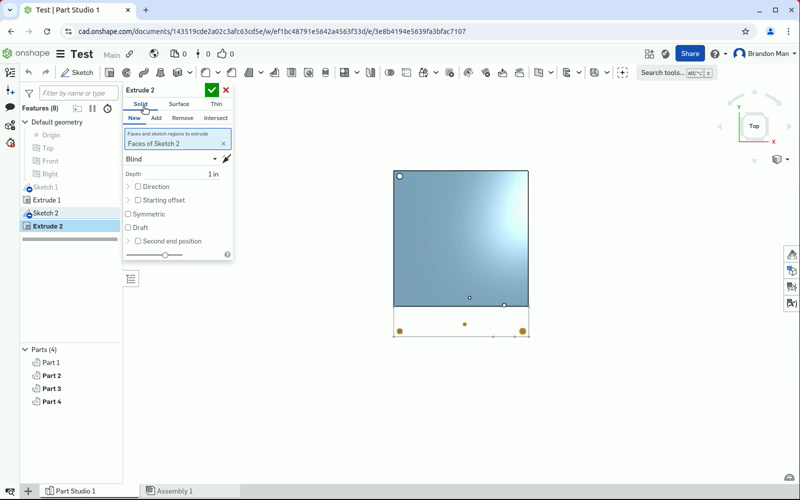
click(143, 106)
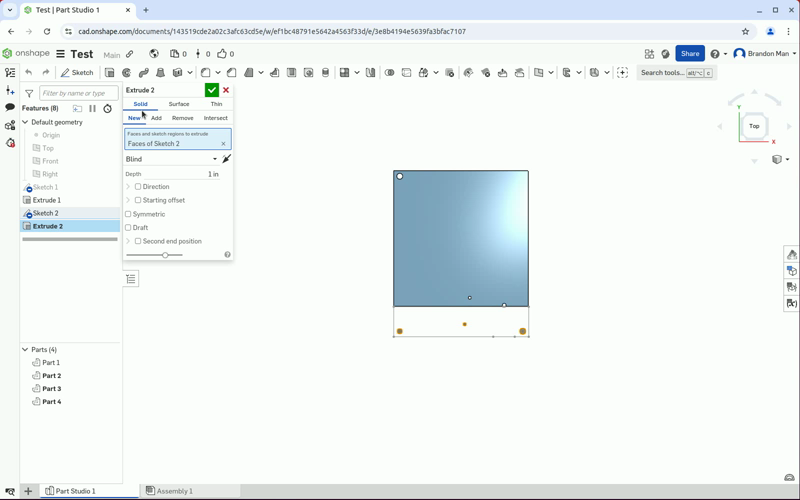
mouse_move(137, 120)
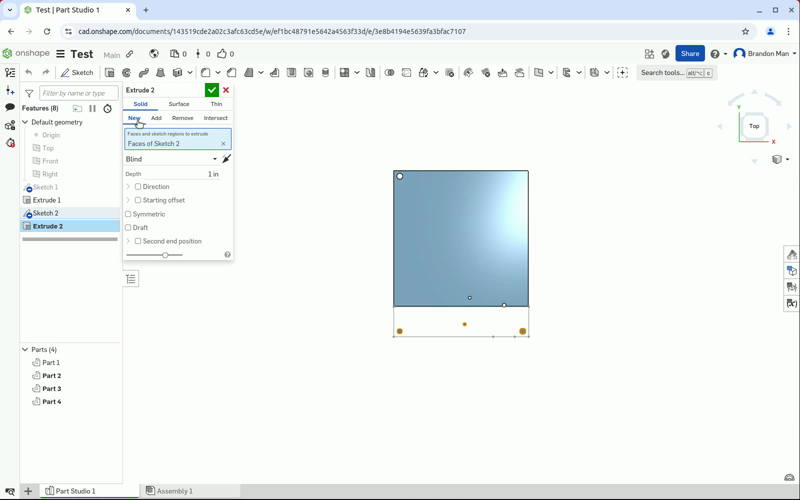
click(137, 120)
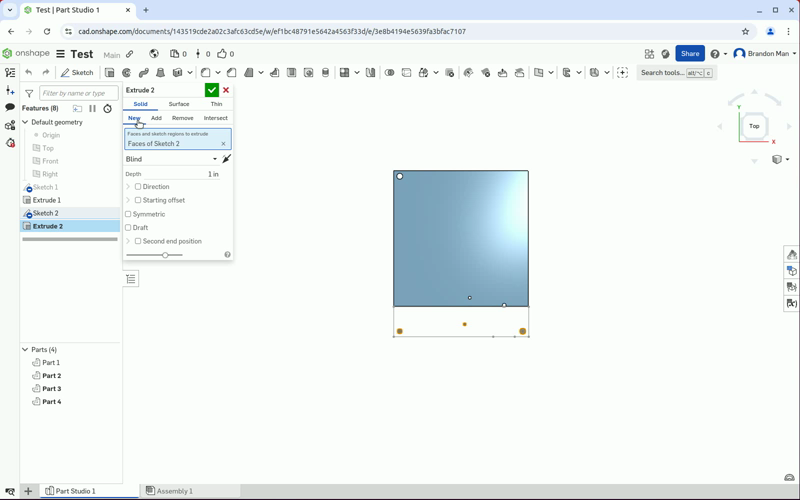
key(tab, 4)
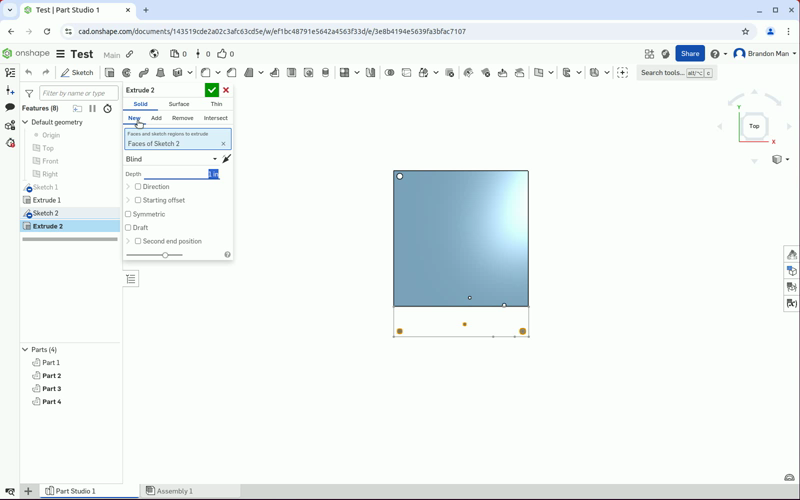
text(4.092)
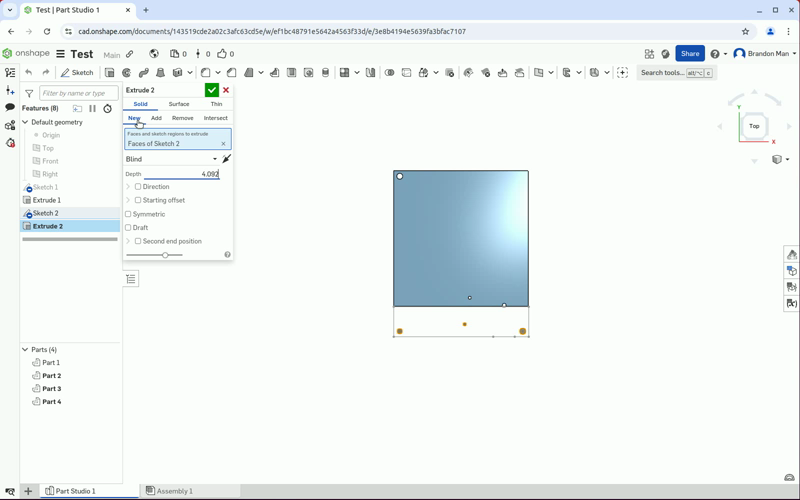
key(enter)
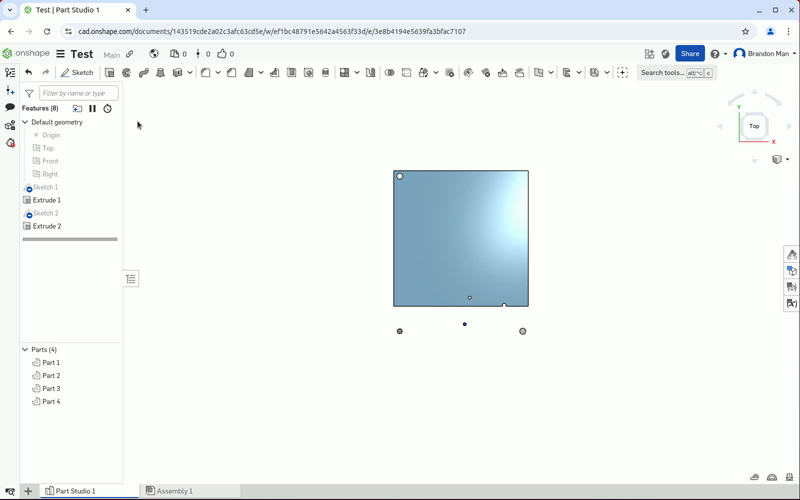
key(shift+h)
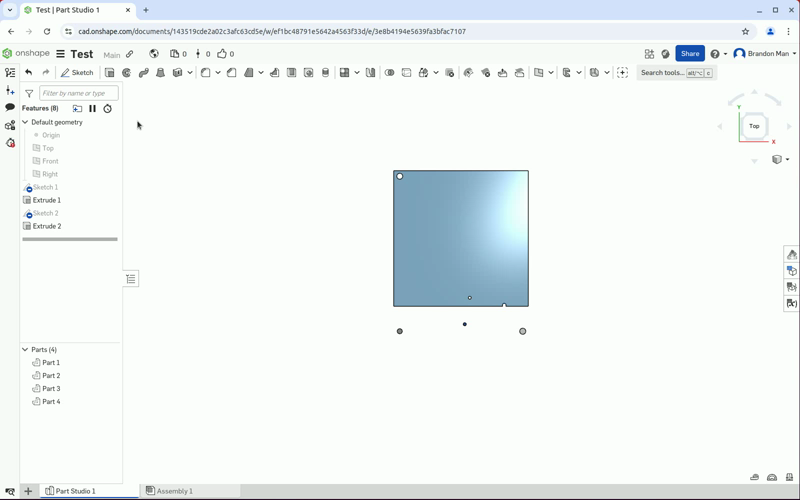
key(shift+h)
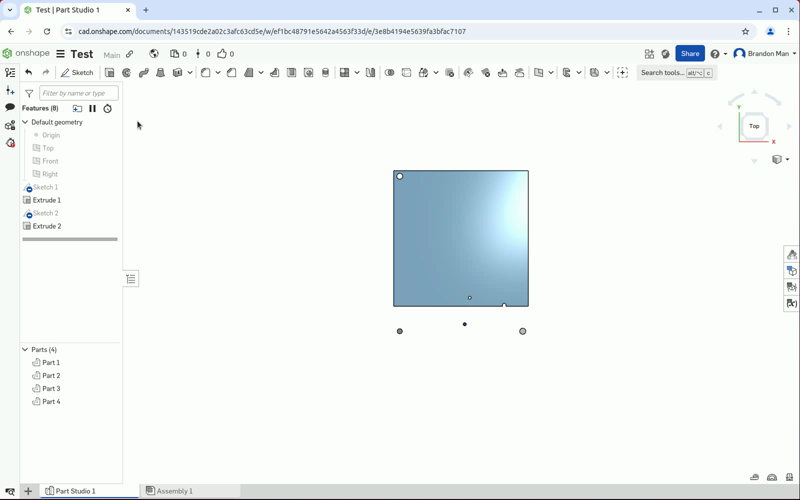
mouse_move(73, 189)
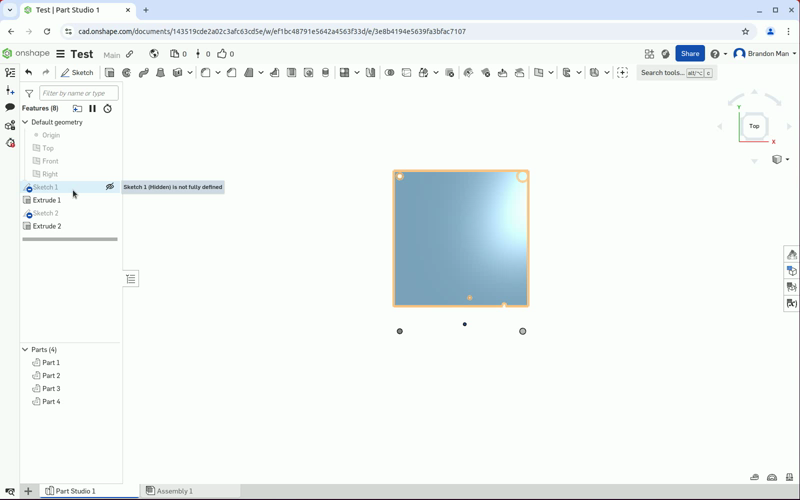
click(73, 189)
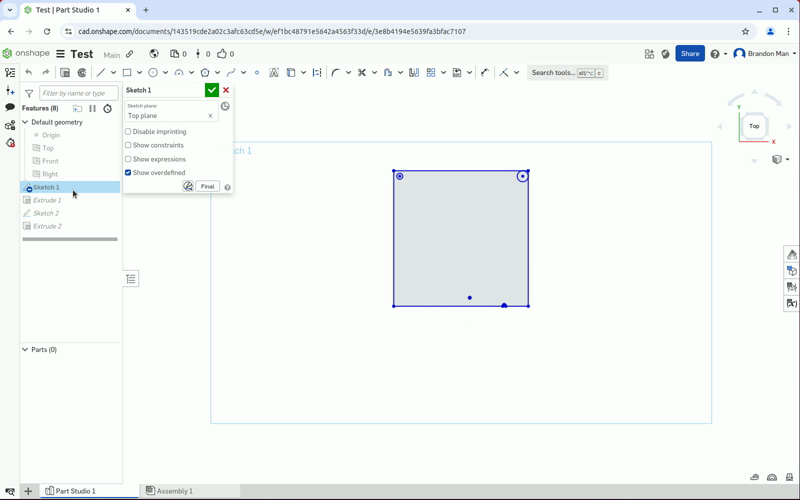
mouse_move(229, 92)
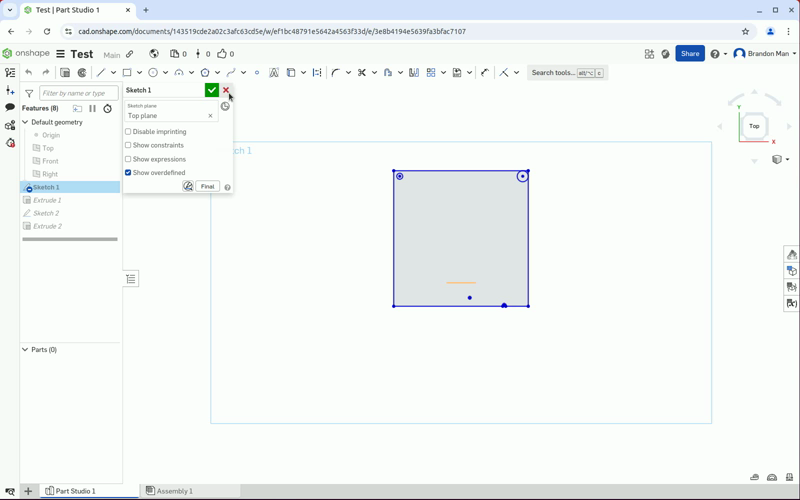
click(229, 92)
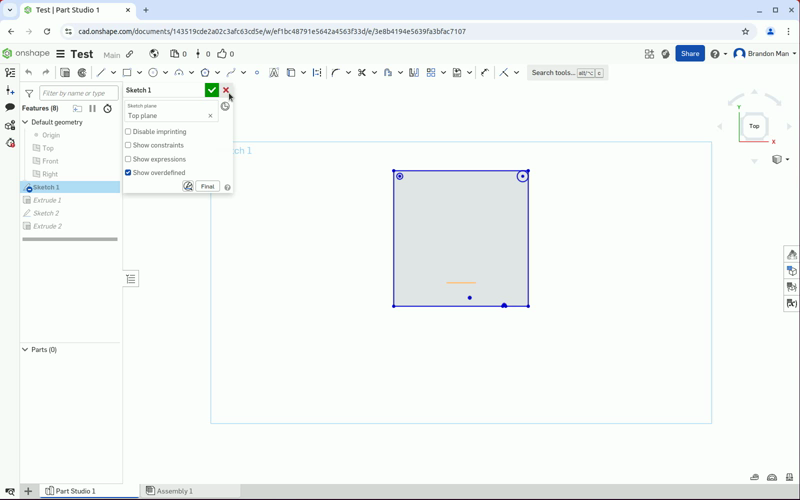
key(shift+s)
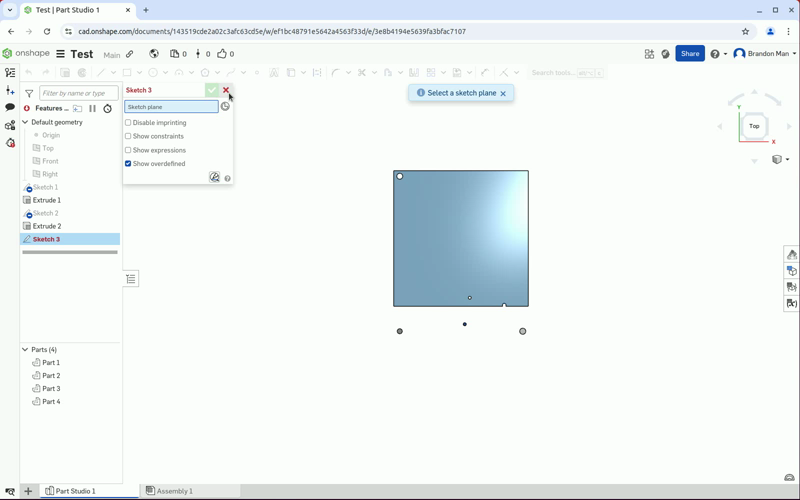
mouse_move(73, 150)
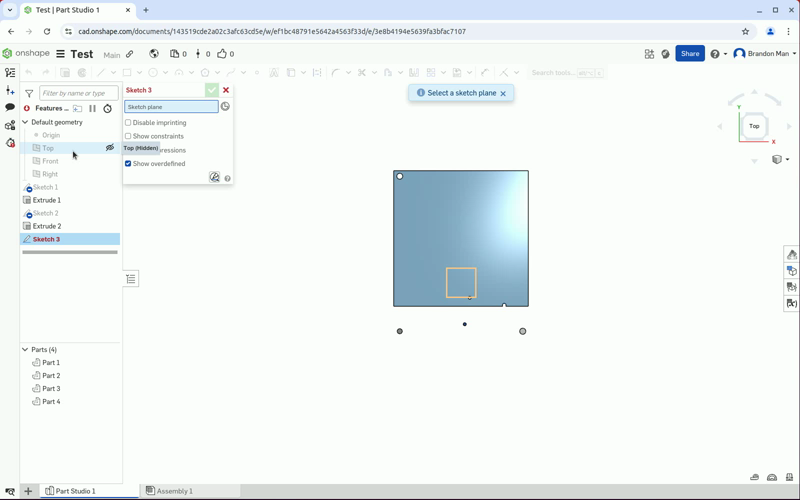
click(73, 150)
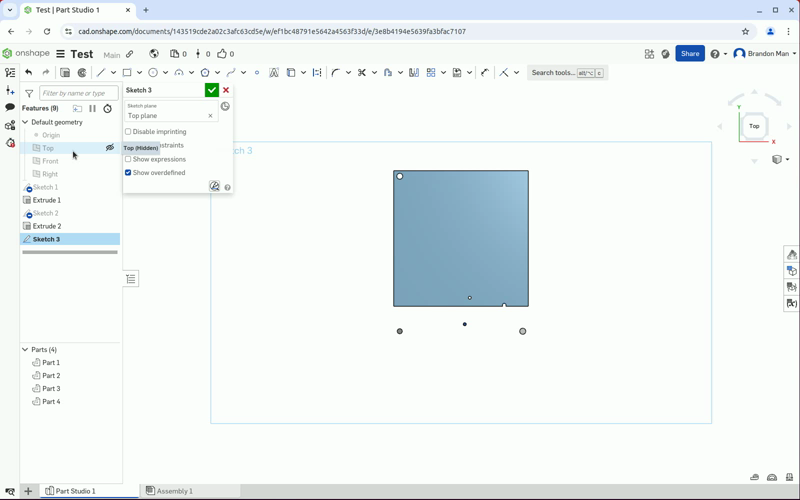
mouse_move(73, 352)
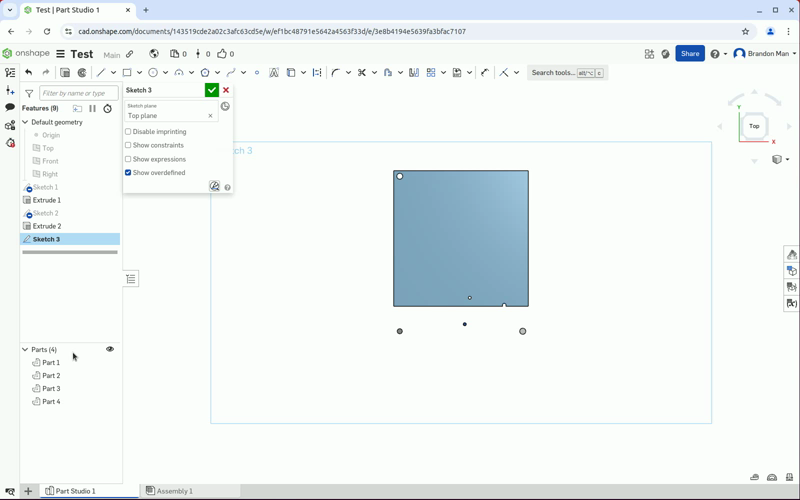
key(y)
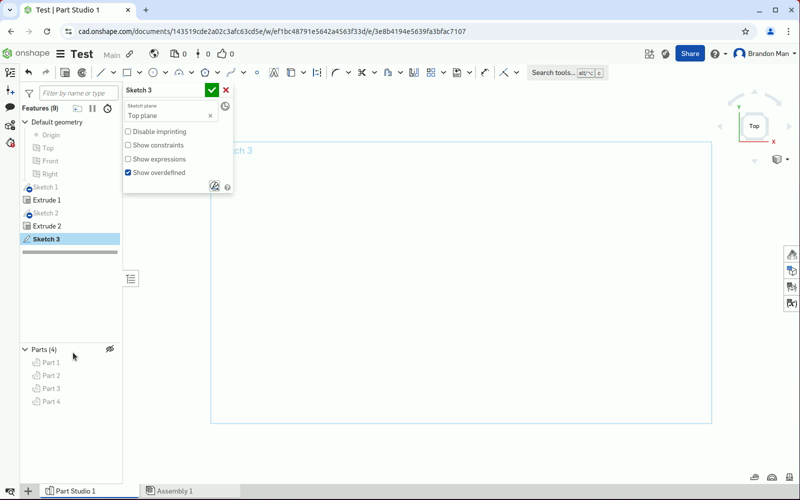
key(l)
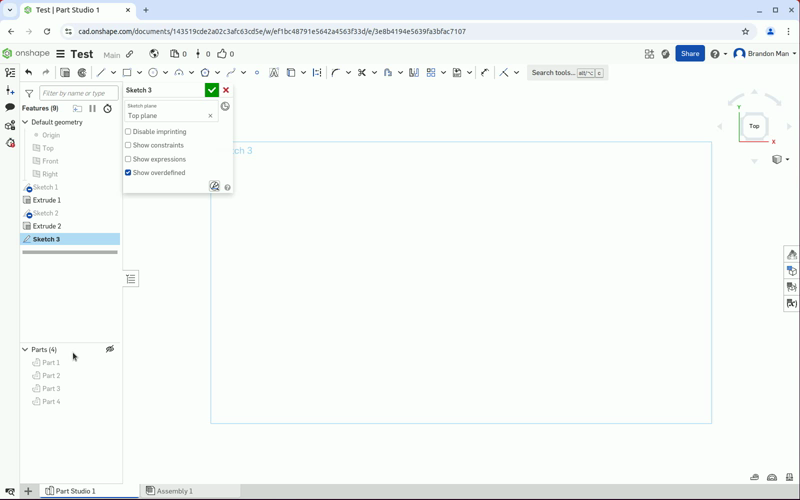
key_down(shift)
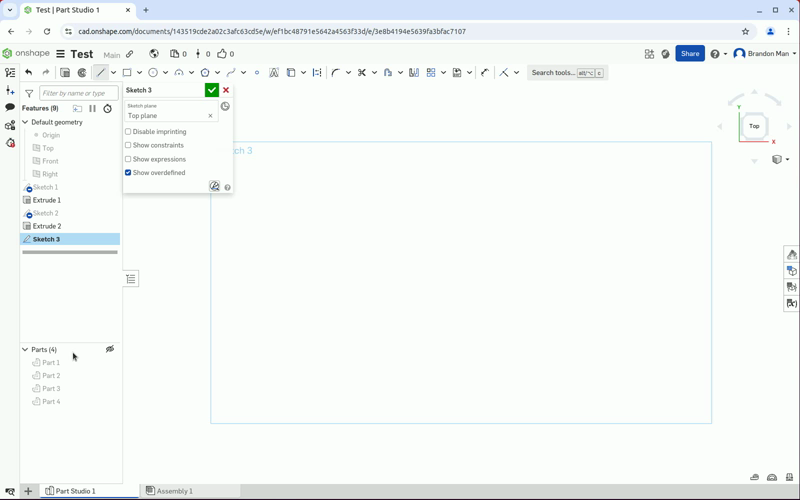
mouse_move(493, 345)
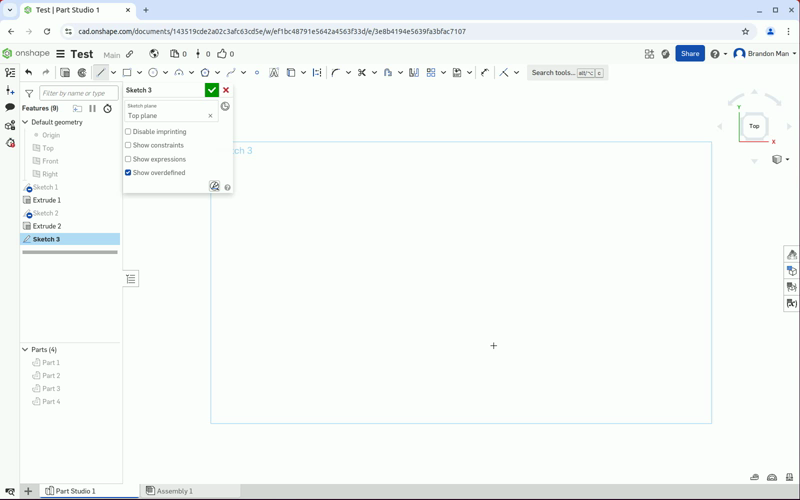
click(493, 345)
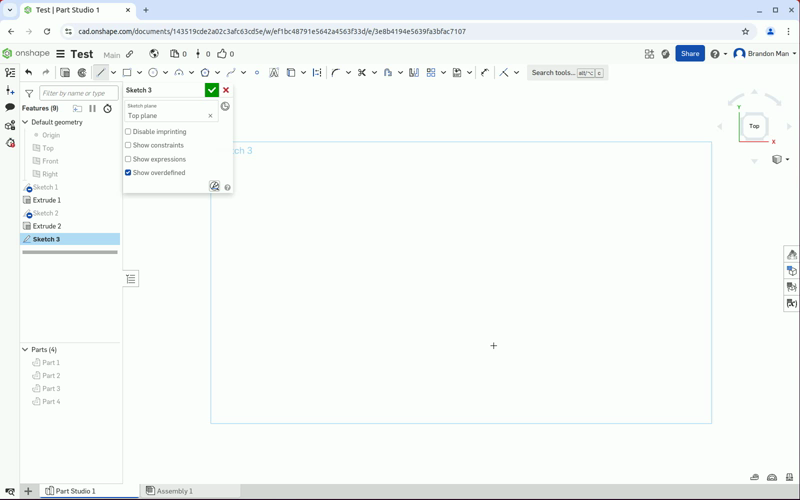
key_up(shift)
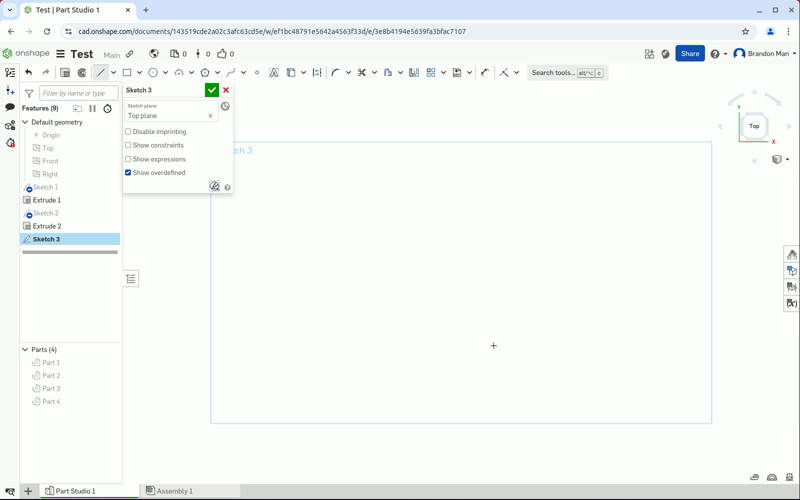
key_down(shift)
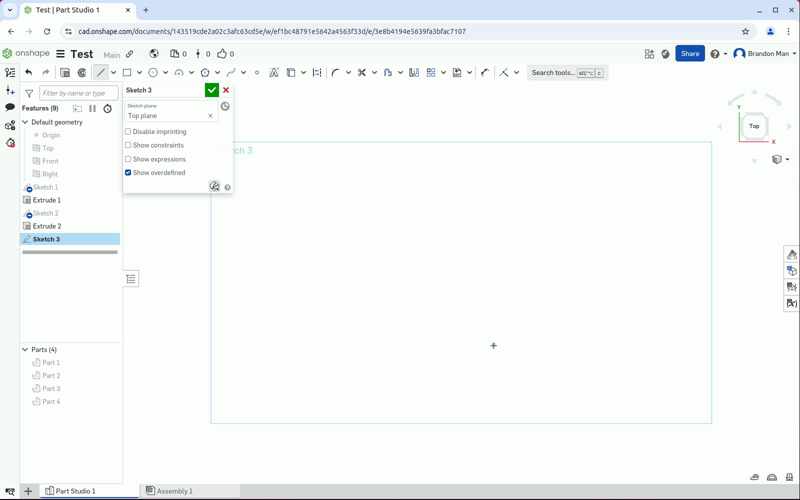
mouse_move(523, 345)
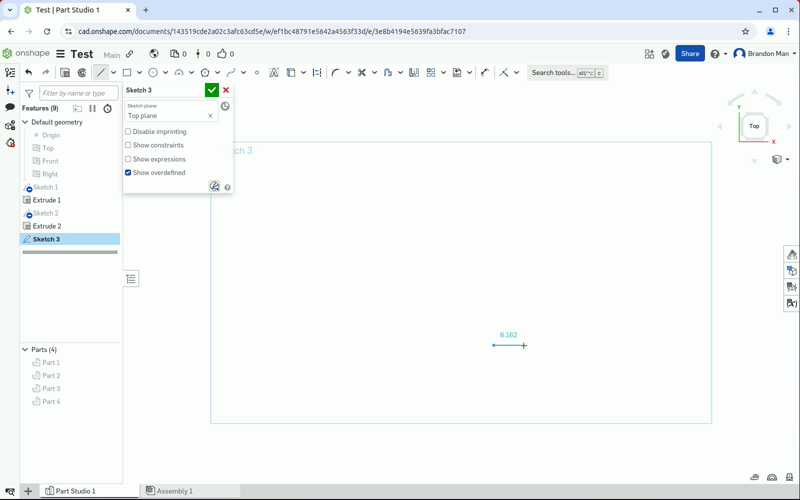
mouse_move(515, 345)
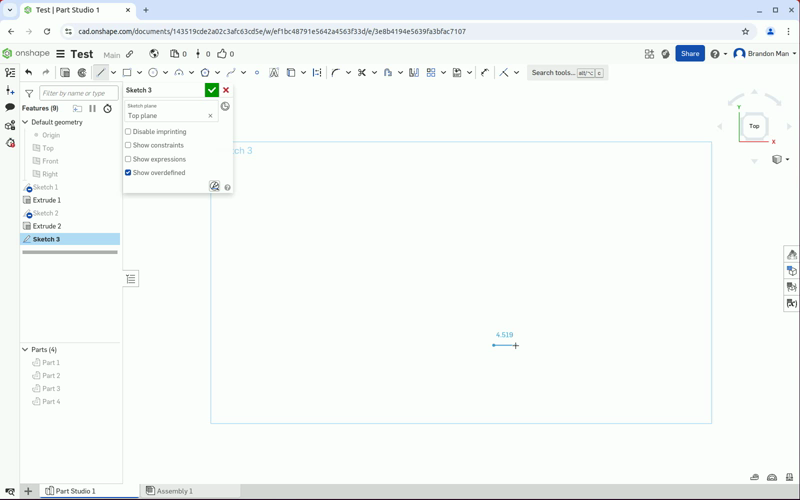
click(515, 345)
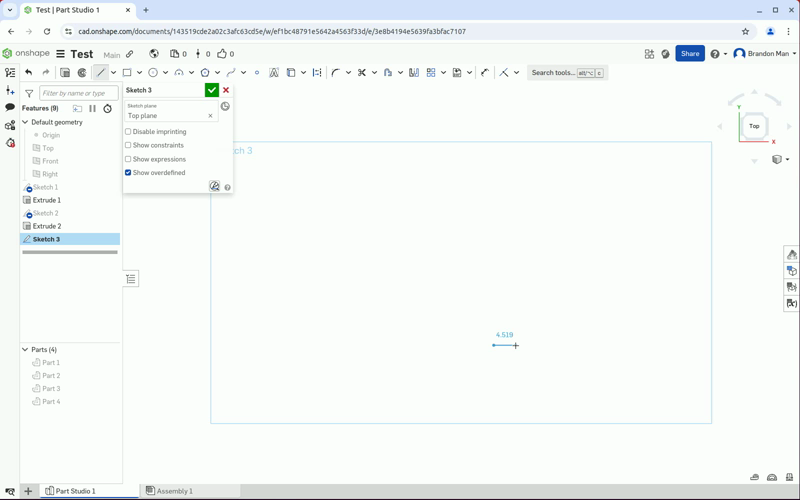
key_up(shift)
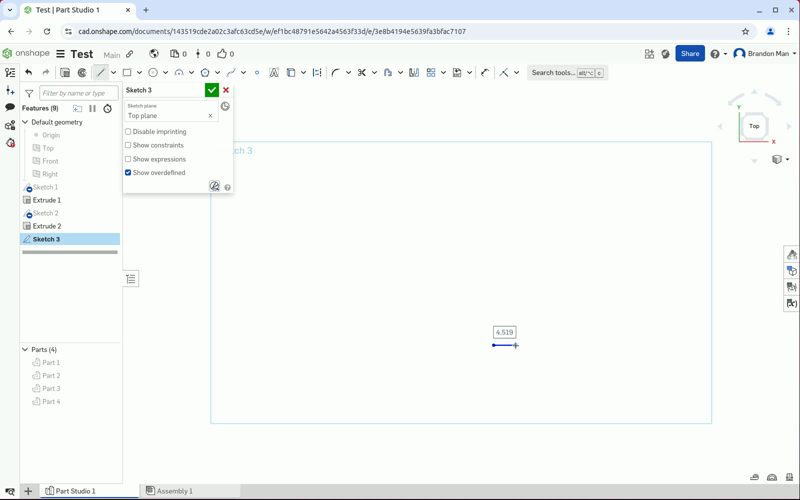
key_down(shift)
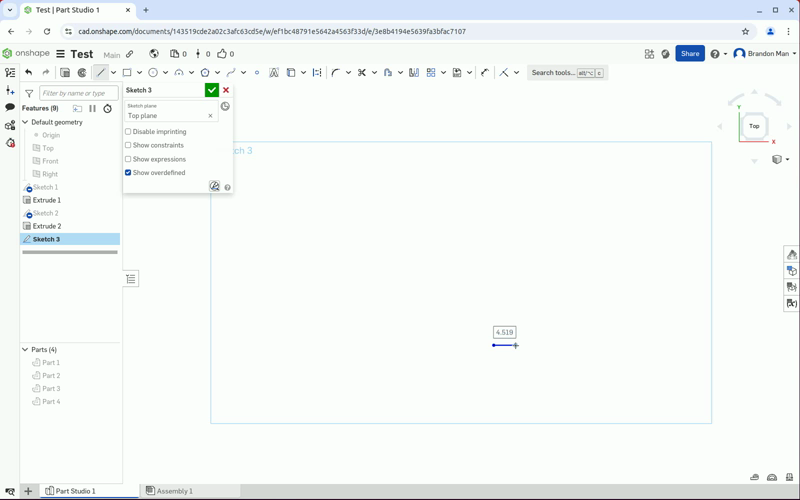
mouse_move(545, 345)
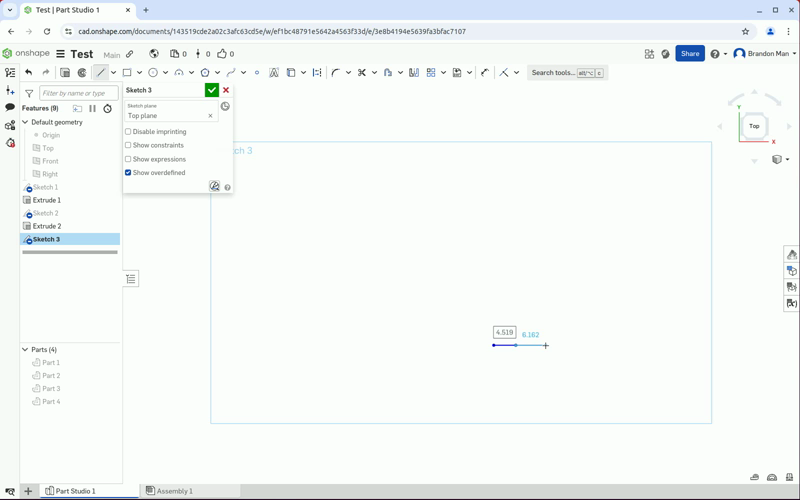
mouse_move(515, 336)
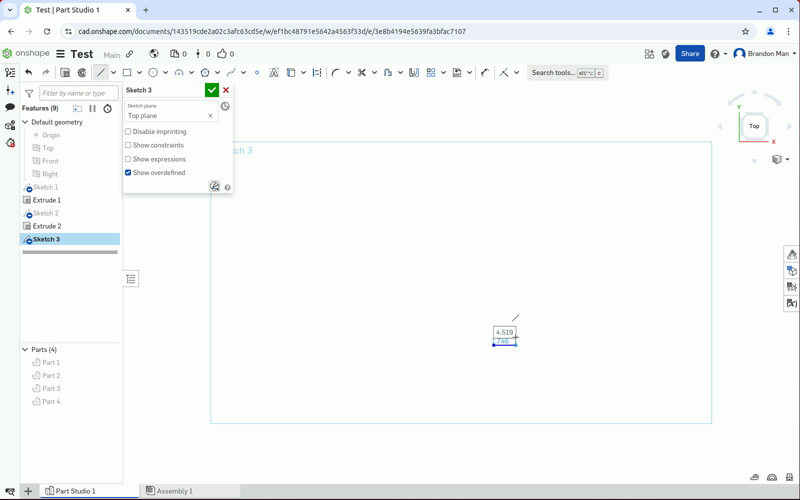
click(515, 336)
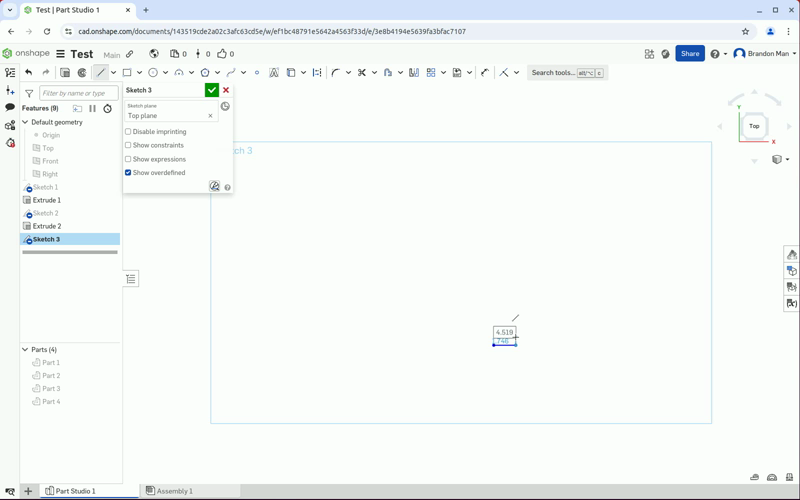
key_up(shift)
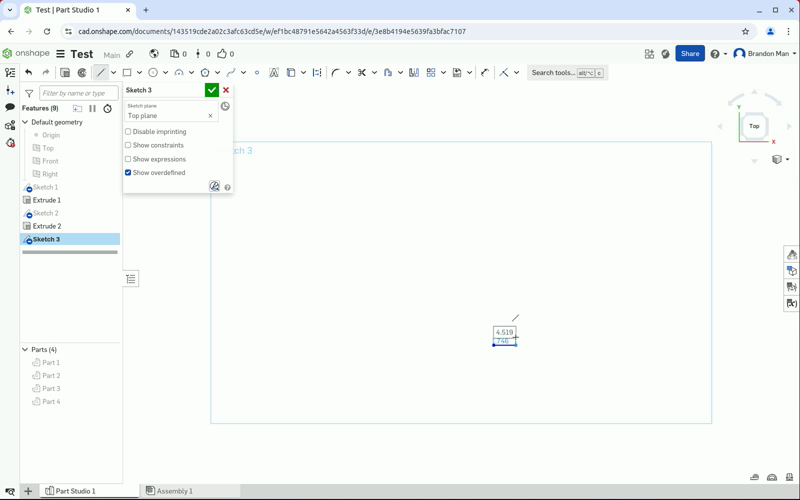
key_down(shift)
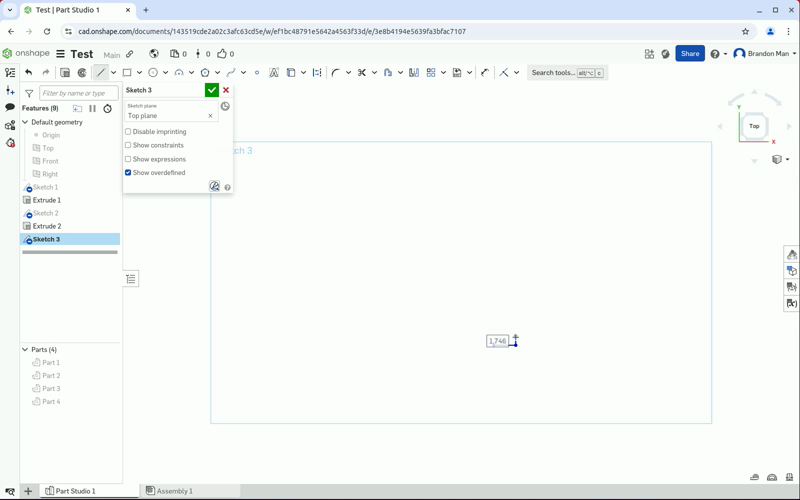
mouse_move(545, 336)
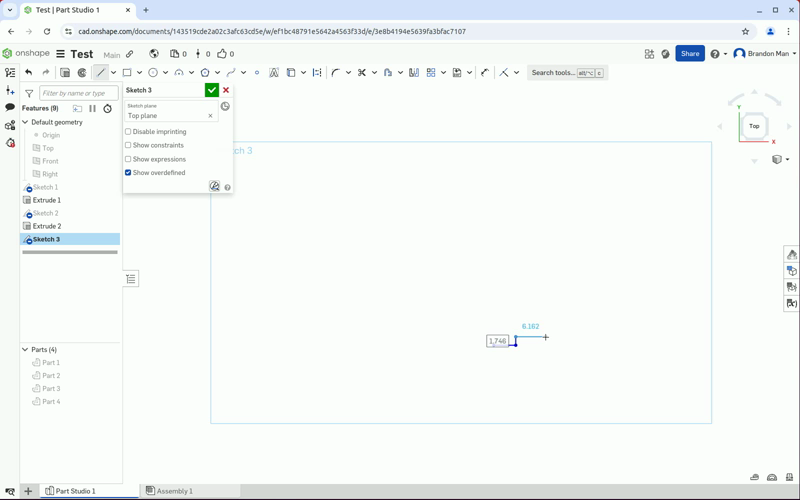
mouse_move(493, 336)
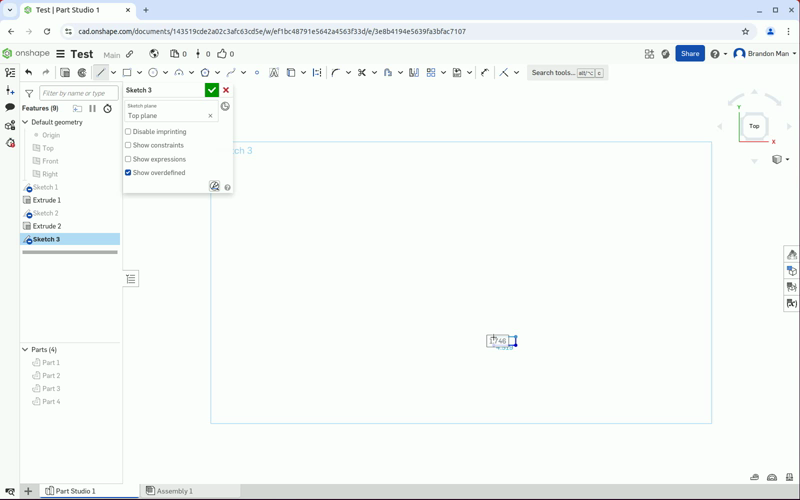
click(493, 336)
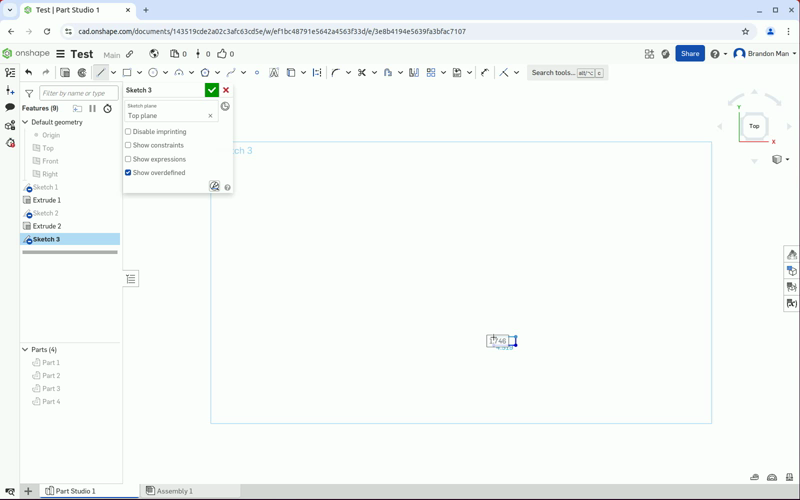
key_up(shift)
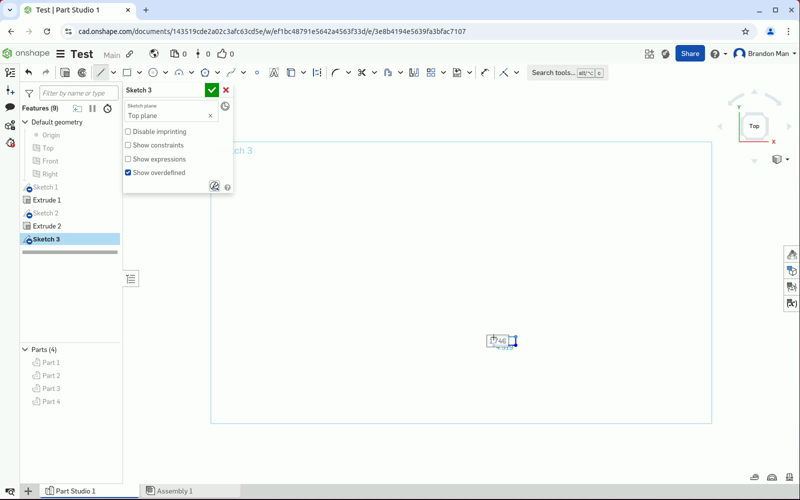
mouse_move(523, 336)
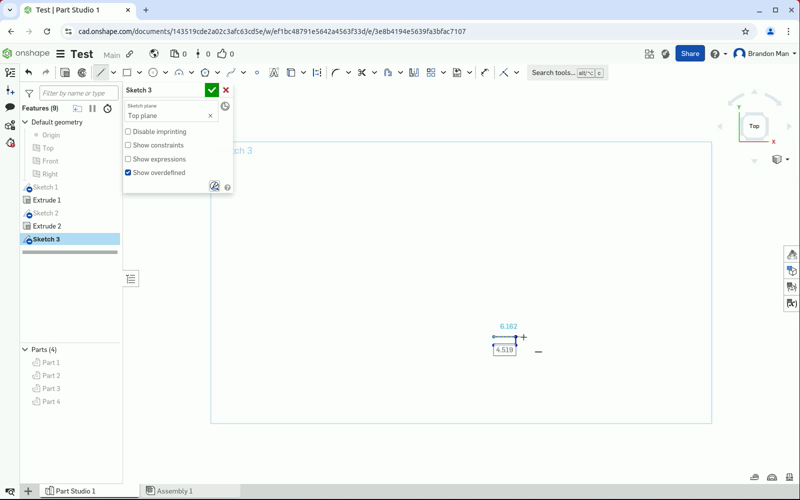
key_down(shift)
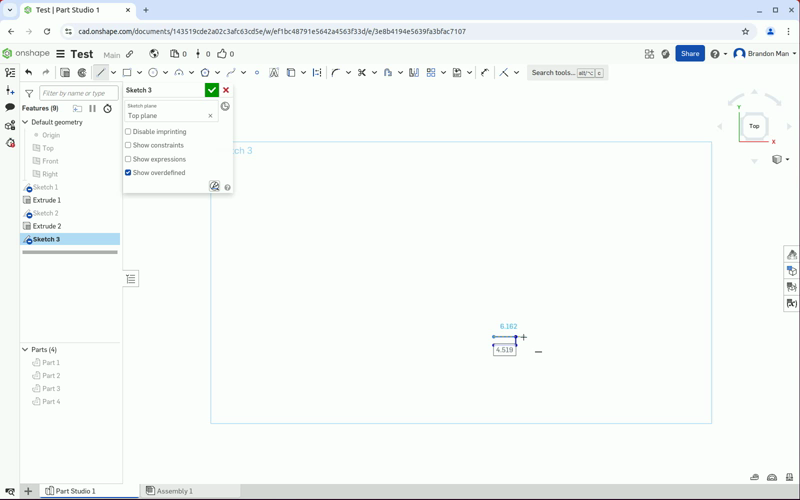
mouse_move(493, 345)
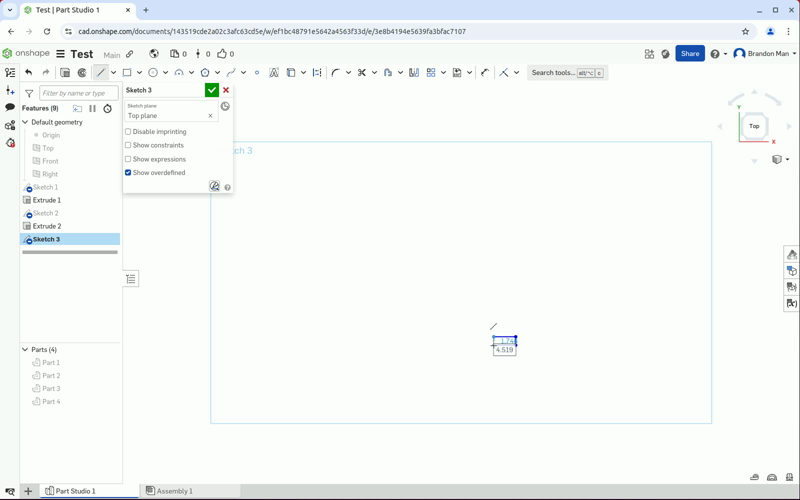
key_up(shift)
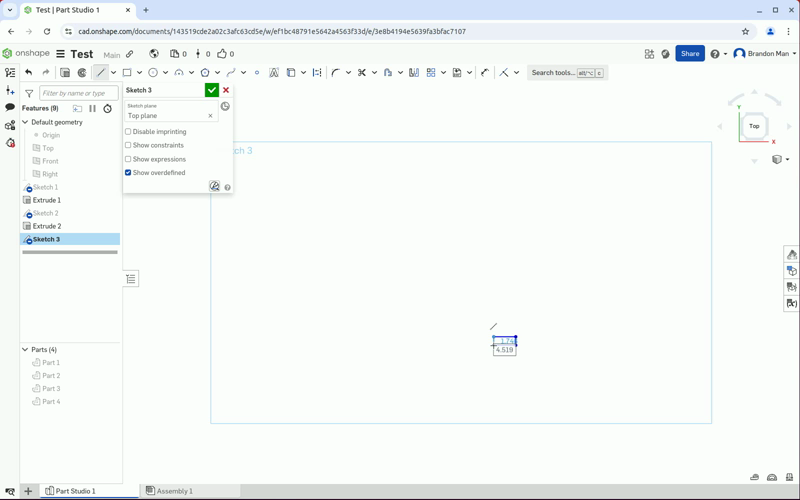
click(493, 345)
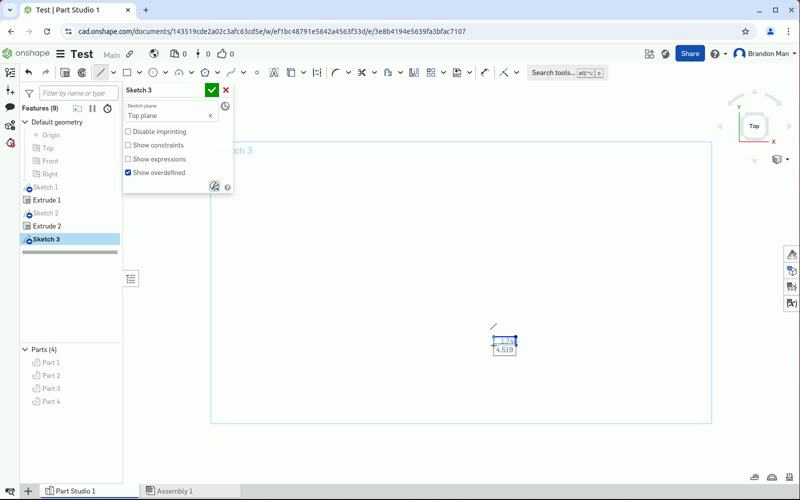
key(esc)
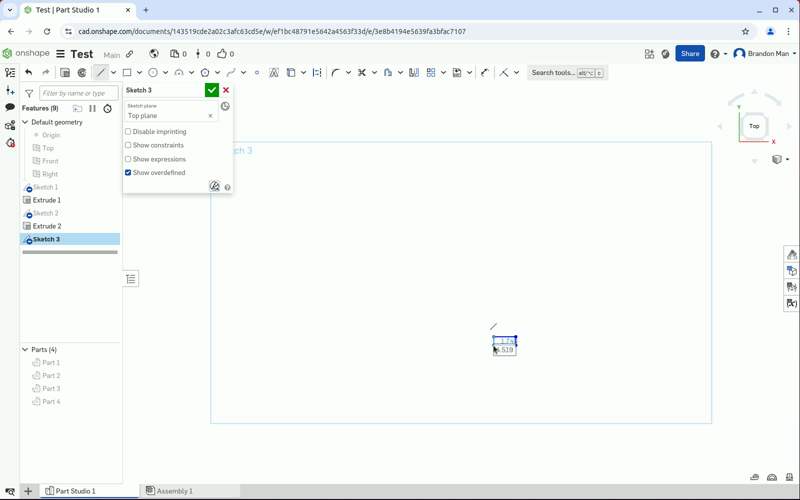
mouse_move(508, 344)
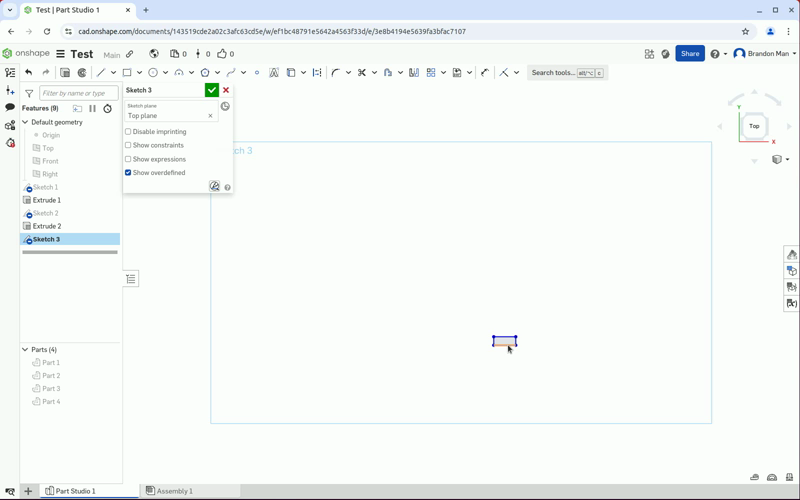
scroll(6)
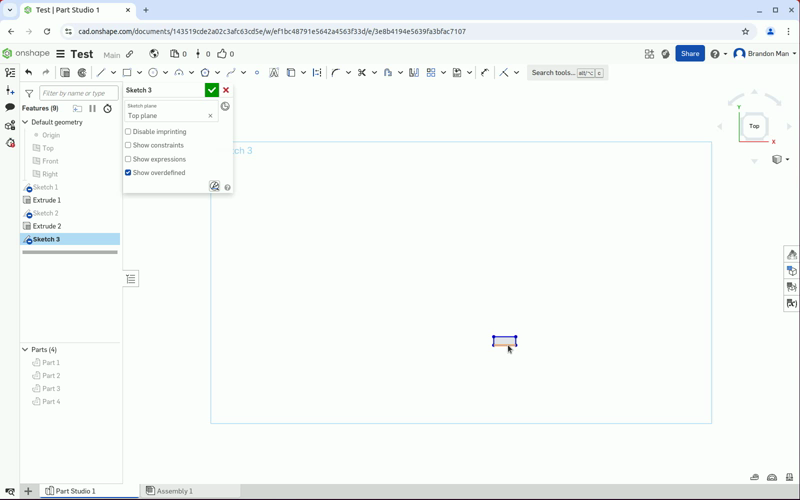
scroll(6)
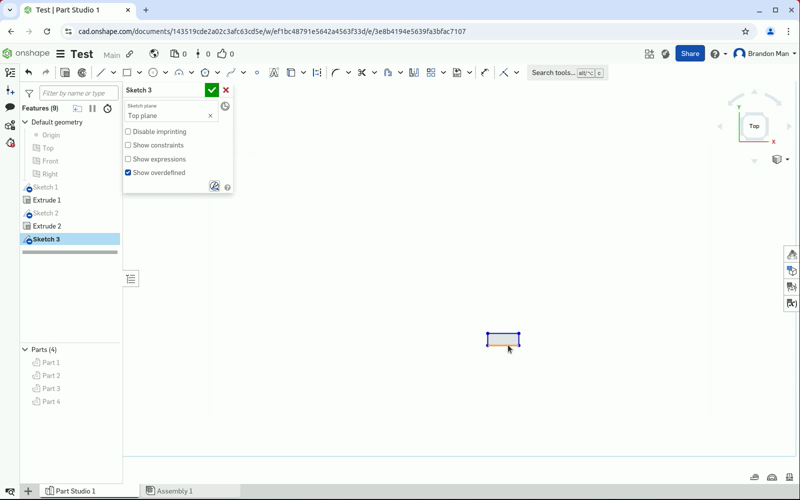
scroll(6)
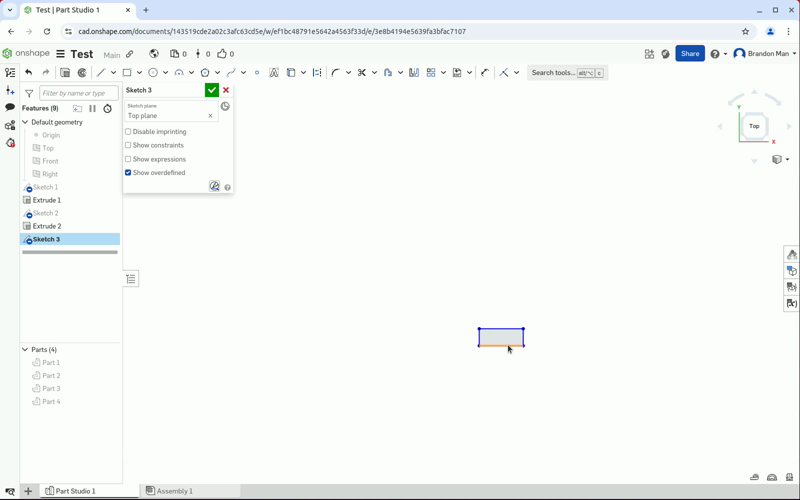
scroll(6)
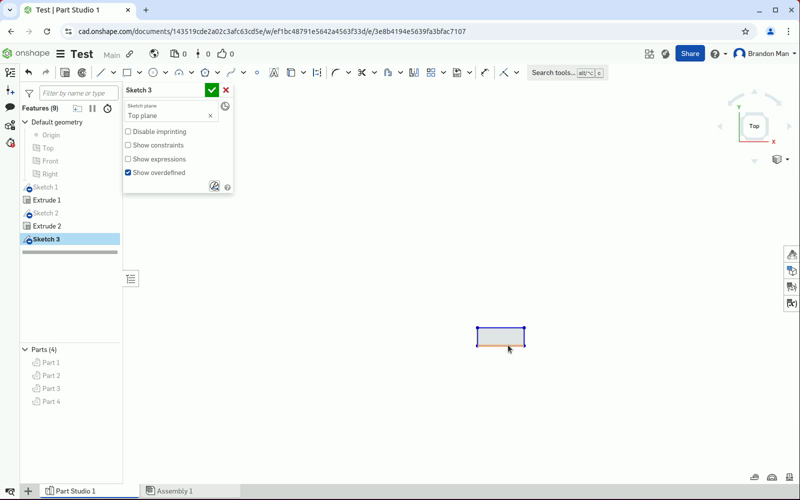
scroll(6)
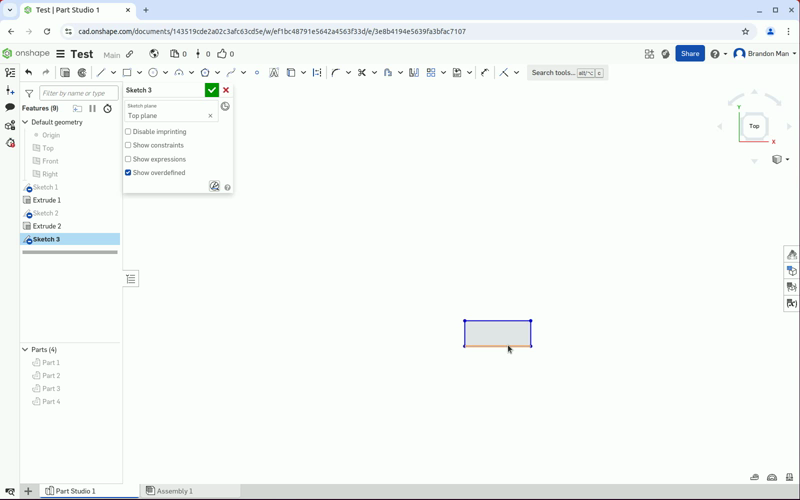
scroll(6)
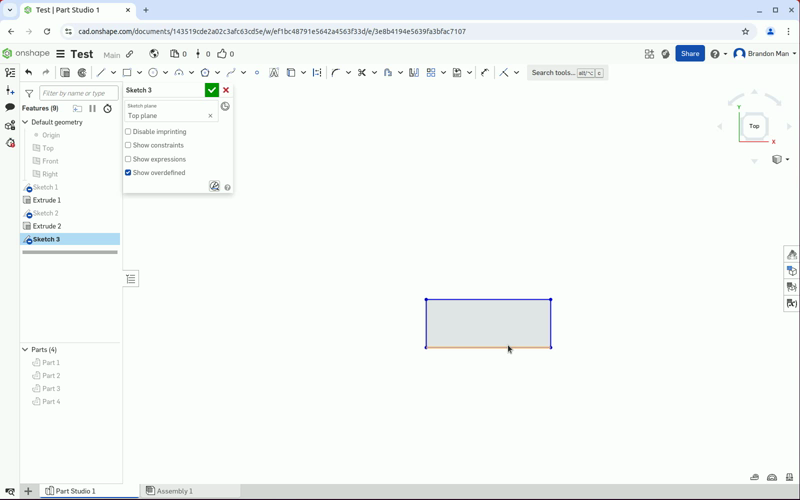
scroll(6)
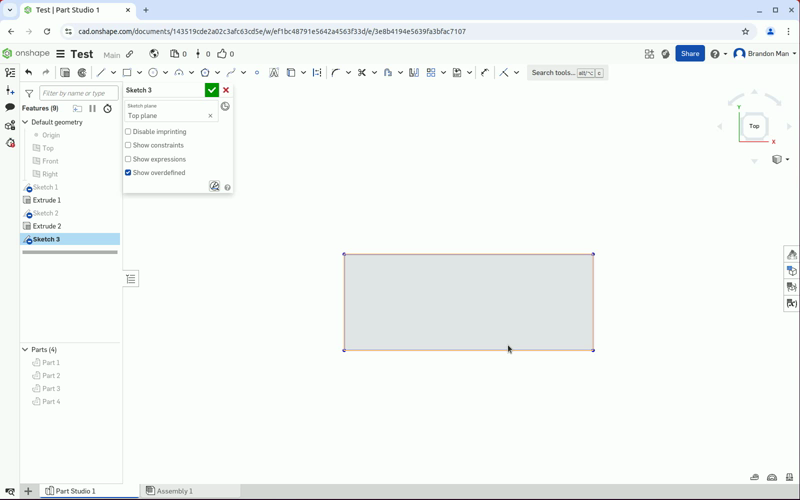
click(508, 344)
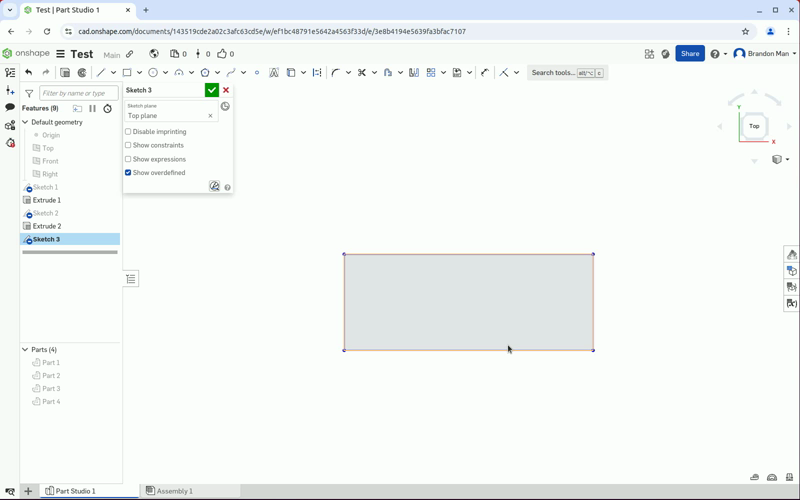
scroll(-6)
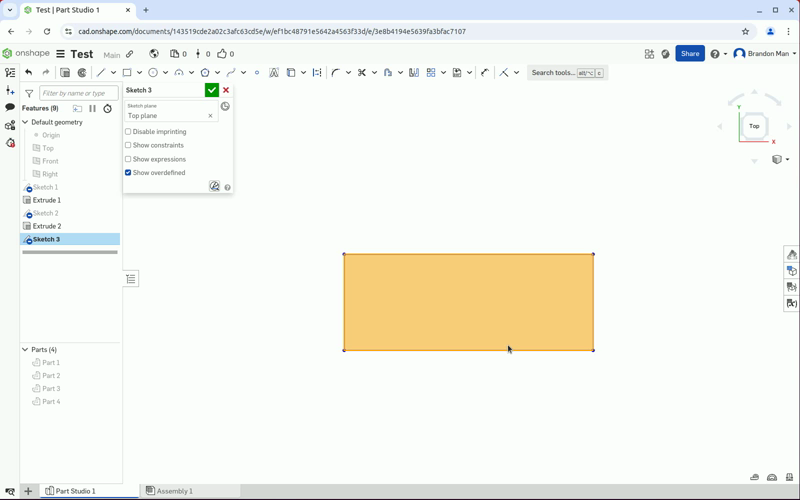
scroll(-6)
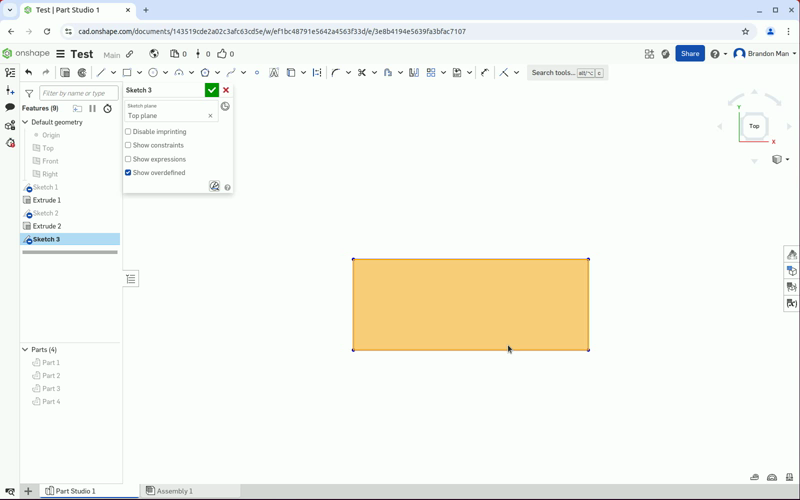
scroll(-6)
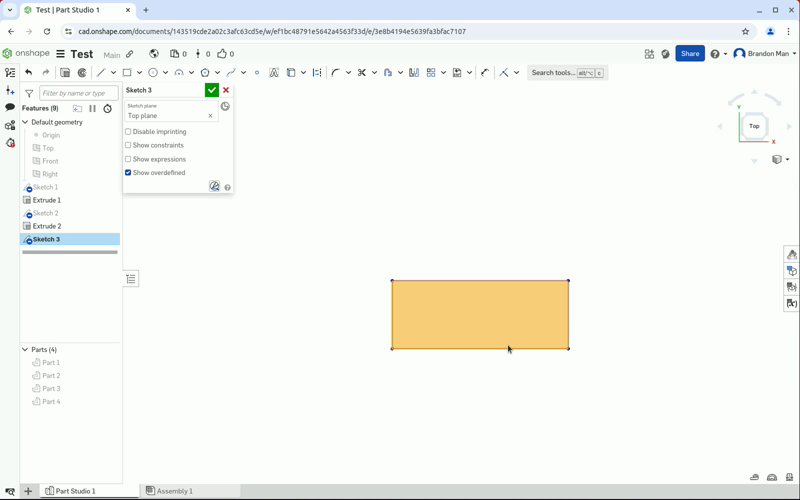
scroll(-6)
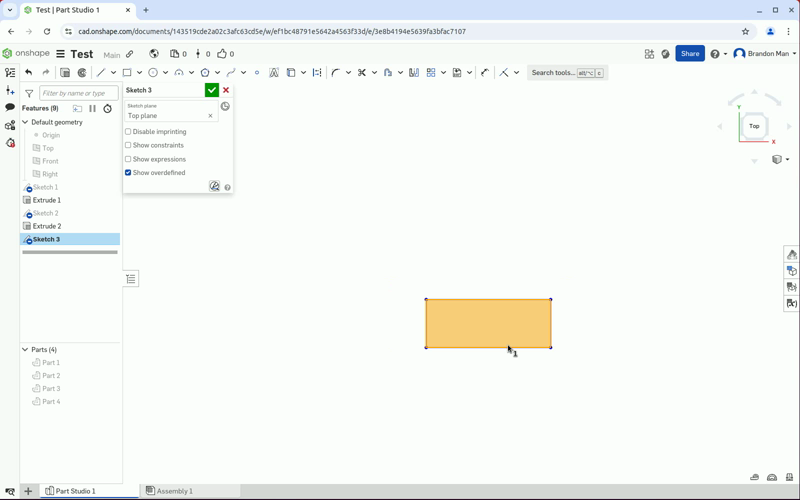
scroll(-6)
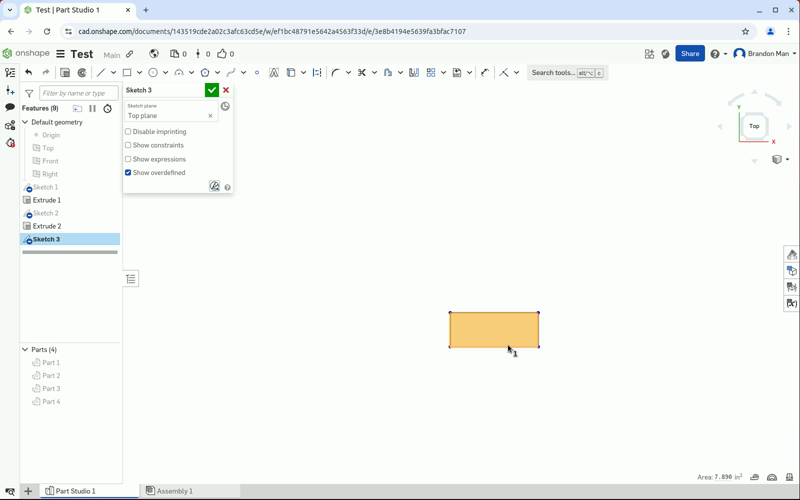
scroll(-6)
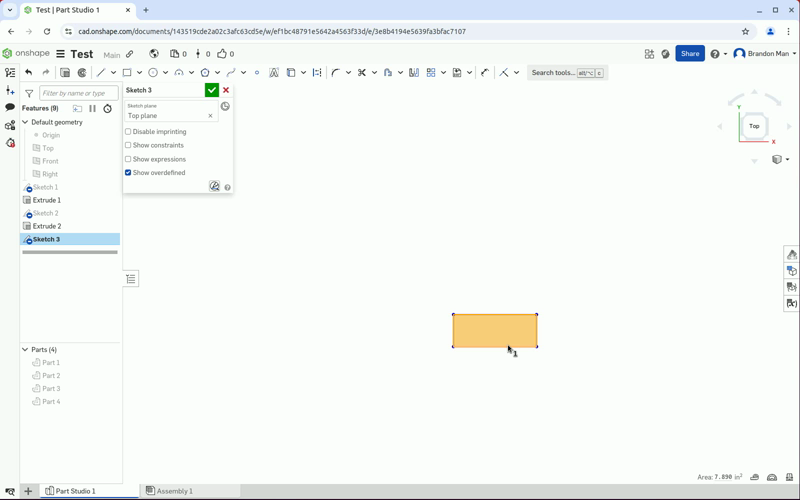
scroll(-6)
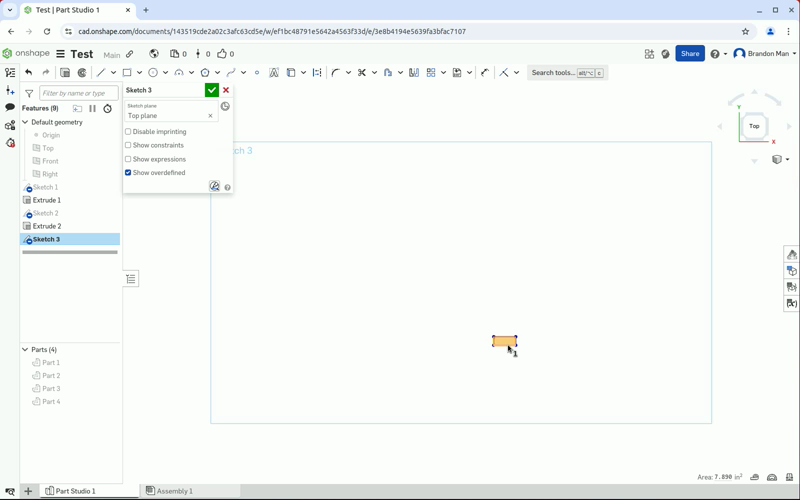
mouse_move(73, 352)
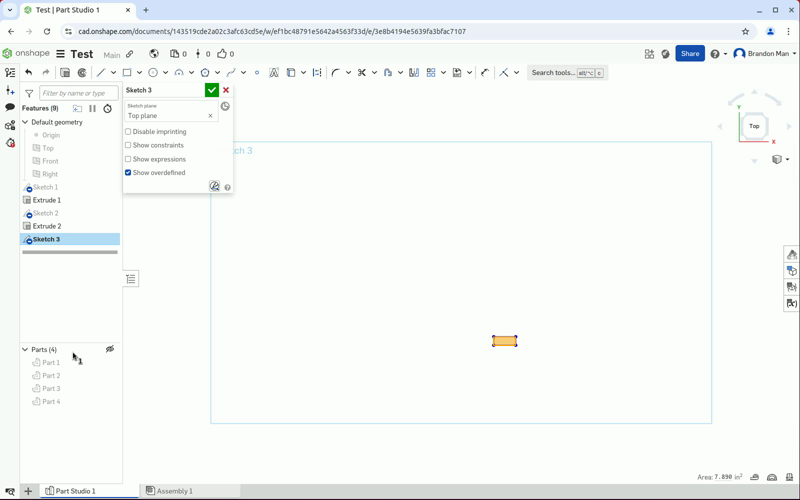
key(shift+y)
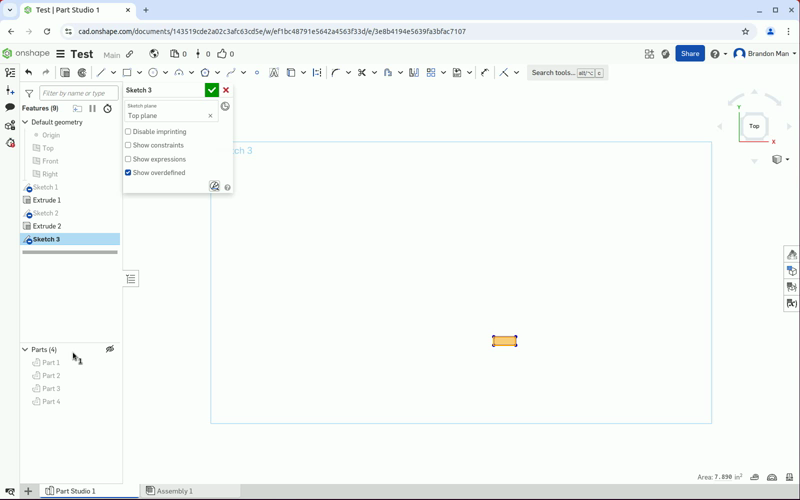
key(shift+e)
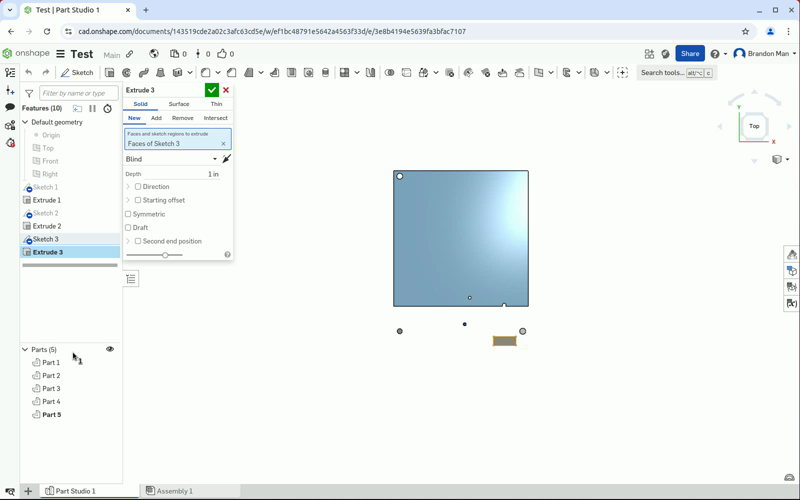
mouse_move(143, 106)
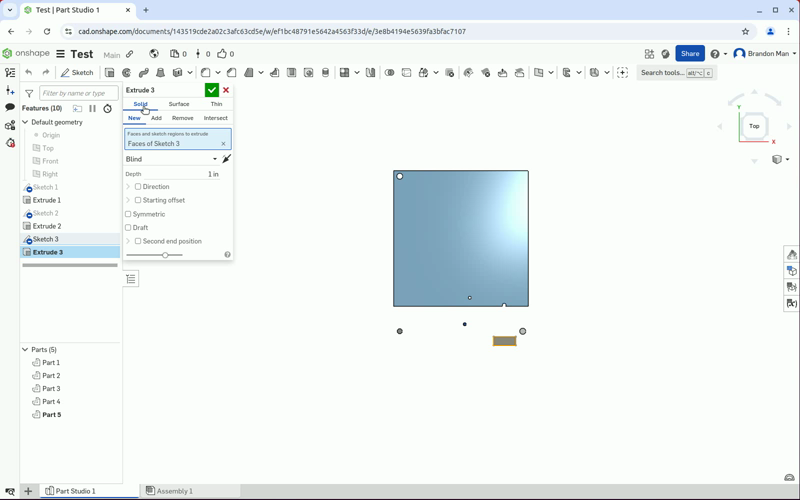
click(143, 106)
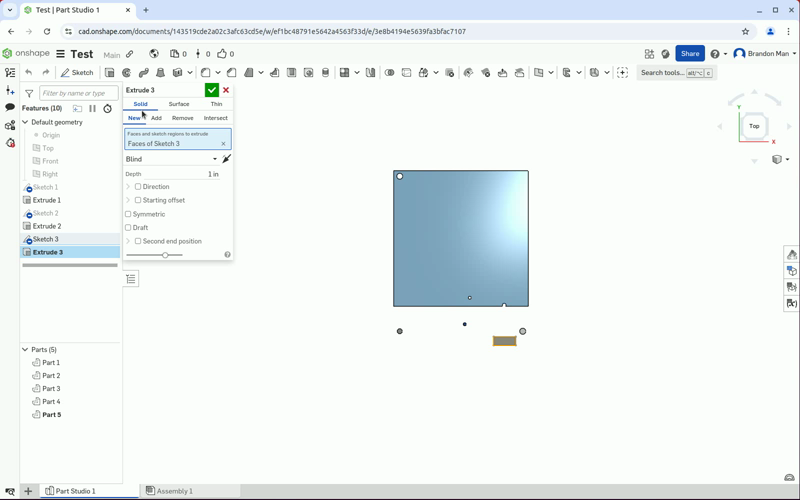
mouse_move(137, 120)
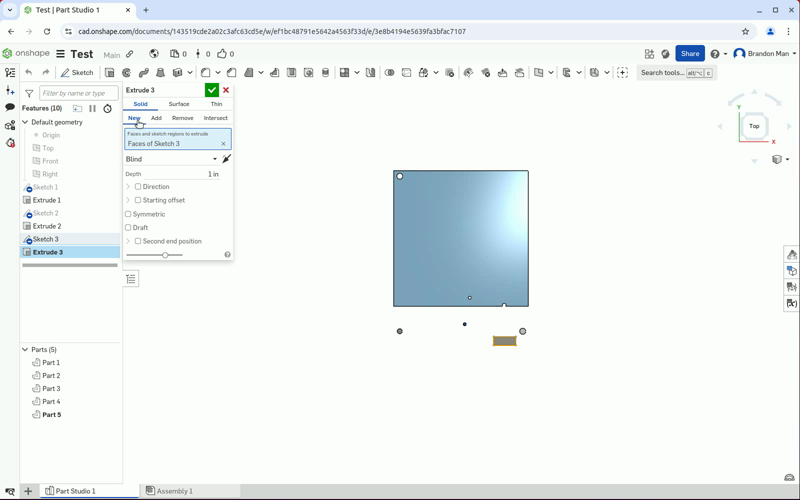
click(137, 120)
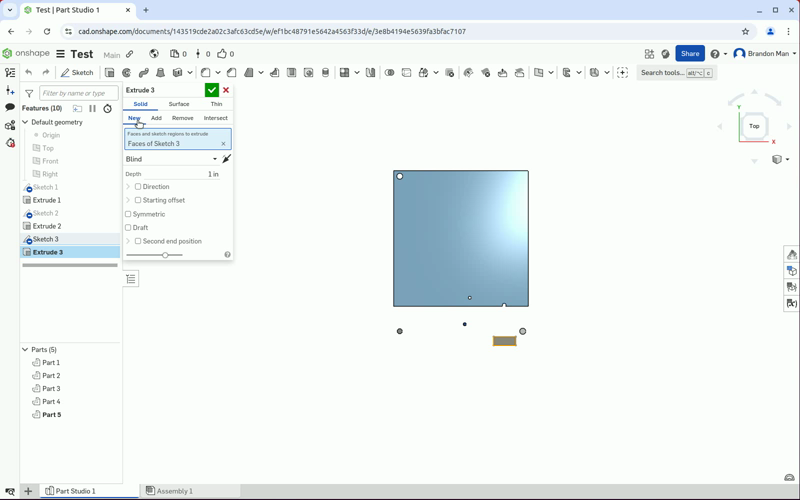
key(tab, 4)
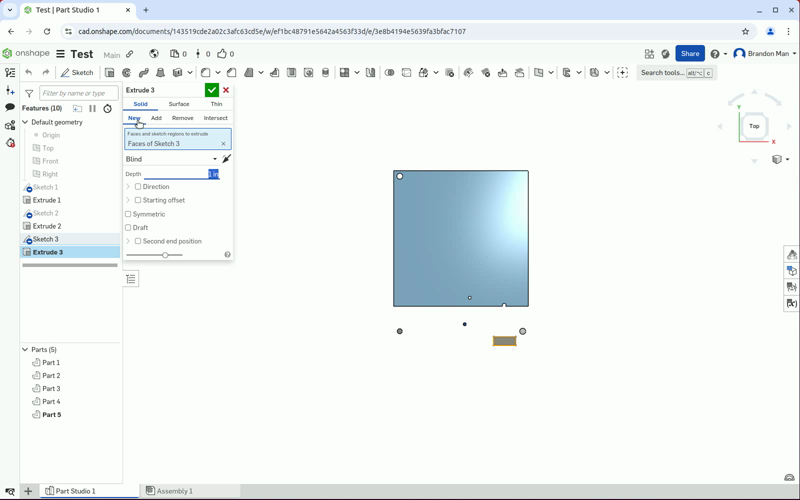
text(1.444)
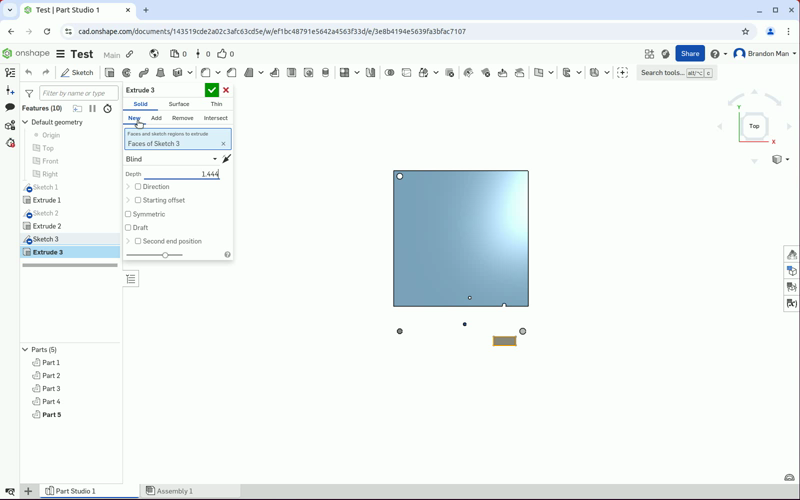
key(enter)
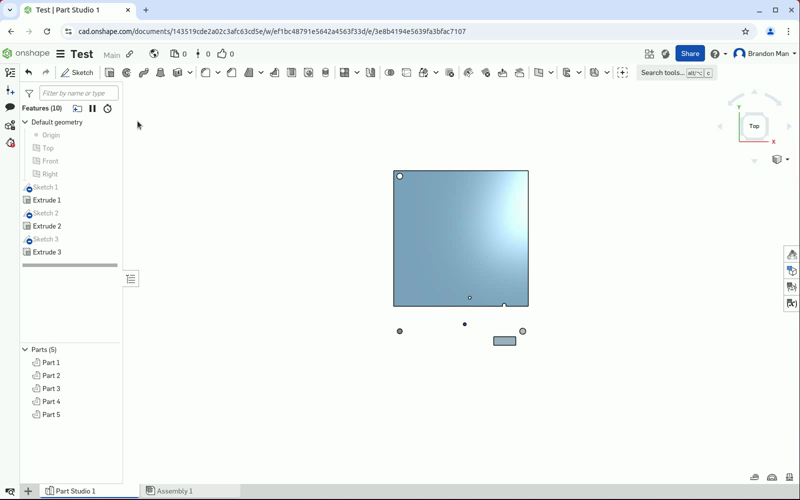
key(shift+h)
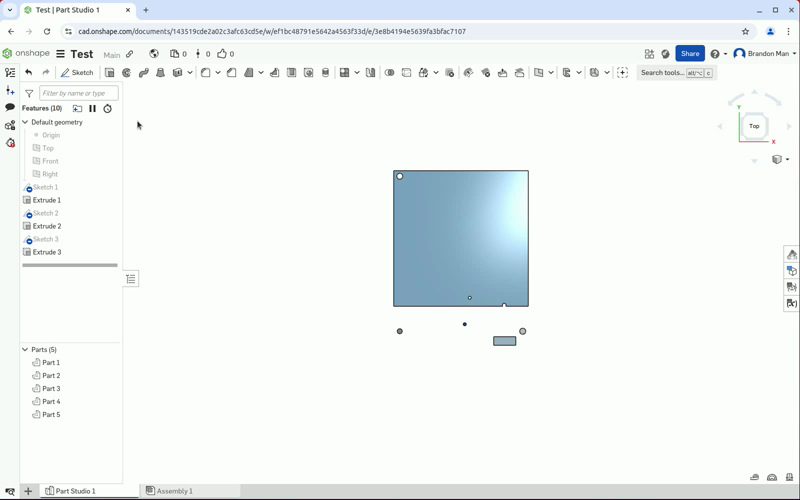
key(shift+h)
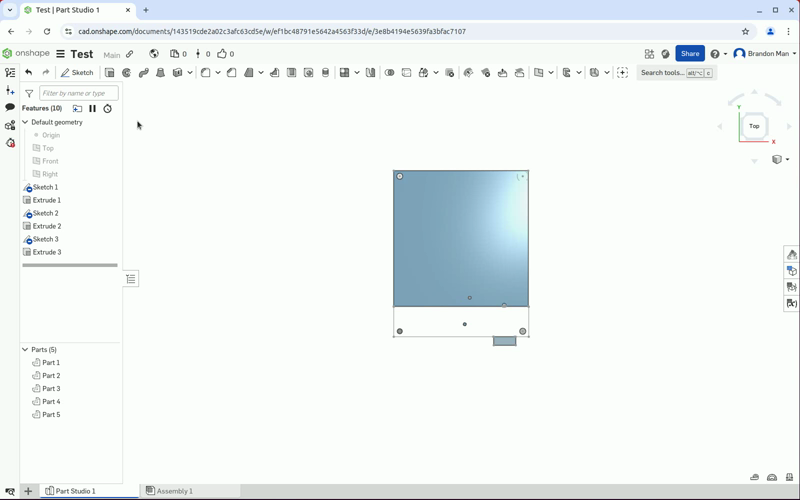
key(shift+7)
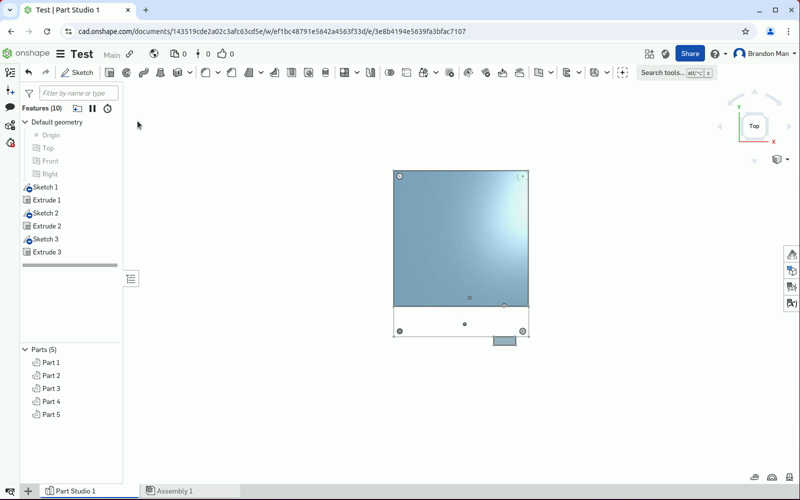
key(up, 3)
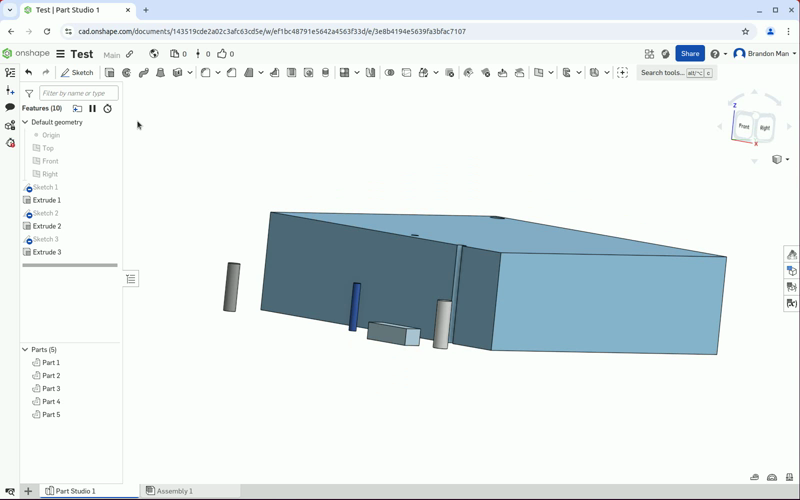
key(left, 3)
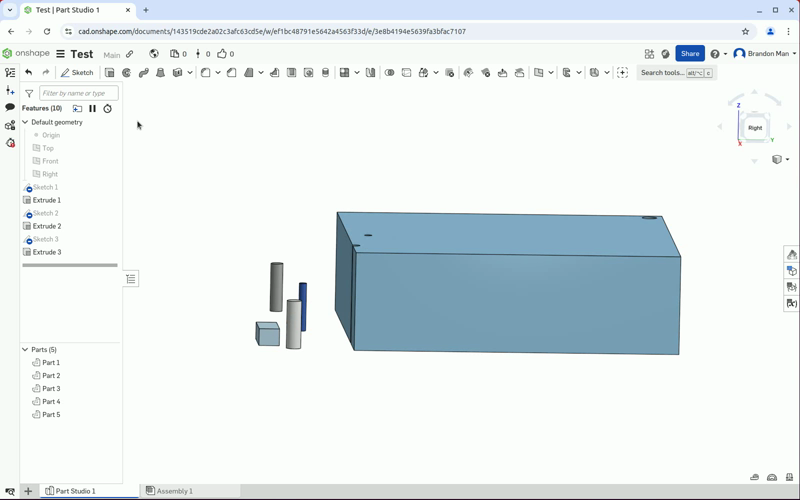
key(right, 3)
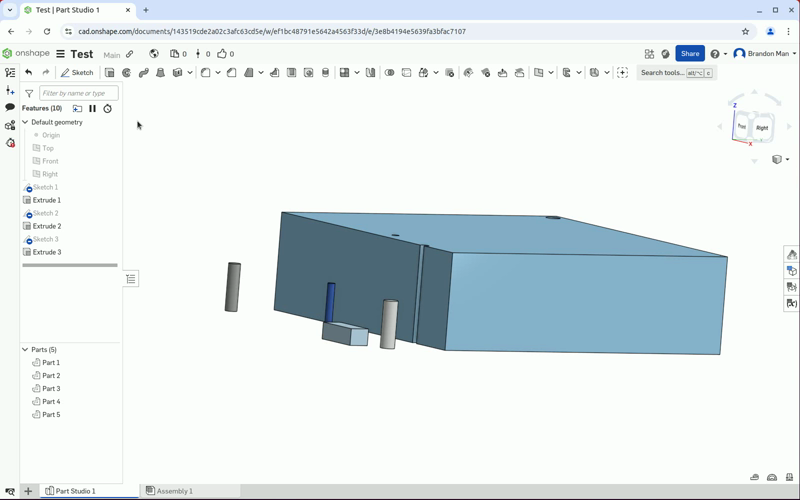
key(down, 3)
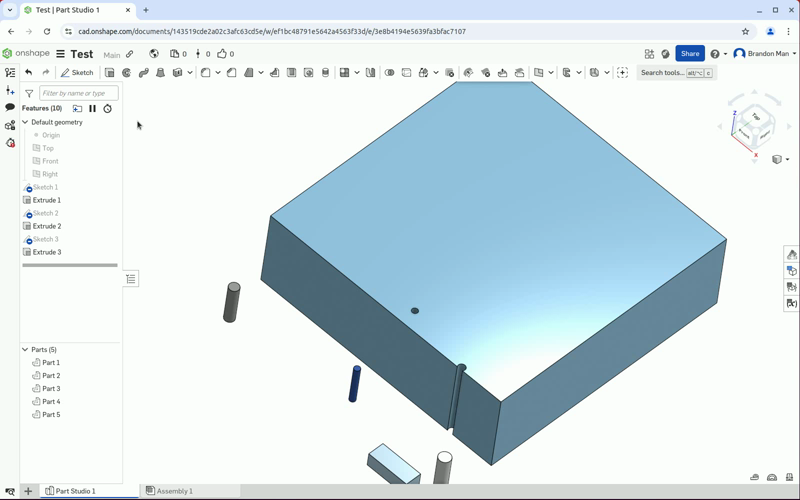
mouse_move(73, 189)
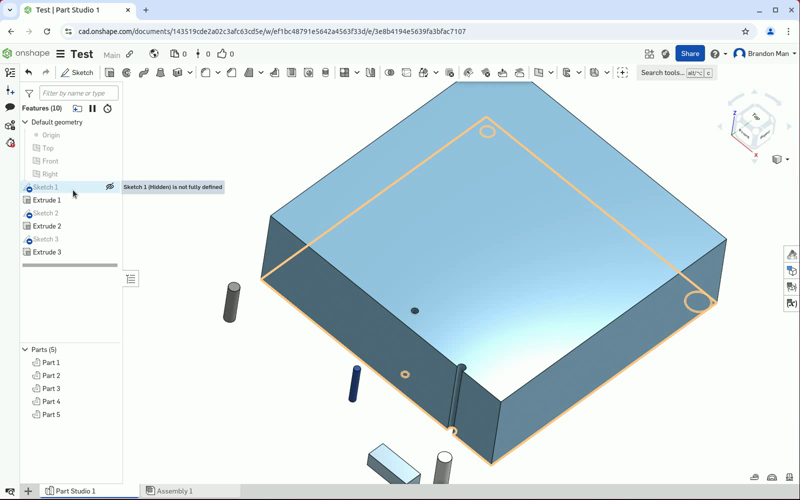
click(73, 189)